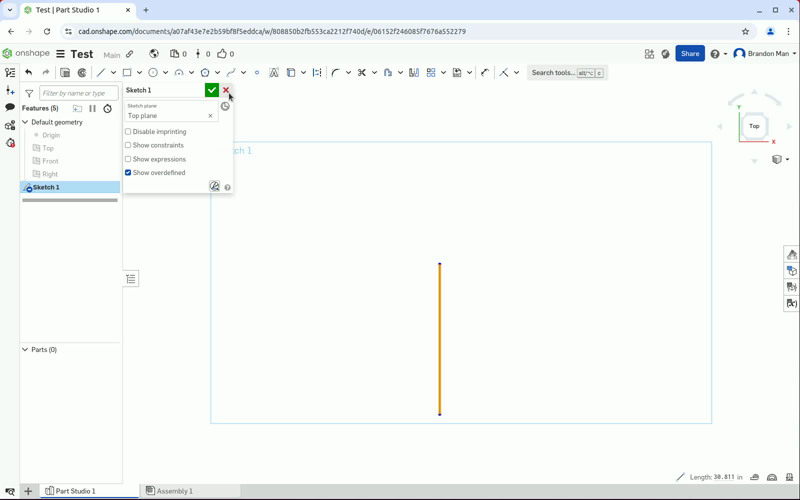
key(shift+h)
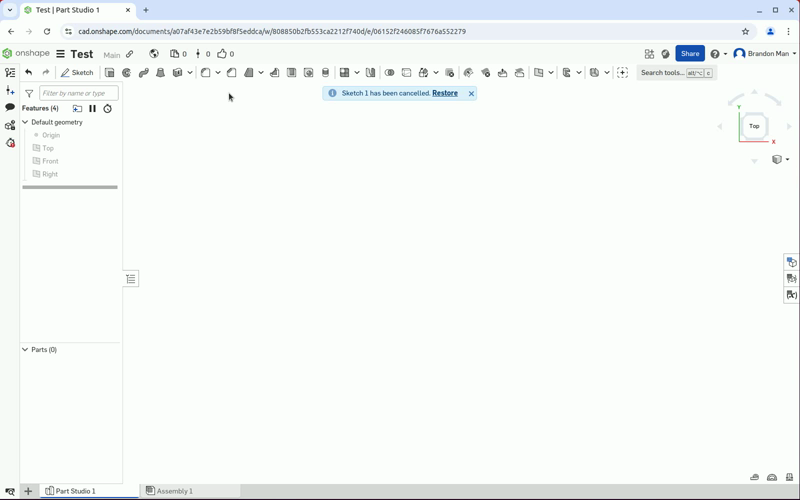
mouse_move(73, 352)
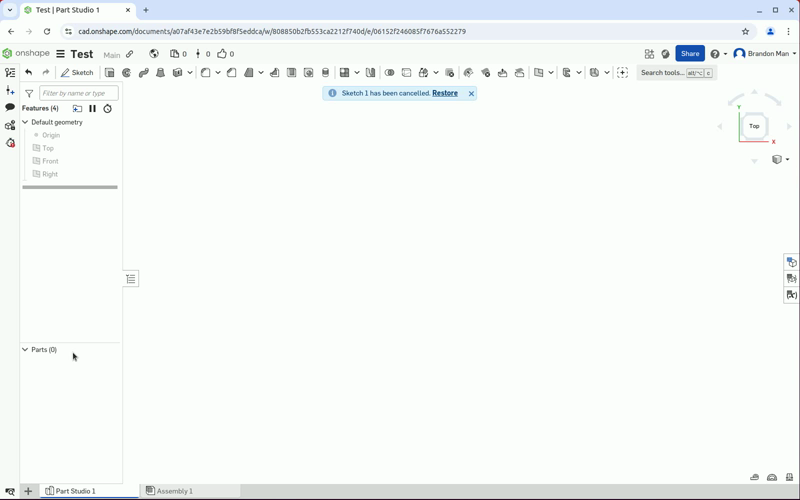
key(y)
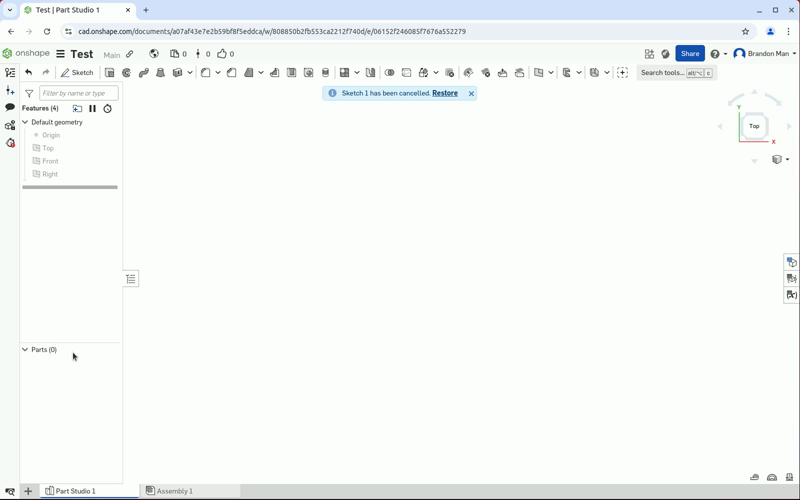
key(shift+p)
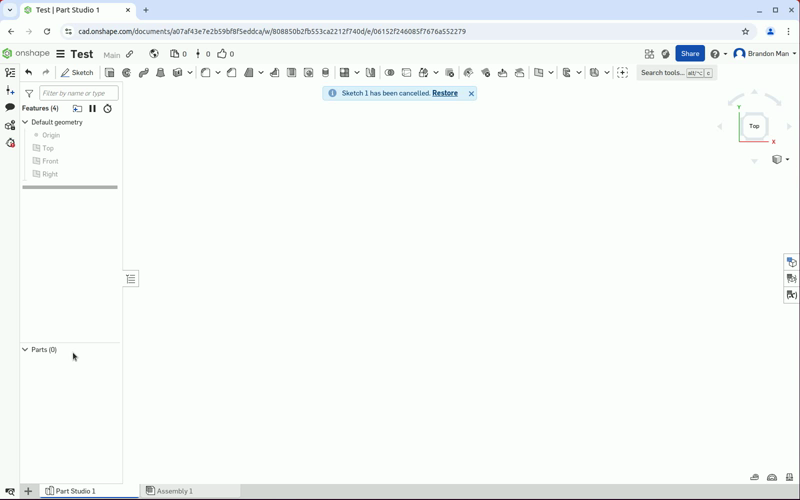
key(space)
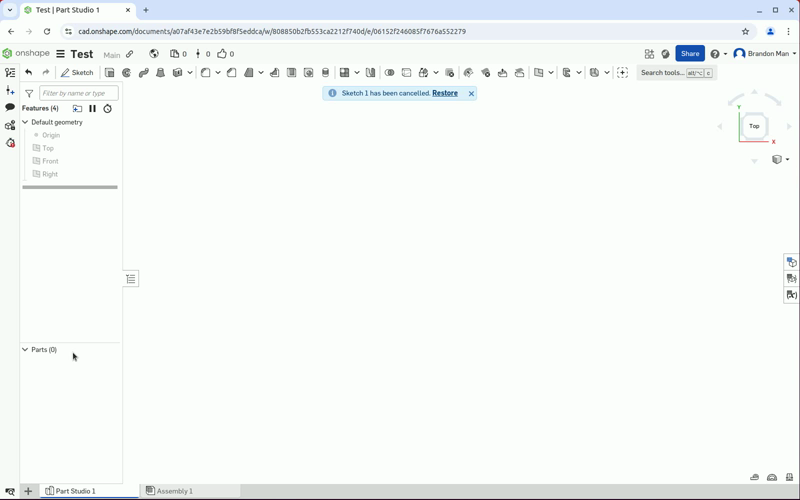
key_down(shift)
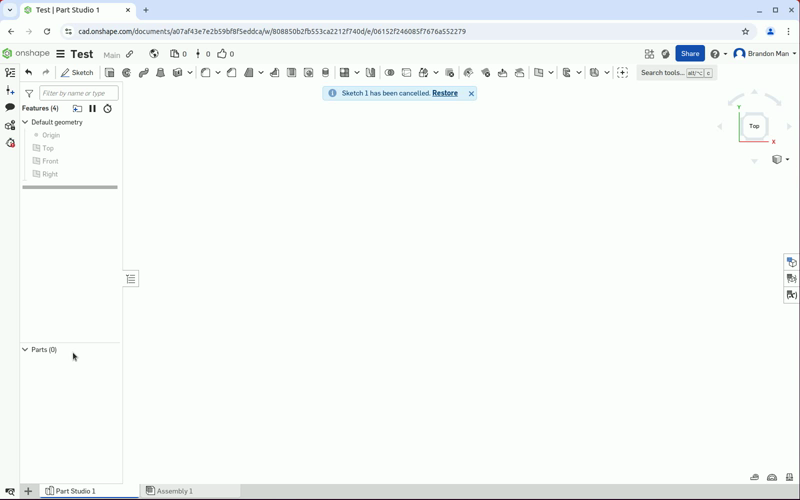
key(up)
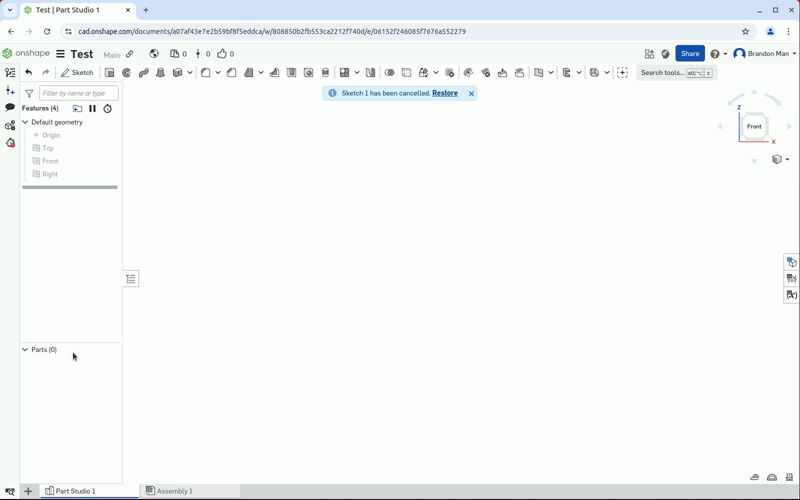
key_up(shift)
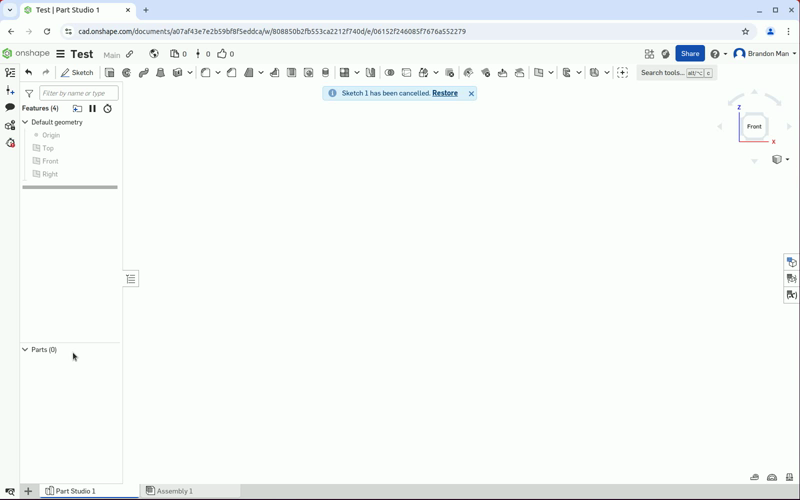
key(space)
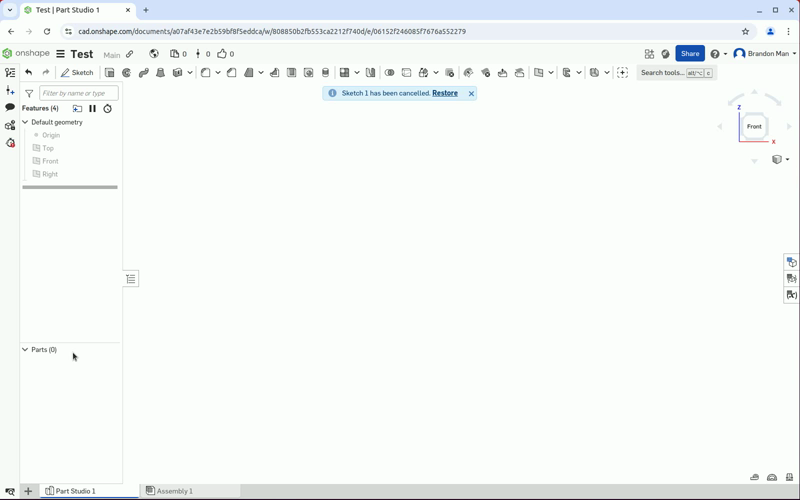
key_down(shift)
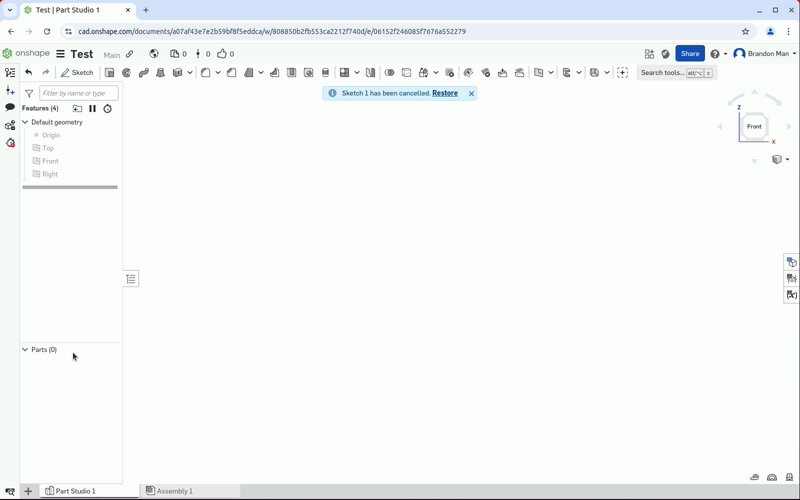
key(left)
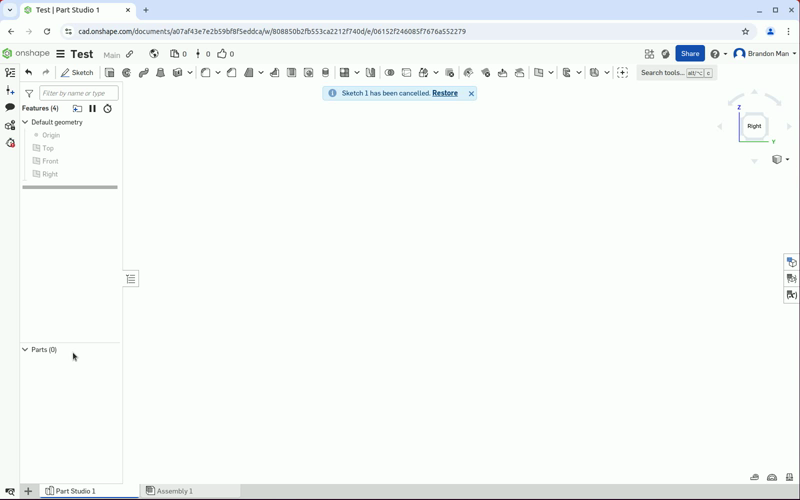
key_up(shift)
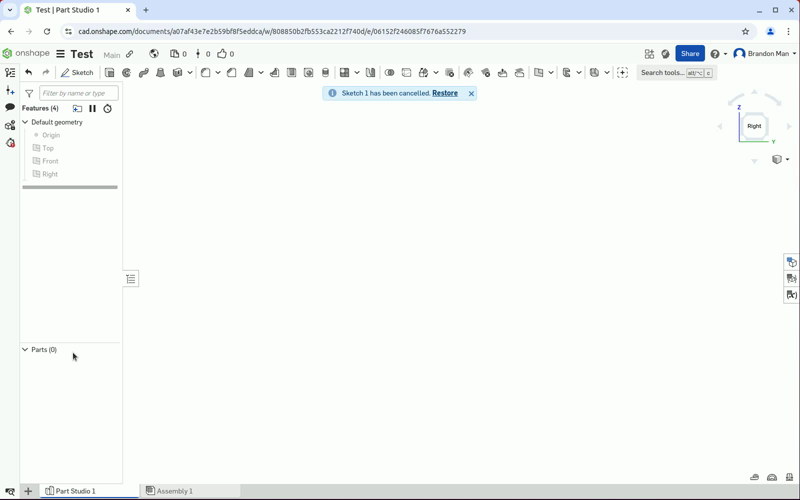
mouse_move(73, 352)
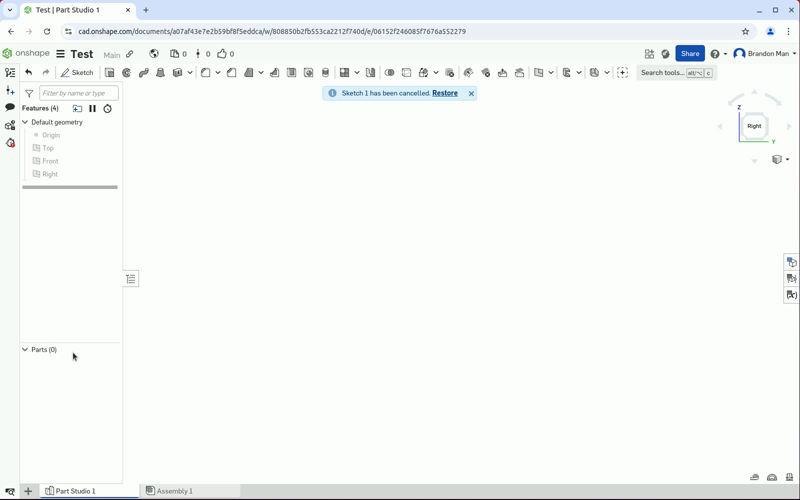
key(shift+y)
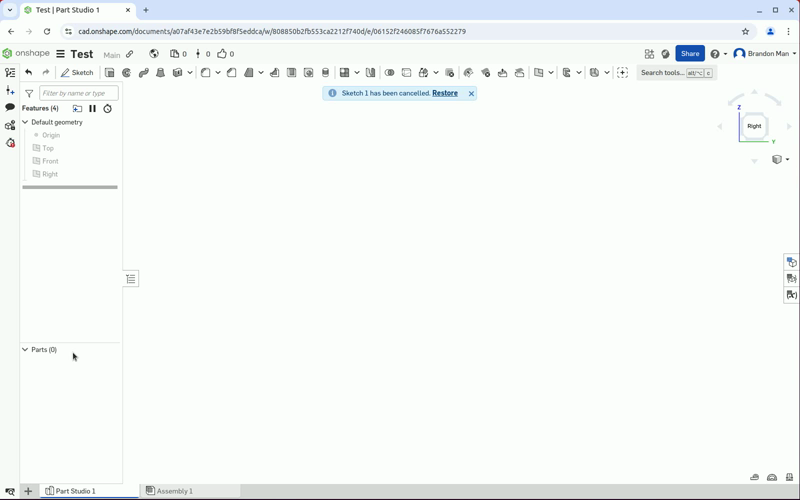
key(shift+s)
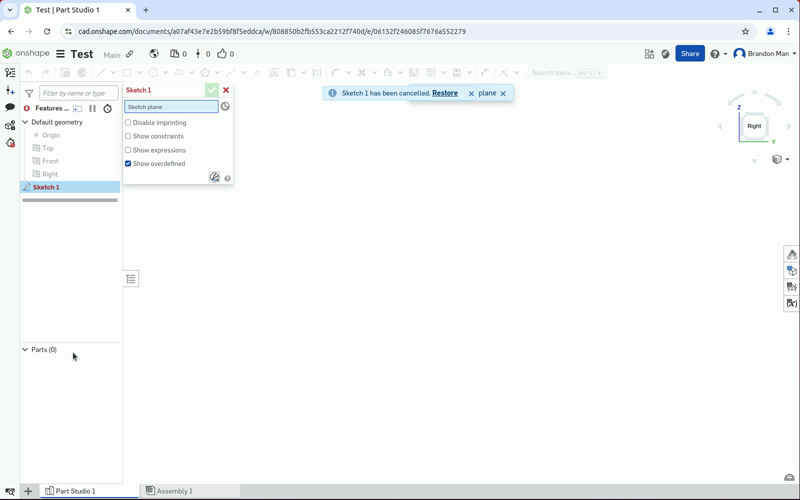
mouse_move(73, 176)
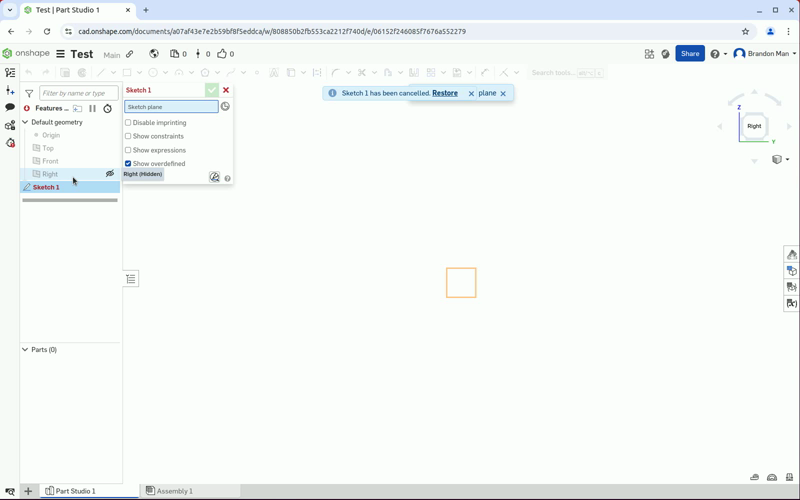
click(73, 176)
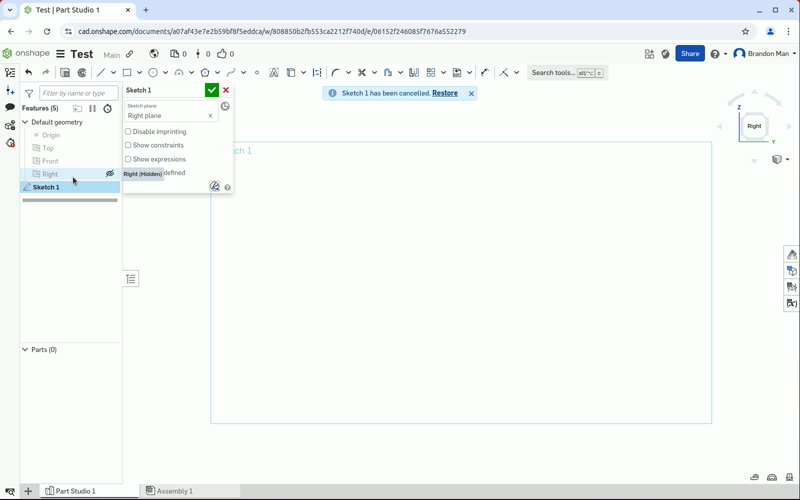
mouse_move(73, 352)
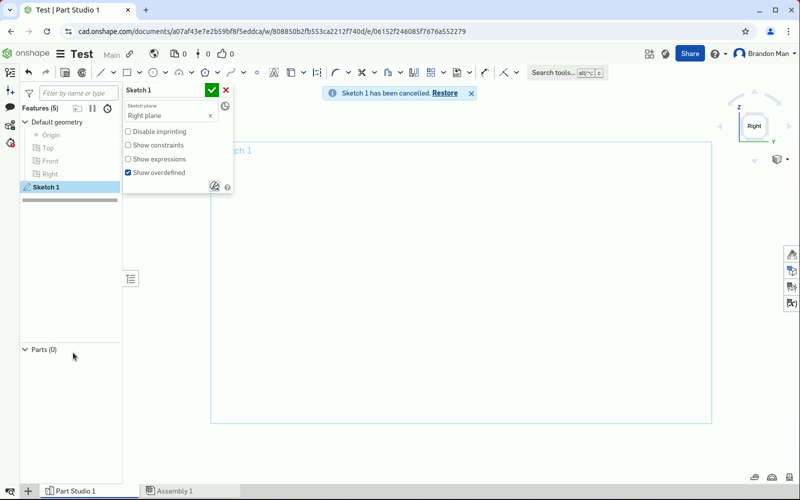
key(y)
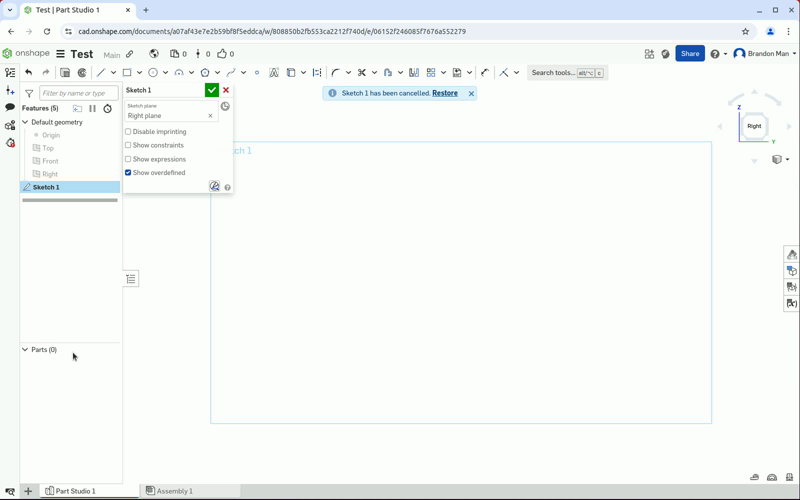
key(c)
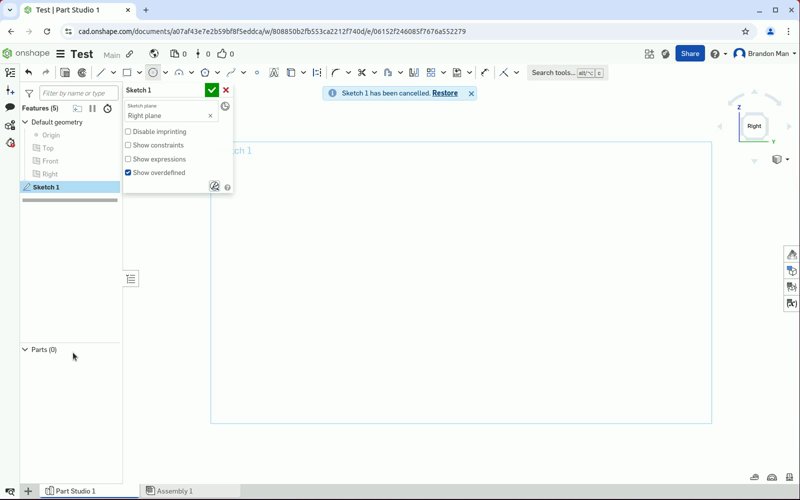
key_down(shift)
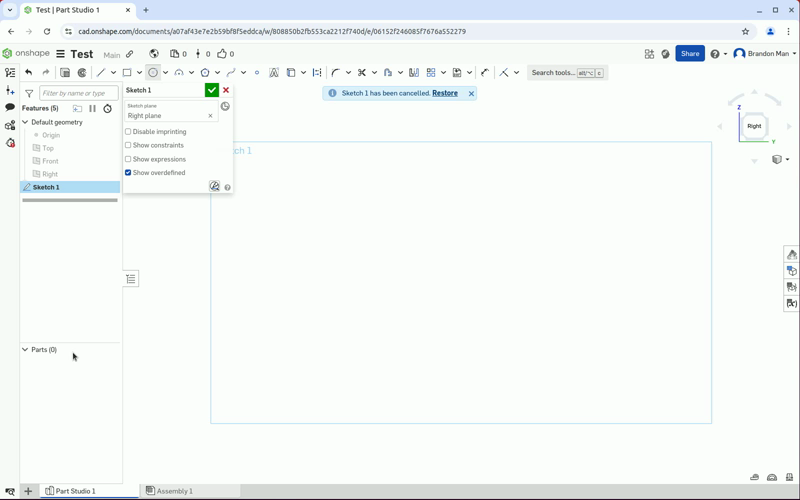
mouse_move(461, 282)
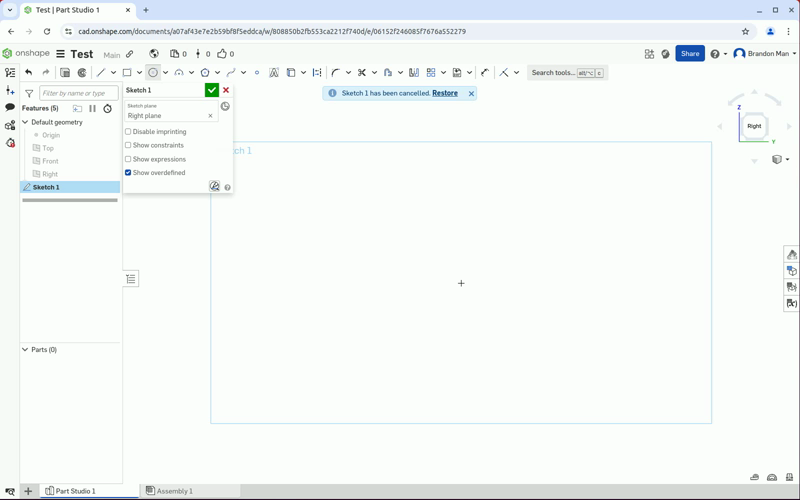
click(461, 282)
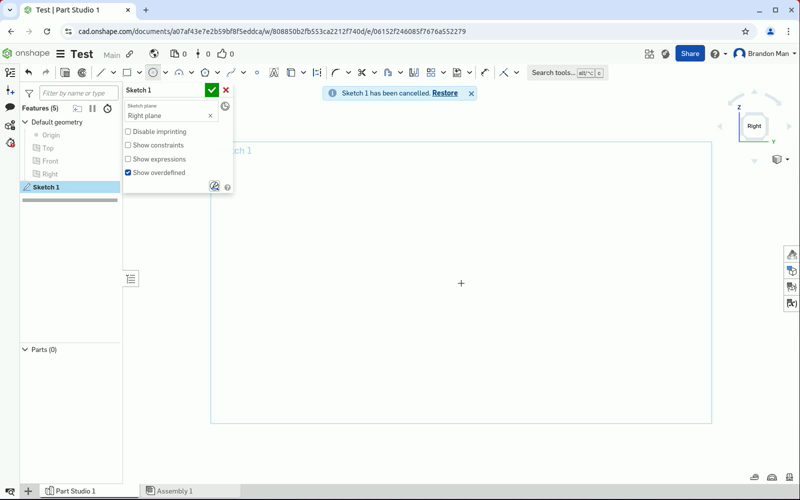
key_up(shift)
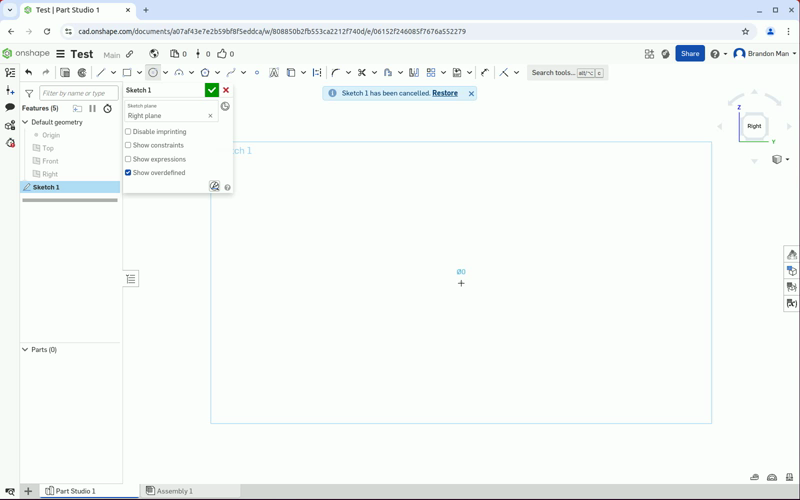
mouse_move(466, 282)
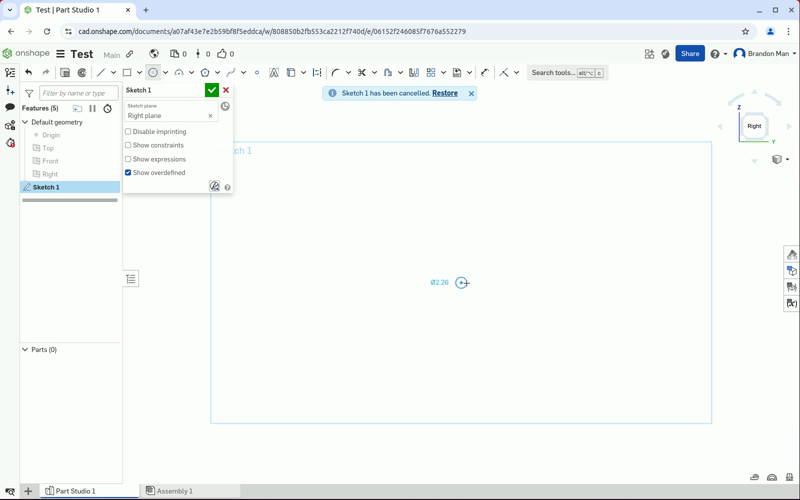
click(466, 282)
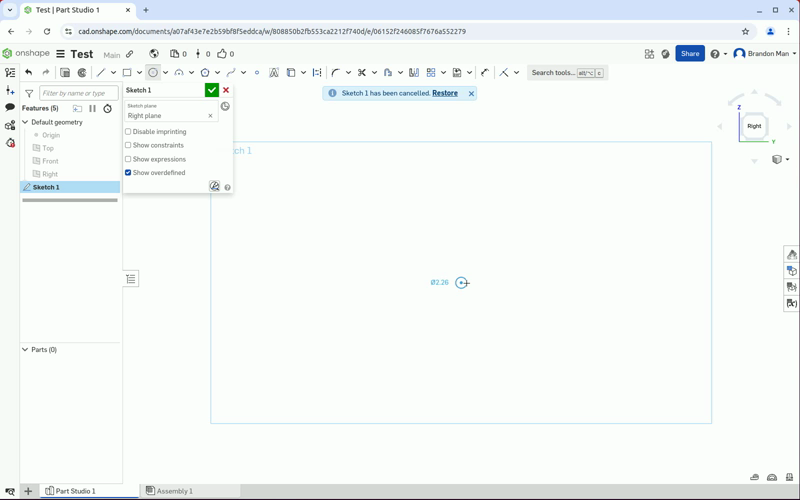
key(esc)
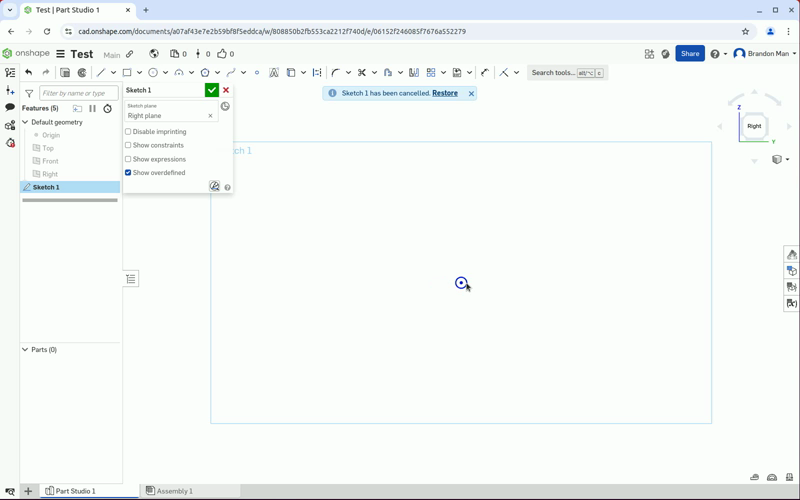
key(c)
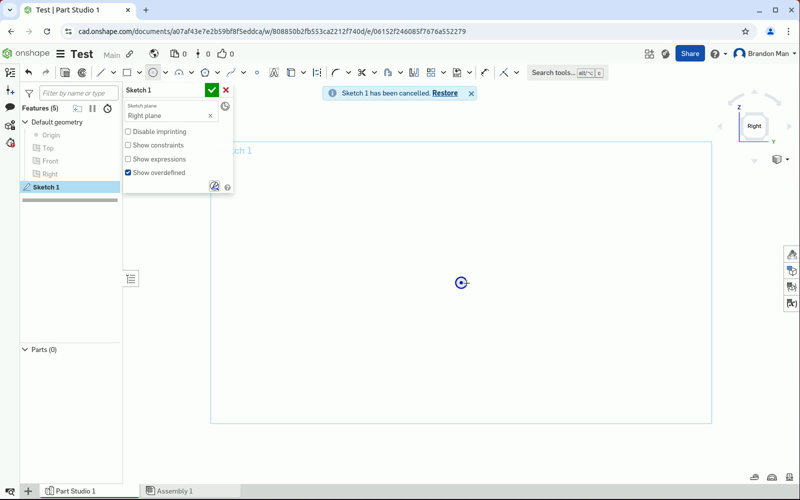
key_down(shift)
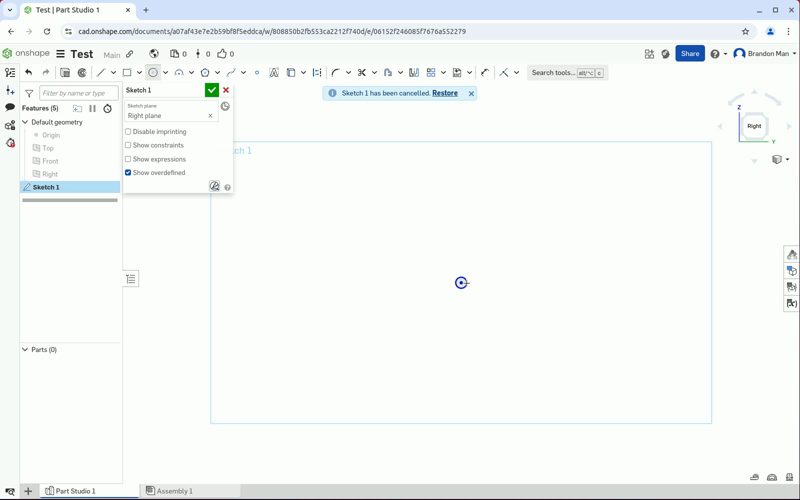
mouse_move(461, 282)
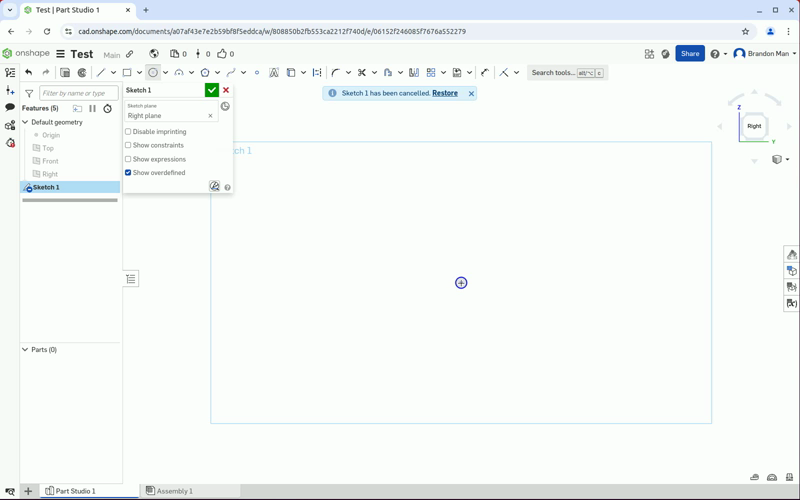
click(461, 282)
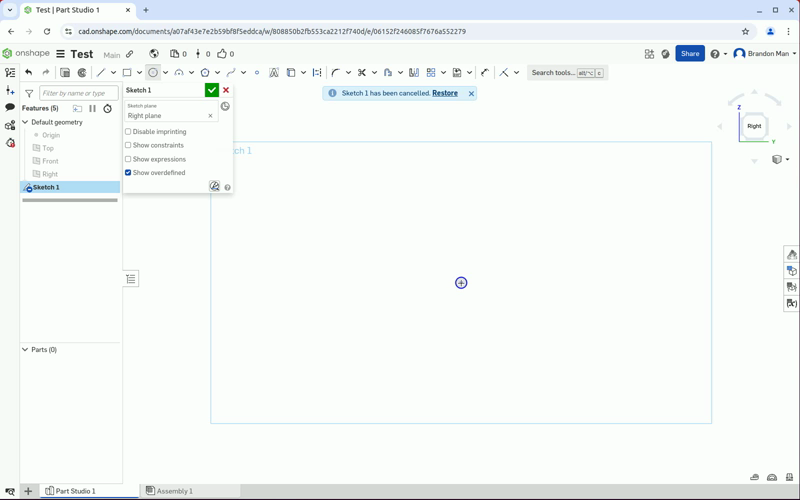
key_up(shift)
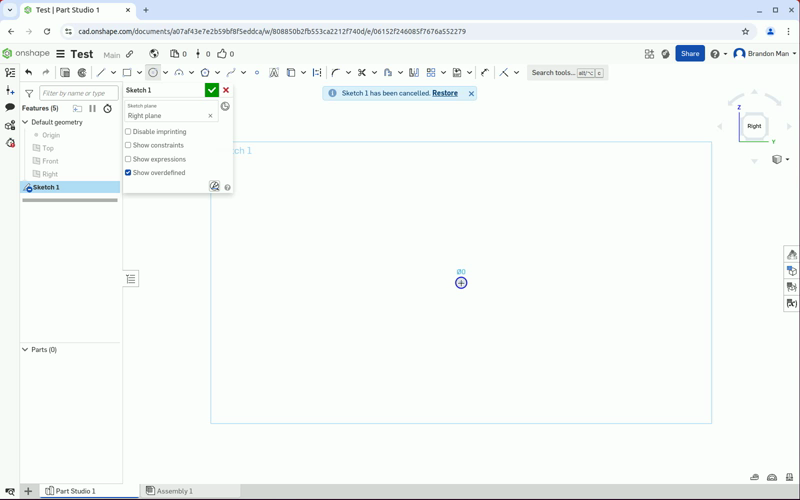
mouse_move(464, 282)
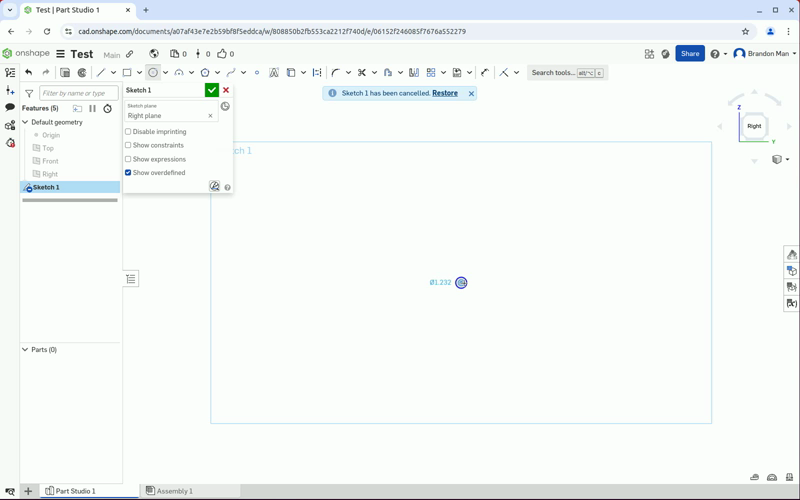
scroll(6)
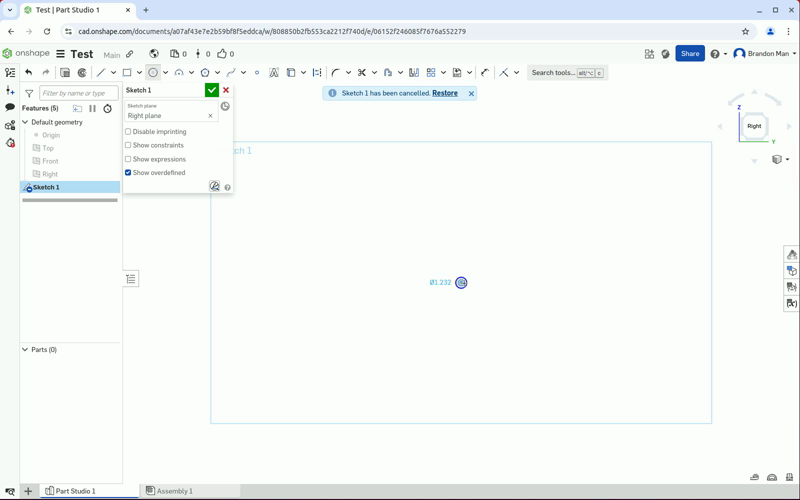
scroll(6)
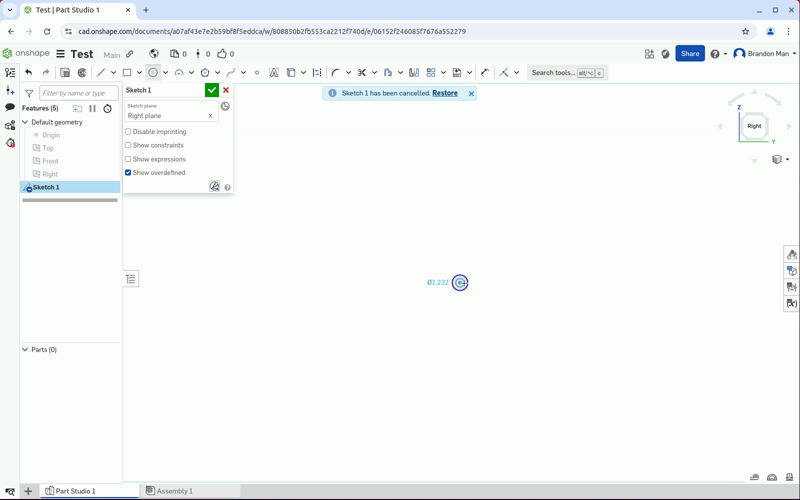
scroll(6)
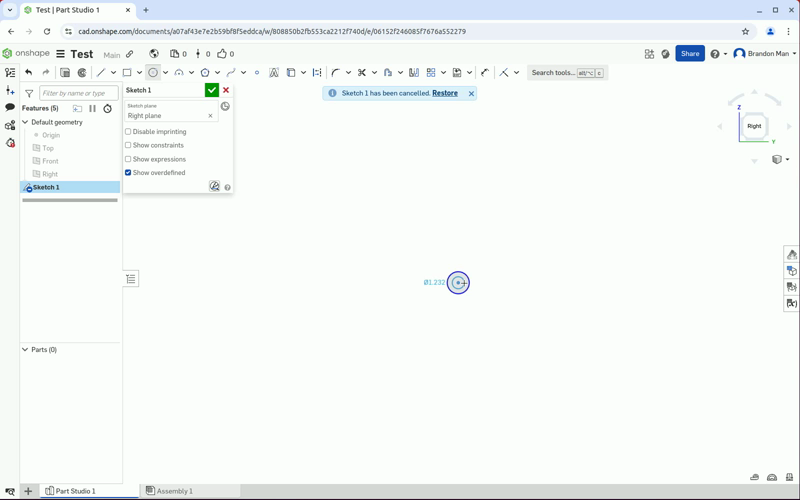
scroll(6)
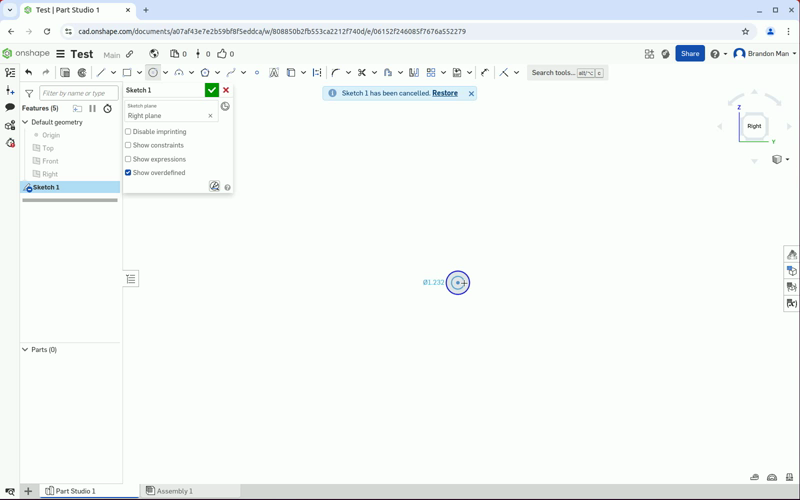
scroll(6)
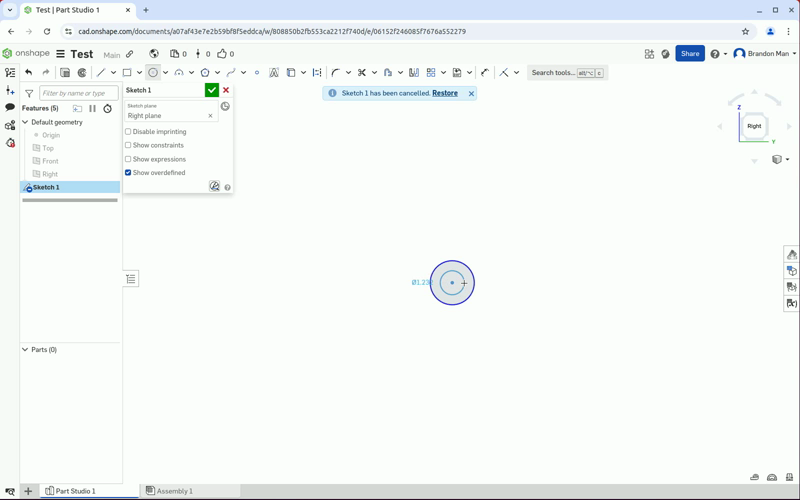
scroll(6)
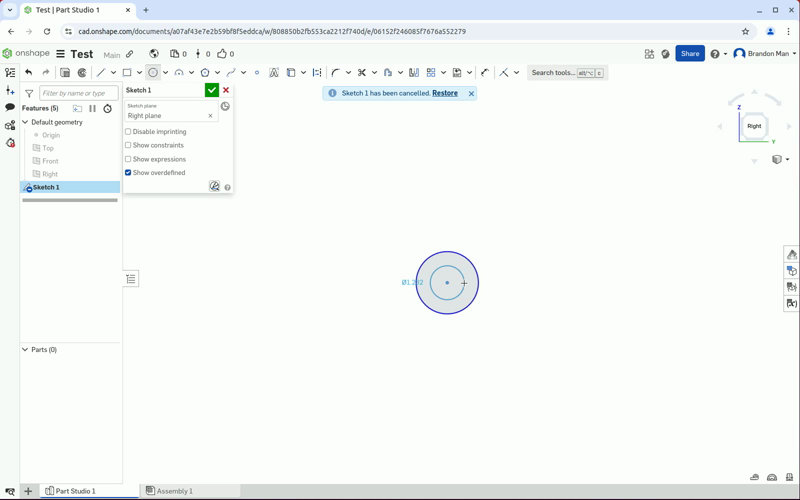
scroll(6)
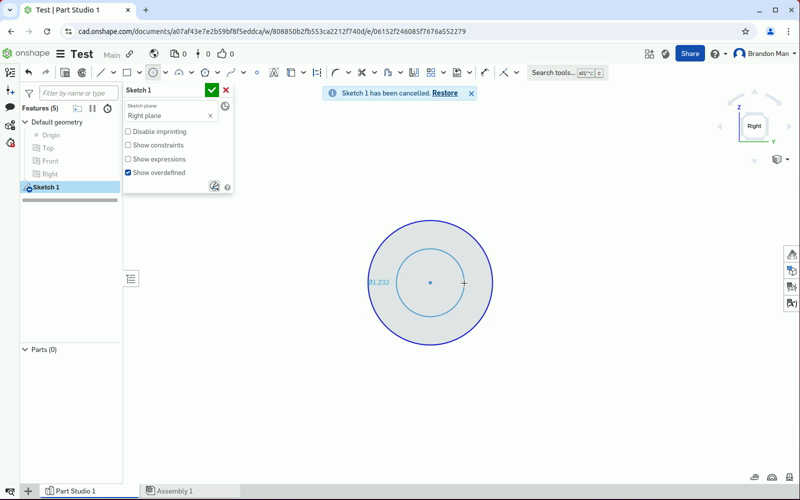
click(464, 282)
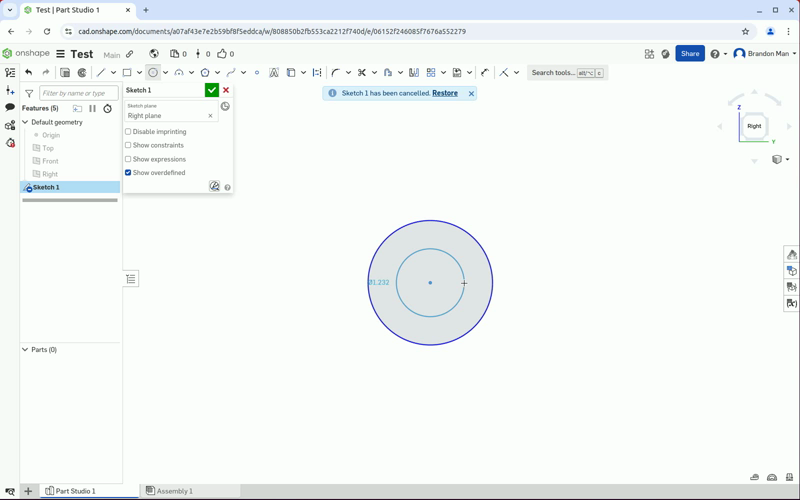
scroll(-6)
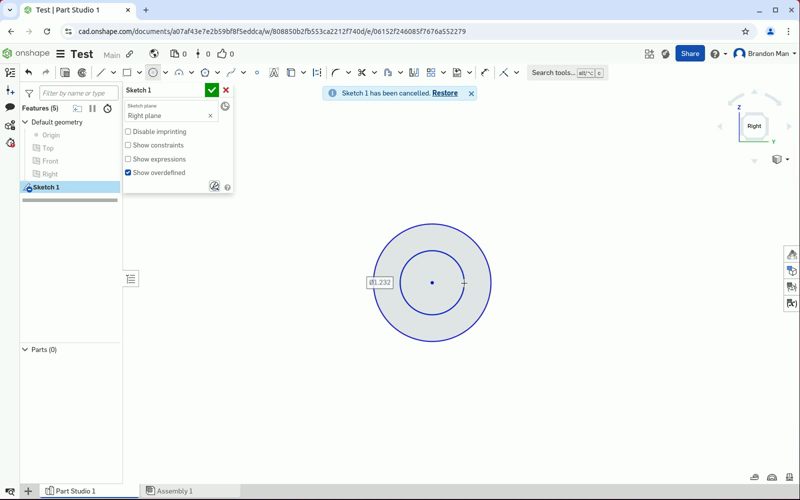
scroll(-6)
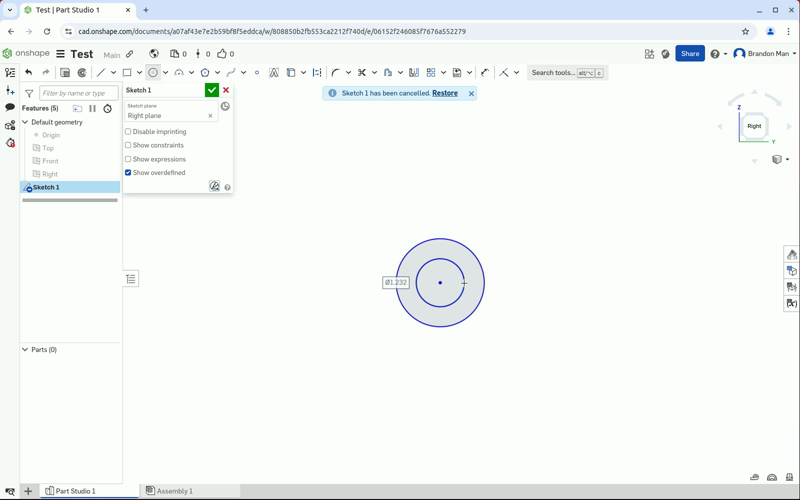
scroll(-6)
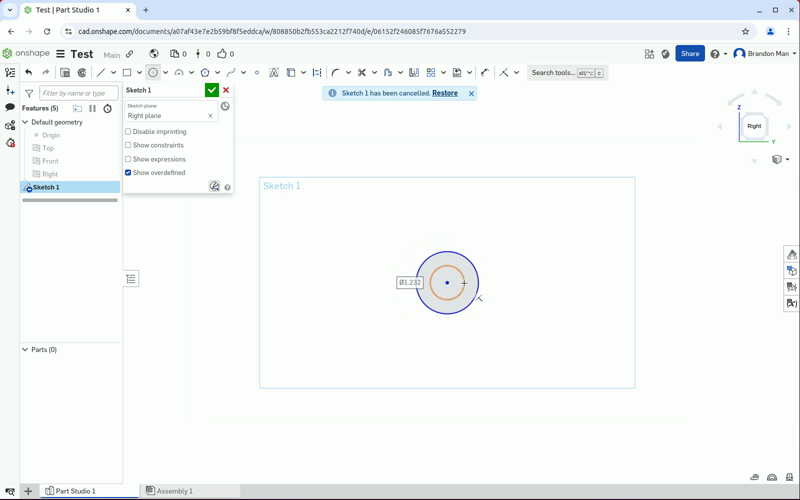
scroll(-6)
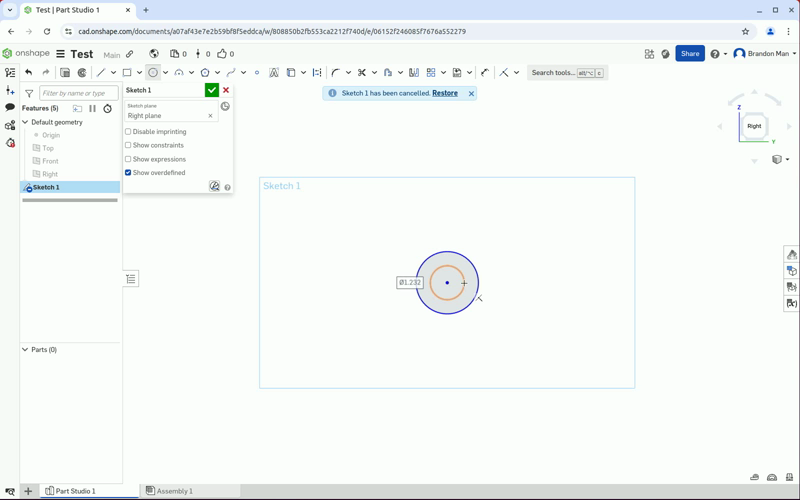
scroll(-6)
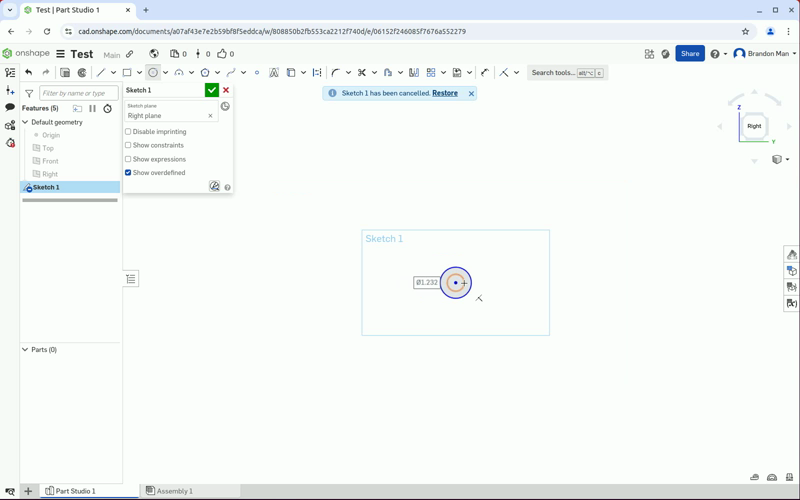
scroll(-6)
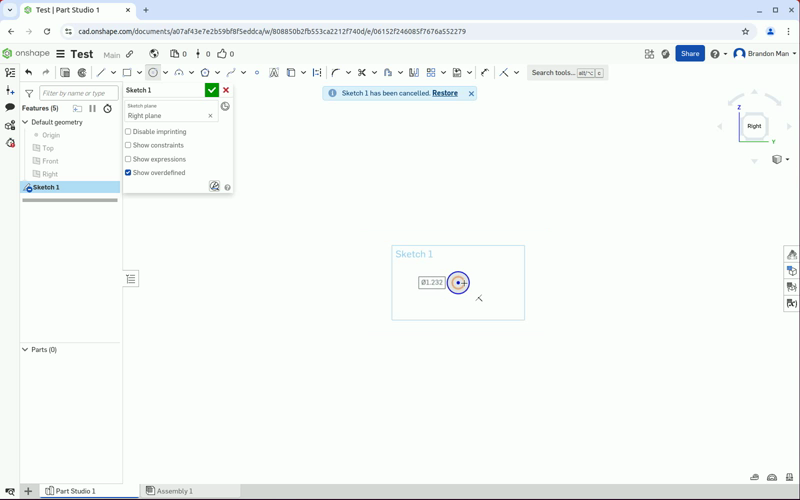
scroll(-6)
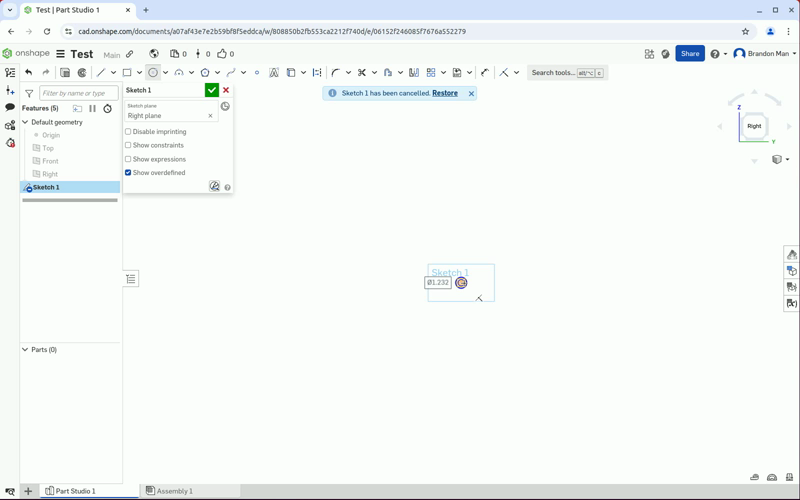
key(esc)
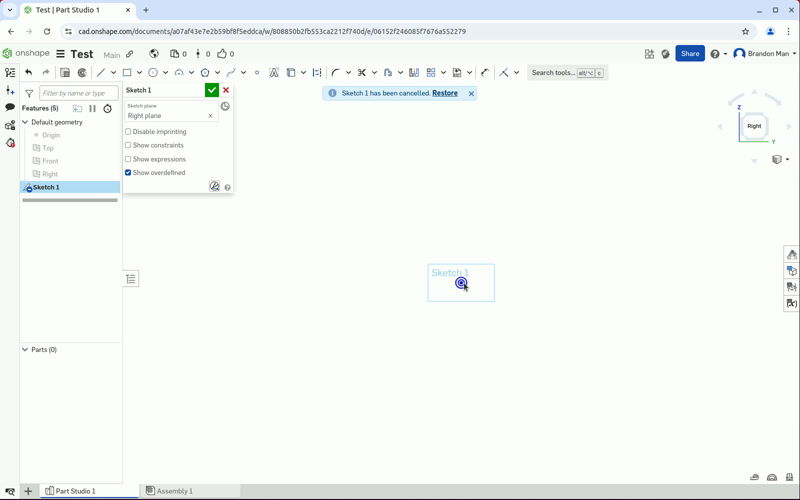
mouse_move(465, 279)
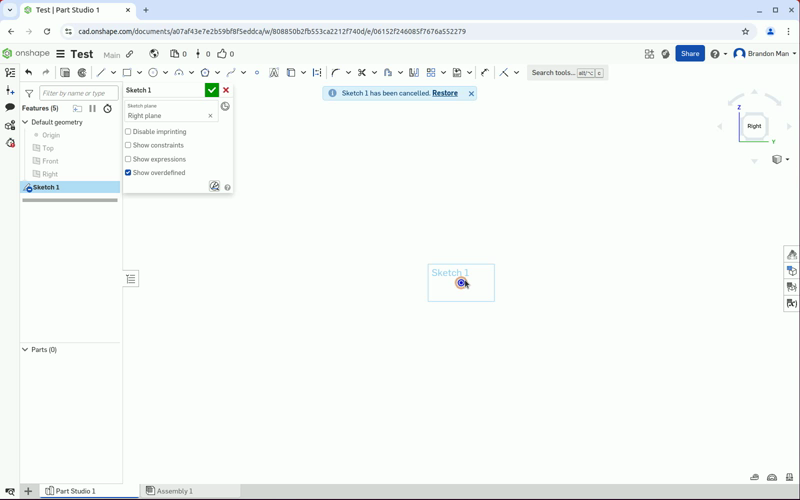
scroll(6)
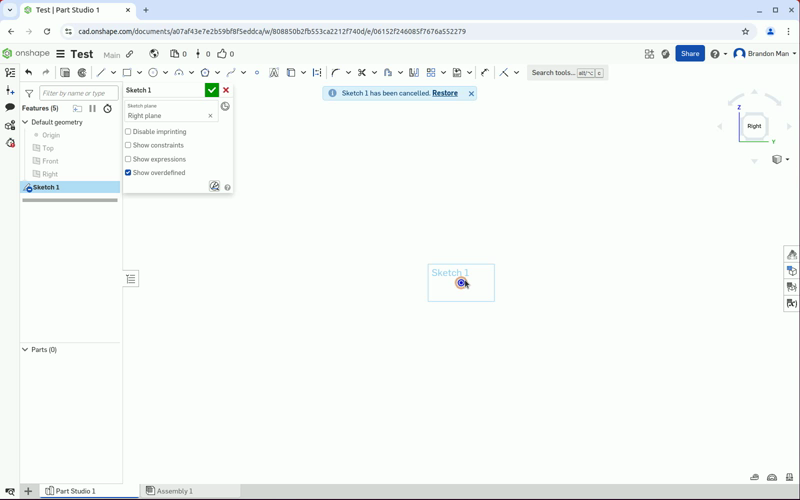
scroll(6)
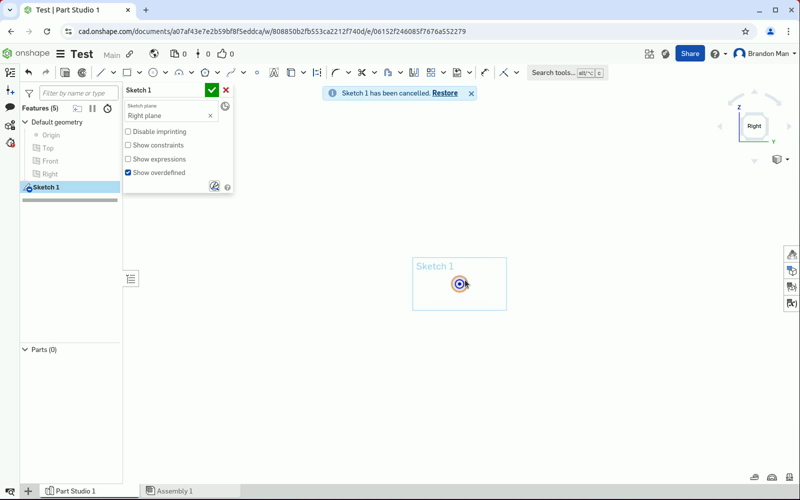
scroll(6)
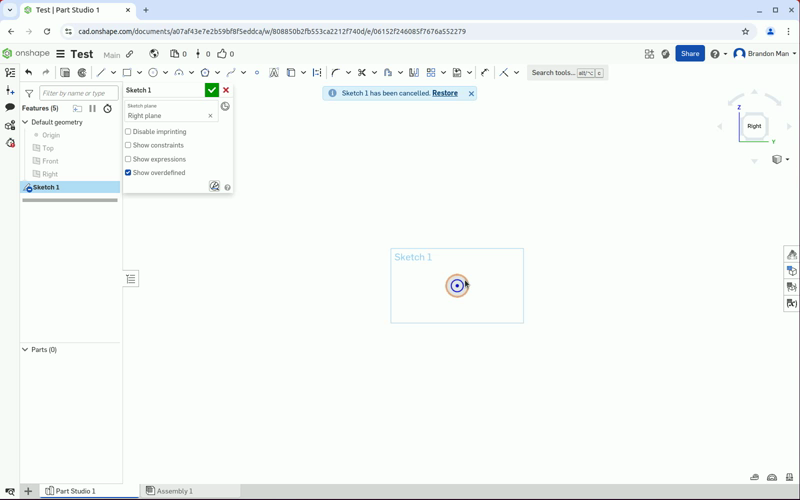
scroll(6)
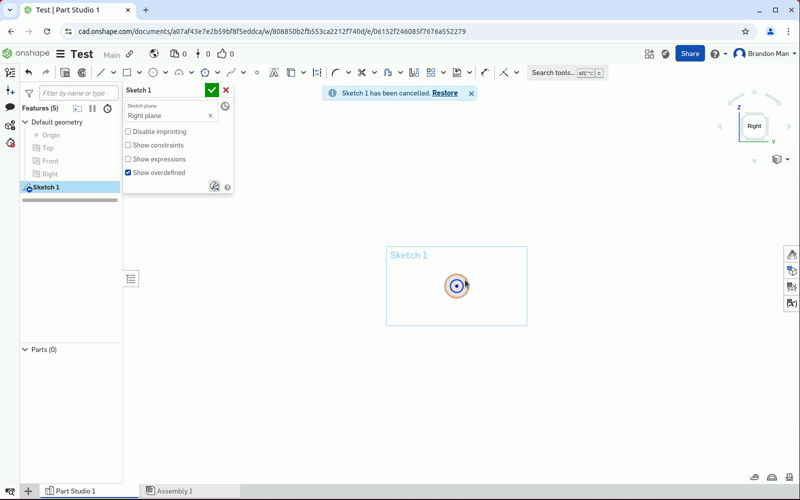
scroll(6)
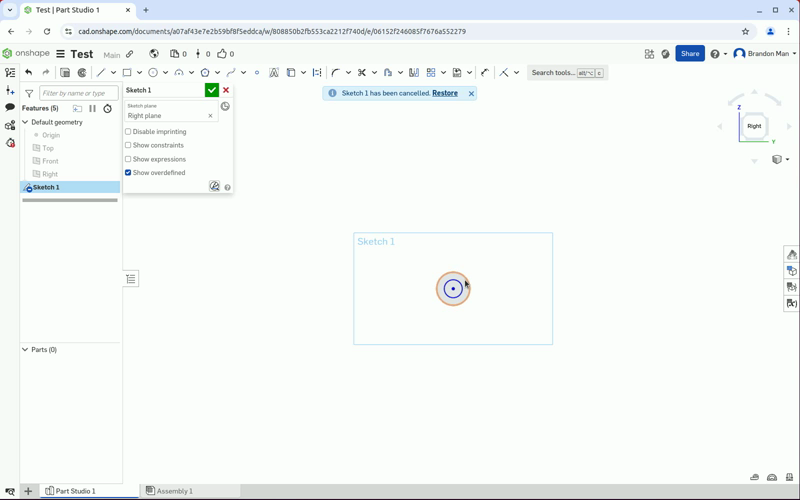
scroll(6)
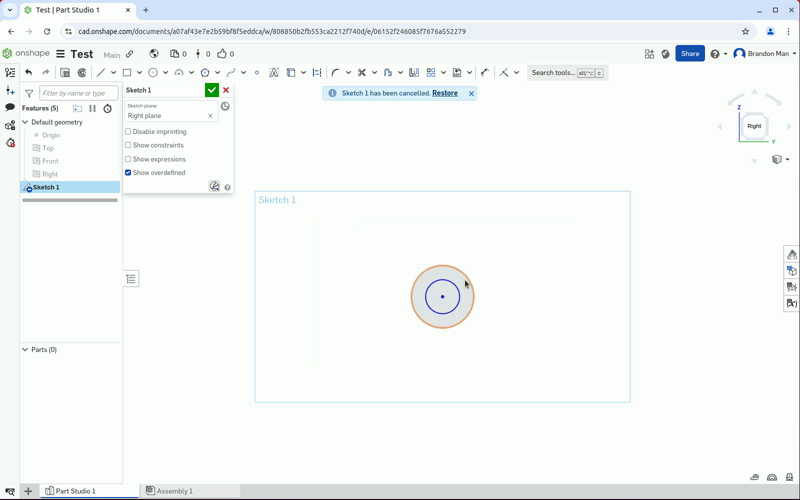
scroll(6)
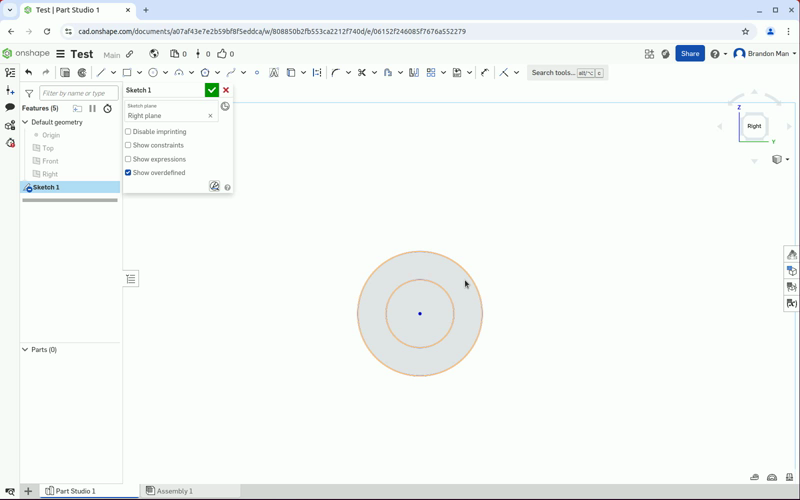
click(465, 279)
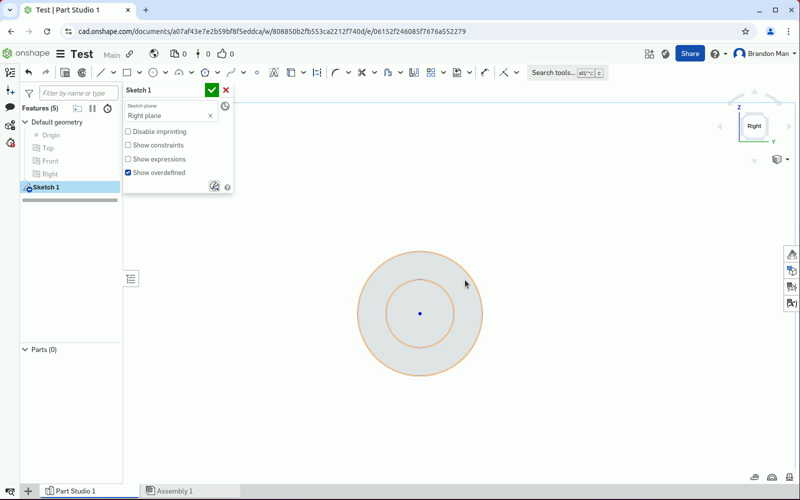
scroll(-6)
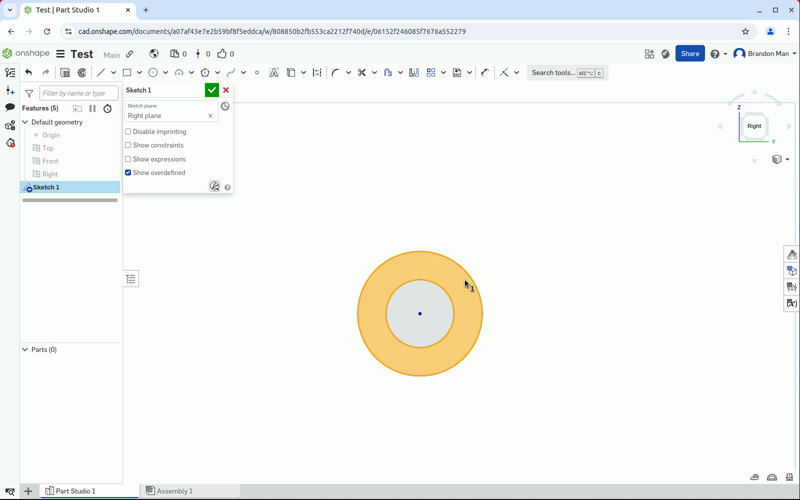
scroll(-6)
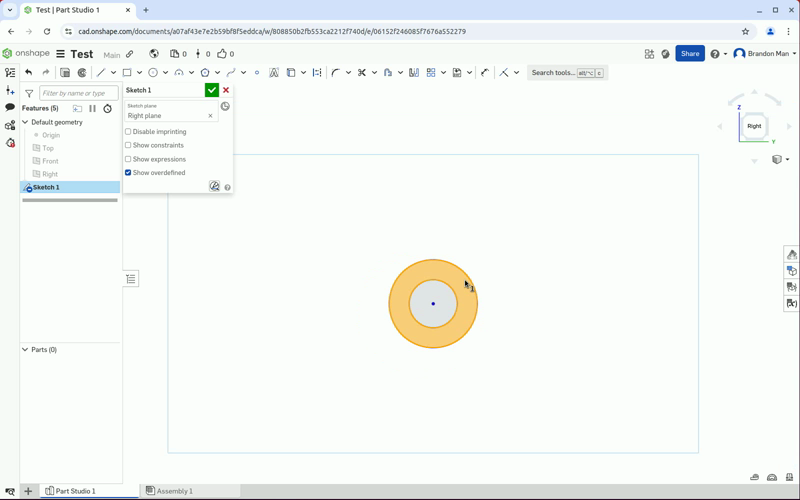
scroll(-6)
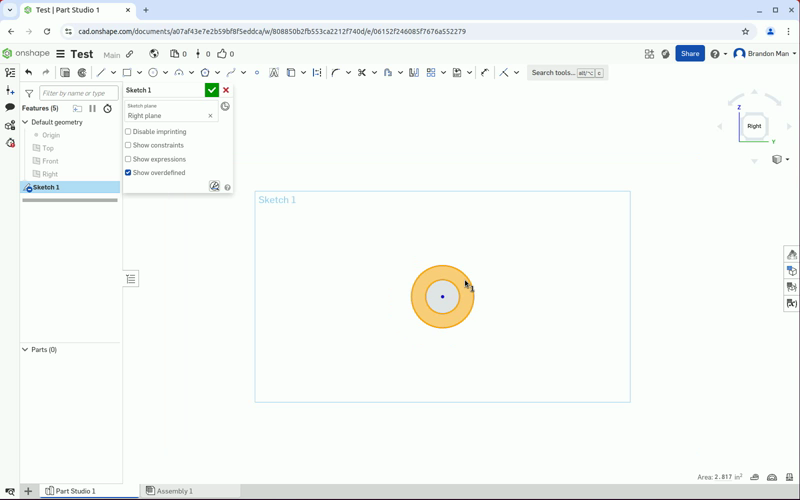
scroll(-6)
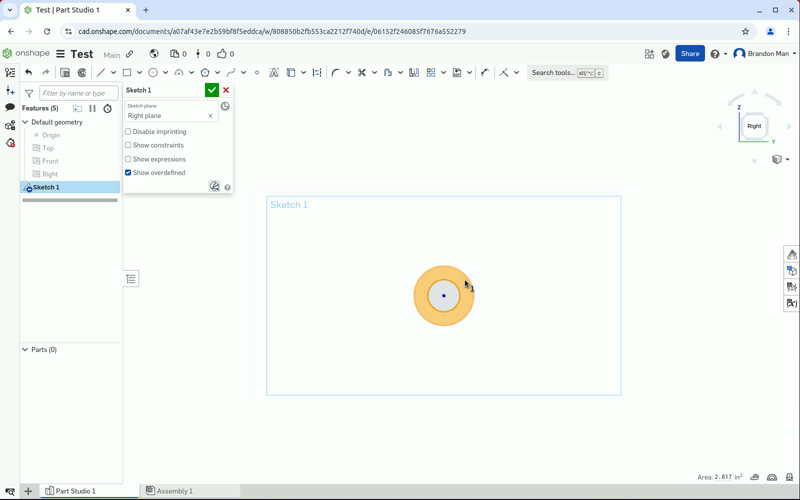
scroll(-6)
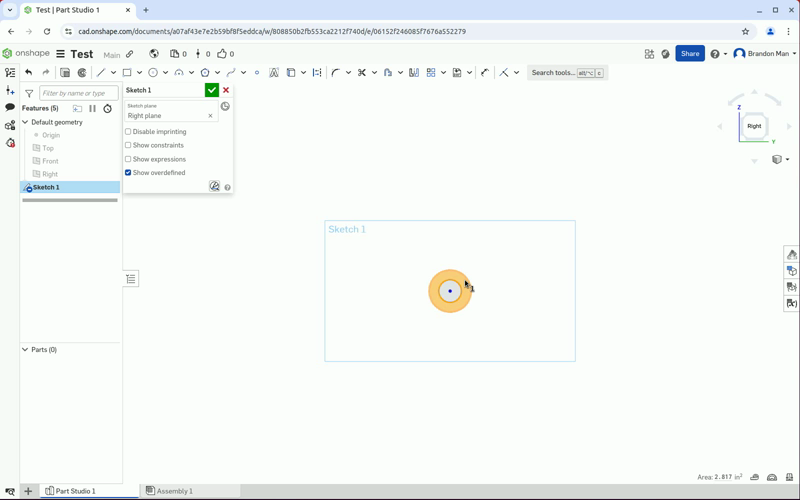
scroll(-6)
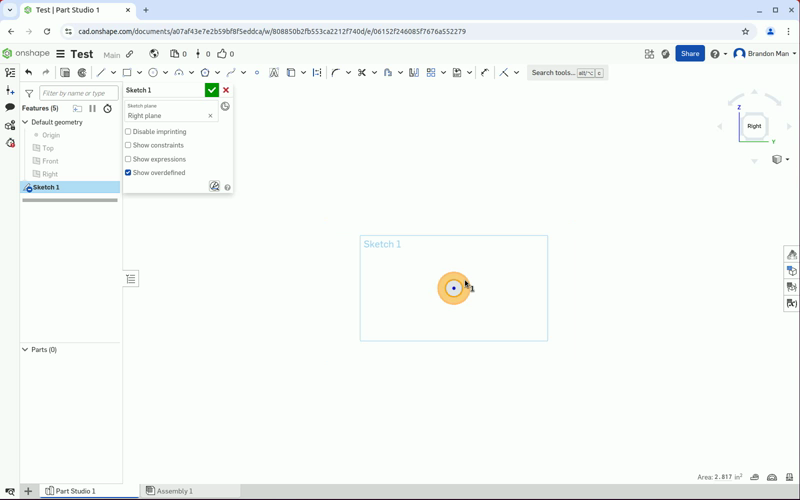
scroll(-6)
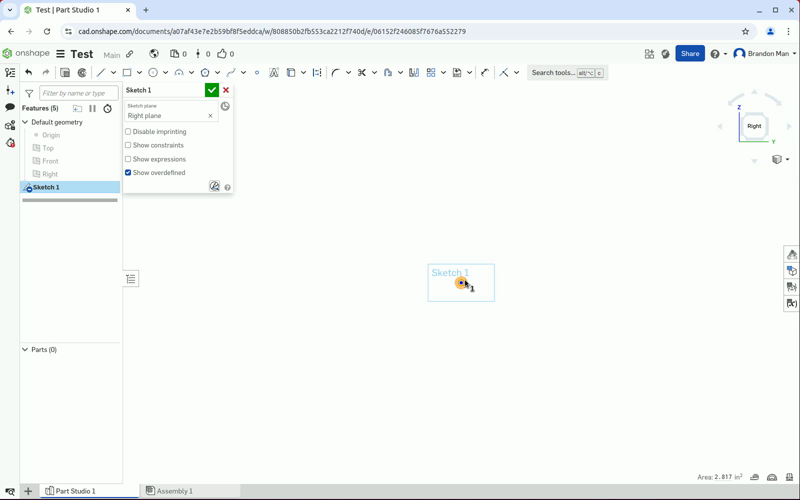
mouse_move(73, 352)
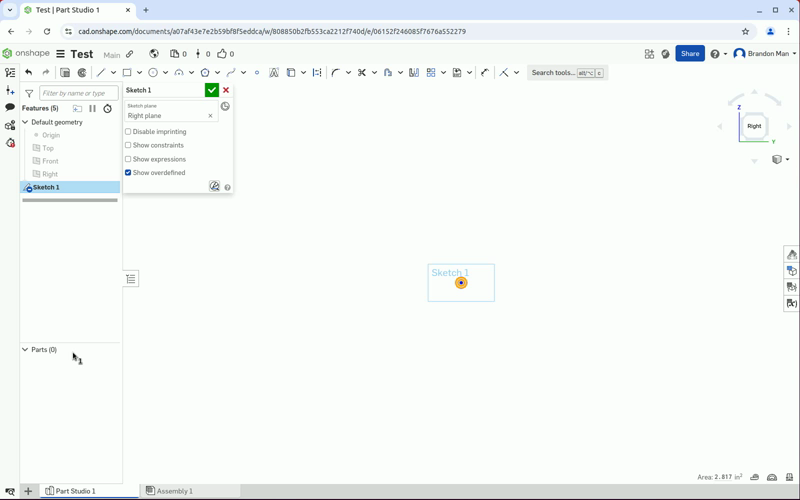
key(shift+y)
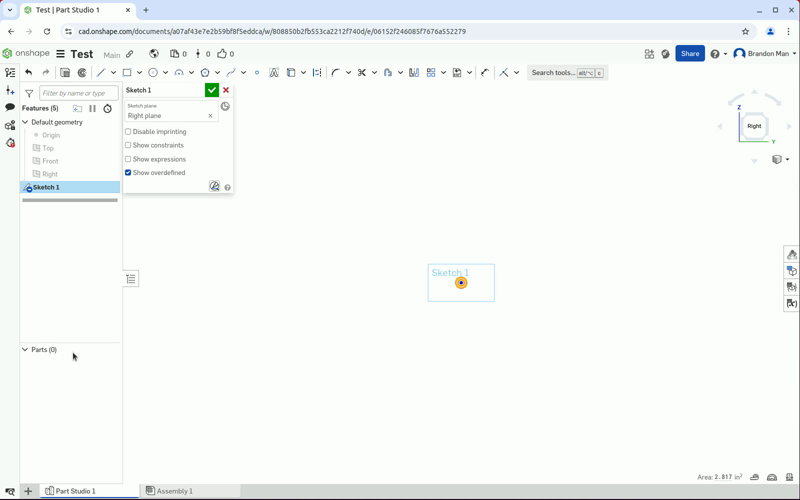
key(shift+e)
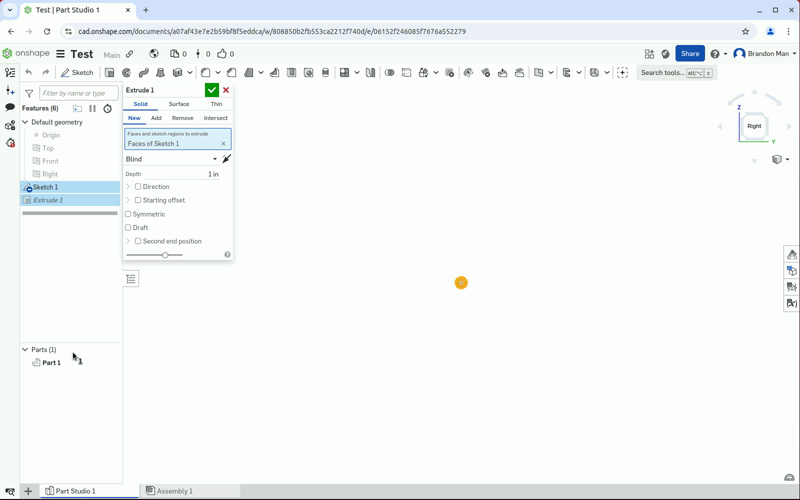
mouse_move(143, 106)
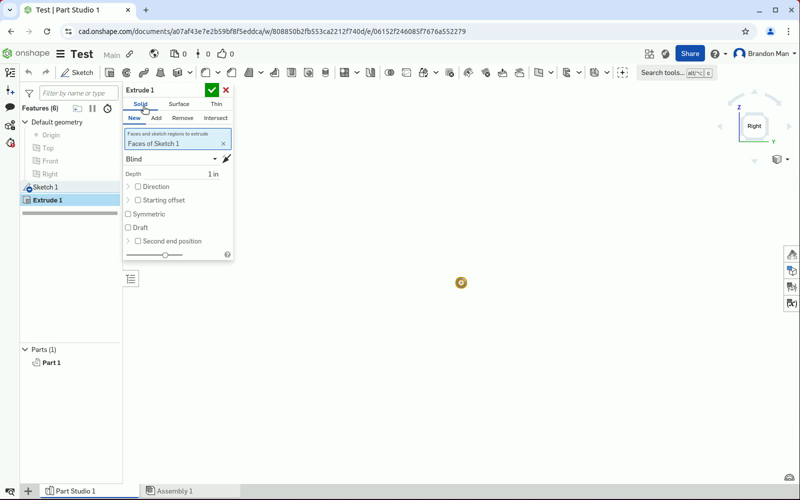
click(143, 106)
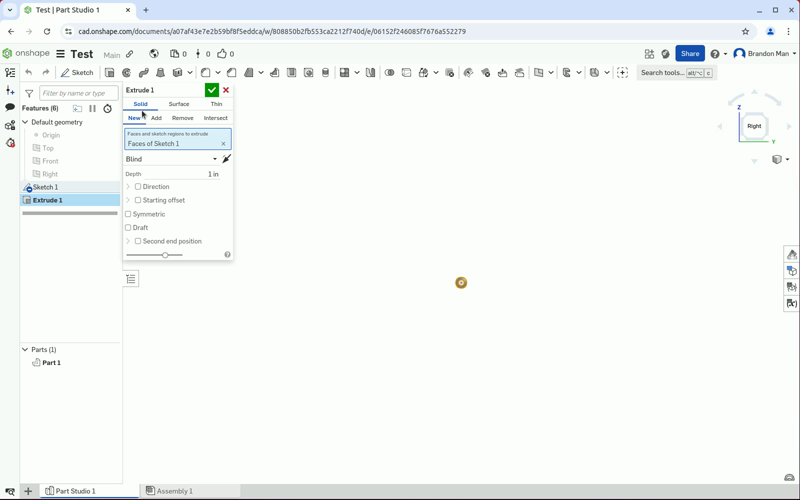
mouse_move(137, 120)
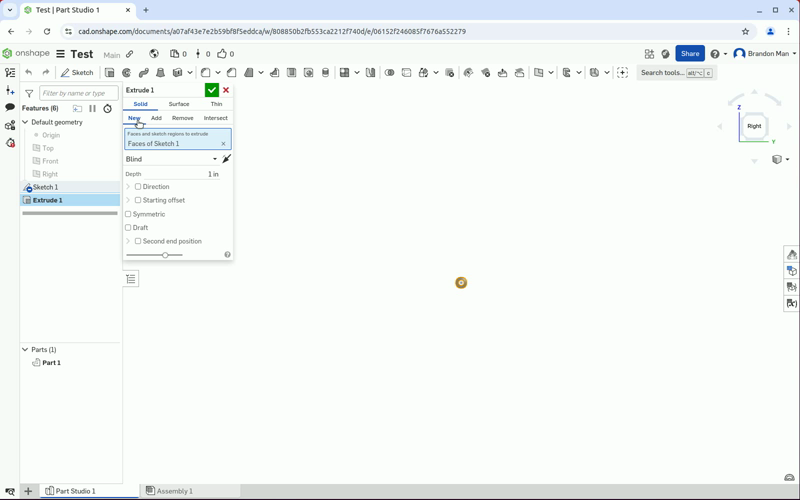
click(137, 120)
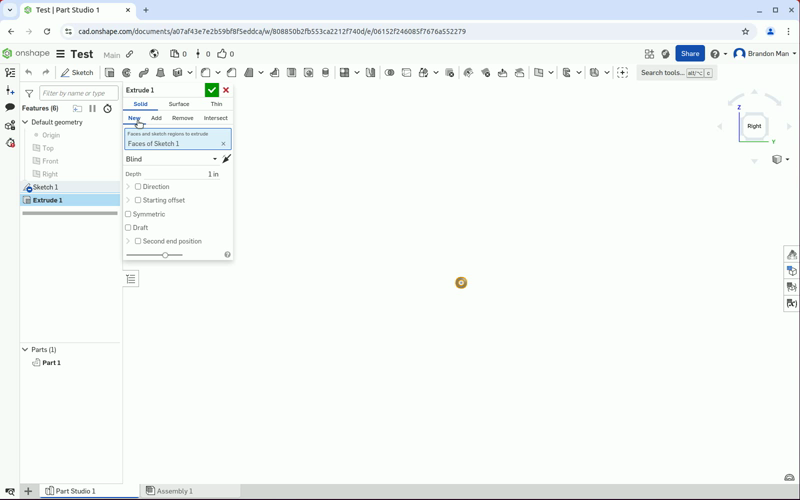
key(tab, 4)
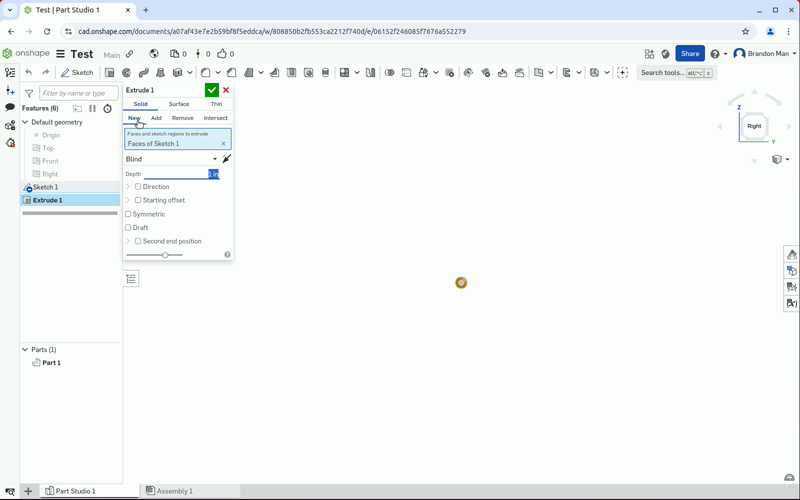
text(-2.889)
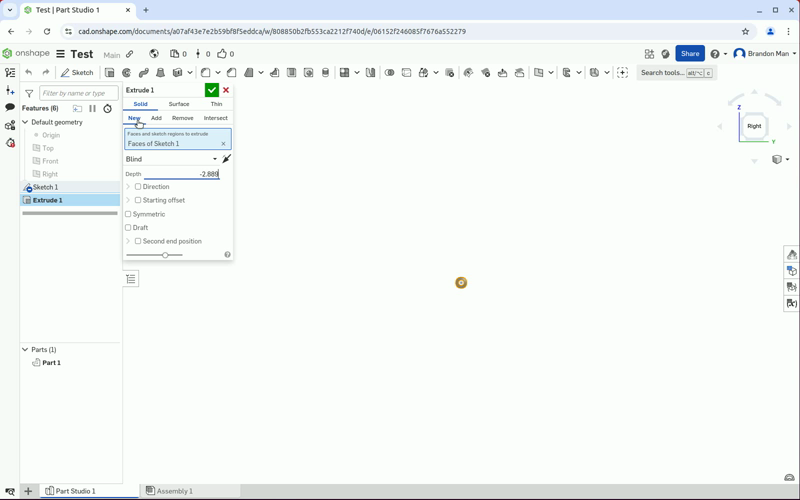
key(tab, 3)
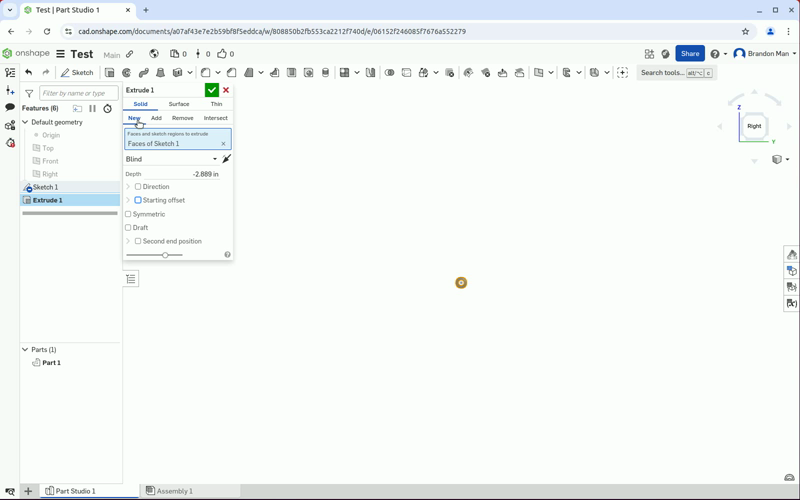
key(tab, 2)
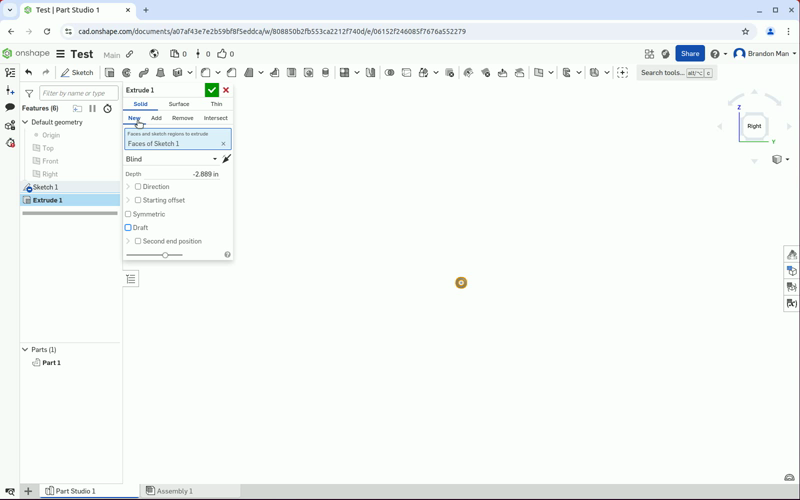
key(space)
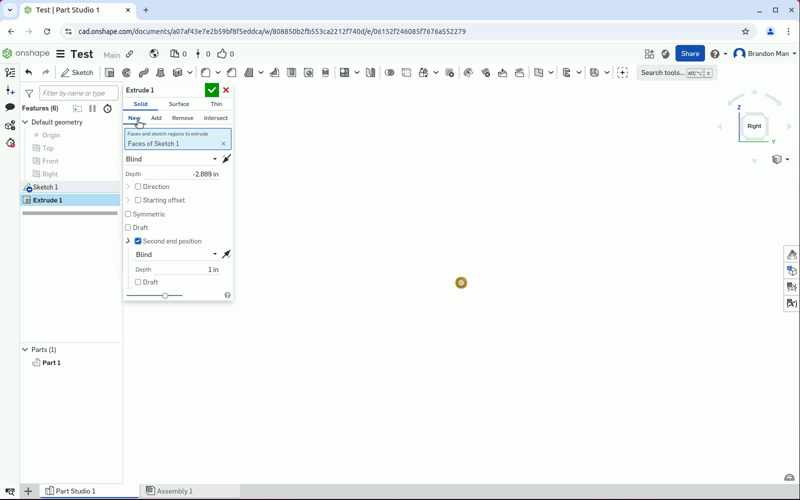
key(tab, 3)
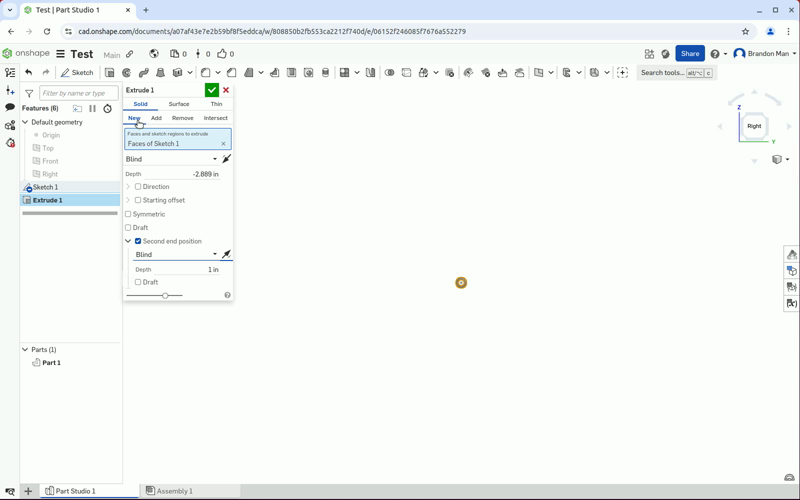
text(0.963)
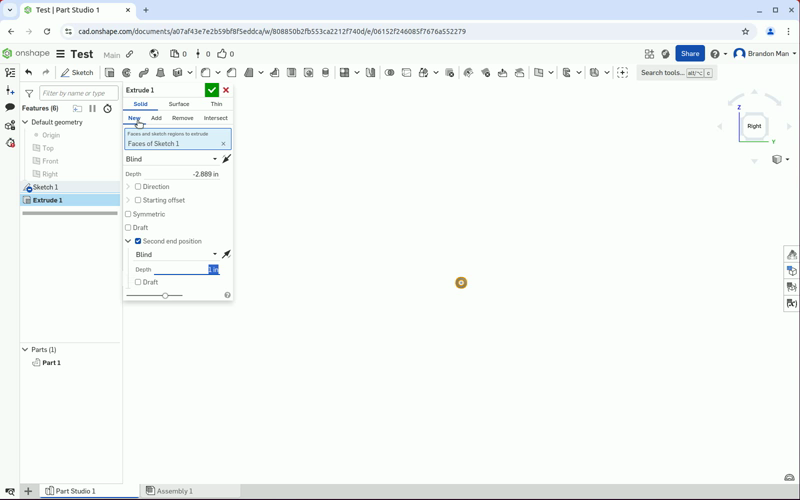
key(enter)
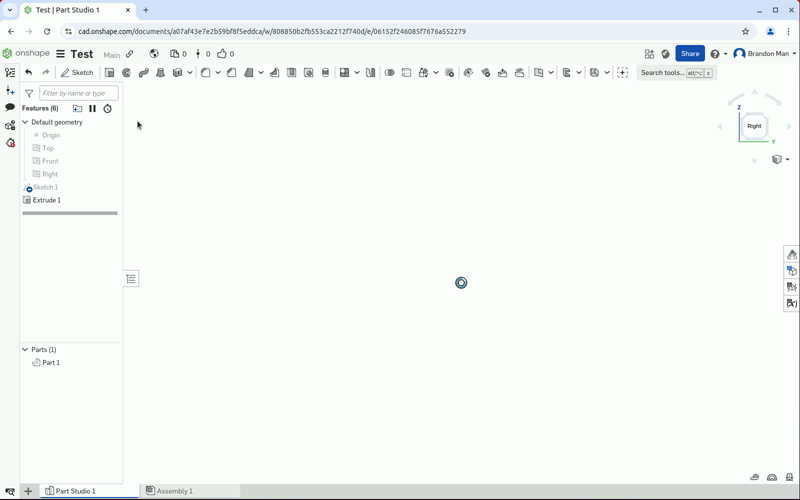
key(shift+h)
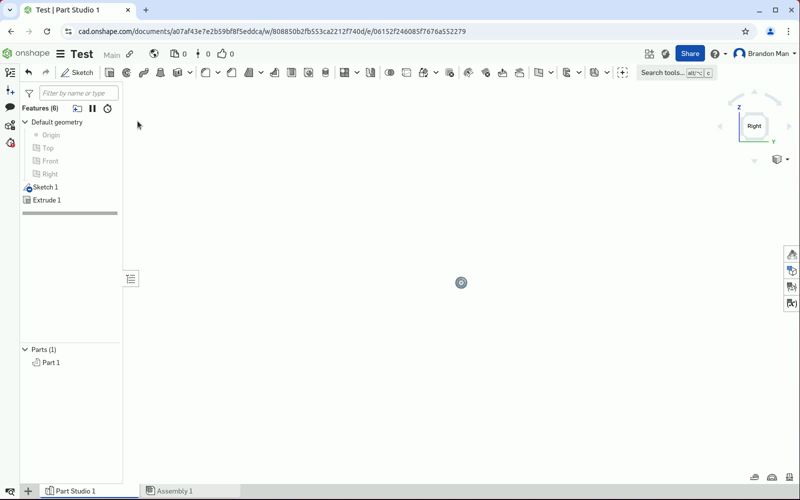
key(shift+h)
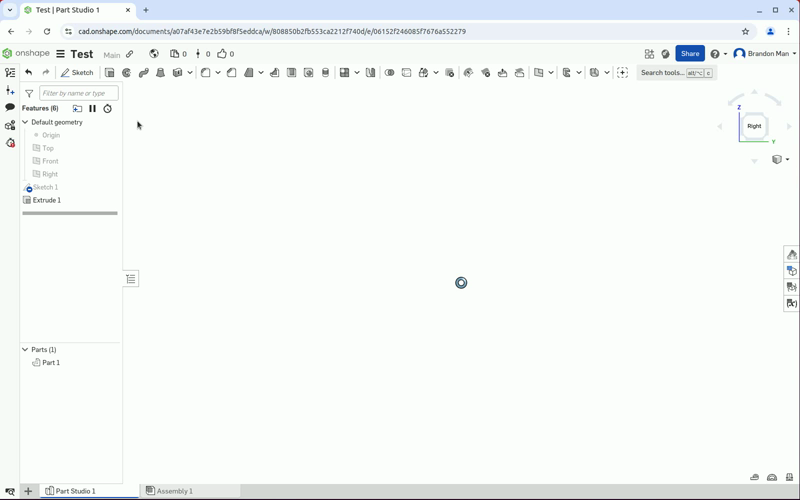
mouse_move(73, 189)
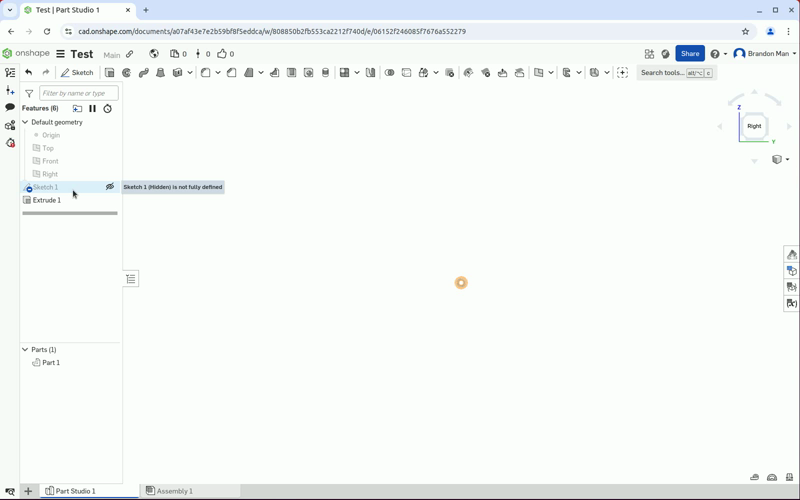
click(73, 189)
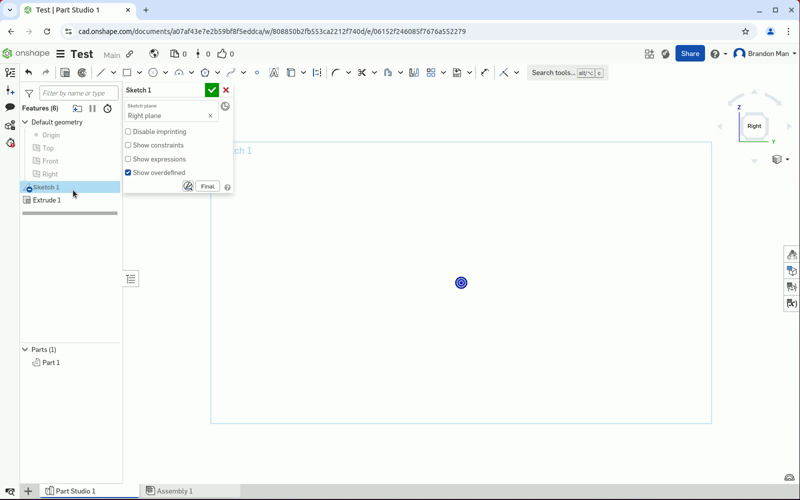
mouse_move(229, 92)
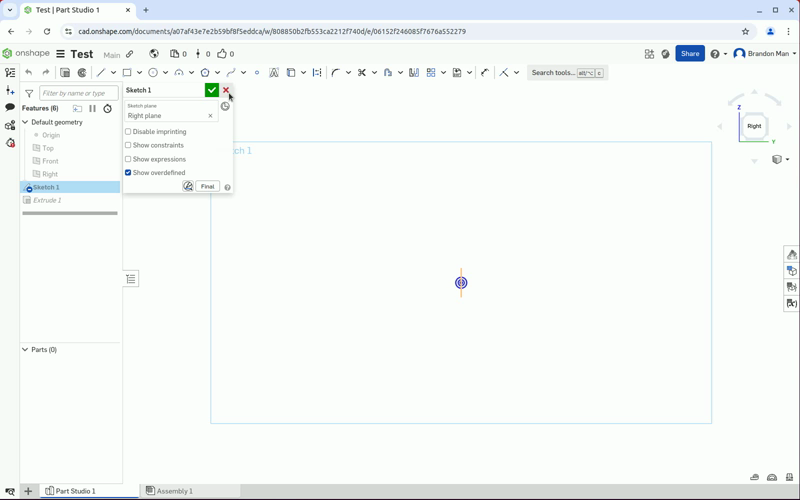
click(229, 92)
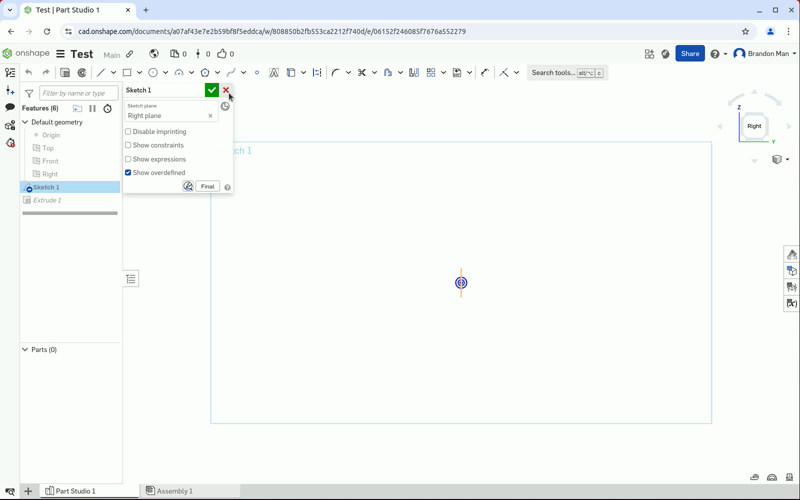
key(shift+s)
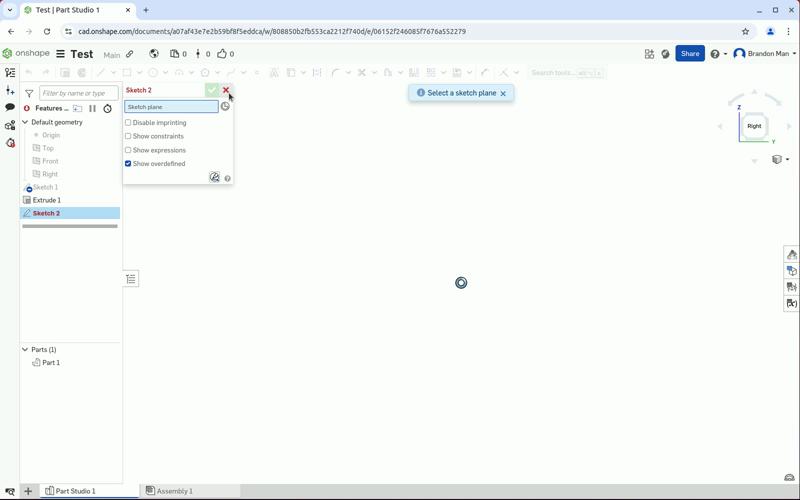
mouse_move(73, 176)
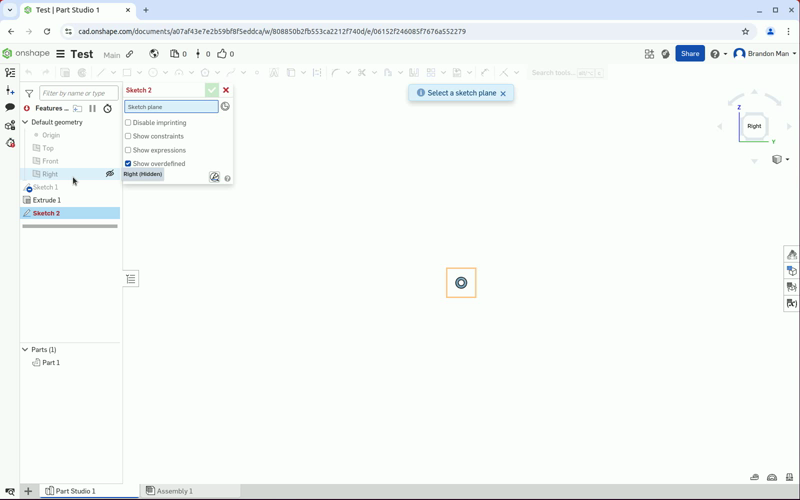
click(73, 176)
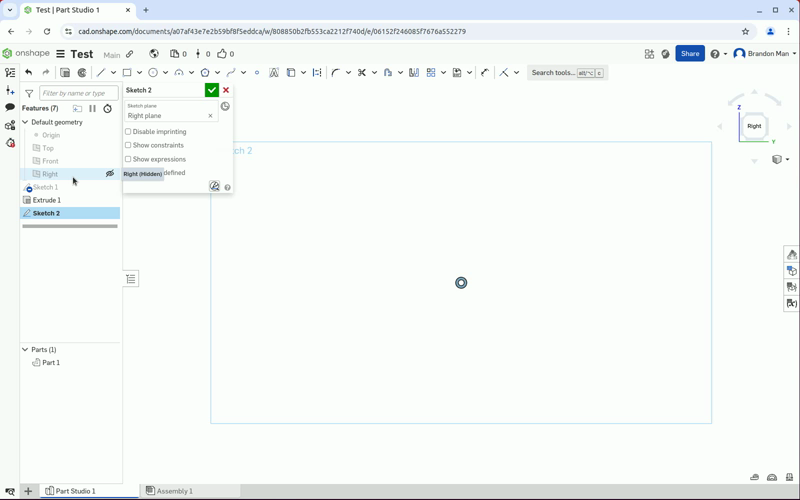
mouse_move(73, 352)
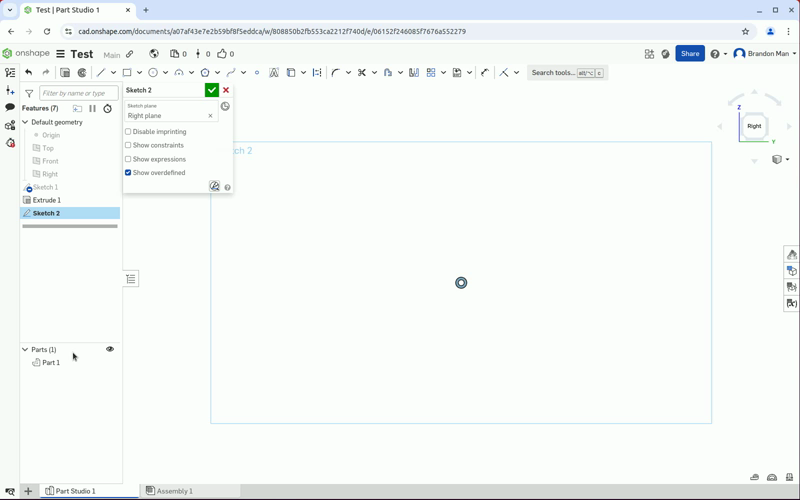
key(y)
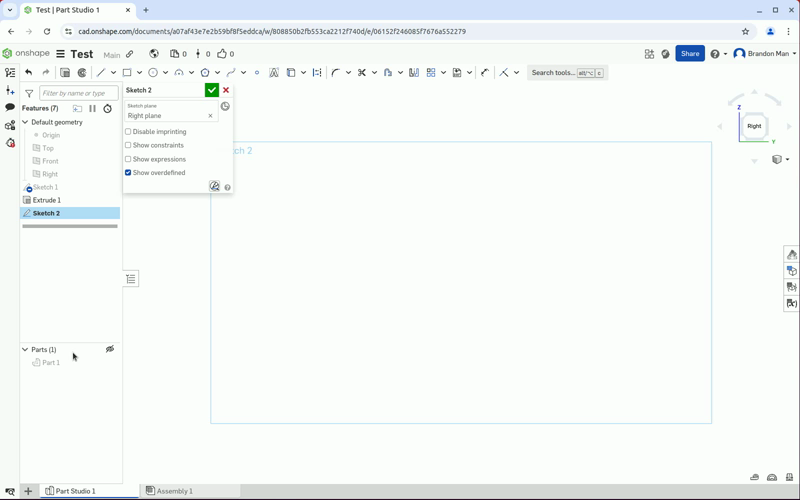
key(l)
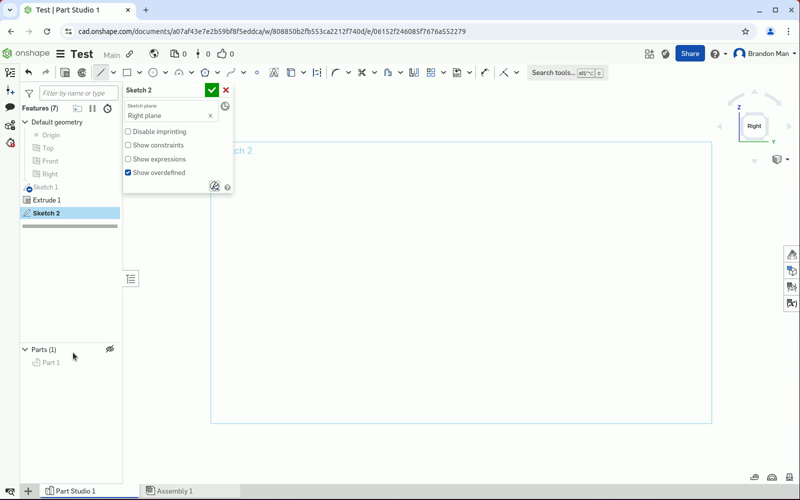
key_down(shift)
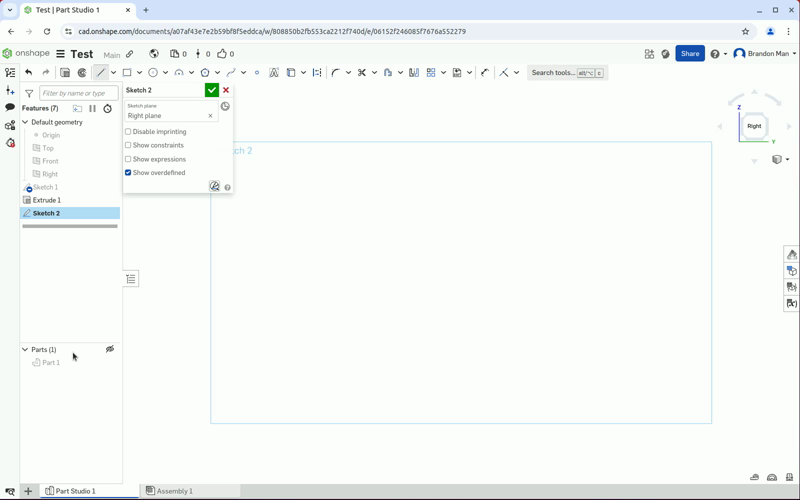
mouse_move(352, 287)
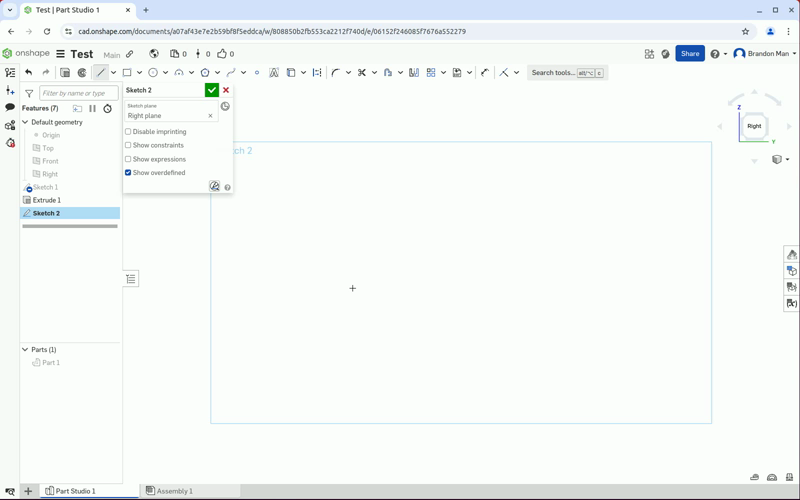
click(352, 287)
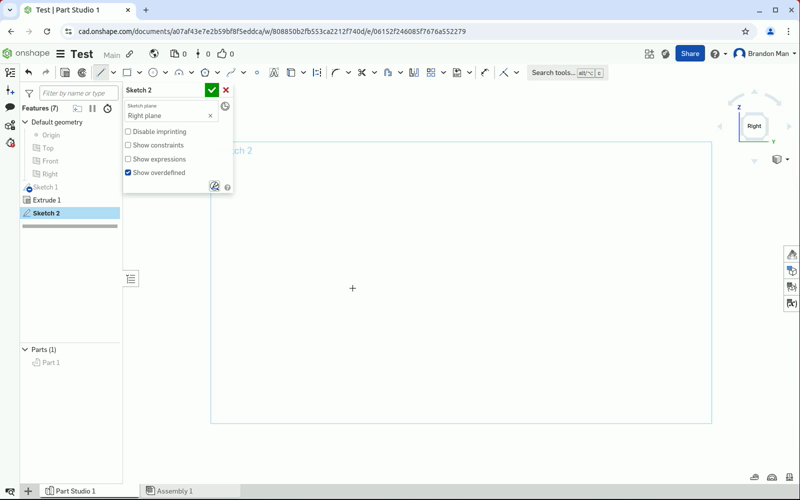
key_up(shift)
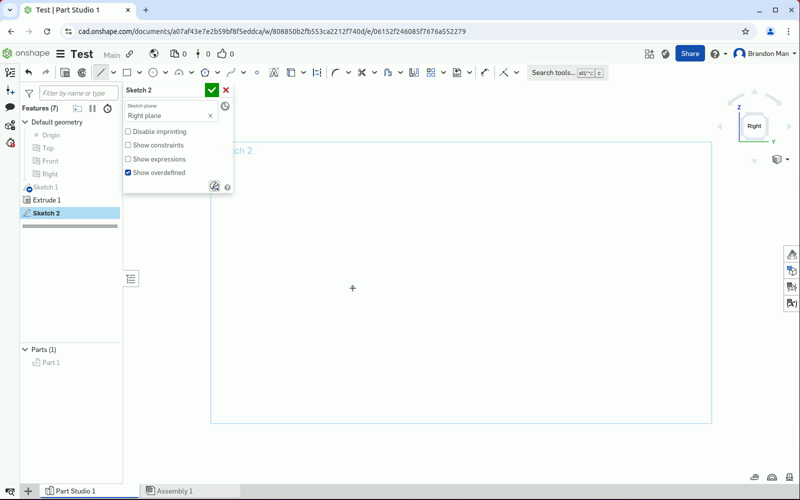
key_down(shift)
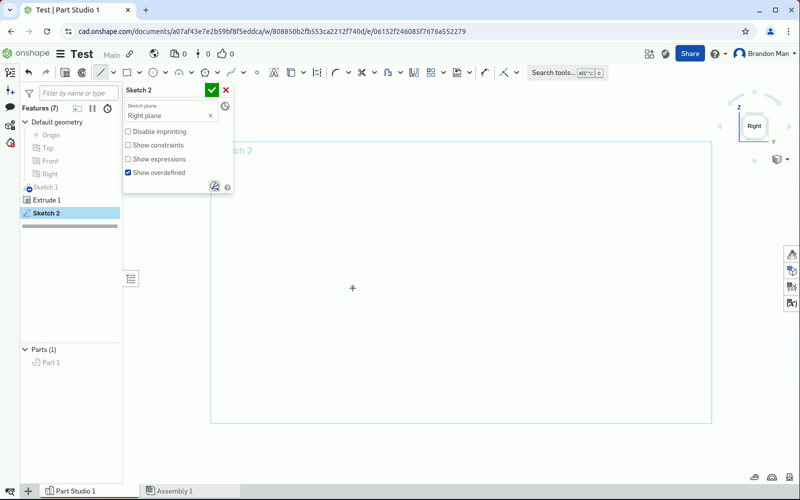
mouse_move(460, 287)
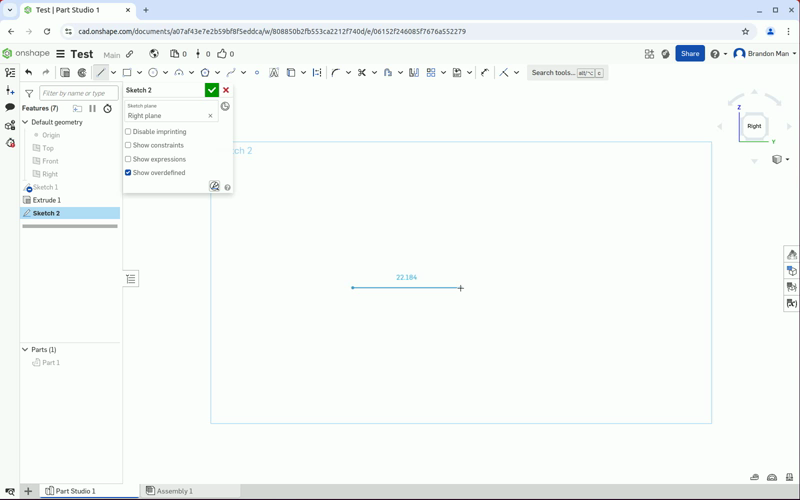
click(460, 287)
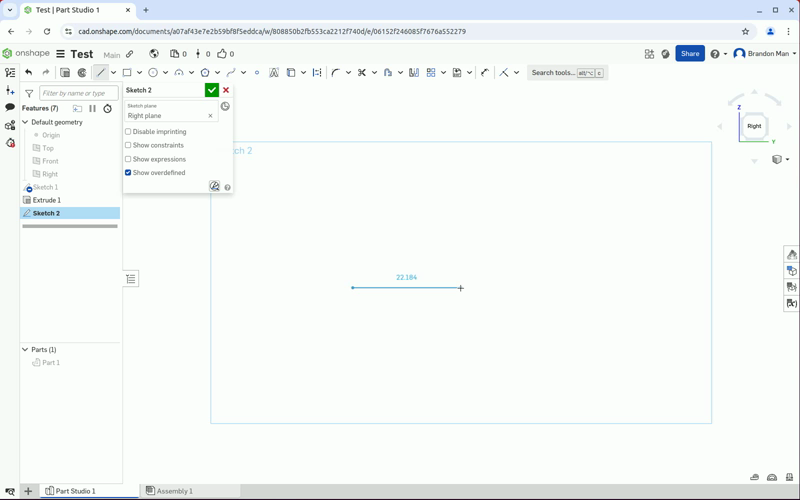
key_up(shift)
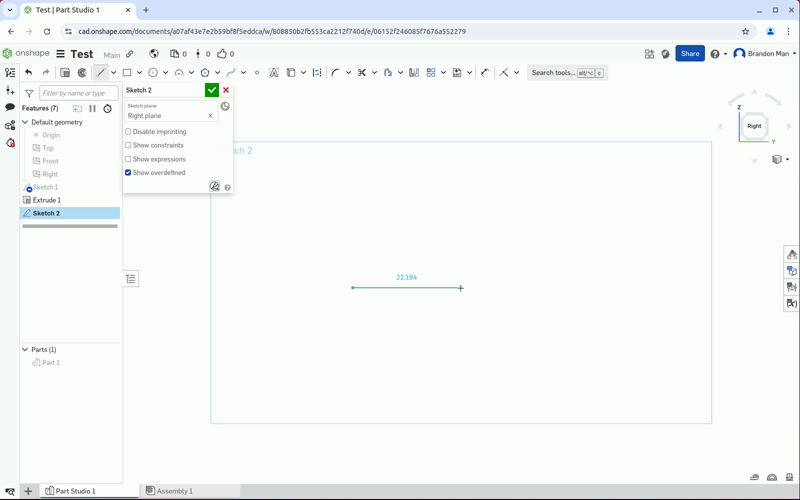
key(esc)
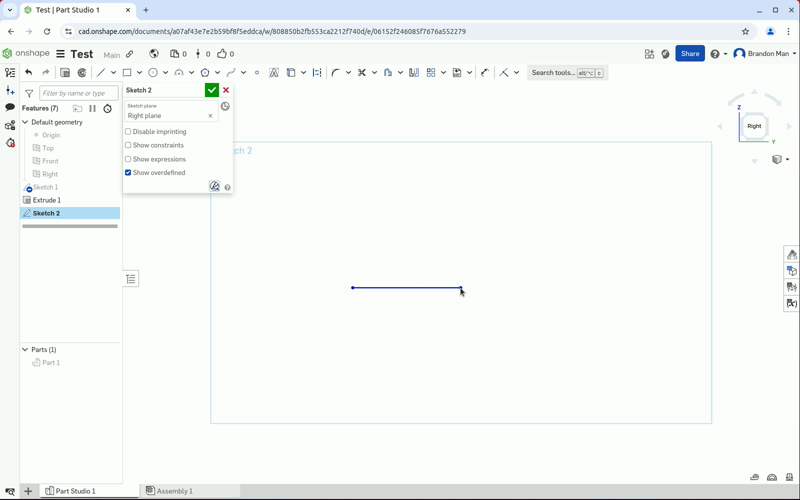
key(a)
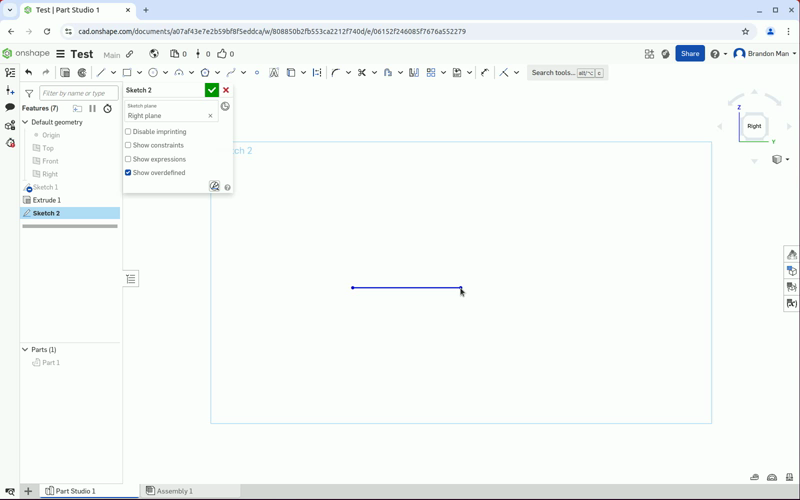
mouse_move(460, 287)
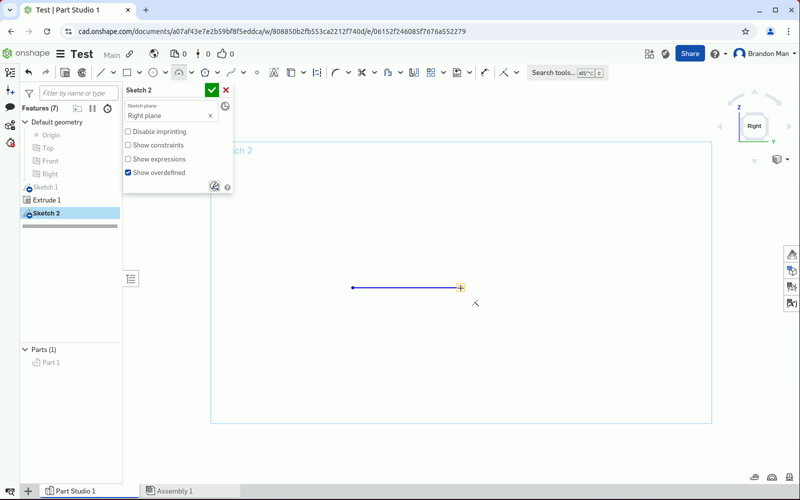
click(460, 287)
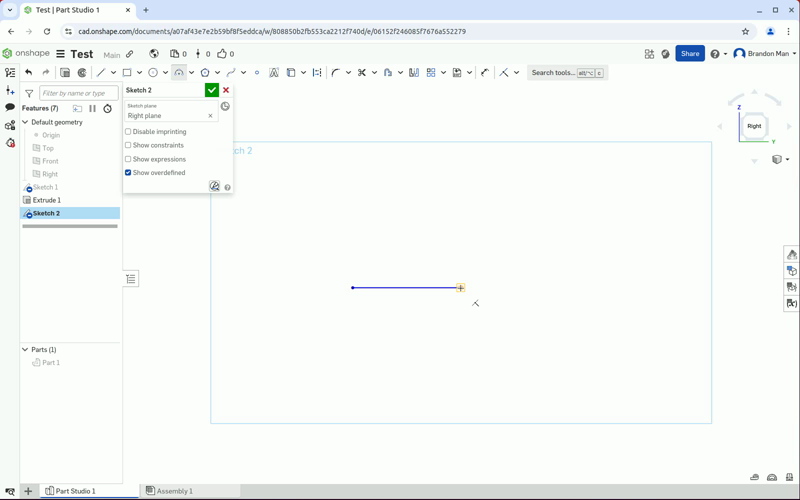
key_down(shift)
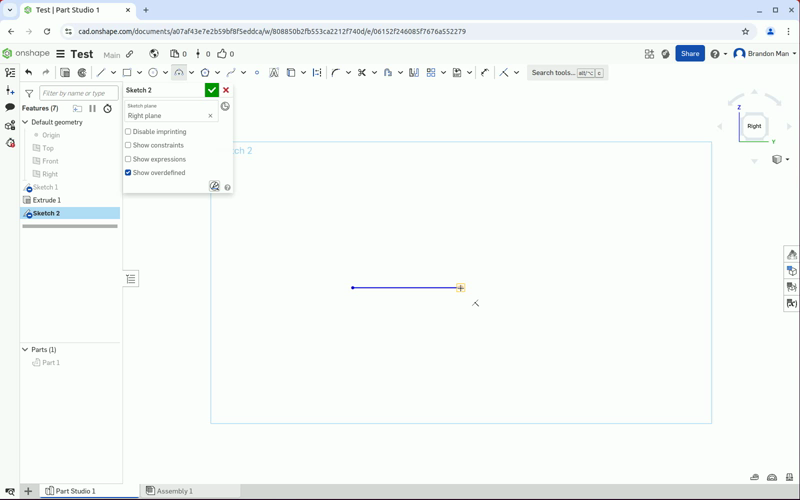
mouse_move(460, 278)
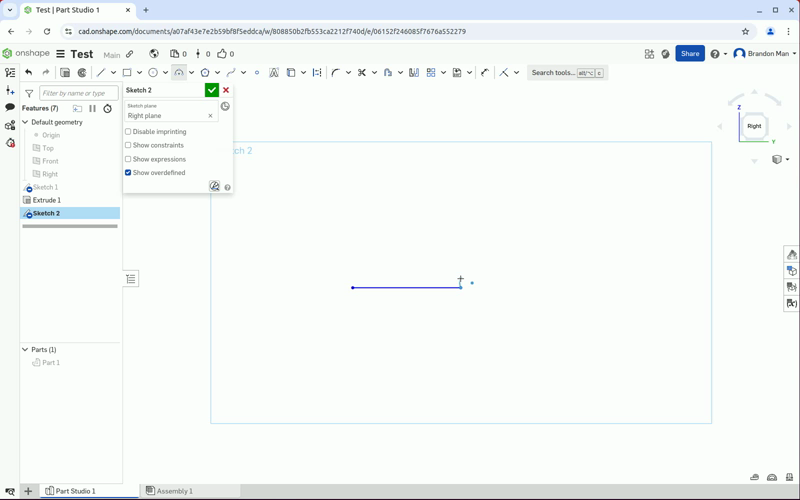
click(460, 278)
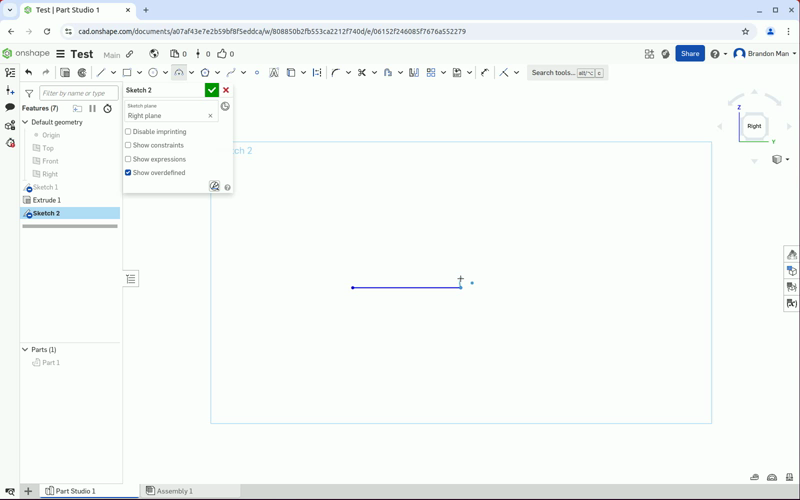
mouse_move(456, 282)
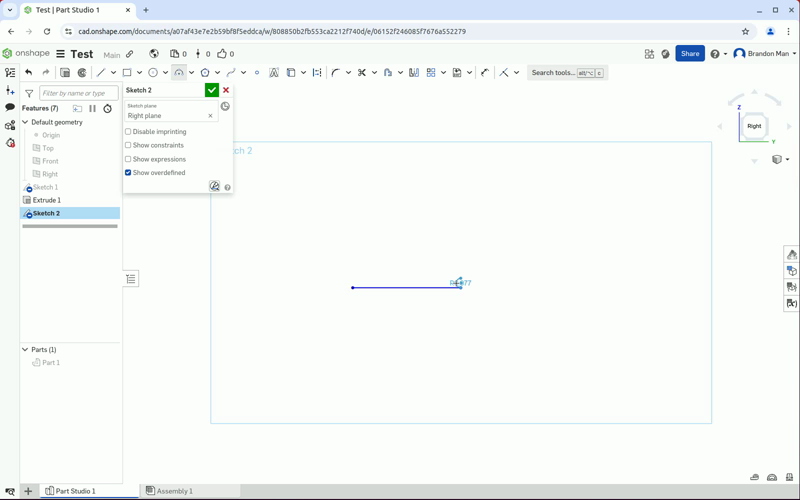
click(456, 282)
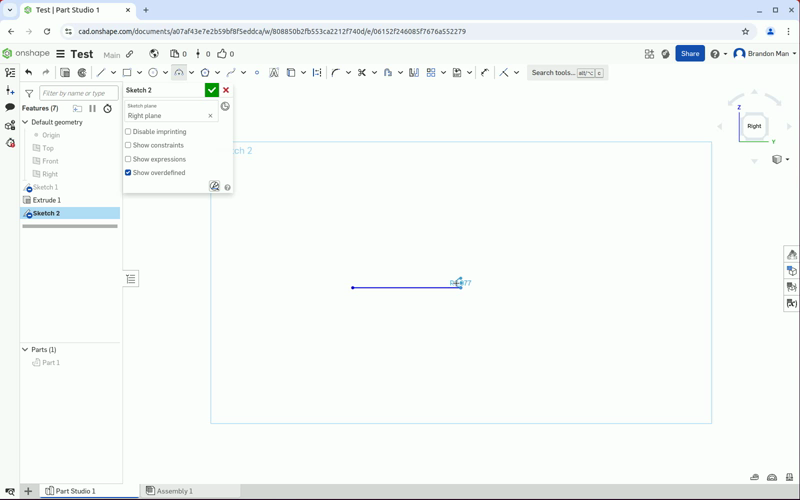
key_up(shift)
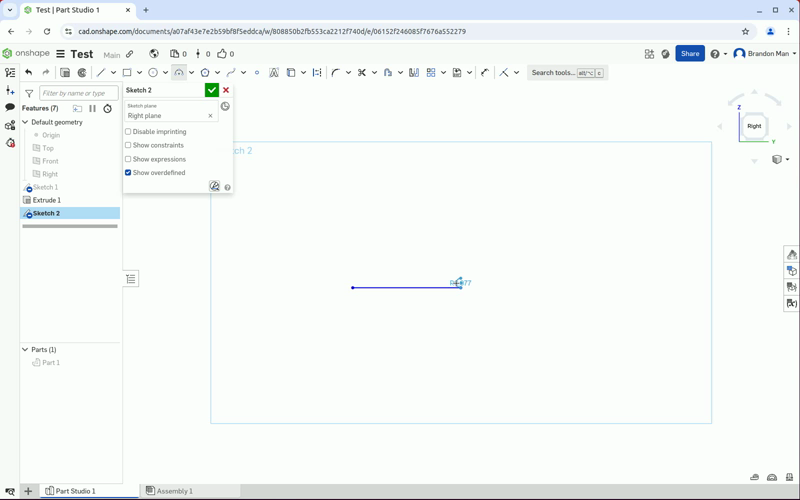
key(esc)
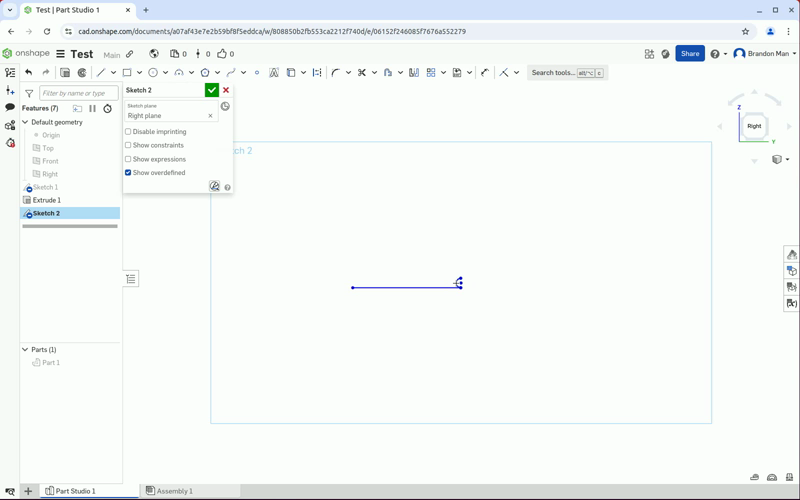
key(l)
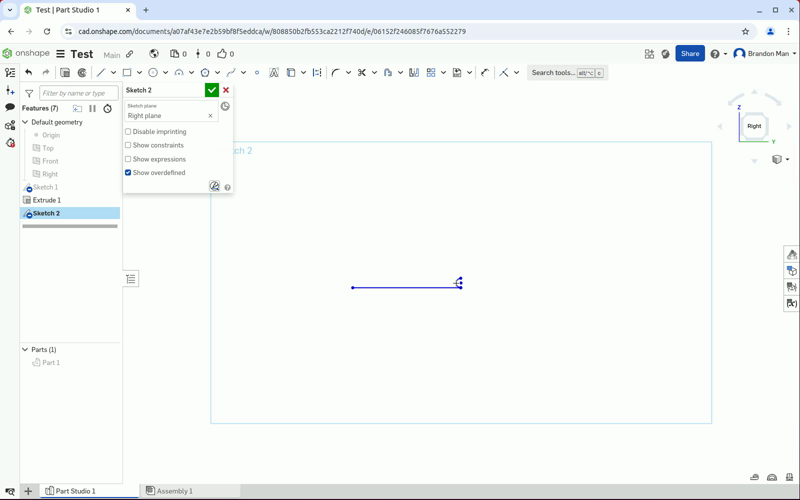
mouse_move(460, 278)
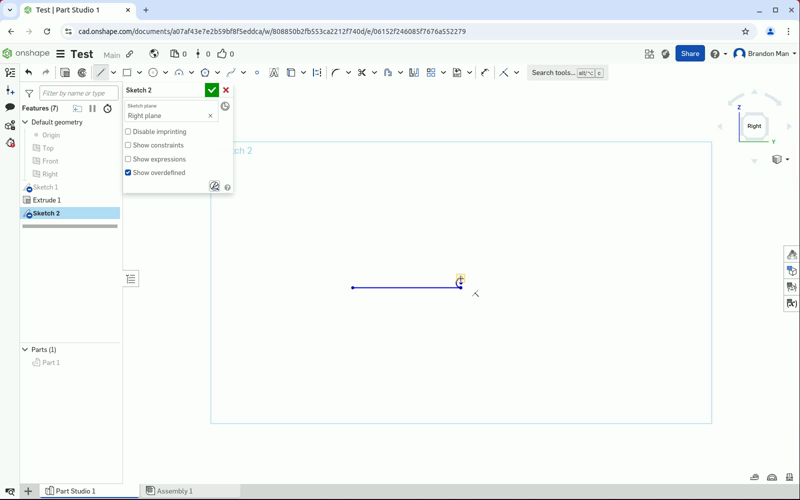
click(460, 278)
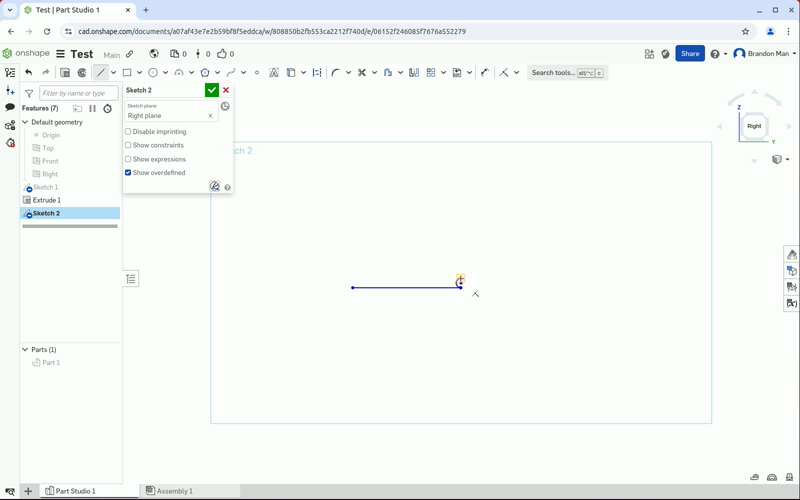
key_down(shift)
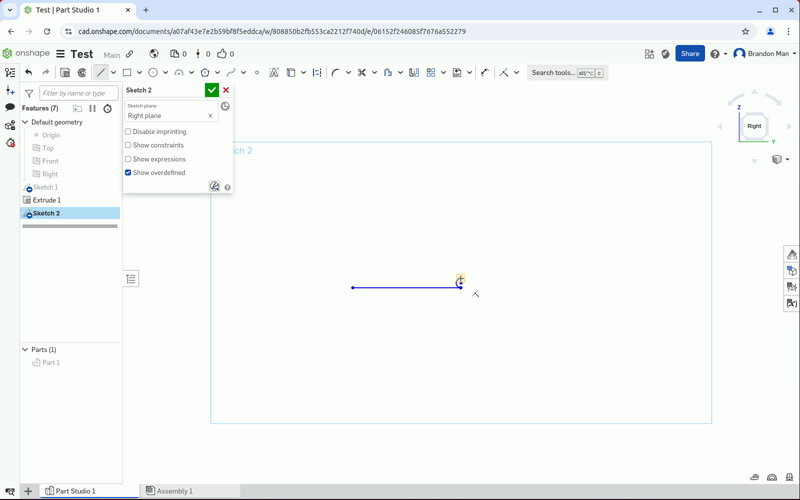
mouse_move(352, 278)
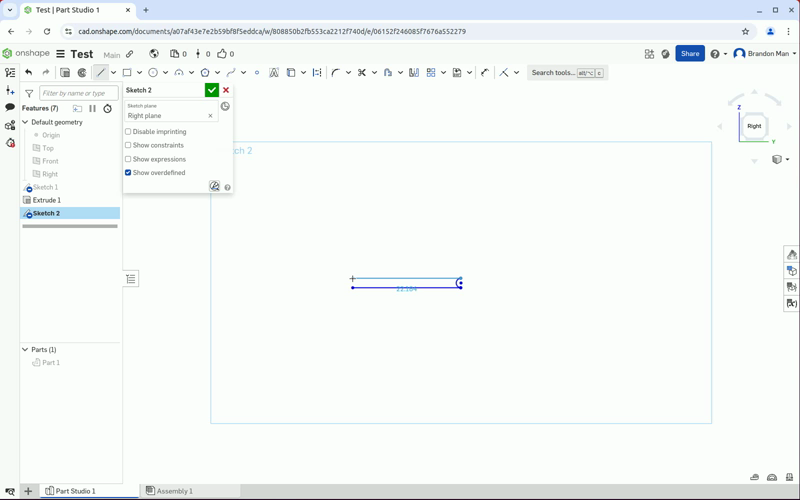
click(352, 278)
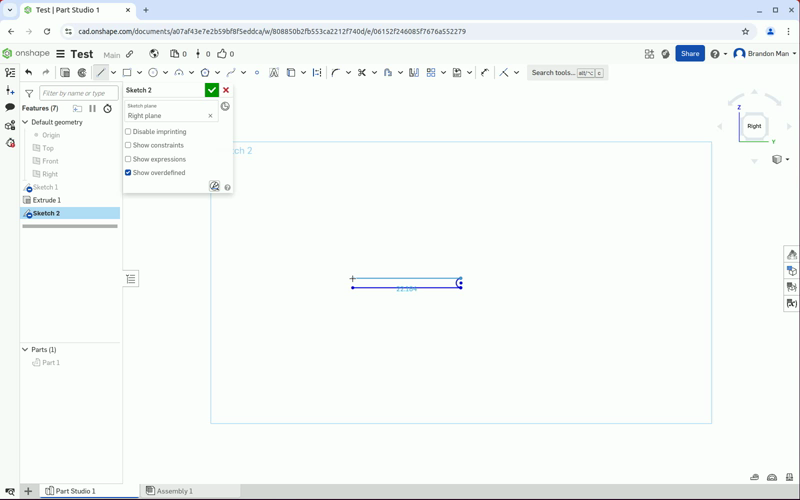
key_up(shift)
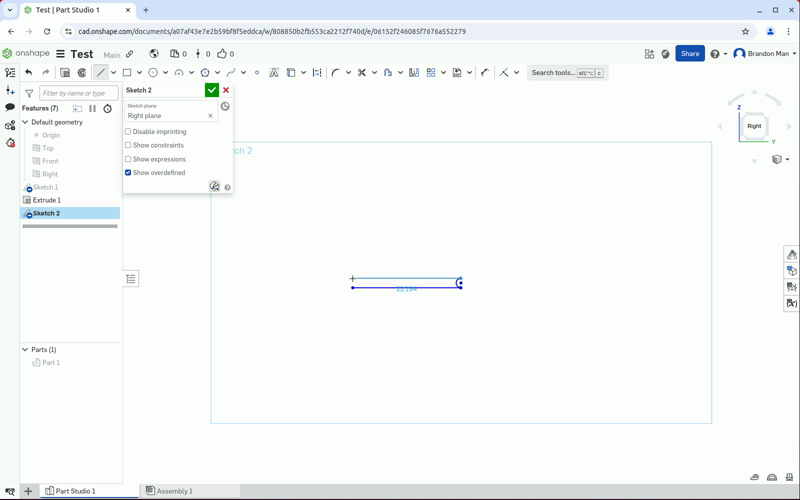
key(esc)
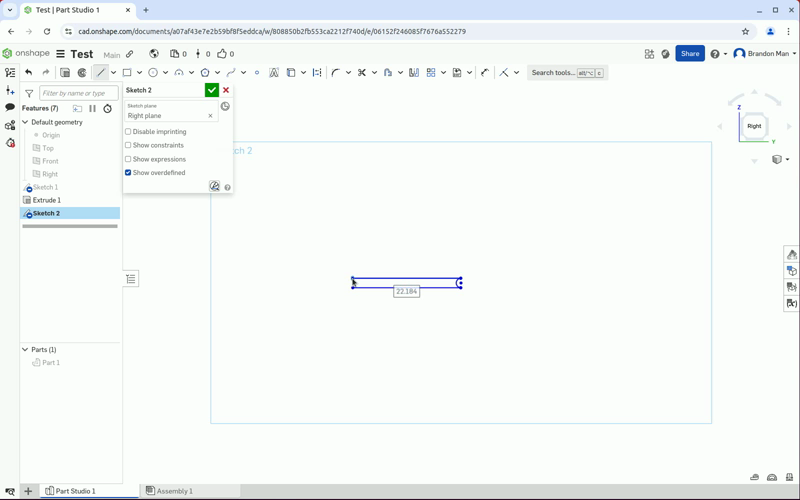
key(a)
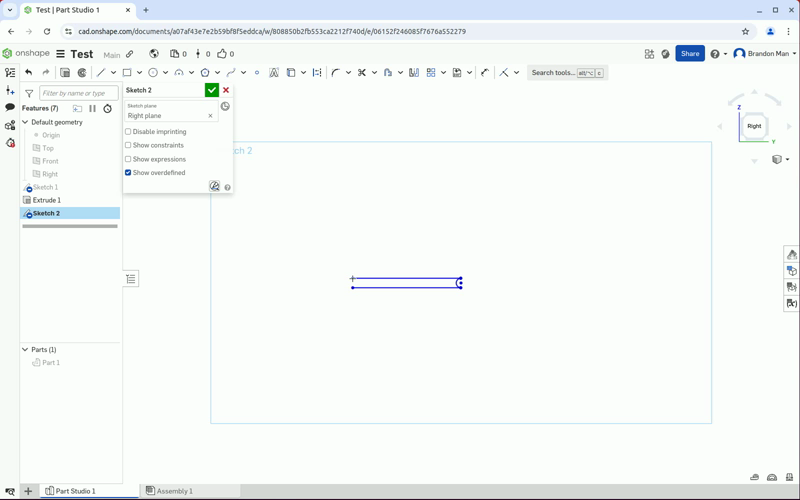
mouse_move(352, 278)
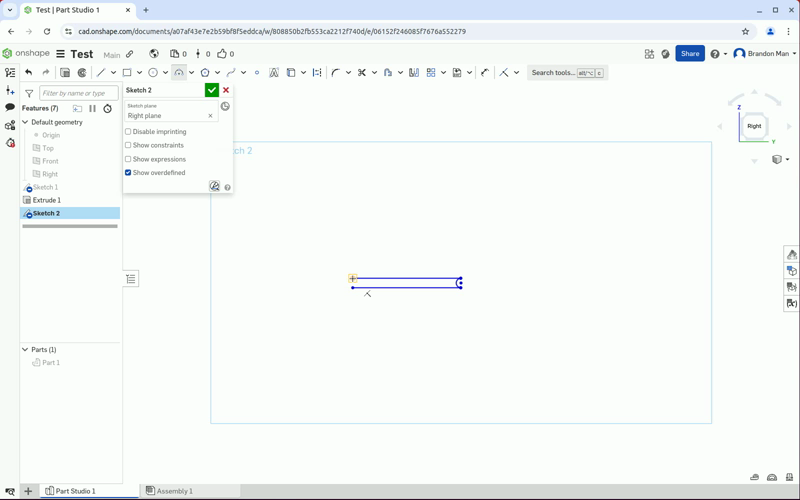
click(352, 278)
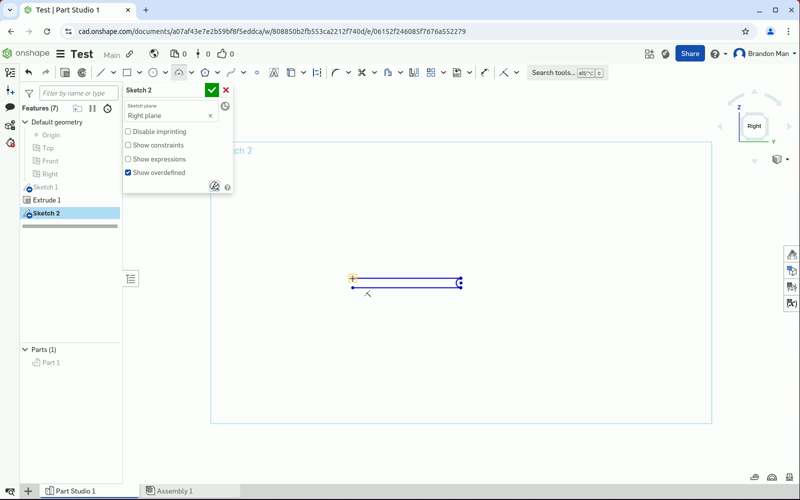
mouse_move(352, 287)
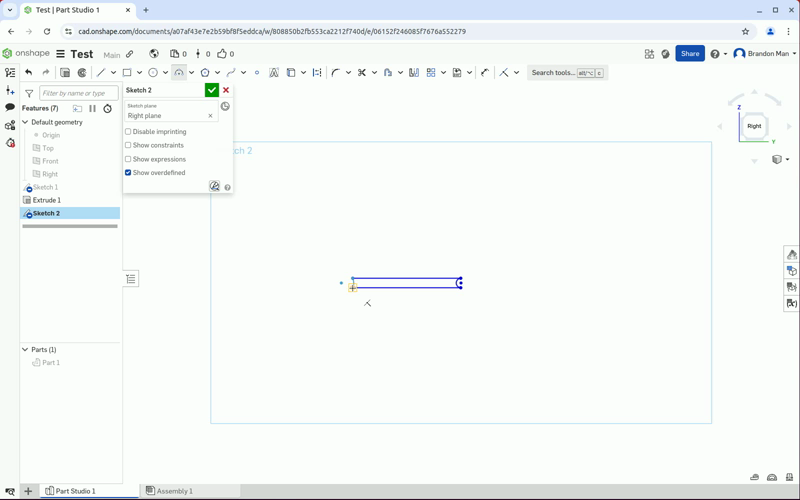
click(352, 287)
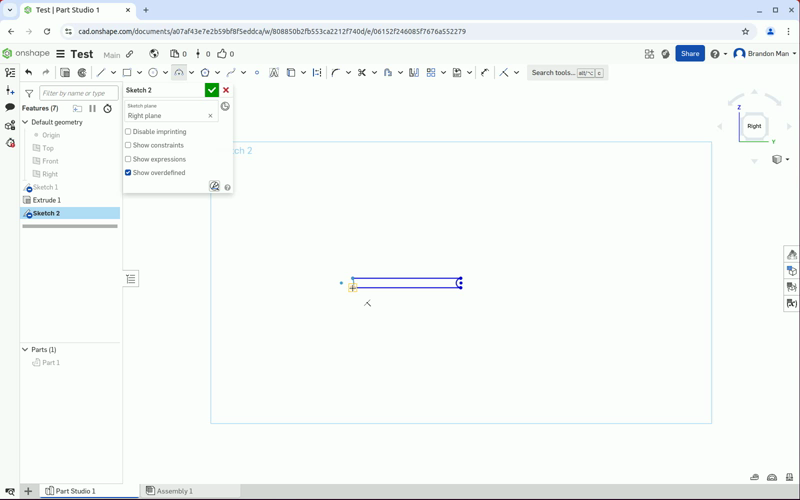
key_down(shift)
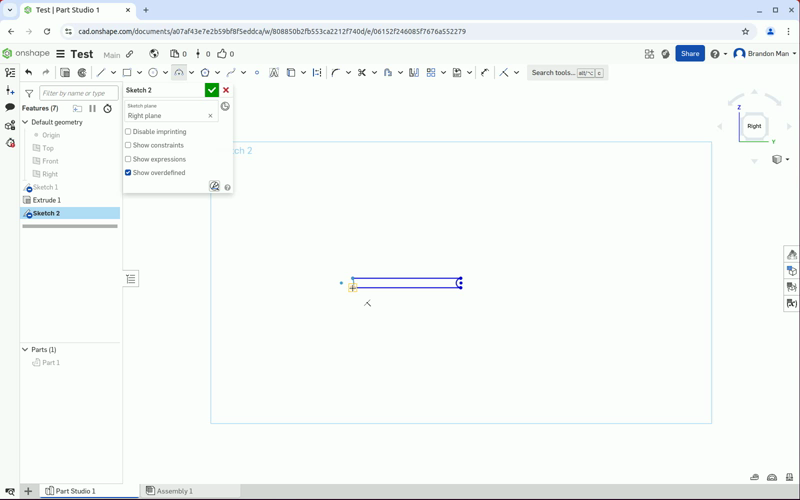
mouse_move(357, 282)
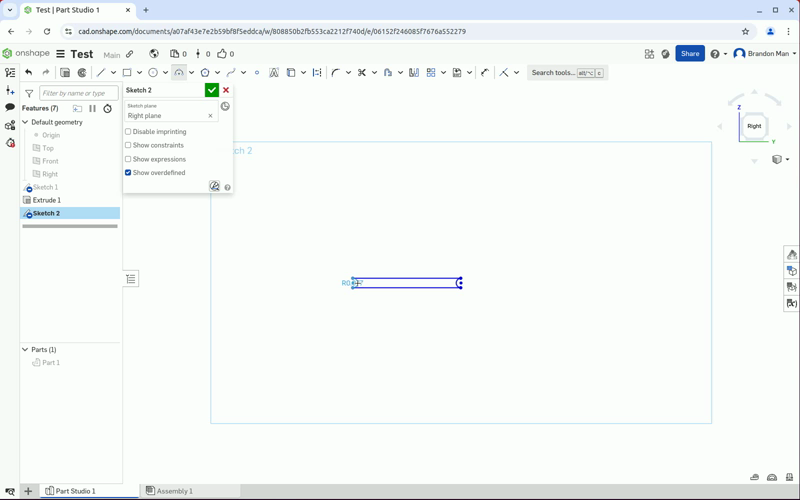
click(357, 282)
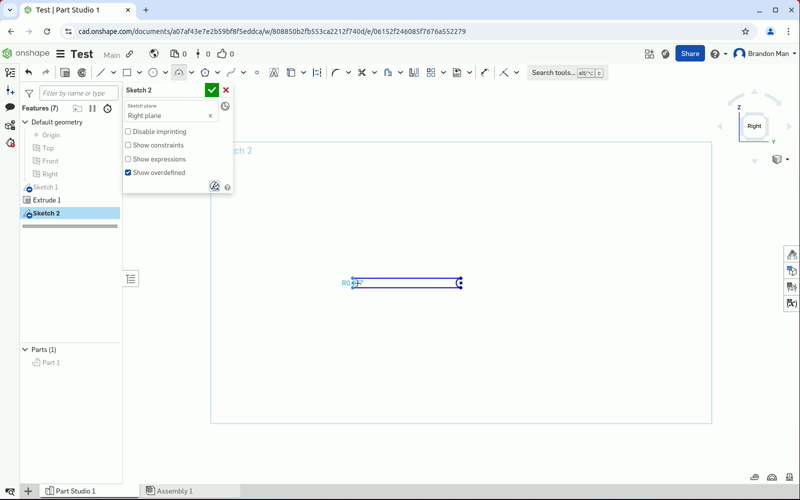
key_up(shift)
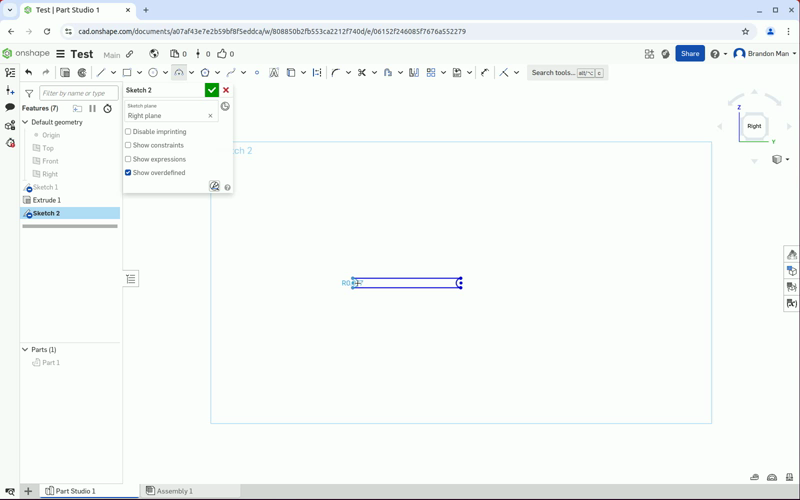
key(esc)
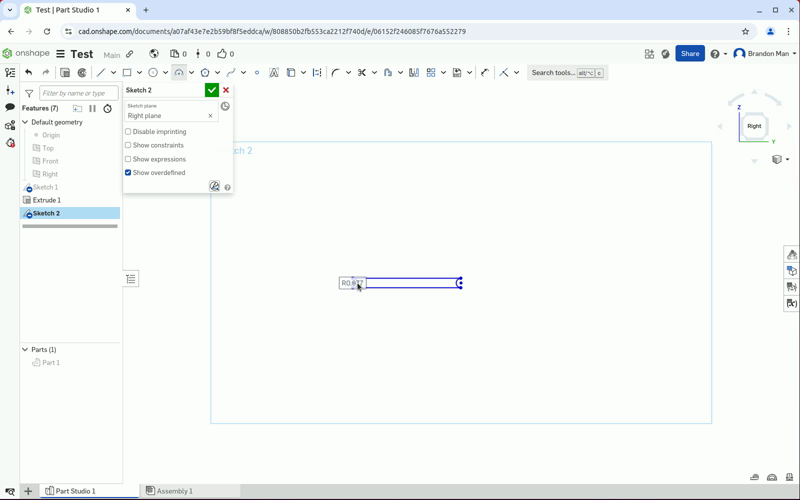
mouse_move(391, 281)
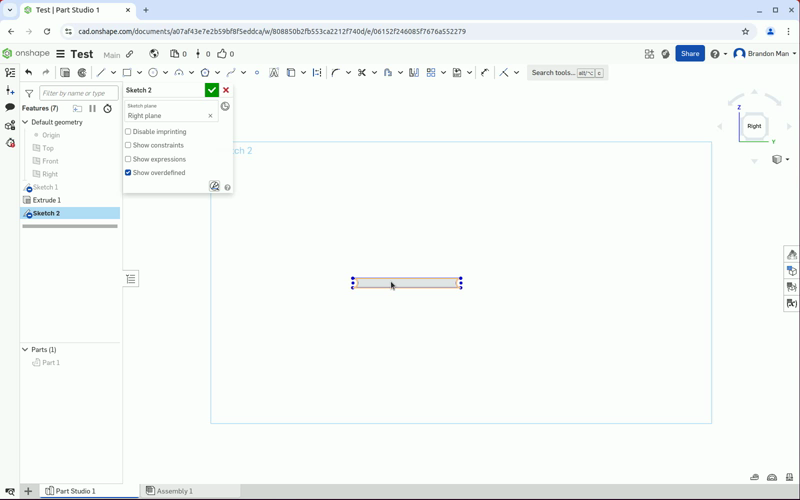
scroll(6)
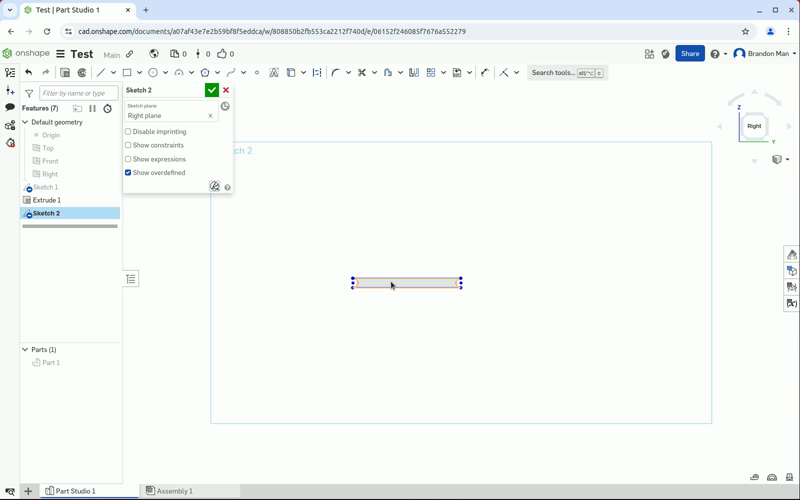
scroll(6)
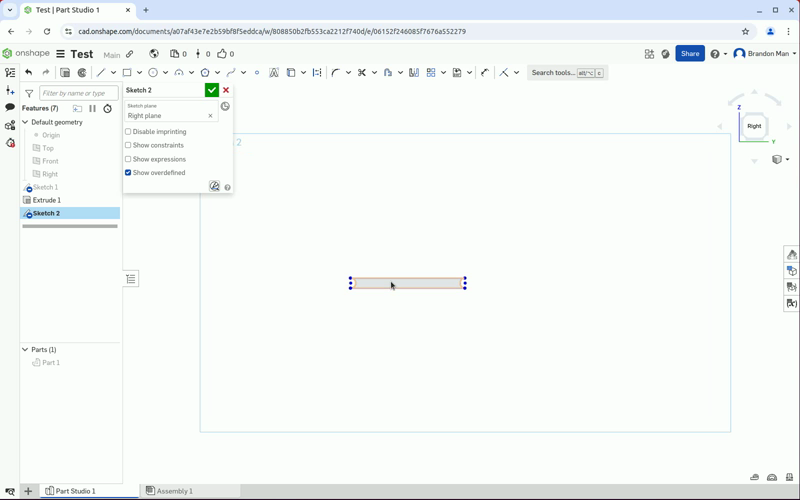
scroll(6)
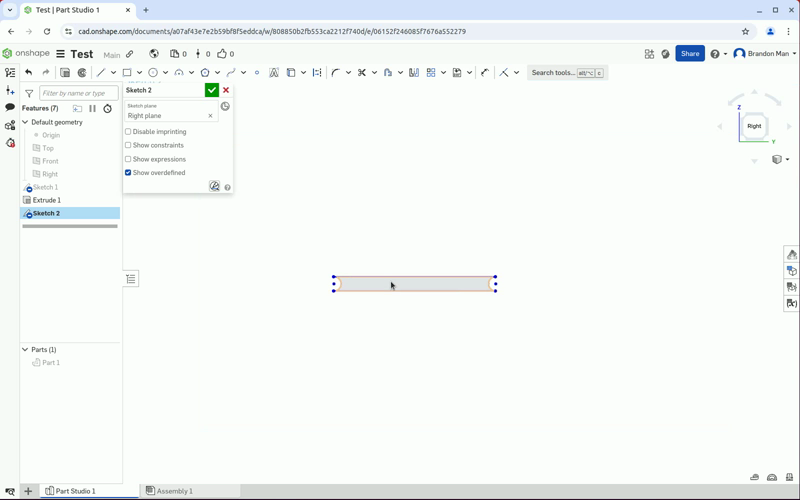
scroll(6)
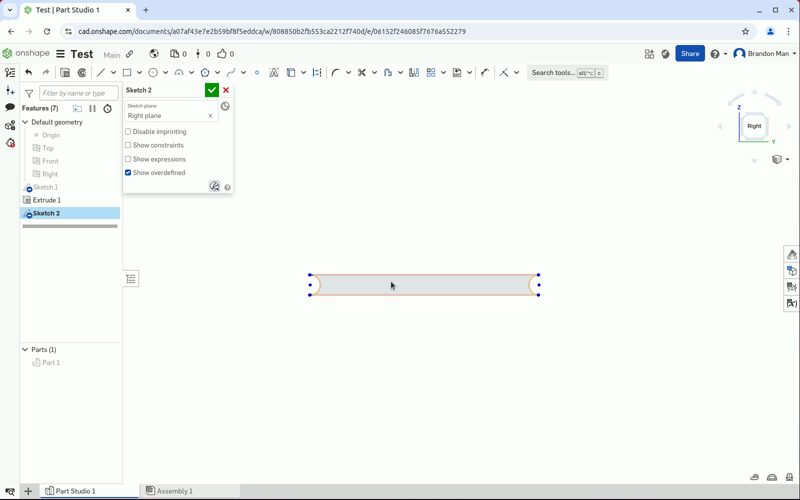
scroll(6)
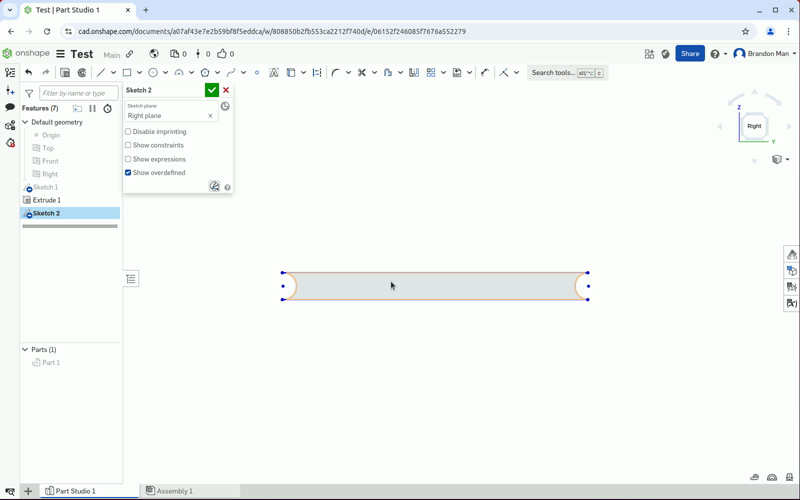
scroll(6)
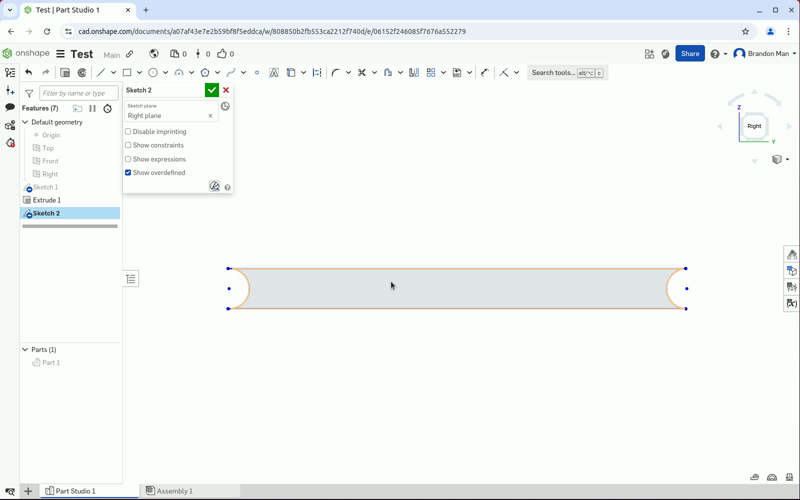
scroll(6)
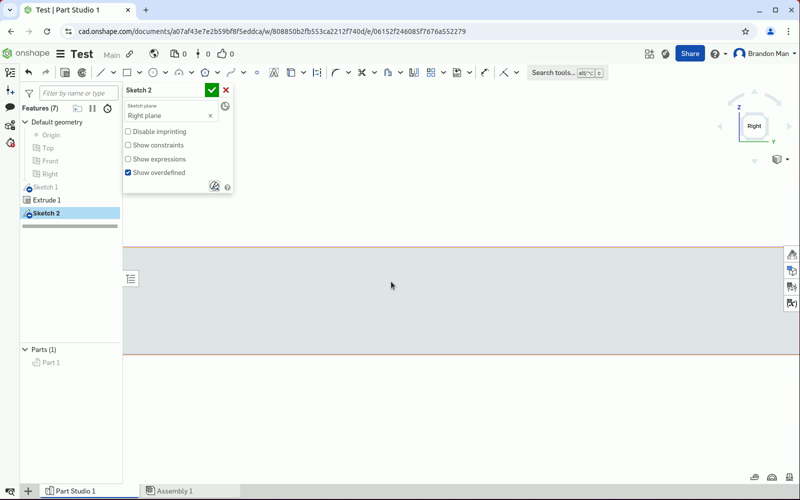
click(391, 281)
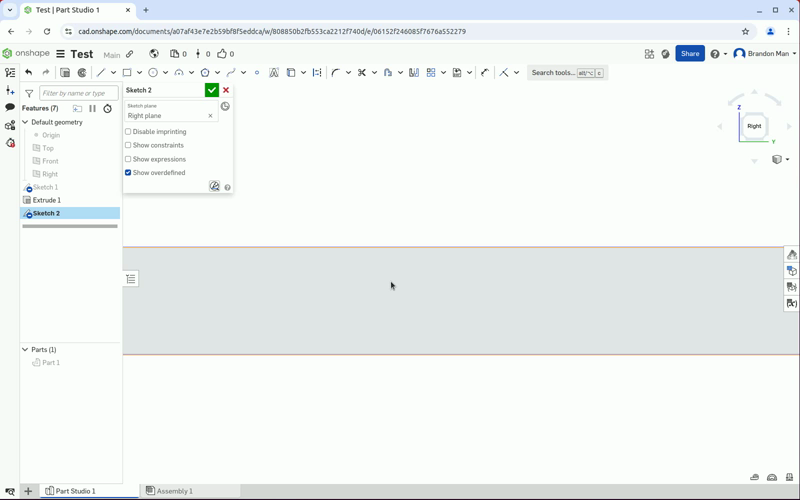
scroll(-6)
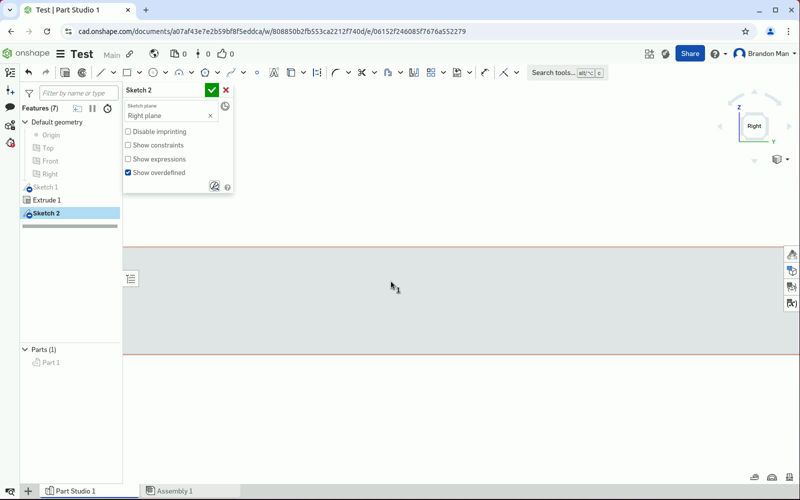
scroll(-6)
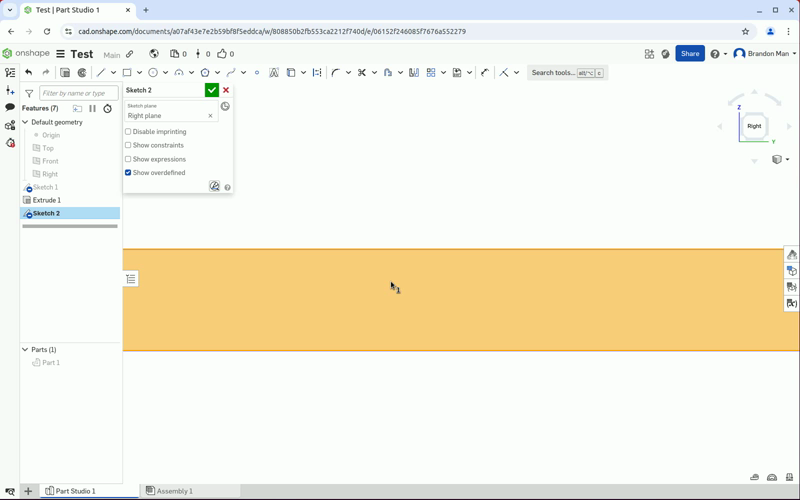
scroll(-6)
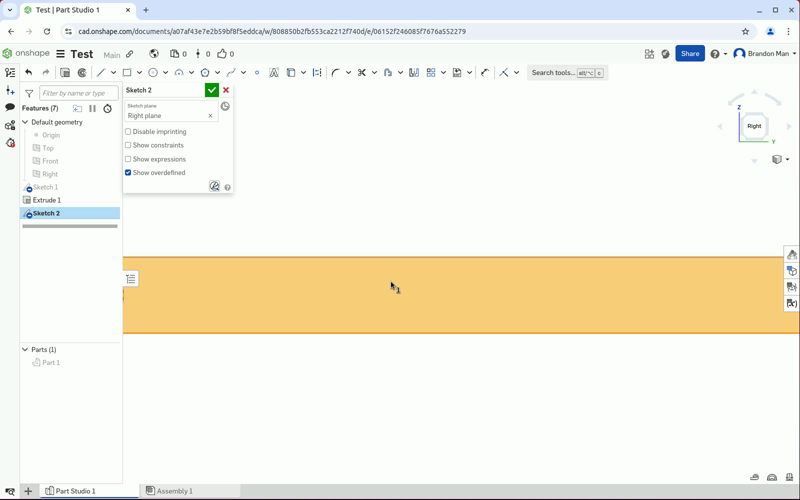
scroll(-6)
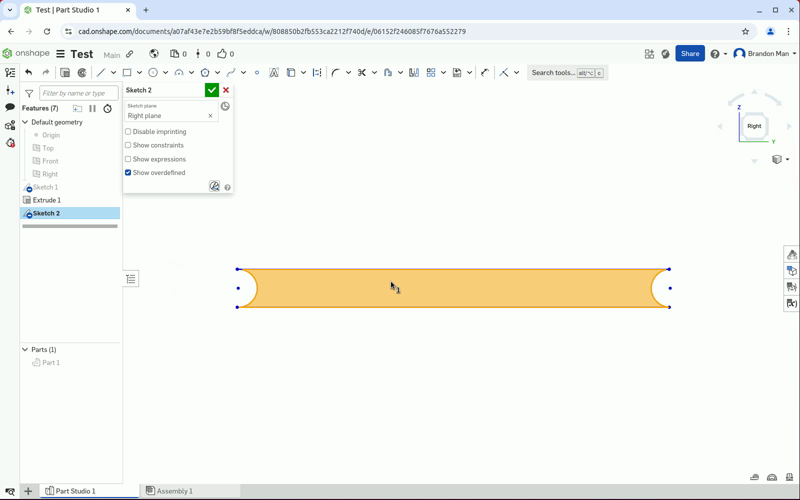
scroll(-6)
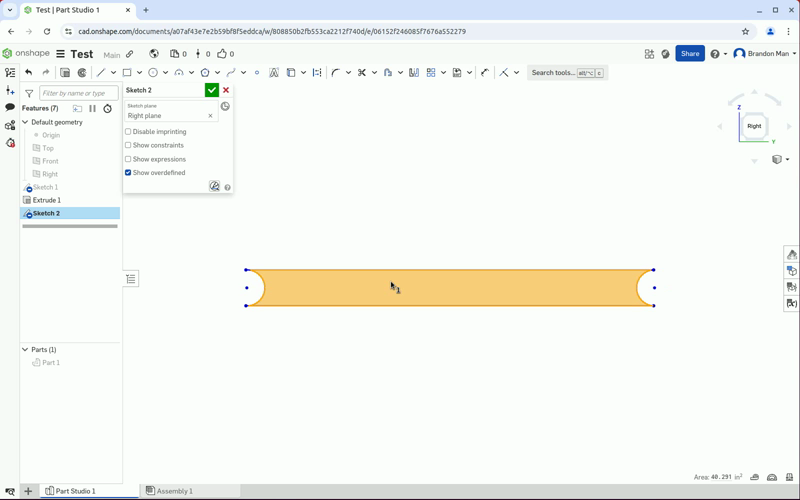
scroll(-6)
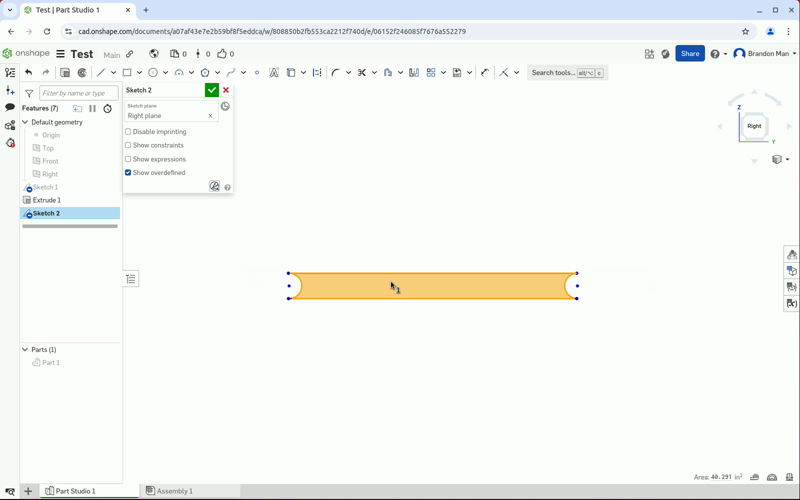
scroll(-6)
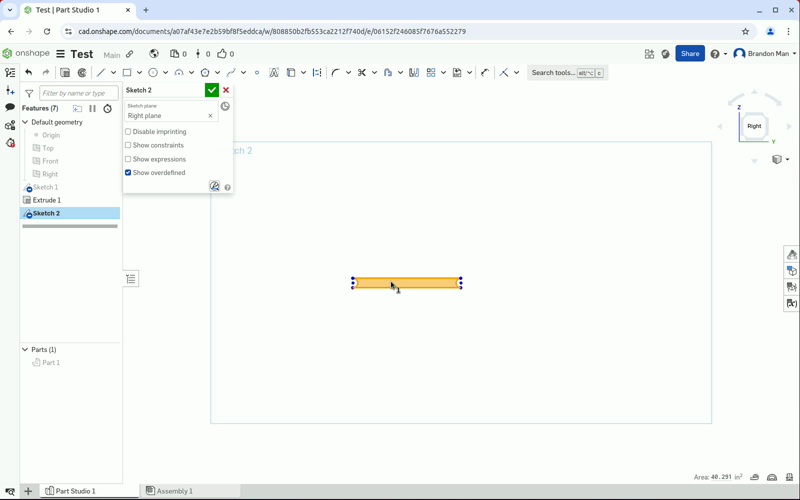
mouse_move(73, 352)
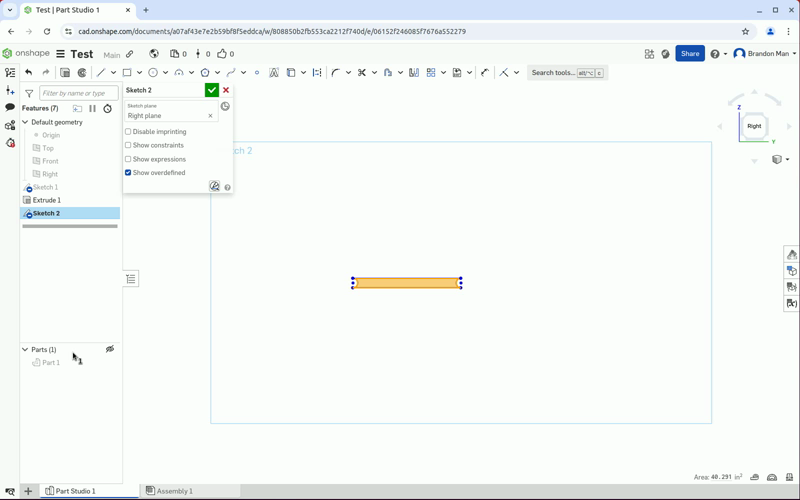
key(shift+y)
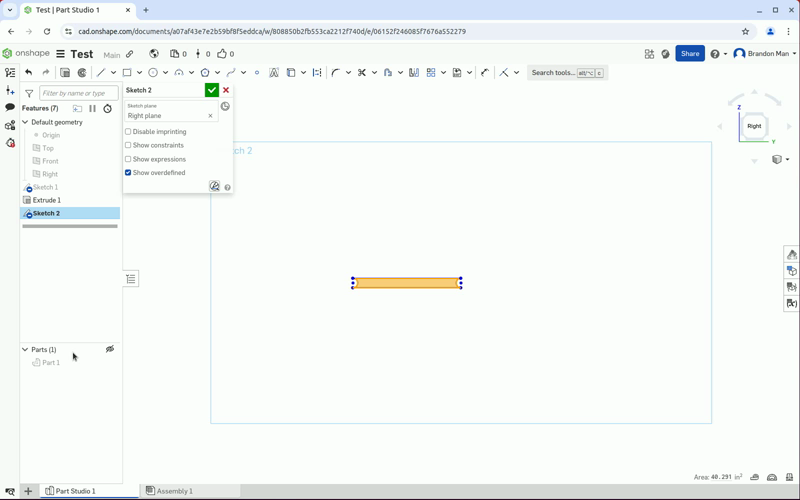
key(shift+e)
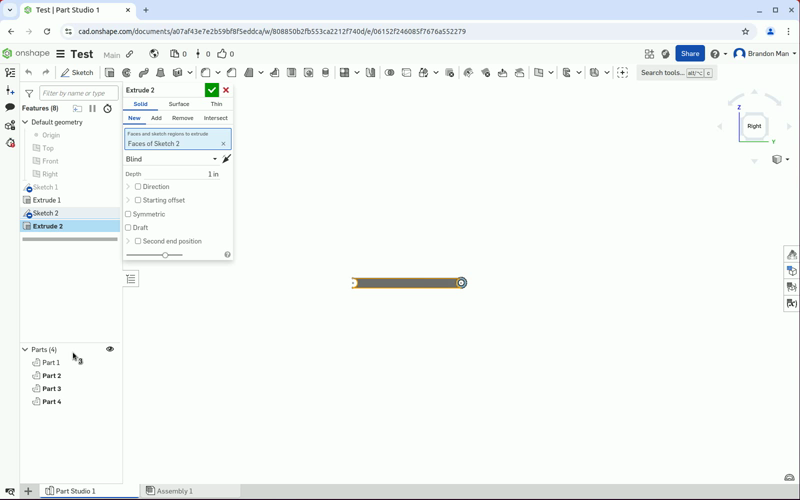
mouse_move(143, 106)
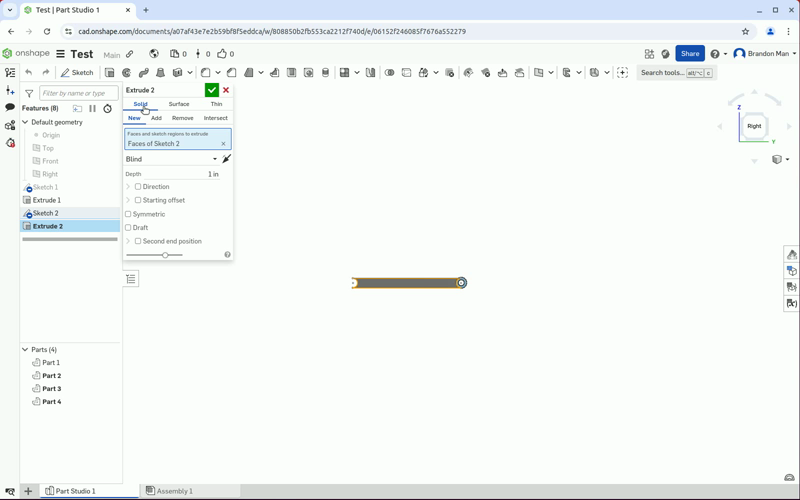
click(143, 106)
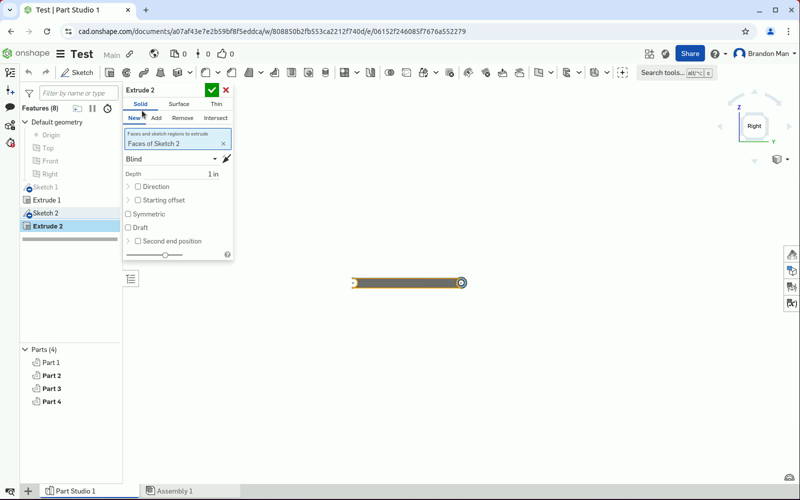
mouse_move(137, 120)
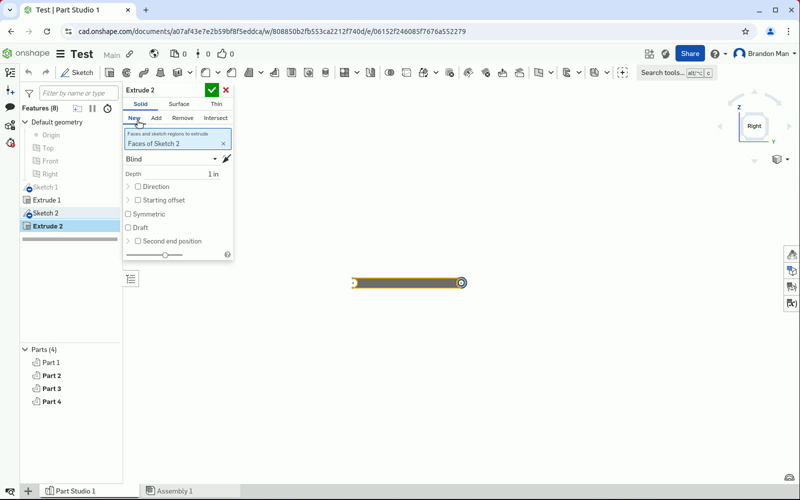
click(137, 120)
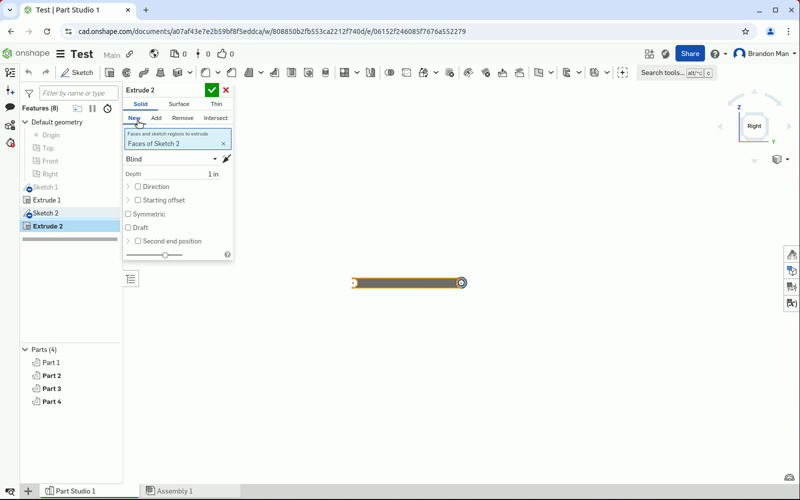
key(tab, 4)
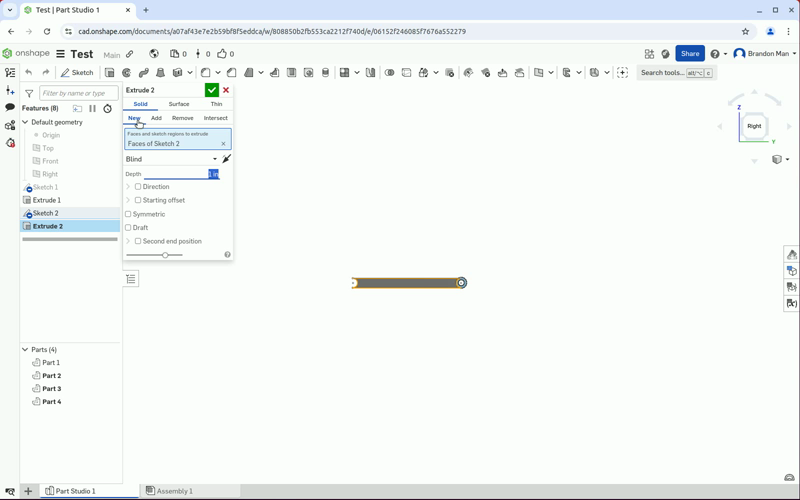
text(0.963)
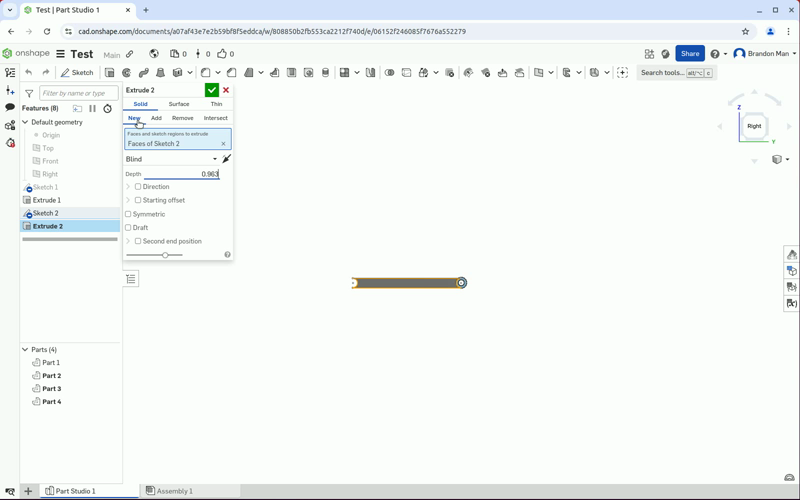
key(enter)
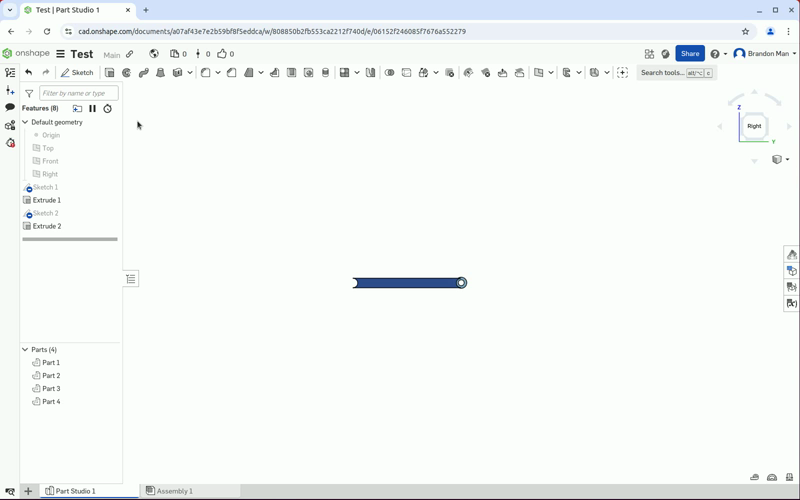
key(shift+h)
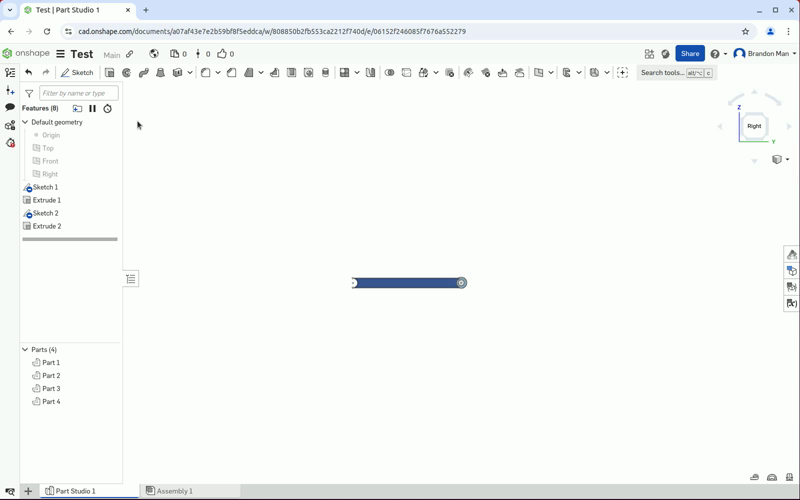
key(shift+h)
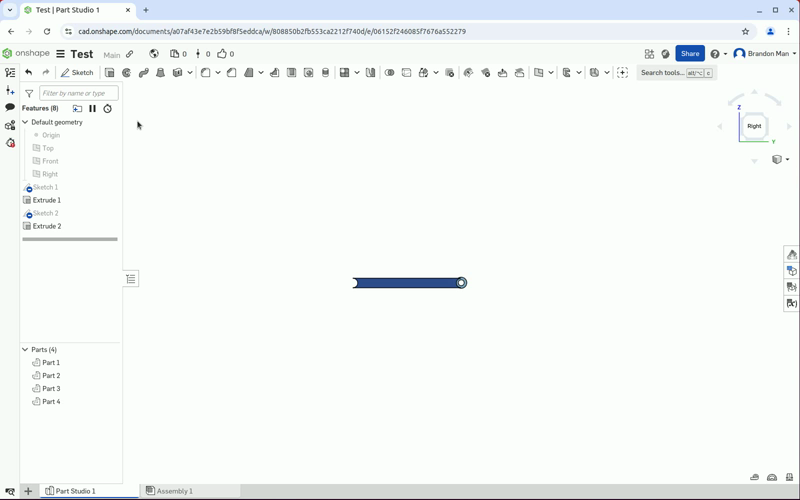
mouse_move(73, 189)
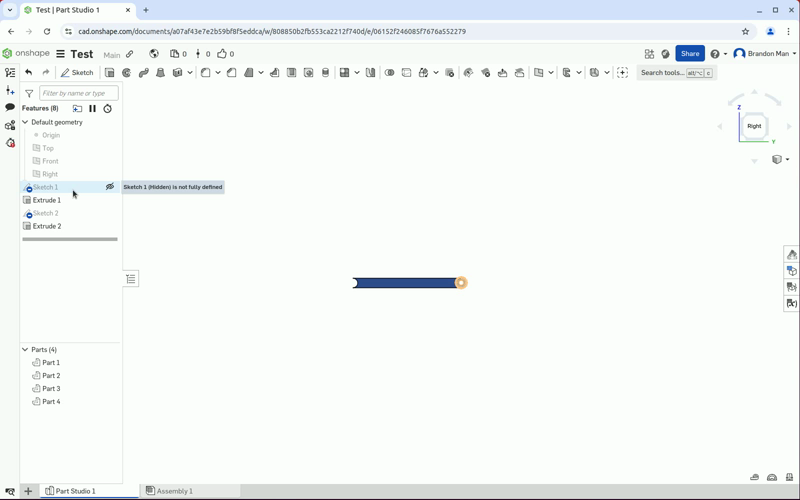
click(73, 189)
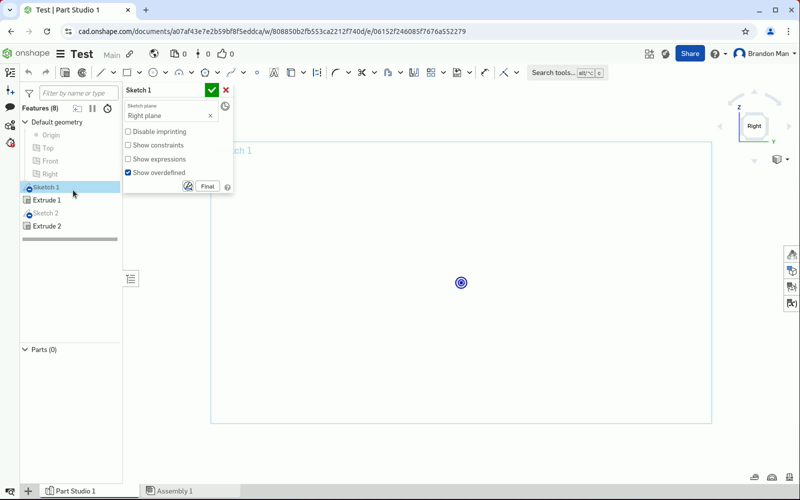
mouse_move(229, 92)
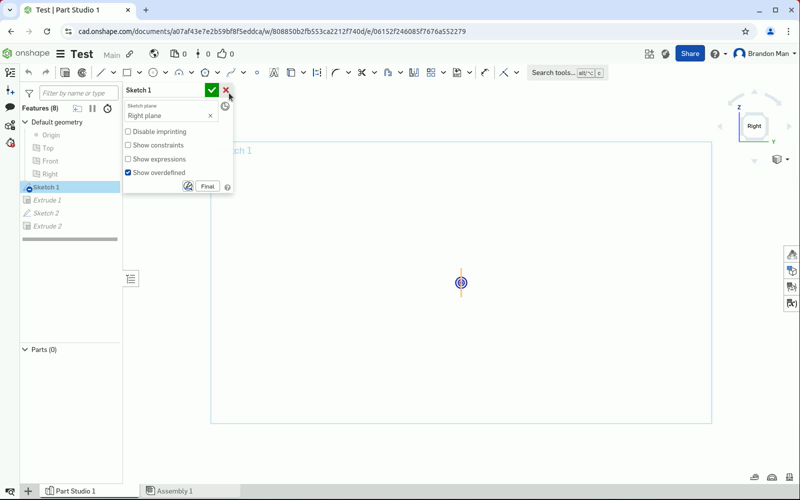
click(229, 92)
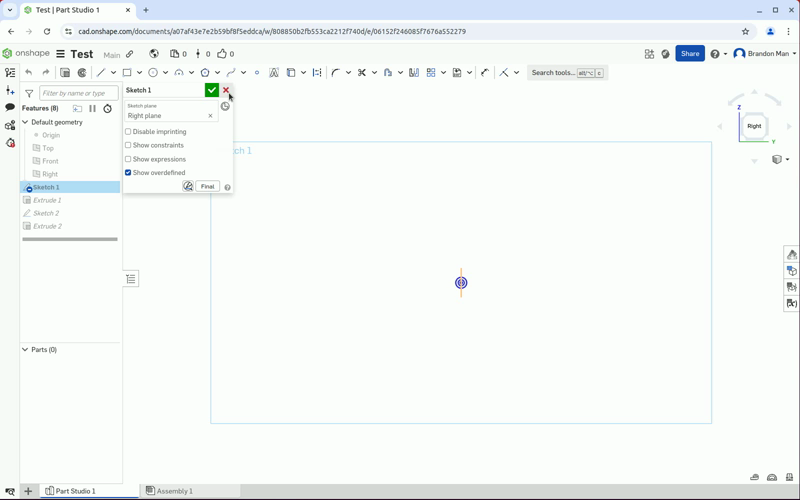
key(shift+s)
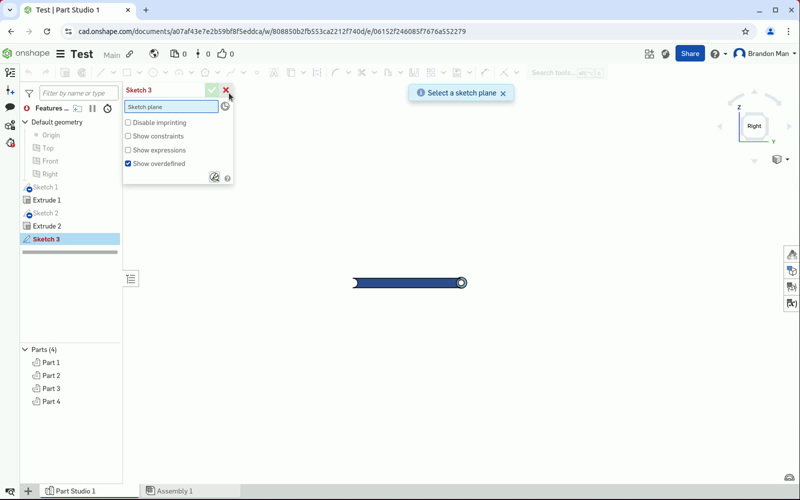
mouse_move(73, 176)
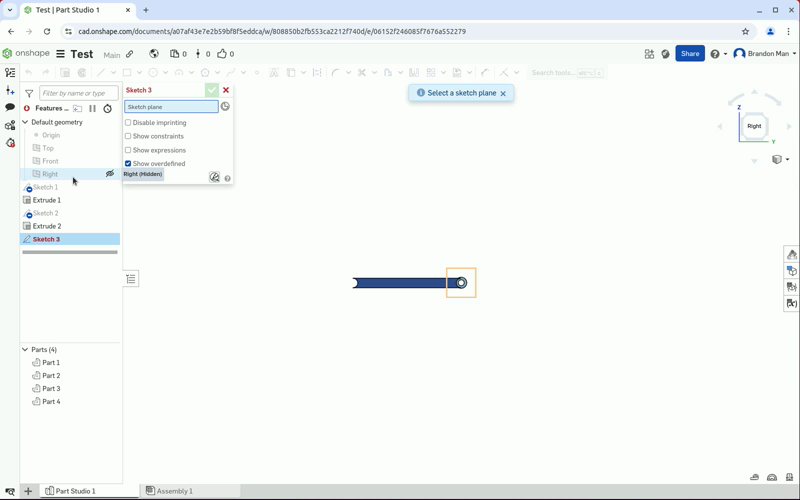
click(73, 176)
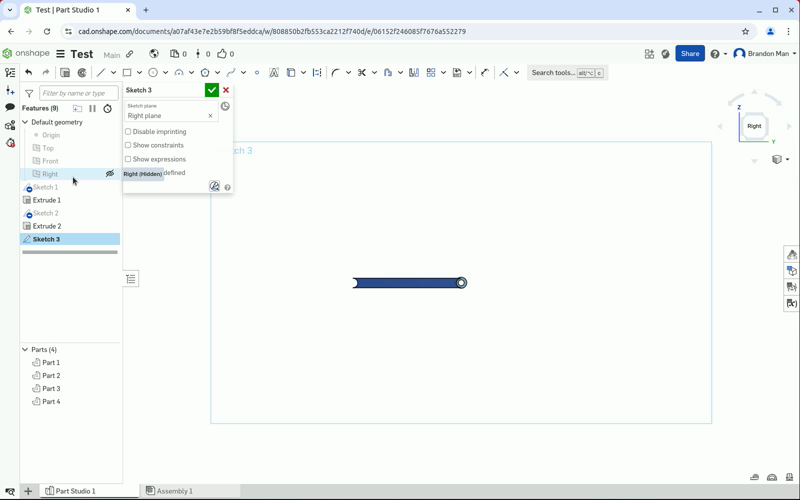
mouse_move(73, 352)
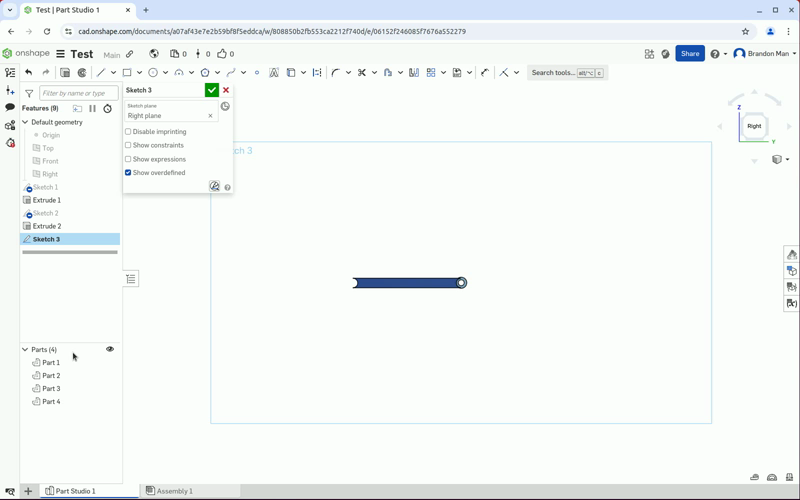
key(y)
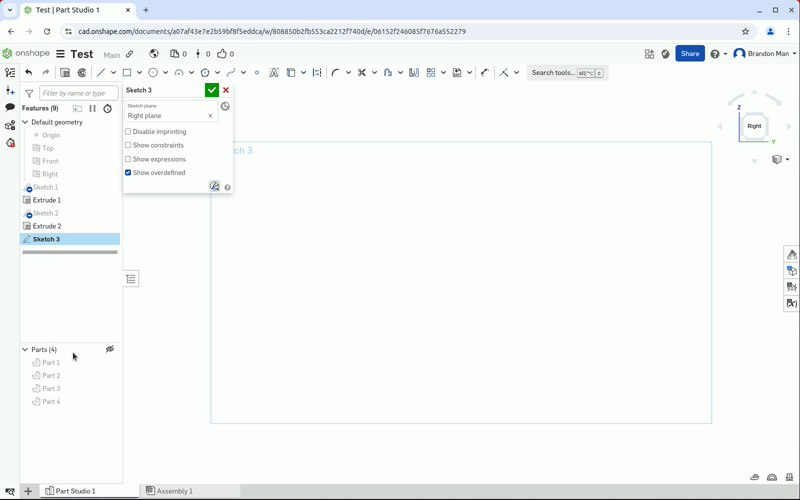
key(c)
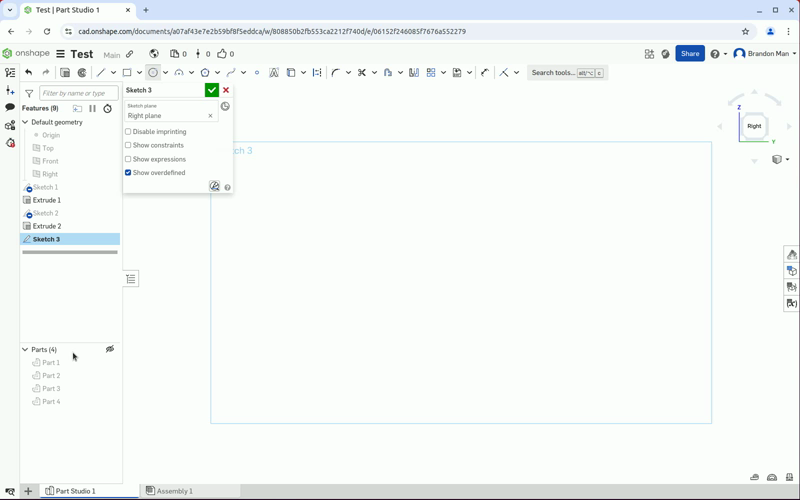
key_down(shift)
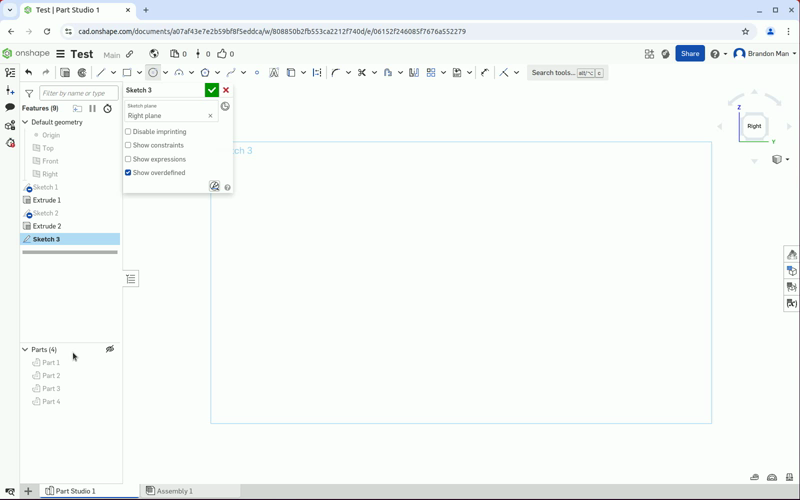
mouse_move(353, 282)
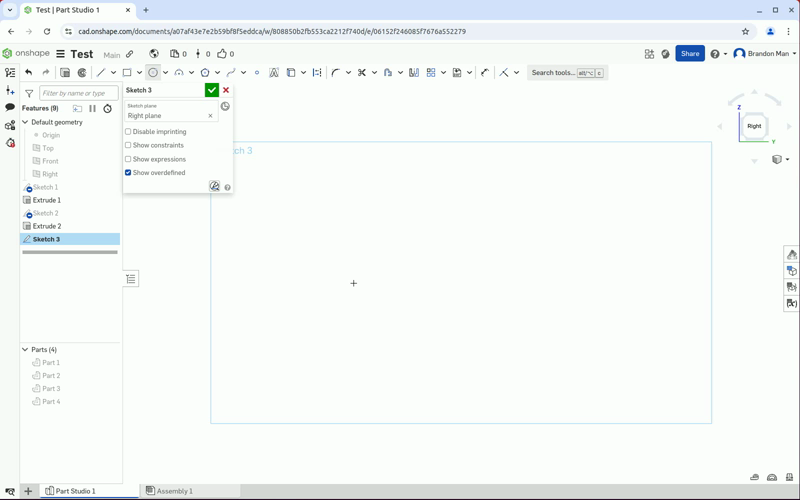
click(353, 282)
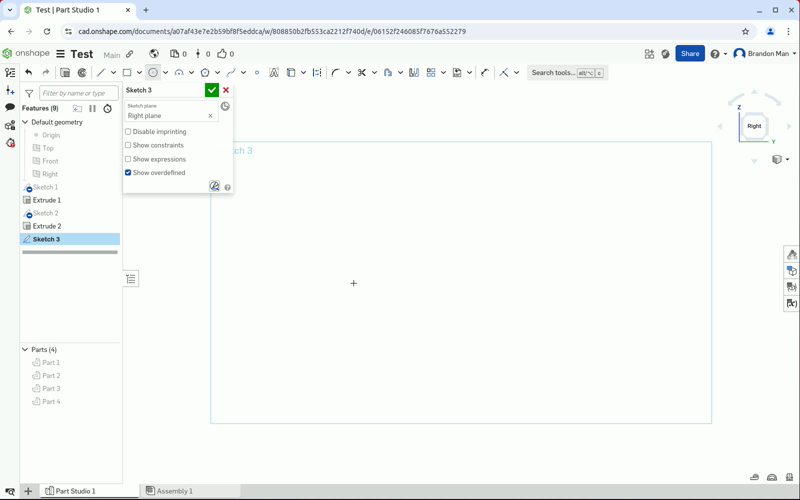
key_up(shift)
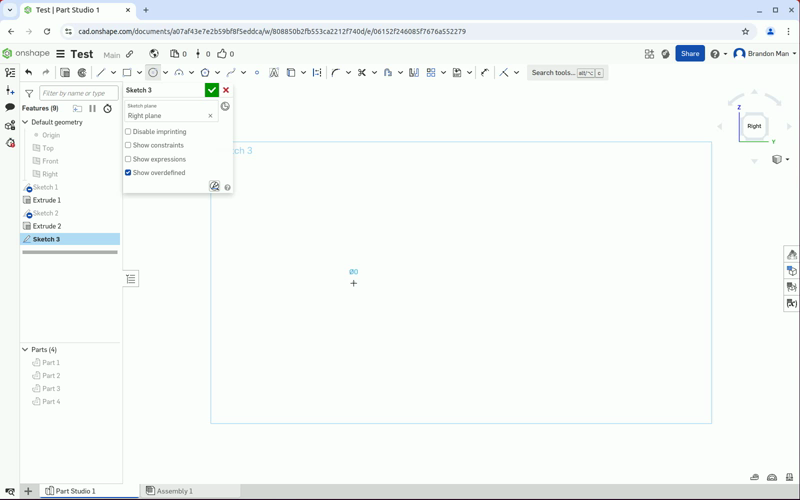
mouse_move(358, 282)
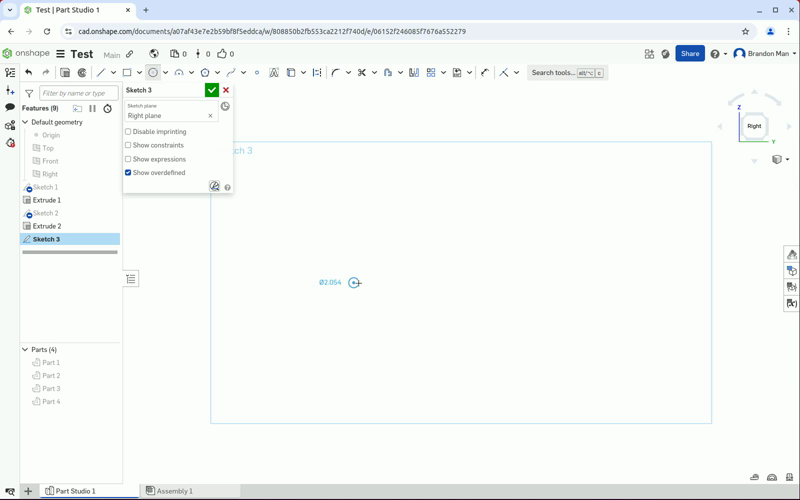
click(358, 282)
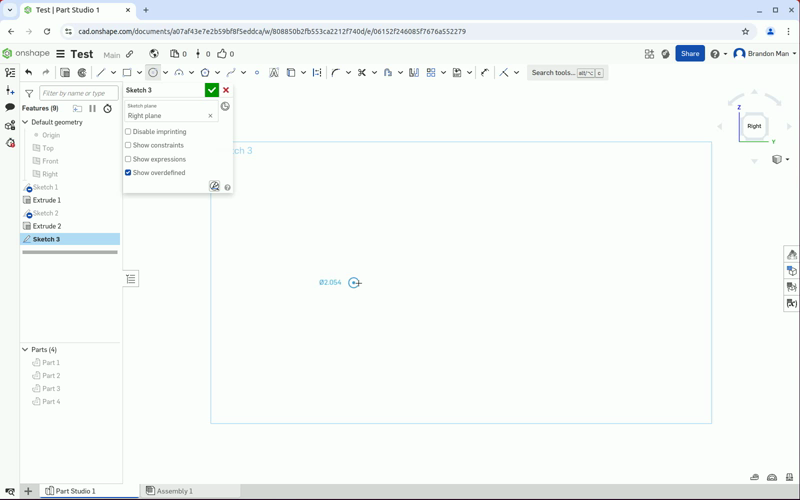
key(esc)
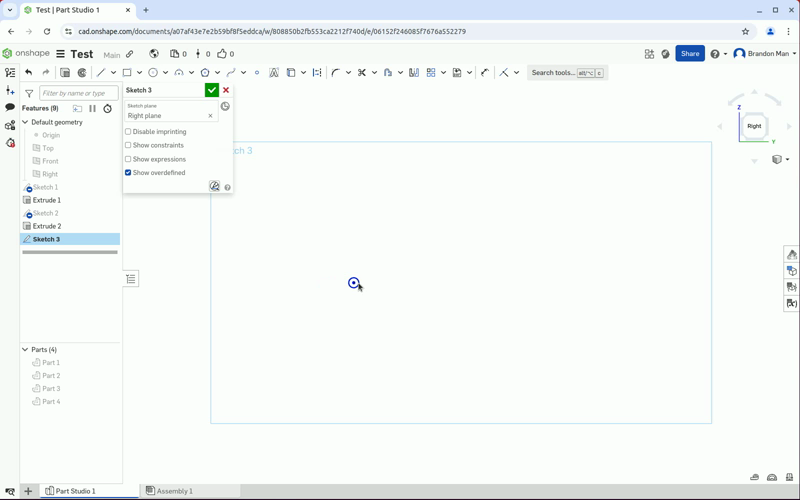
key(c)
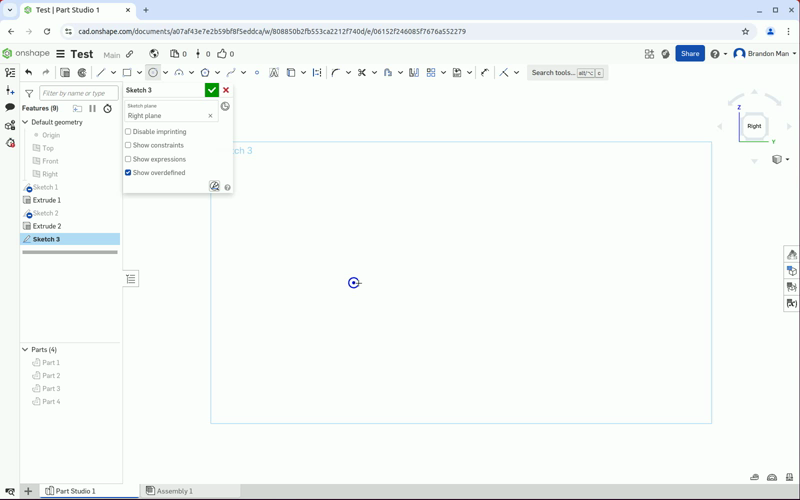
key_down(shift)
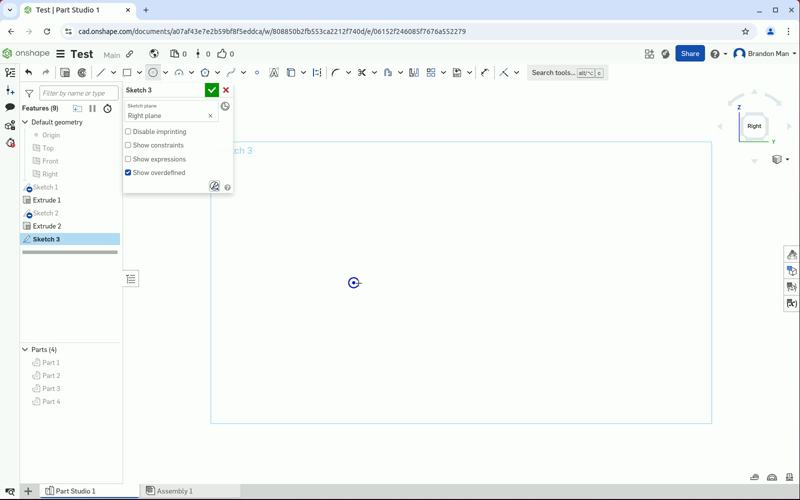
mouse_move(353, 282)
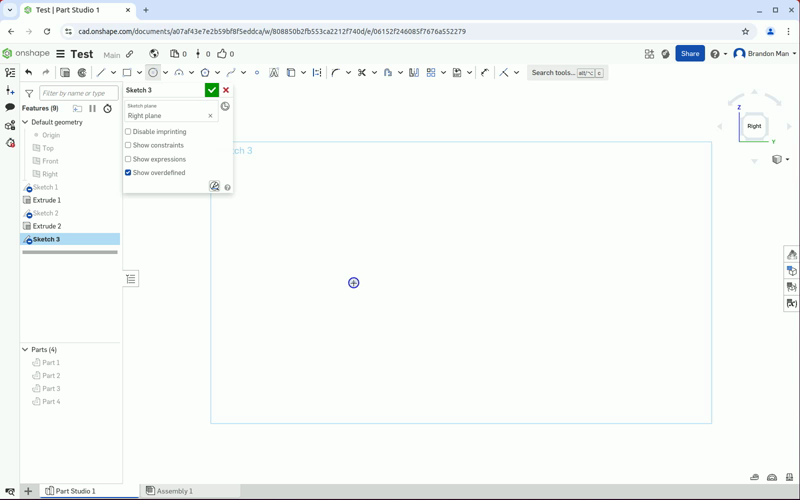
click(353, 282)
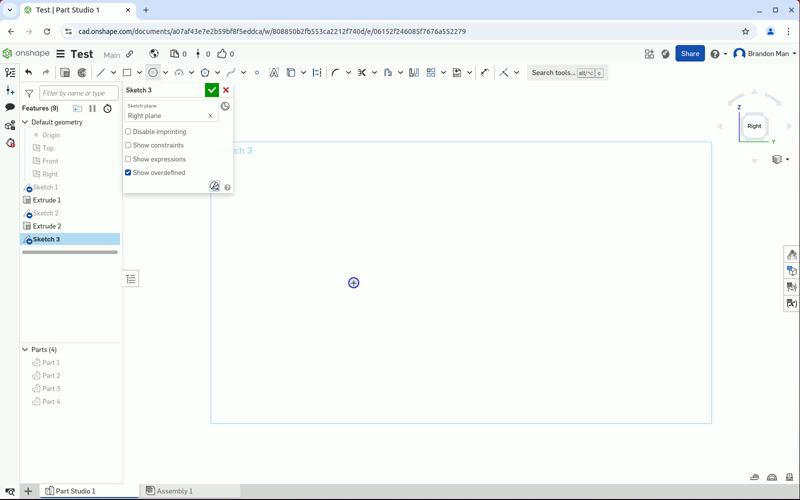
key_up(shift)
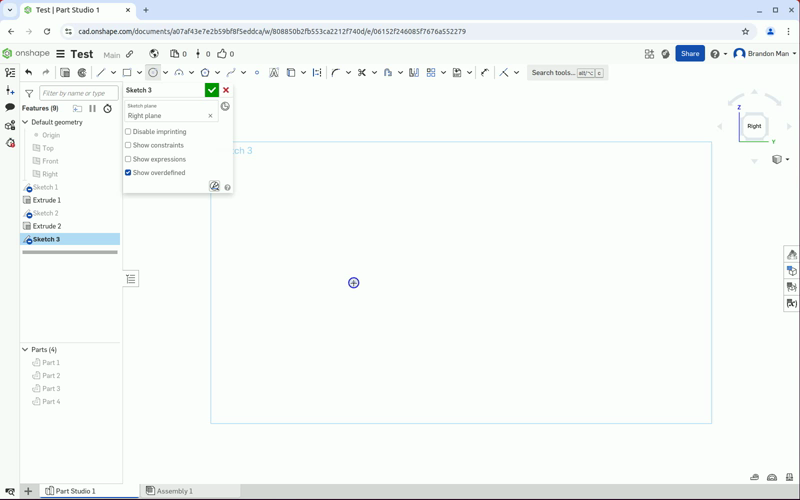
mouse_move(356, 282)
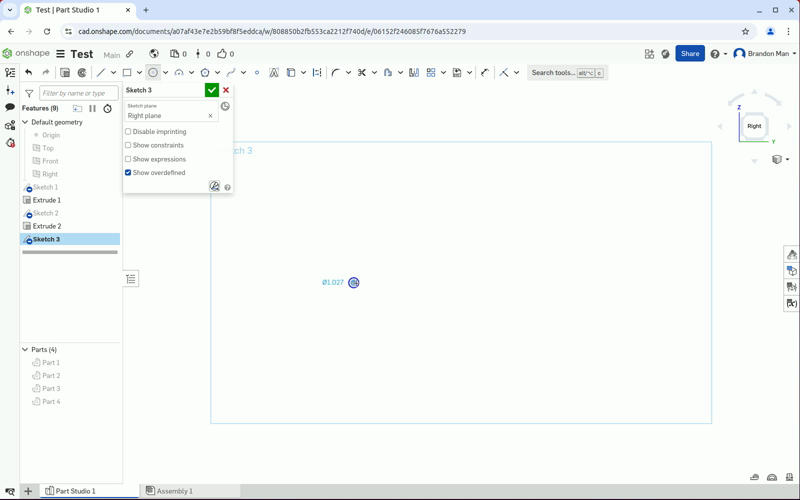
scroll(6)
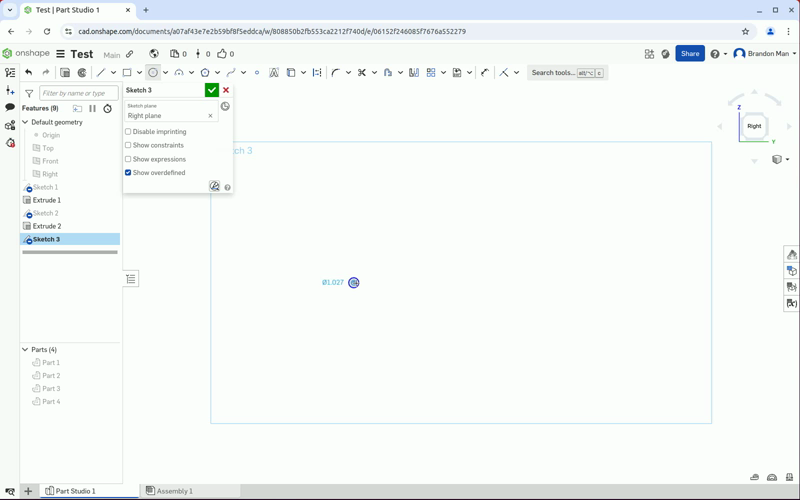
scroll(6)
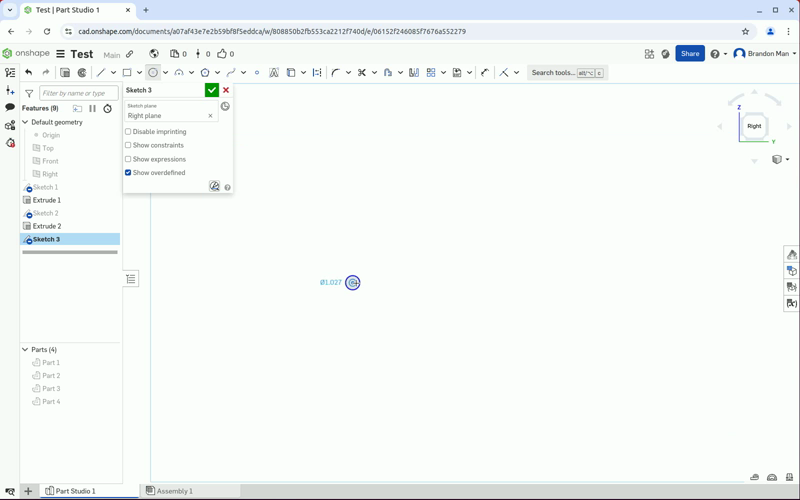
scroll(6)
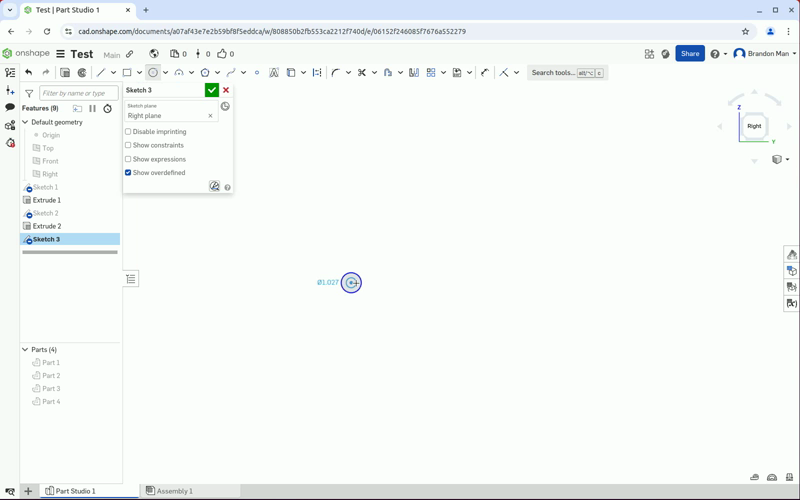
scroll(6)
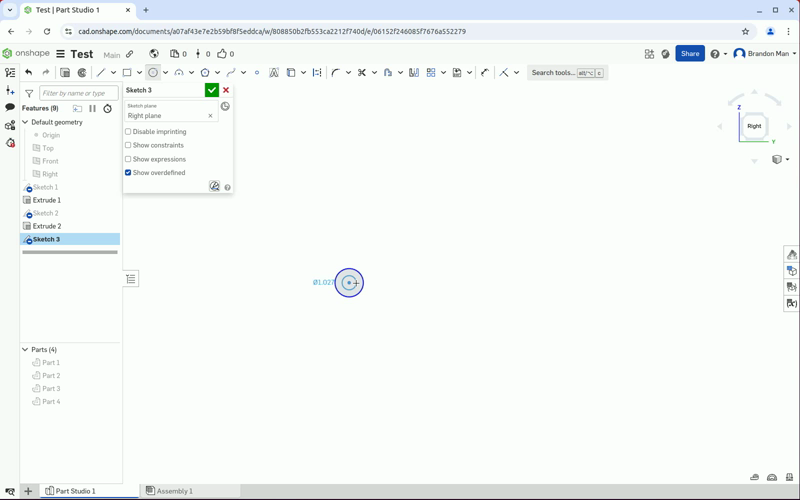
scroll(6)
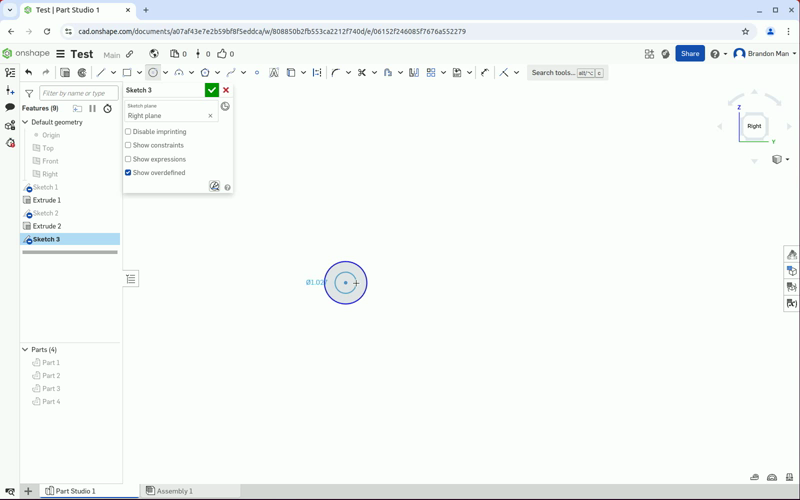
scroll(6)
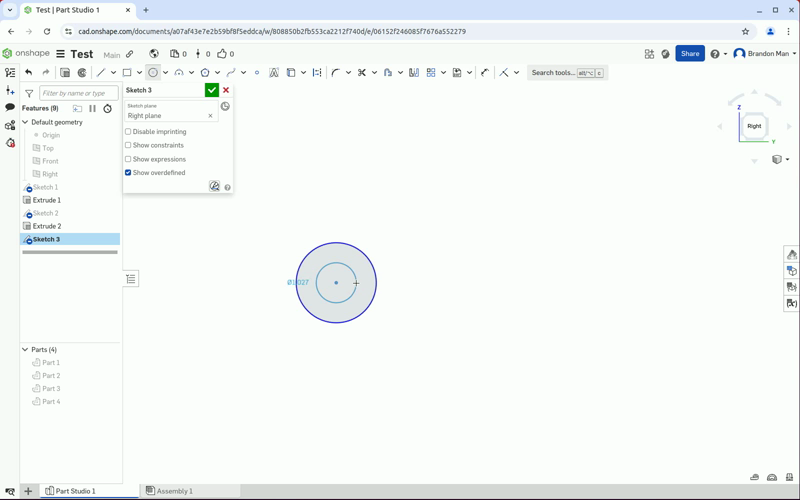
scroll(6)
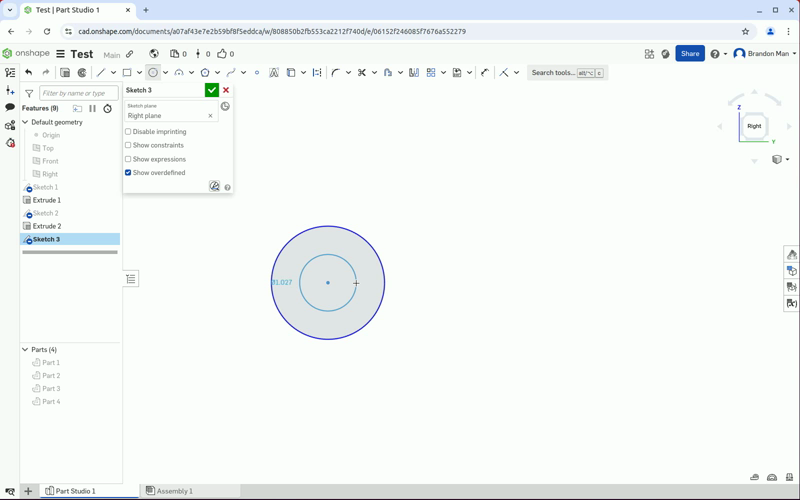
click(356, 282)
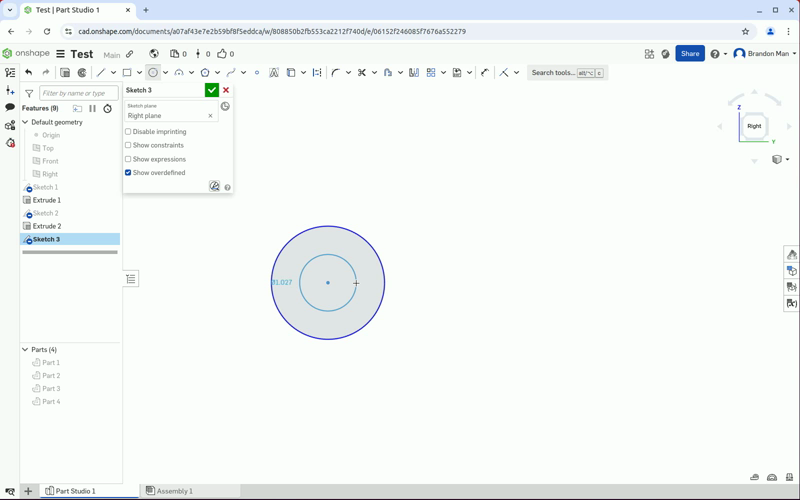
scroll(-6)
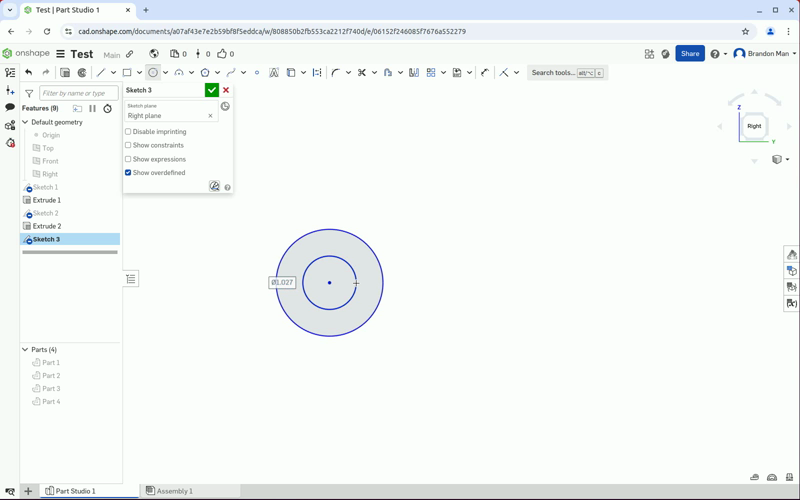
scroll(-6)
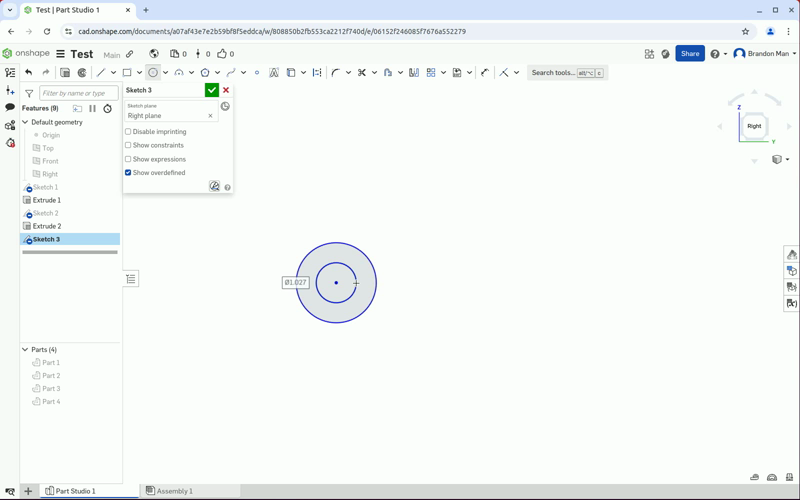
scroll(-6)
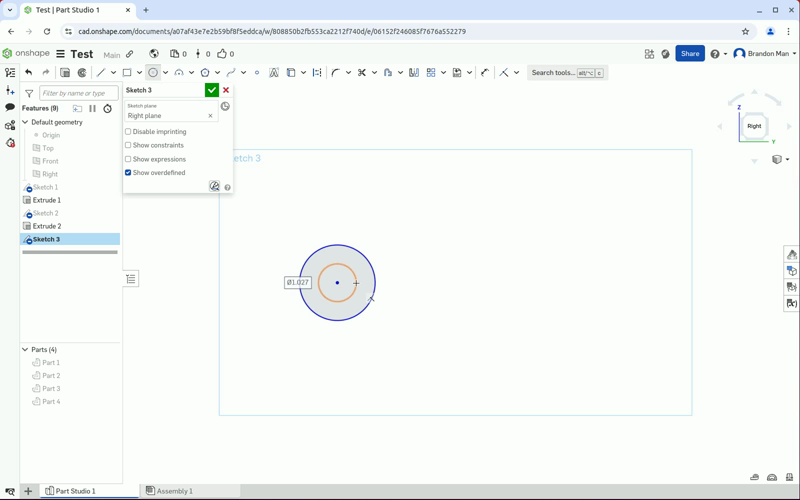
scroll(-6)
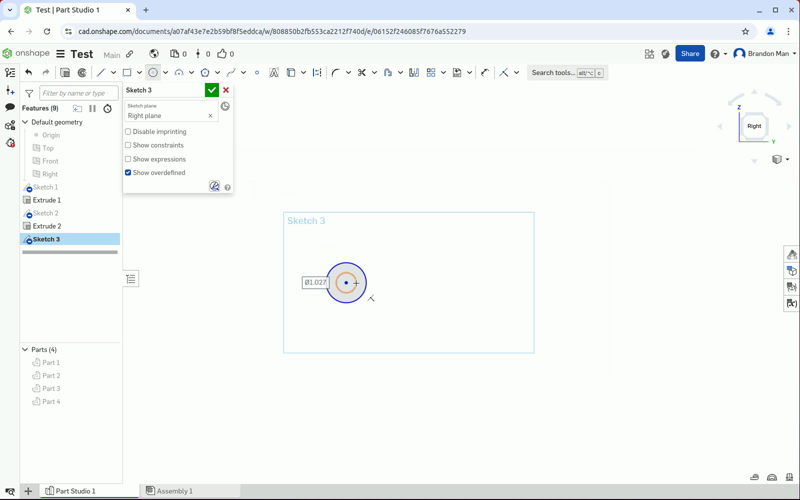
scroll(-6)
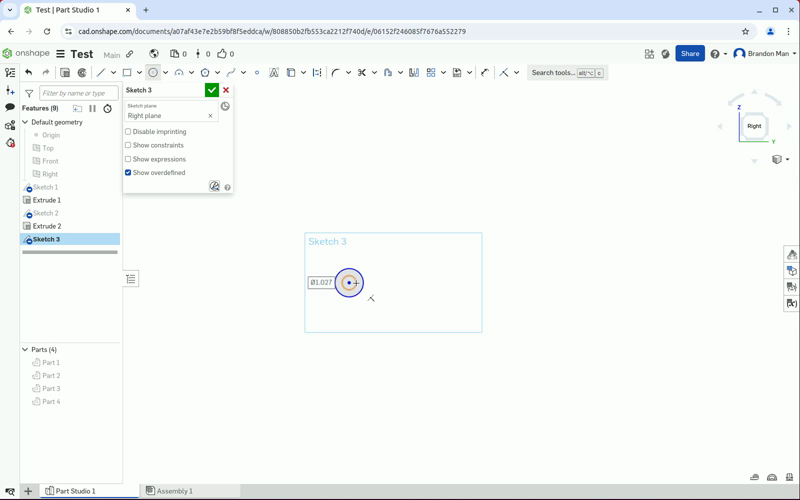
scroll(-6)
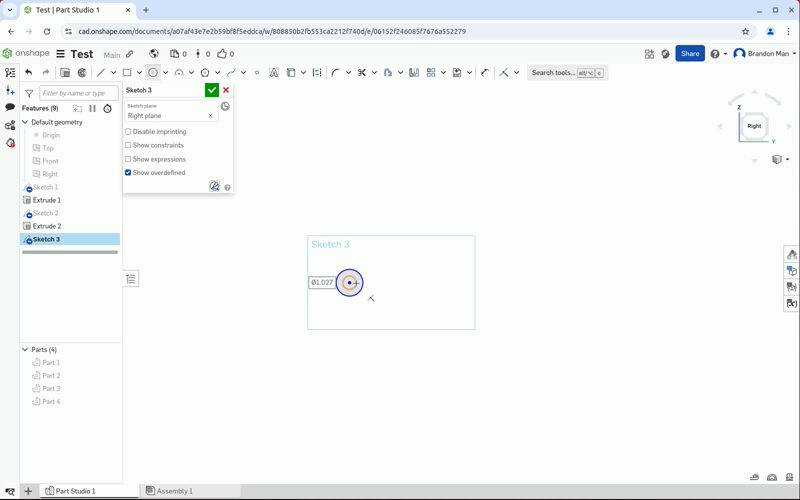
scroll(-6)
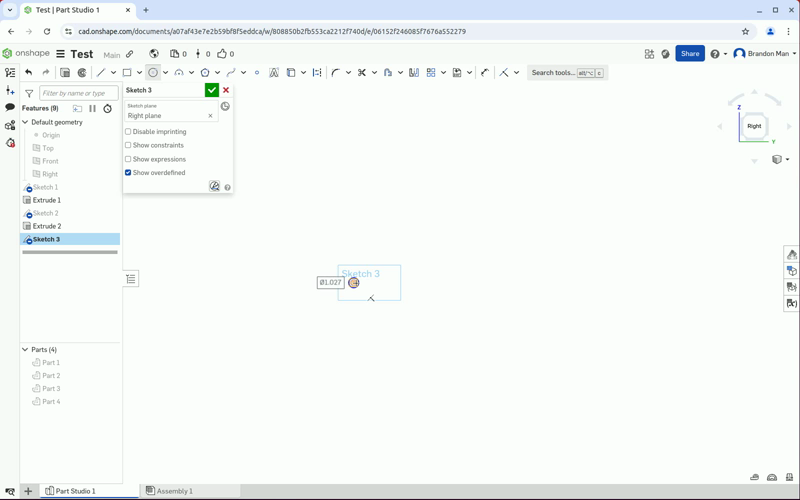
key(esc)
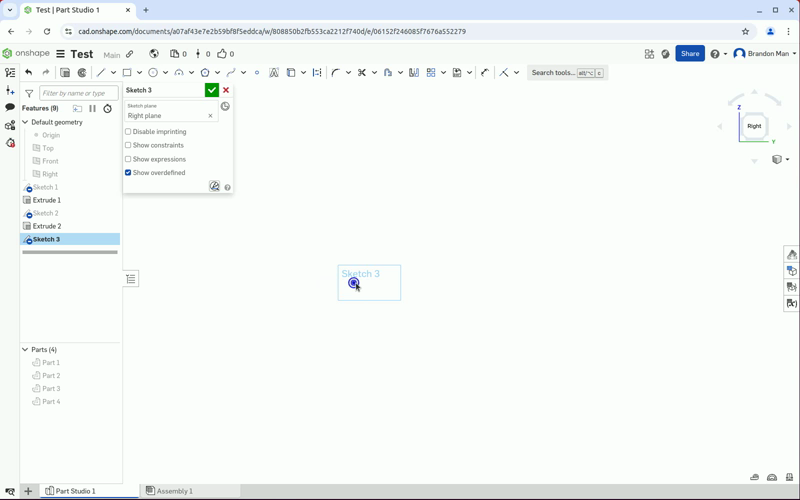
mouse_move(351, 280)
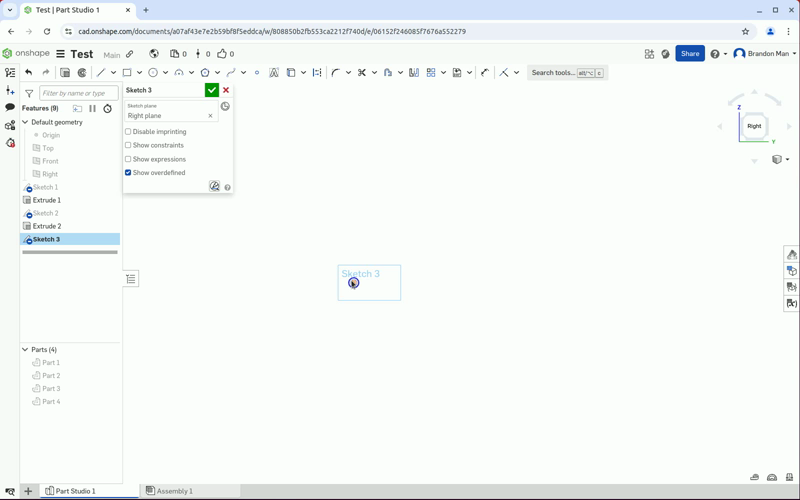
scroll(6)
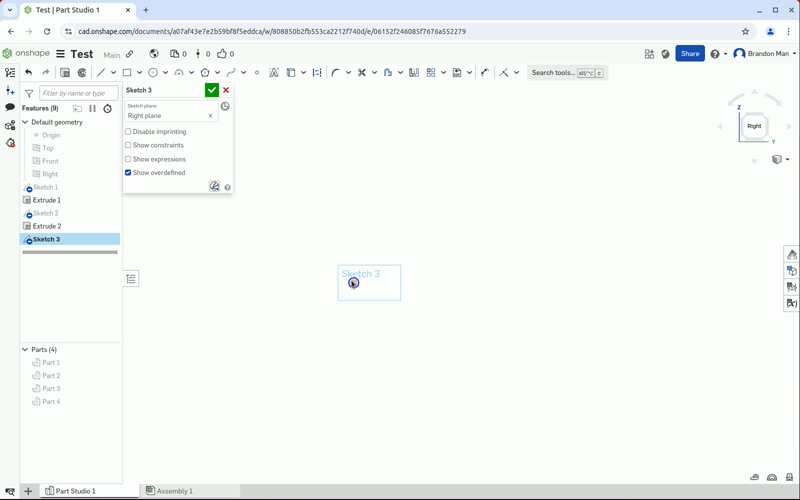
scroll(6)
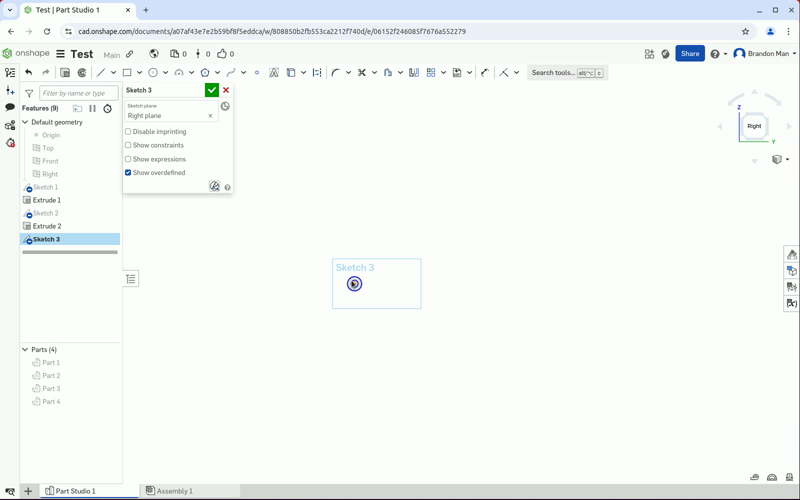
scroll(6)
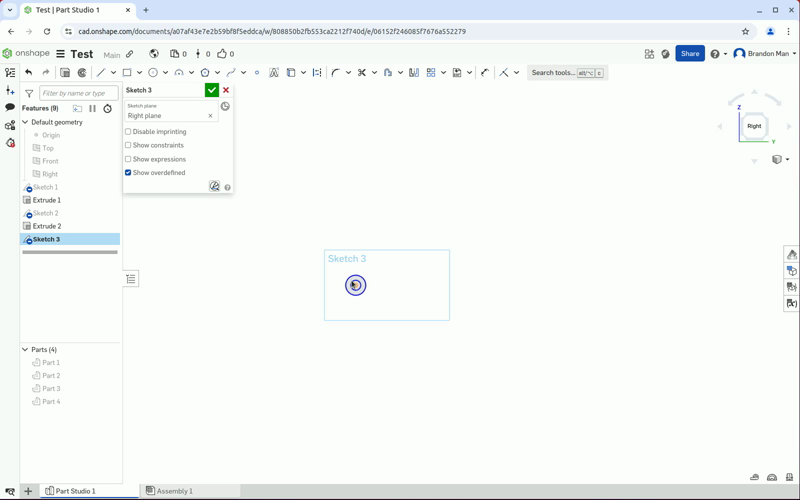
scroll(6)
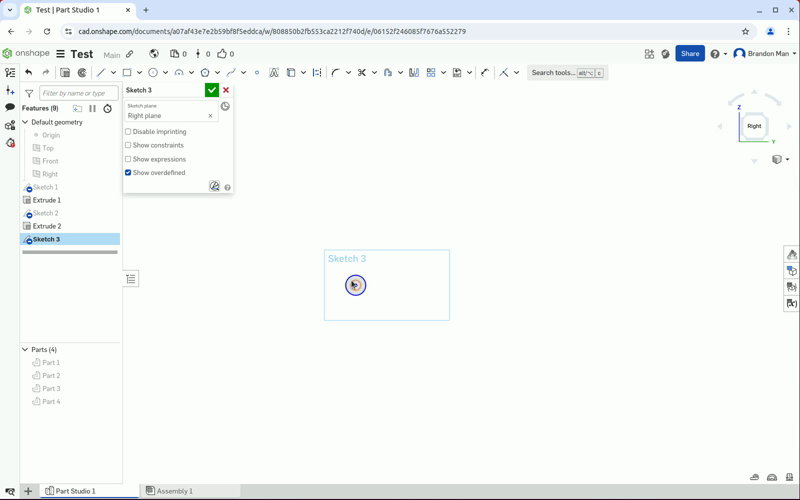
scroll(6)
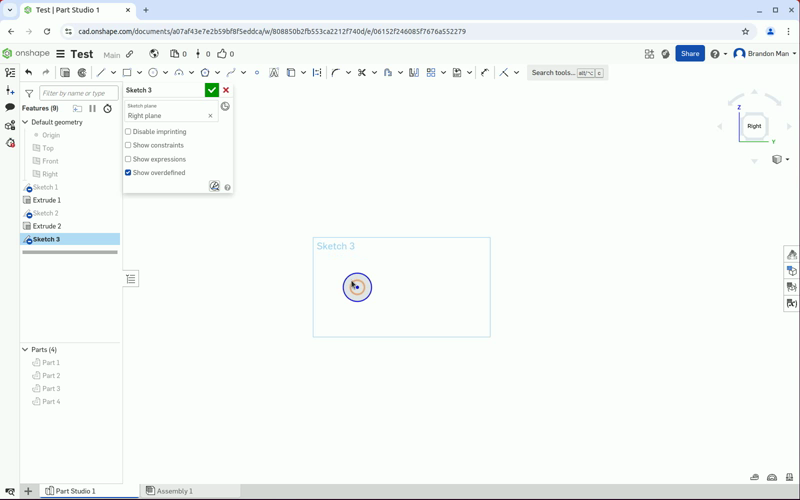
scroll(6)
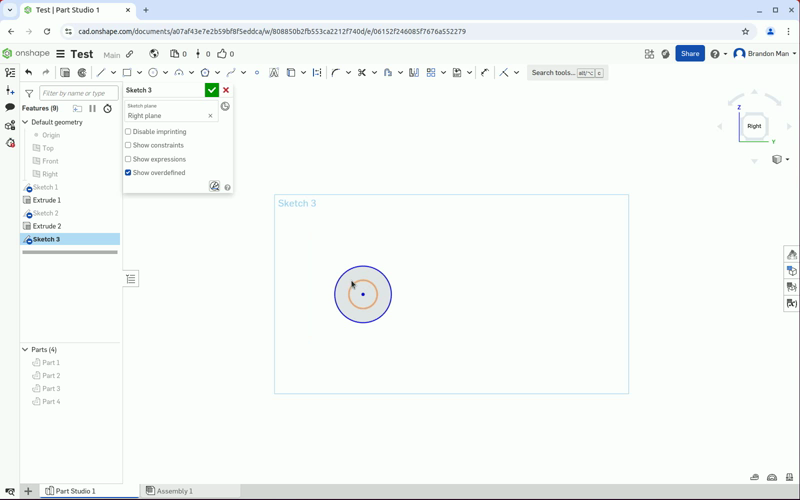
scroll(6)
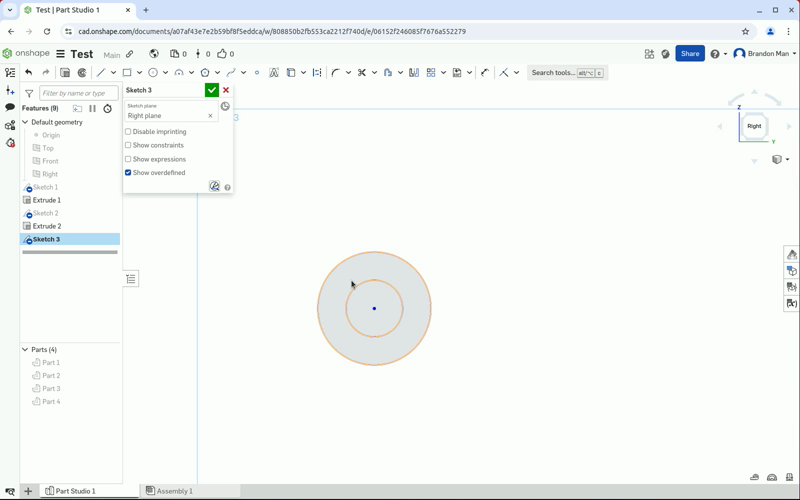
click(351, 280)
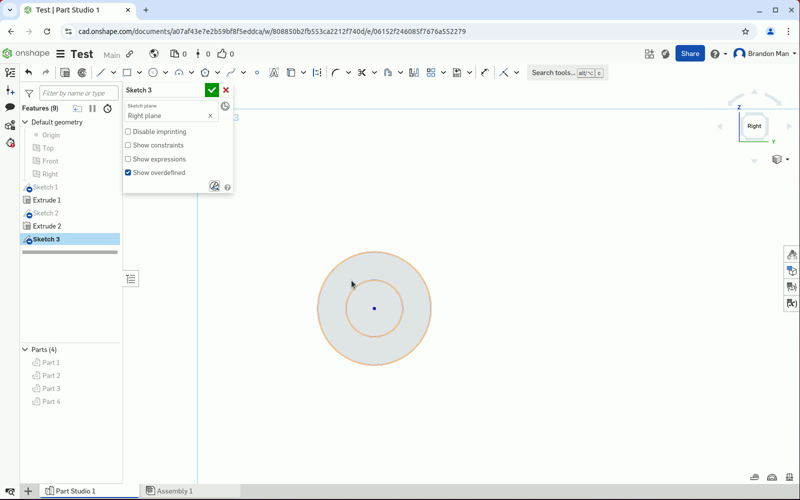
scroll(-6)
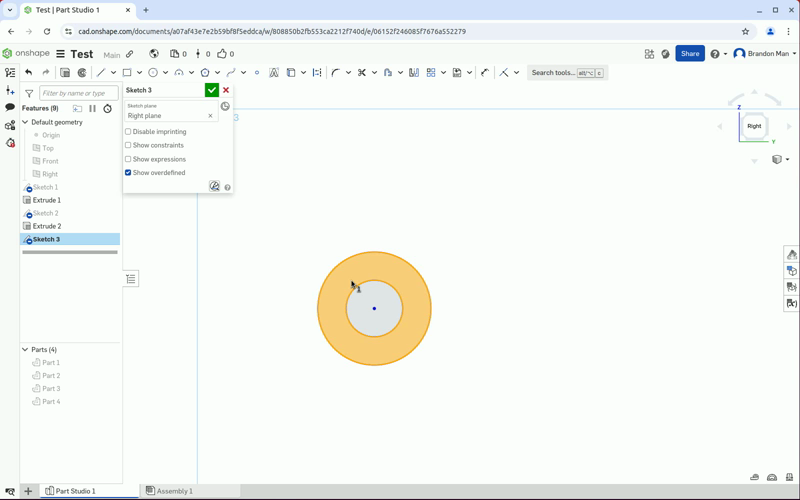
scroll(-6)
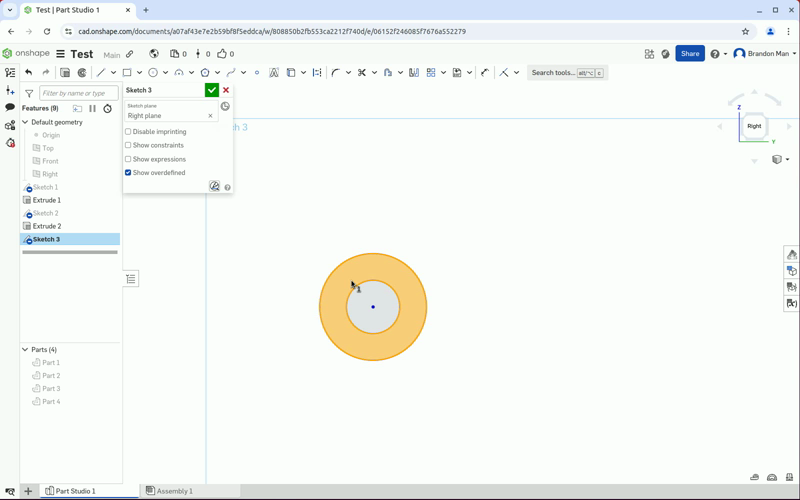
scroll(-6)
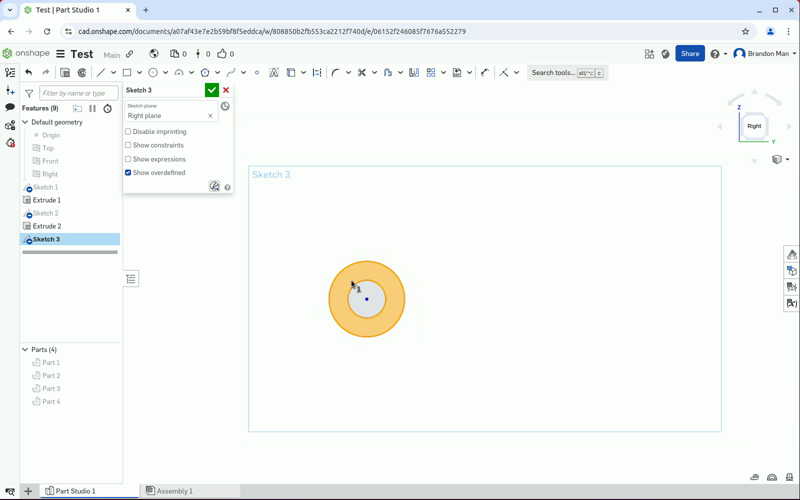
scroll(-6)
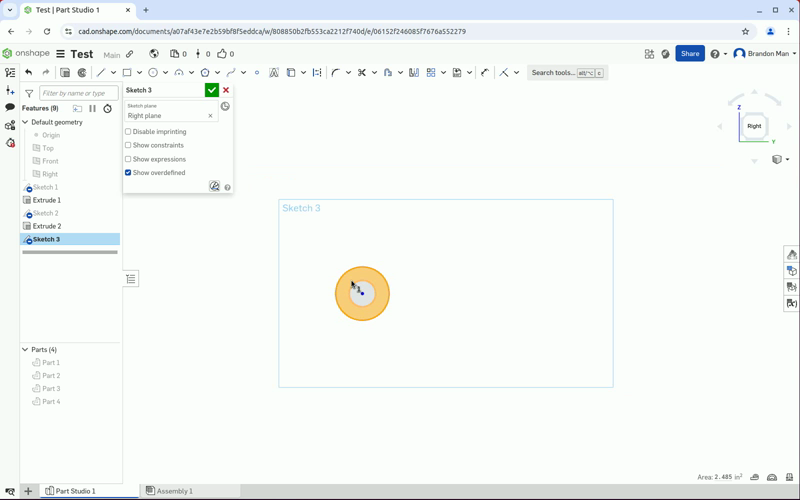
scroll(-6)
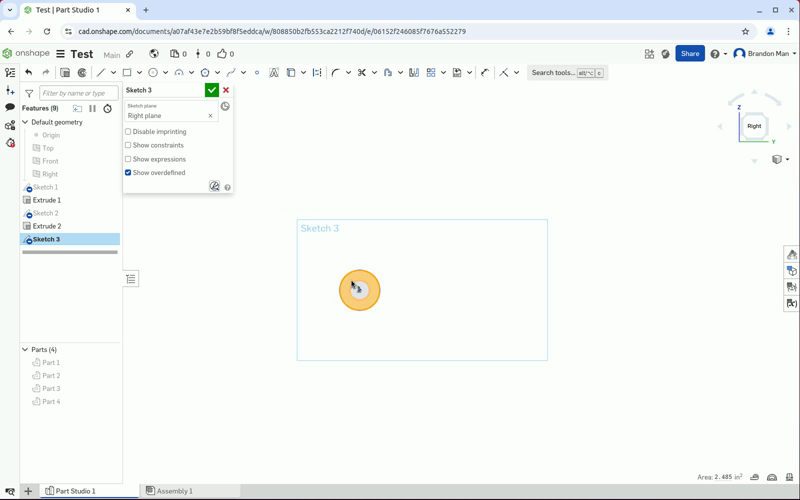
scroll(-6)
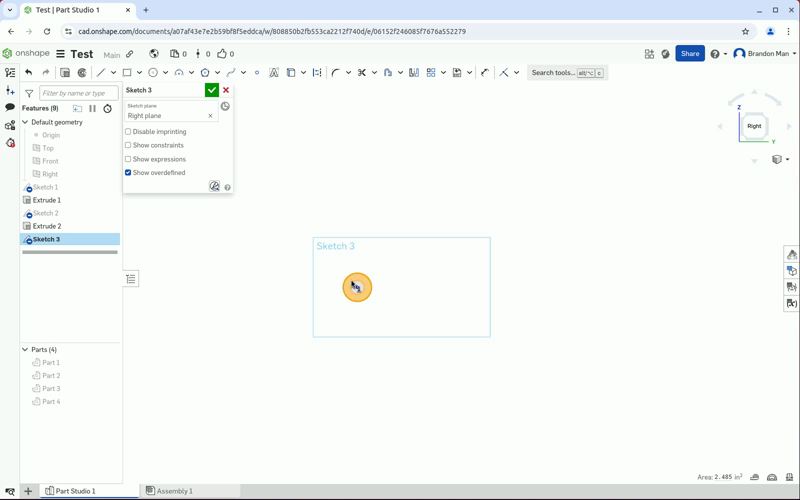
scroll(-6)
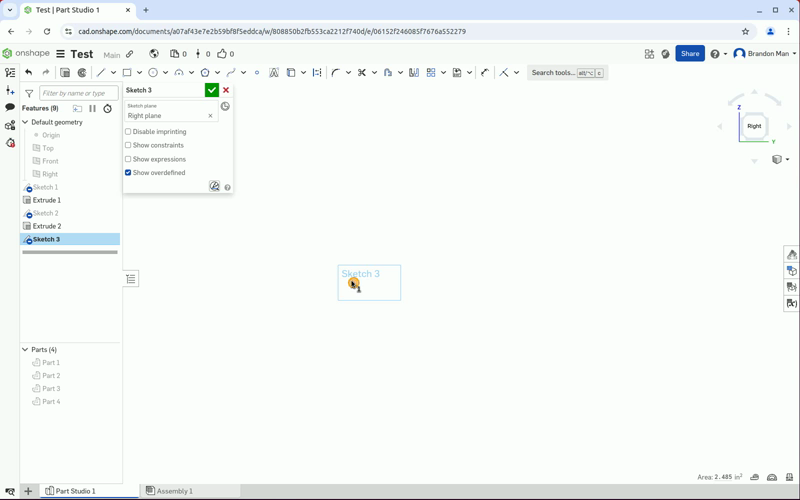
mouse_move(73, 352)
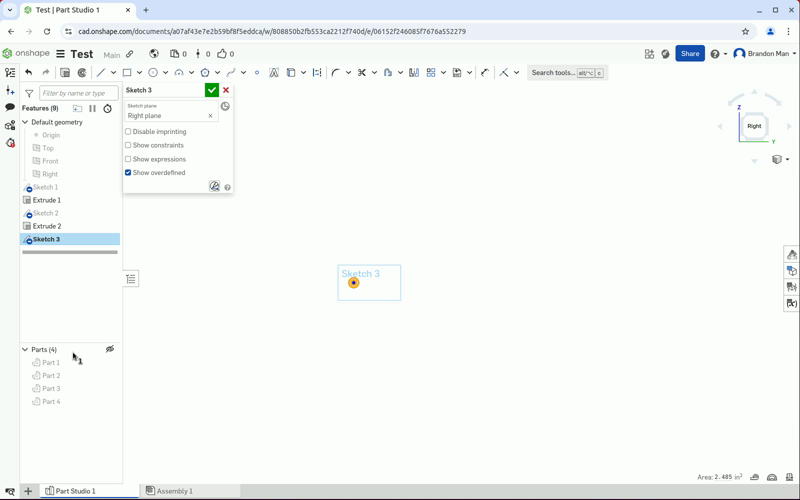
key(shift+y)
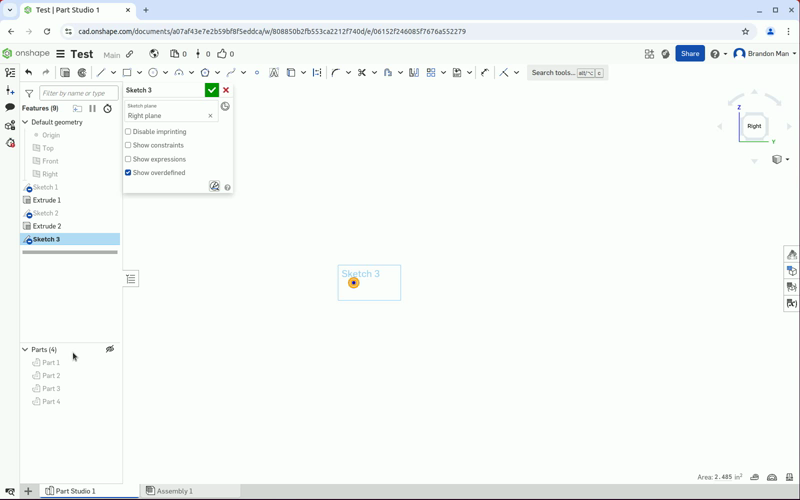
key(shift+e)
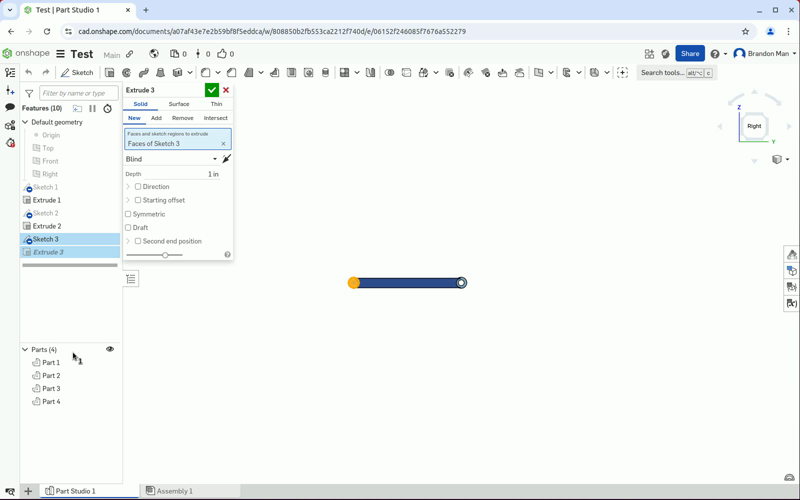
mouse_move(143, 106)
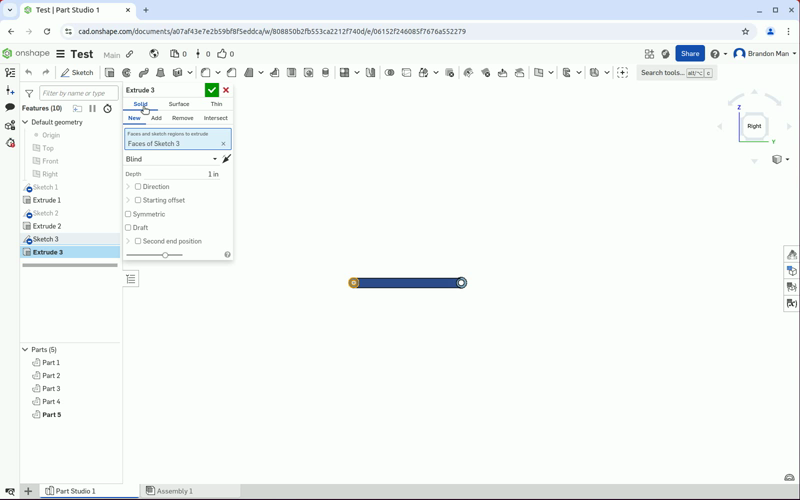
click(143, 106)
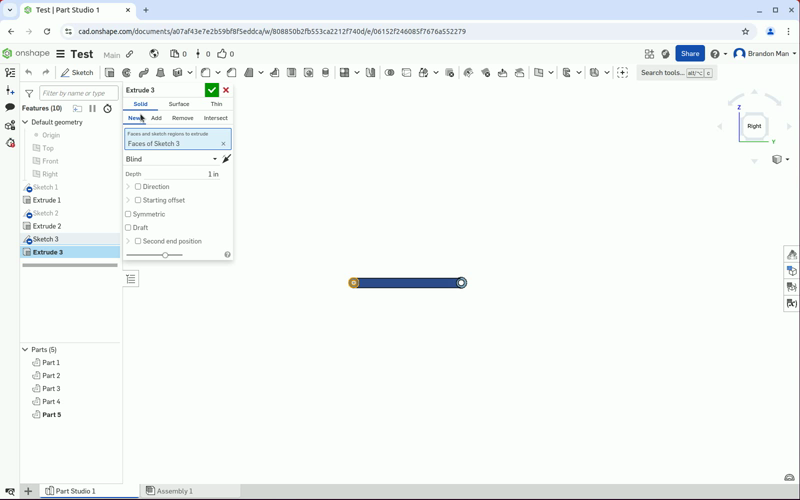
mouse_move(137, 120)
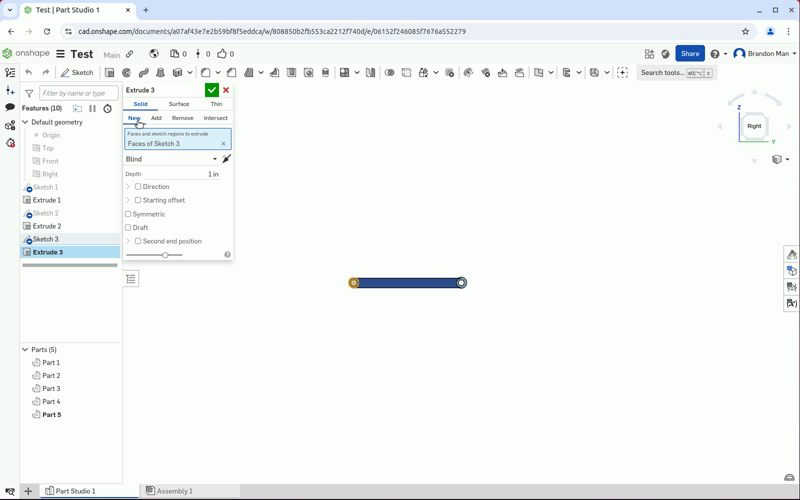
click(137, 120)
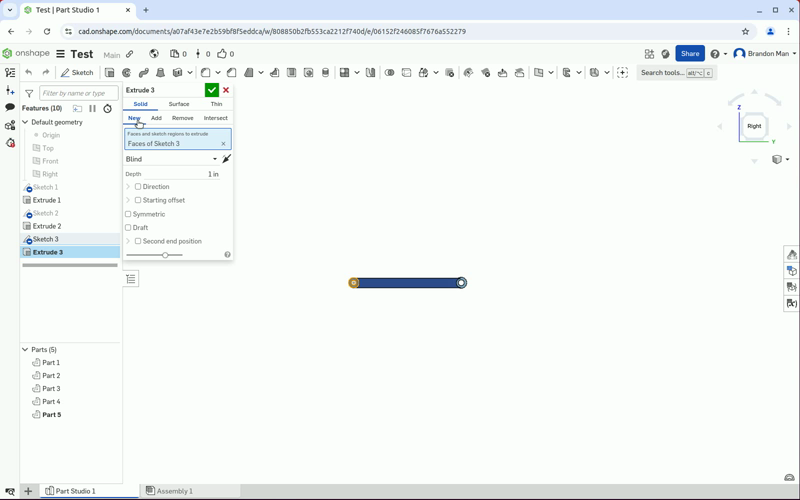
key(tab, 4)
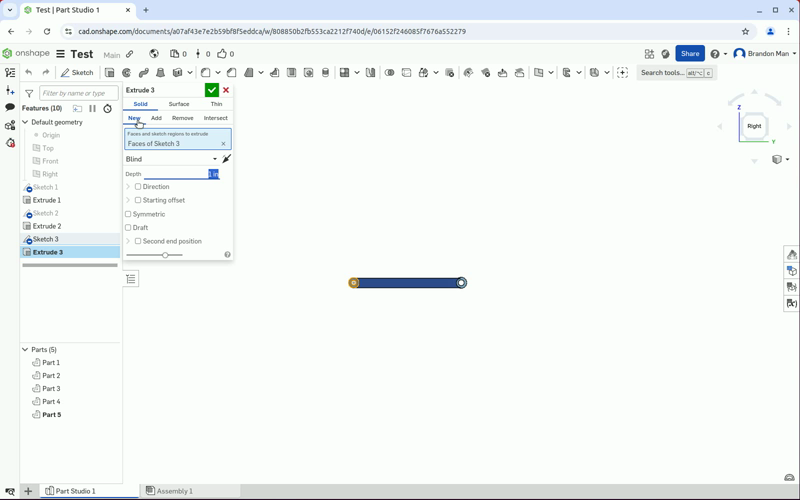
text(0.963)
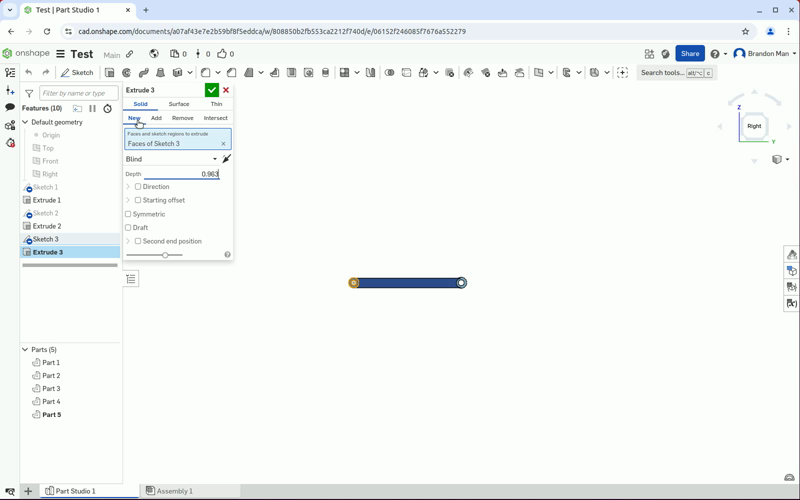
key(enter)
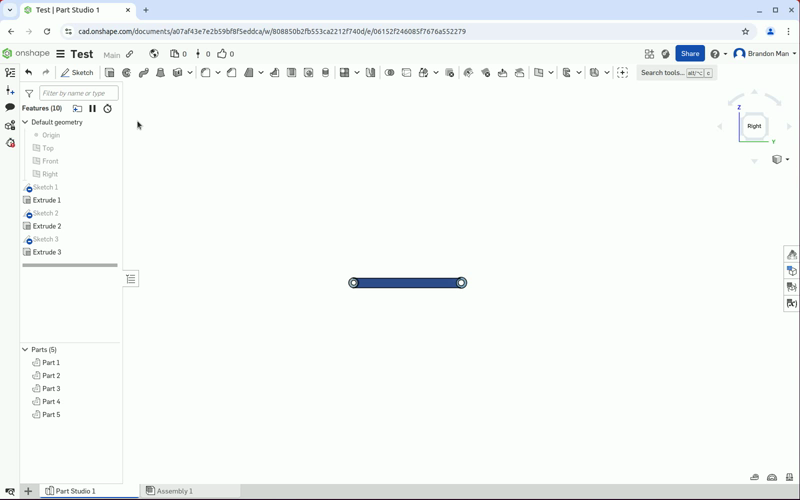
key(shift+h)
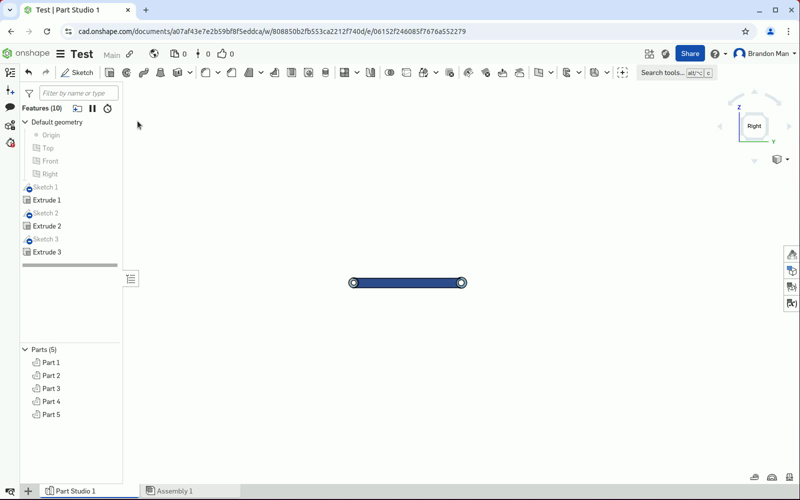
key(shift+h)
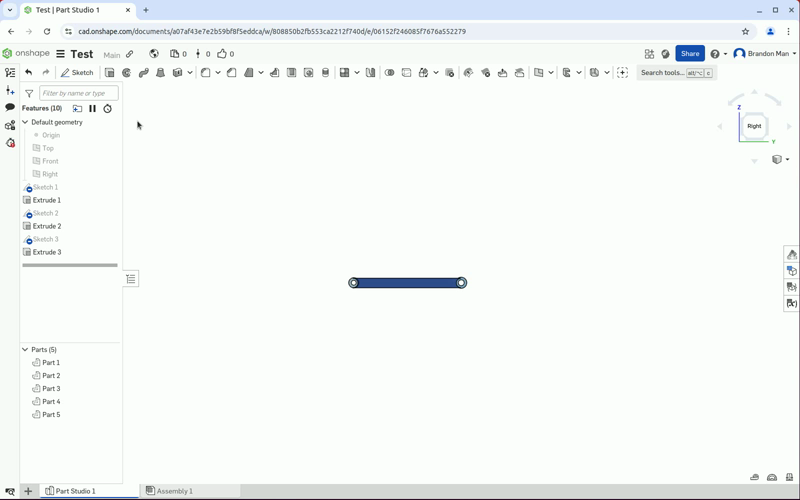
mouse_move(73, 189)
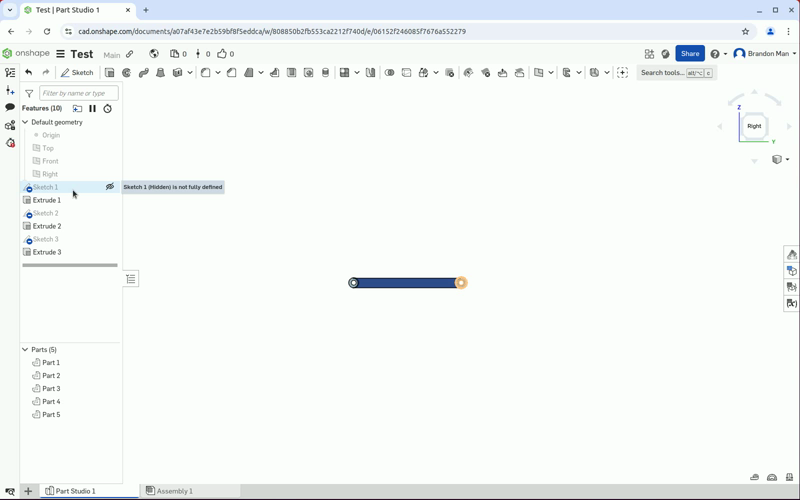
click(73, 189)
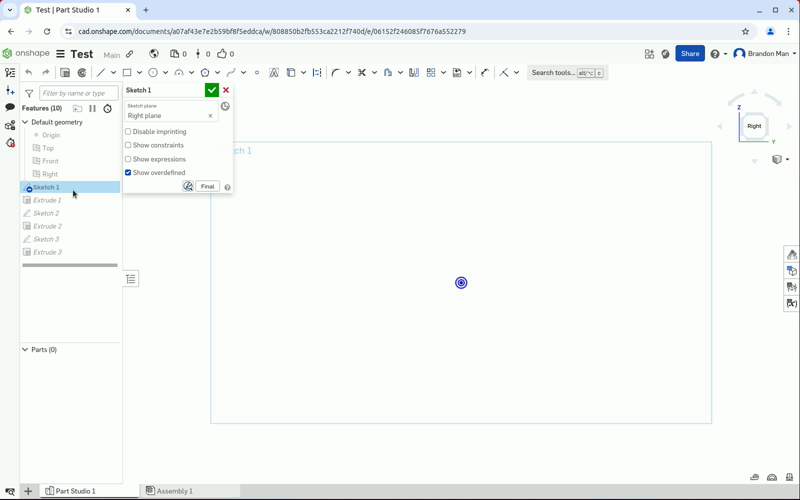
mouse_move(229, 92)
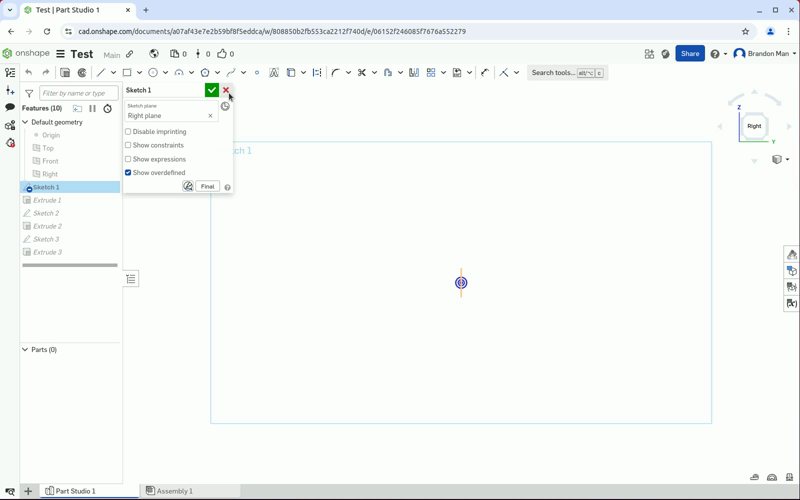
click(229, 92)
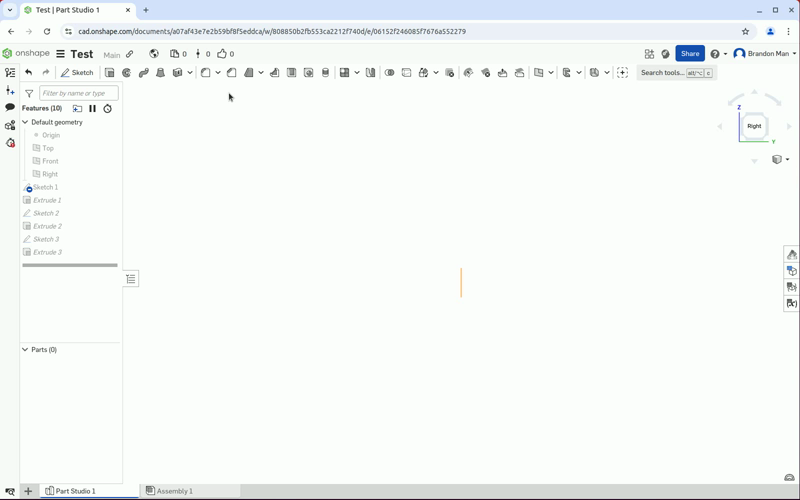
mouse_move(541, 75)
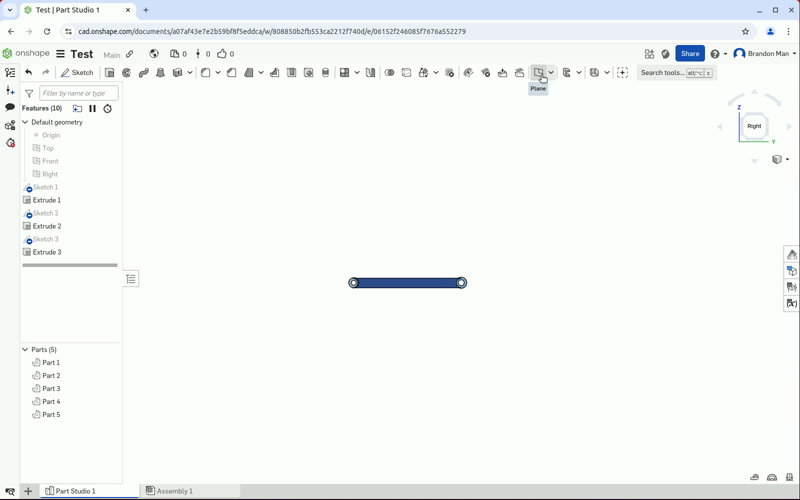
click(541, 75)
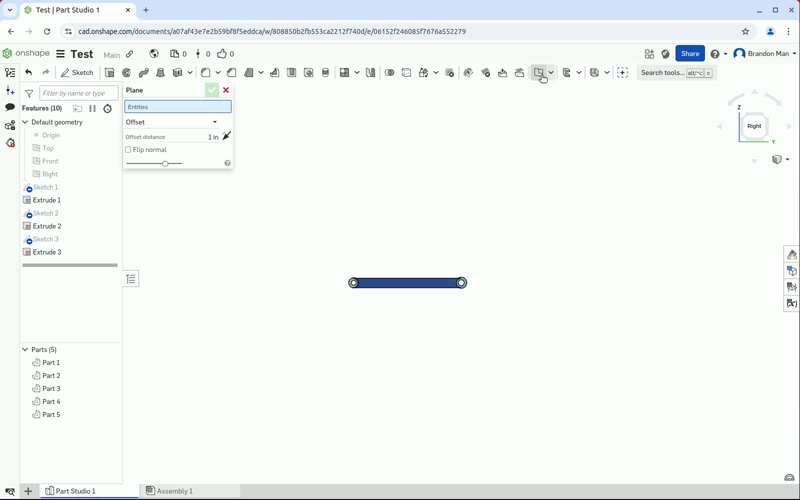
mouse_move(73, 176)
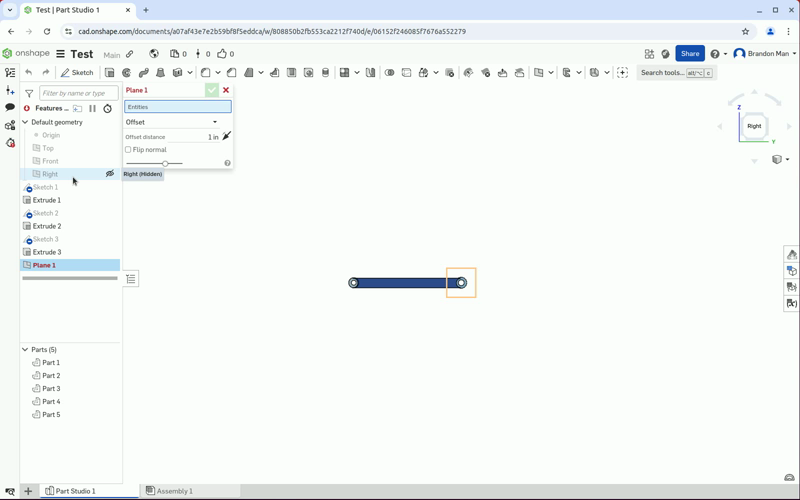
click(73, 176)
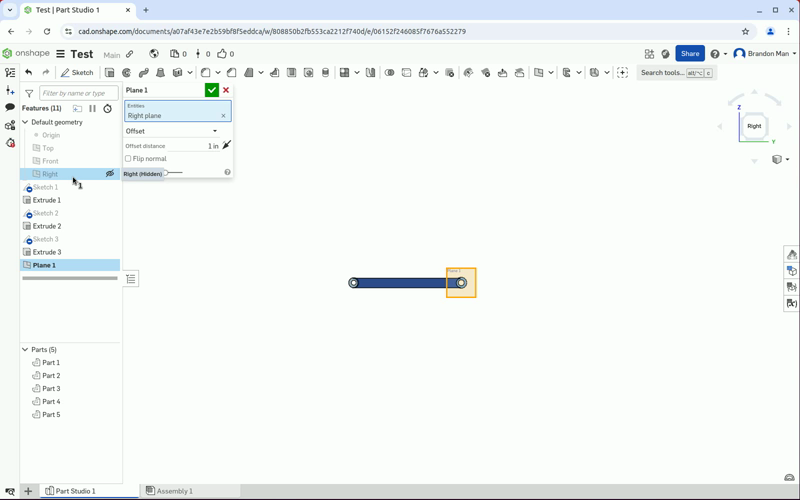
key(tab, 2)
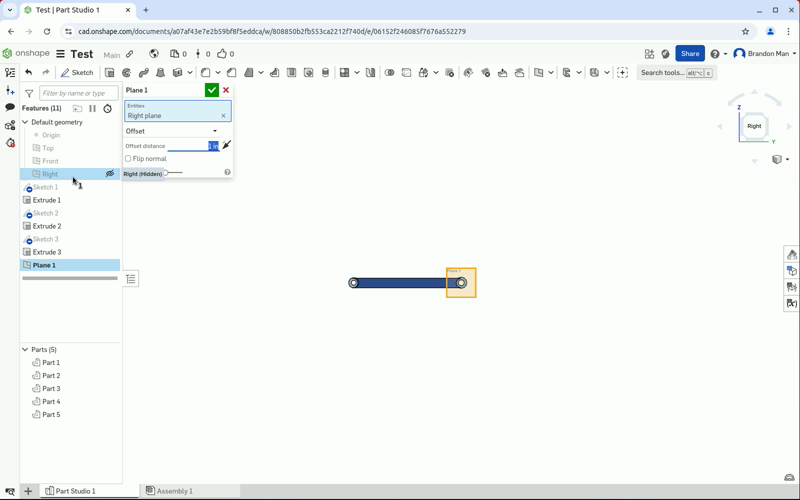
text(0.955)
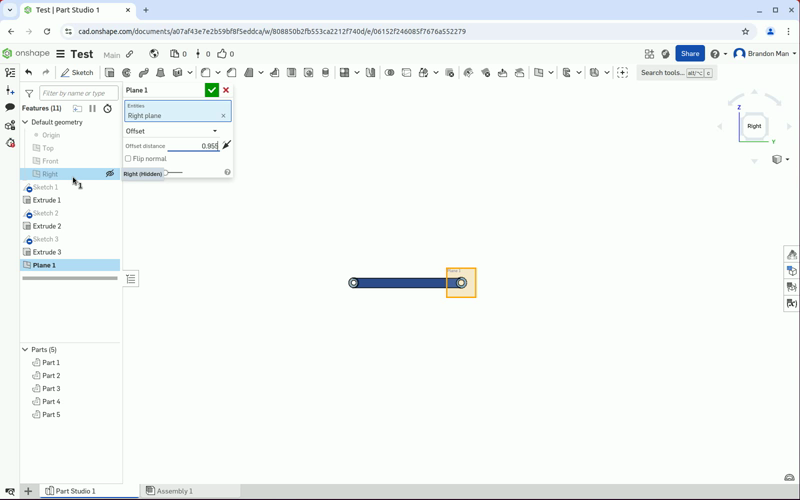
key(enter, 2)
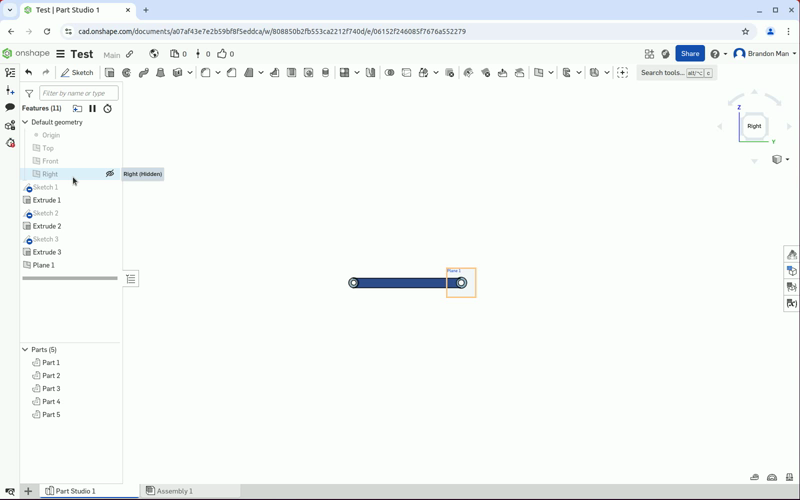
key(shift+s)
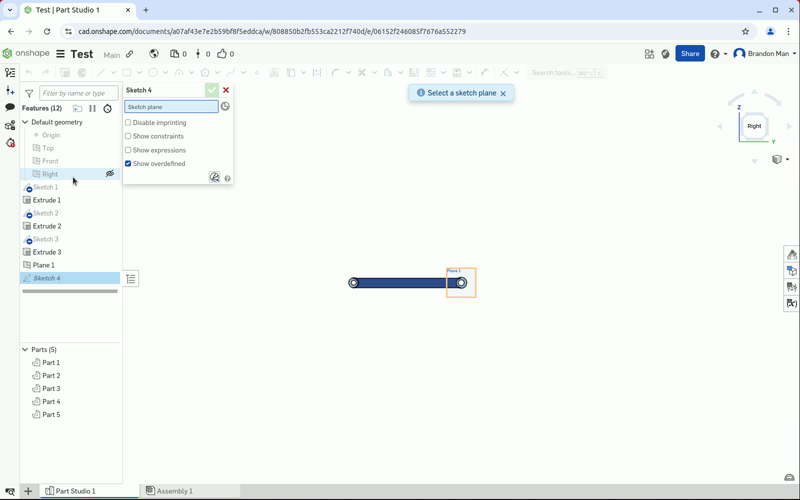
mouse_move(73, 267)
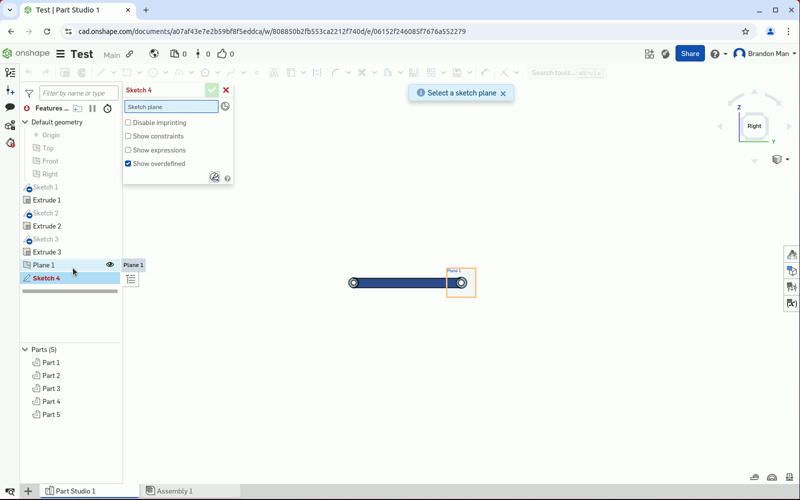
click(73, 267)
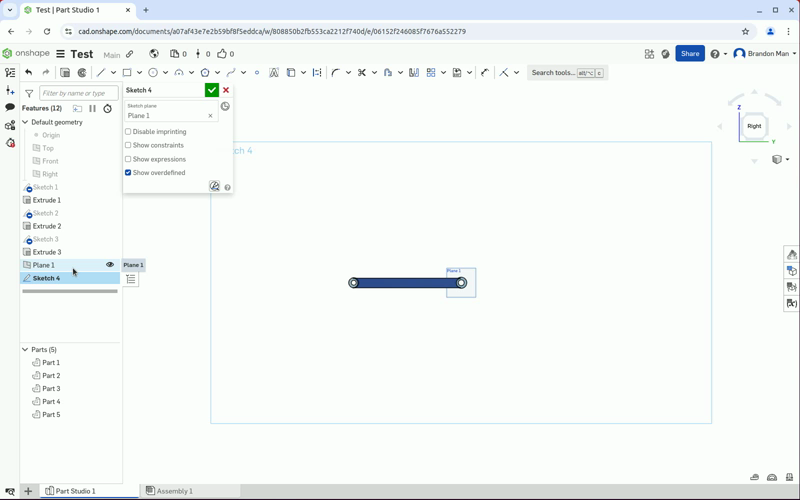
mouse_move(73, 352)
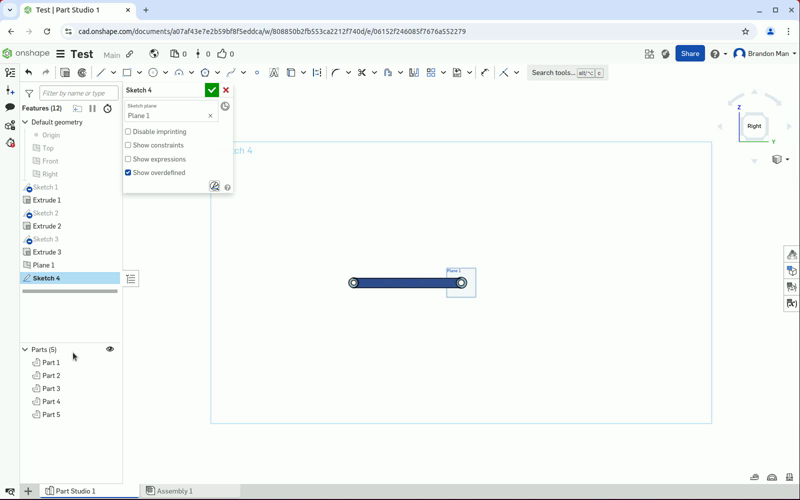
key(y)
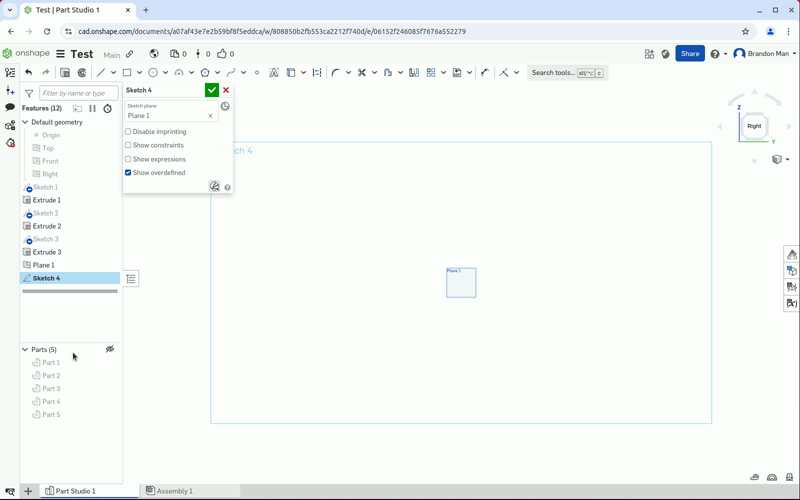
key(c)
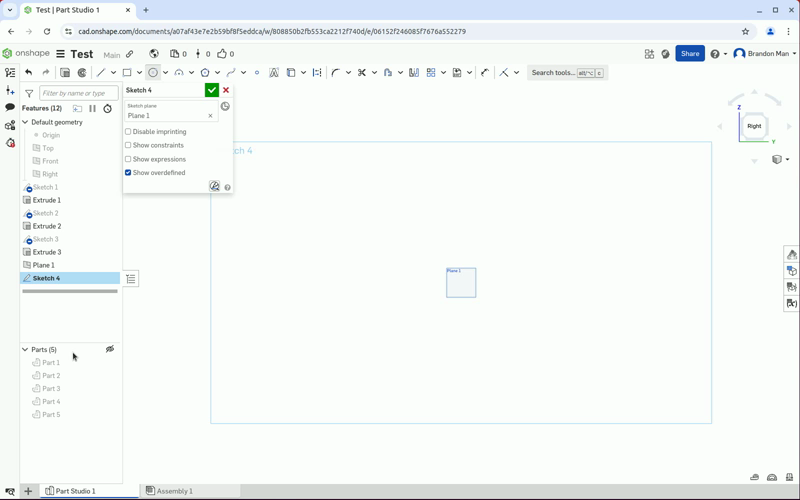
key_down(shift)
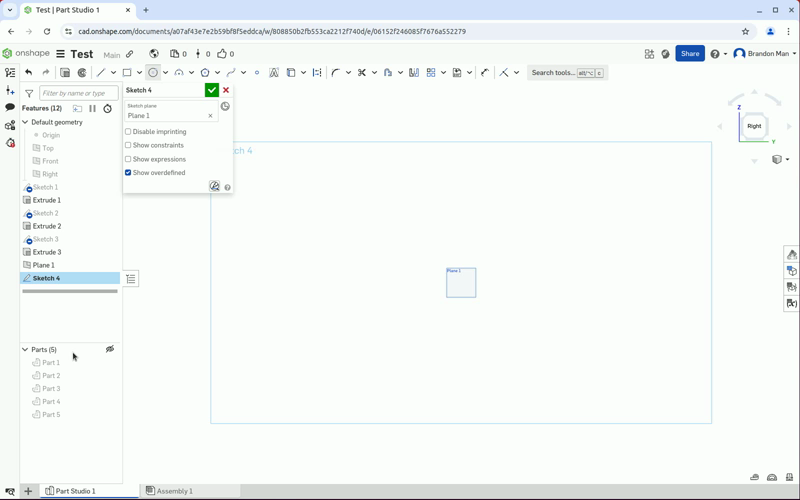
mouse_move(461, 282)
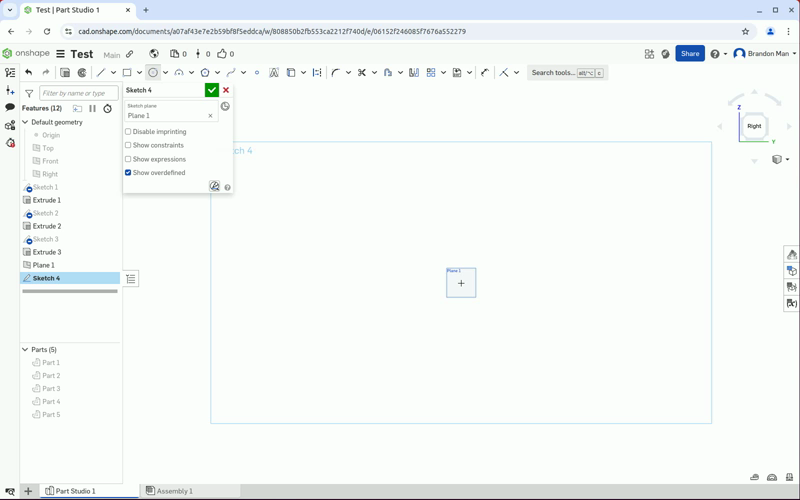
click(461, 282)
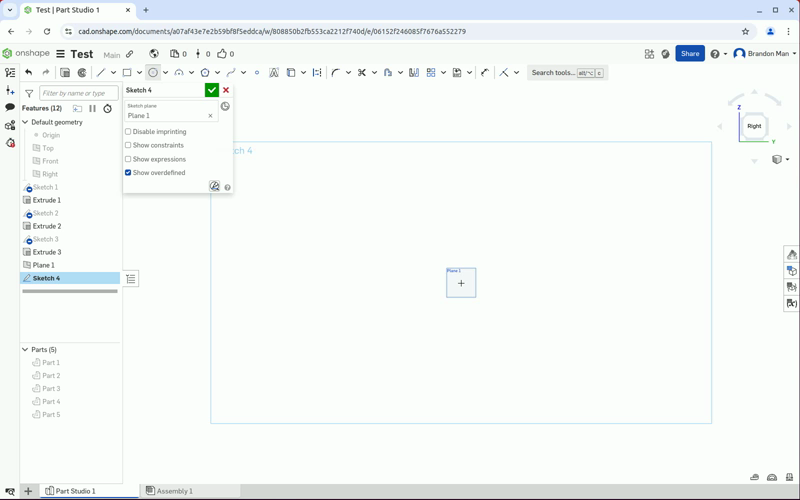
key_up(shift)
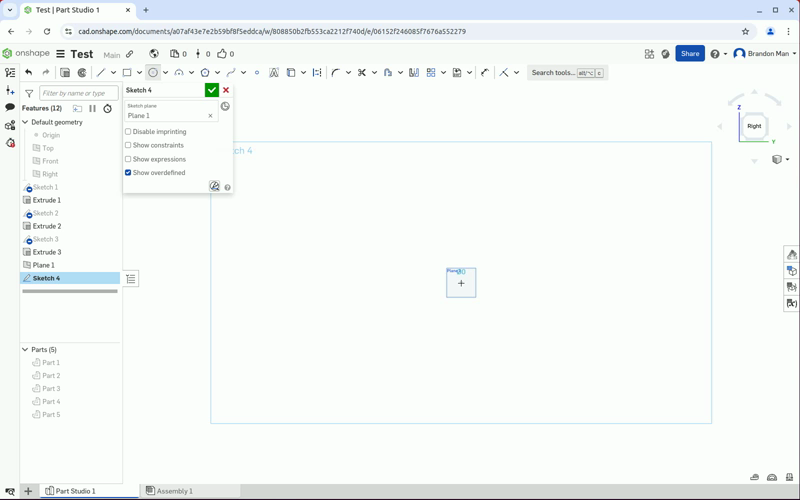
mouse_move(466, 282)
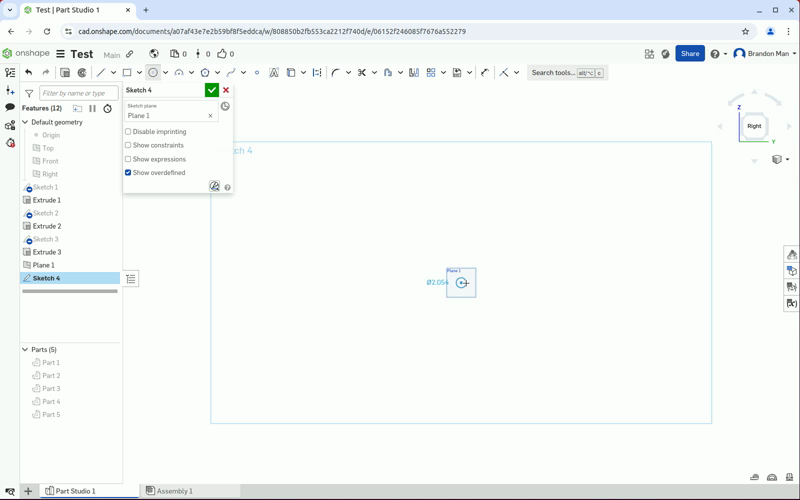
click(466, 282)
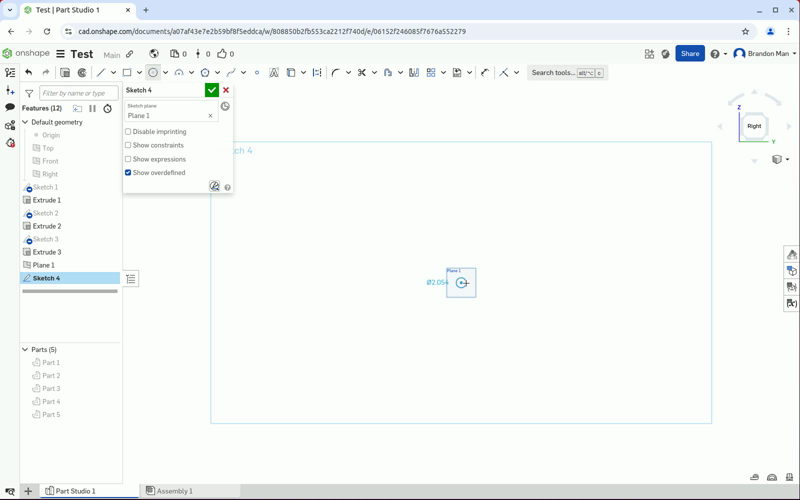
key(esc)
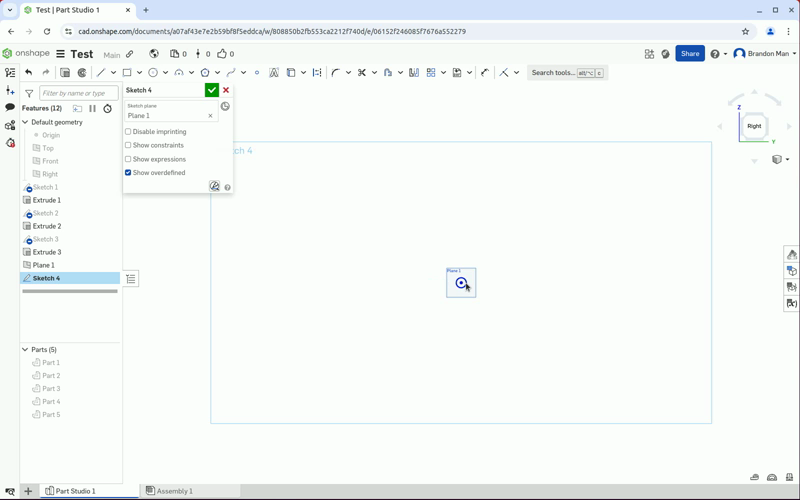
key(c)
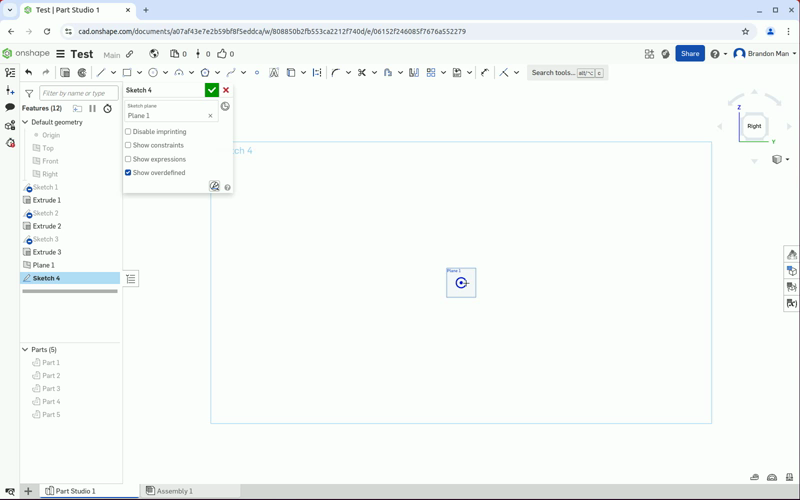
key_down(shift)
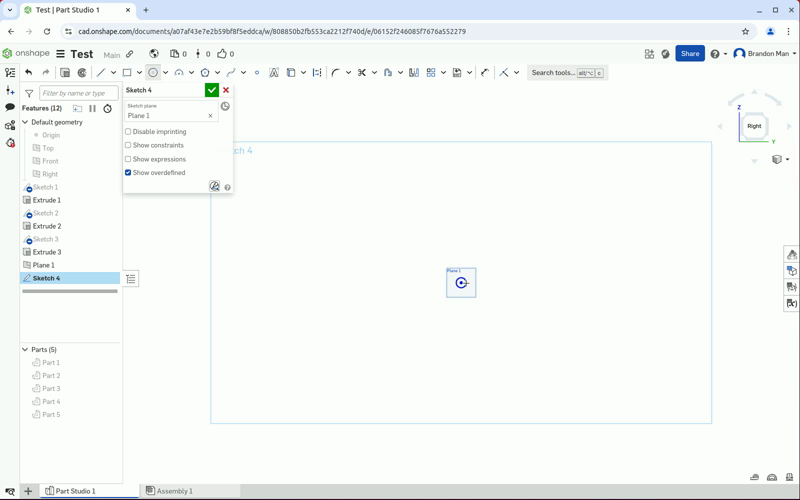
mouse_move(461, 282)
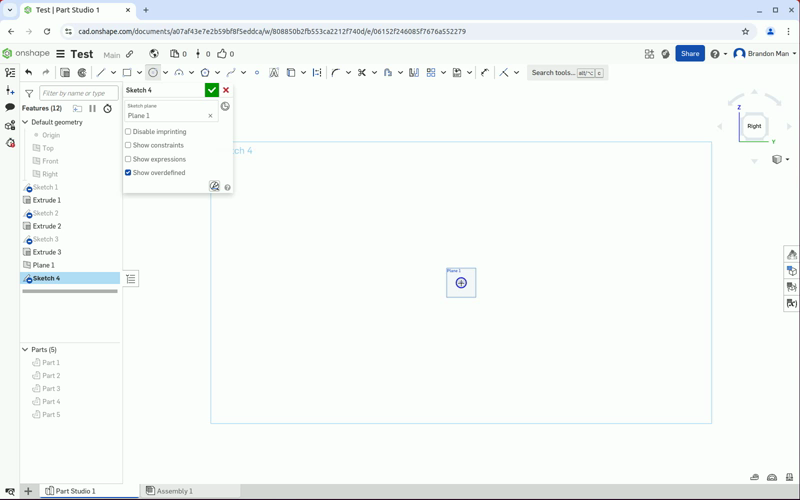
click(461, 282)
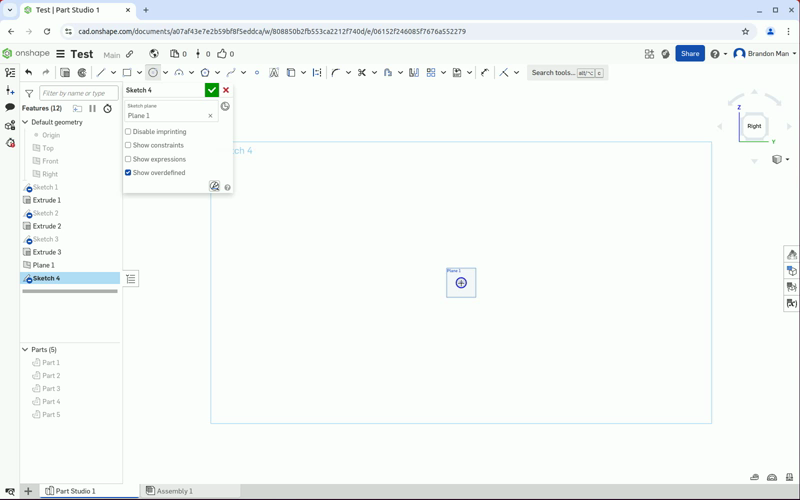
key_up(shift)
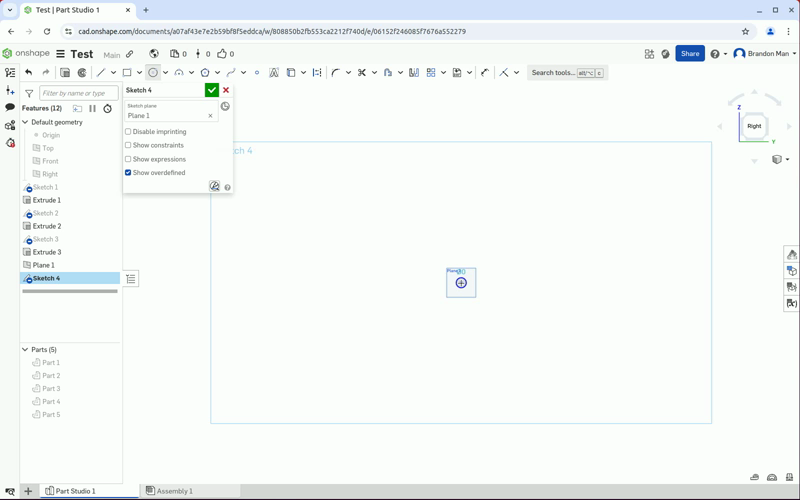
mouse_move(464, 282)
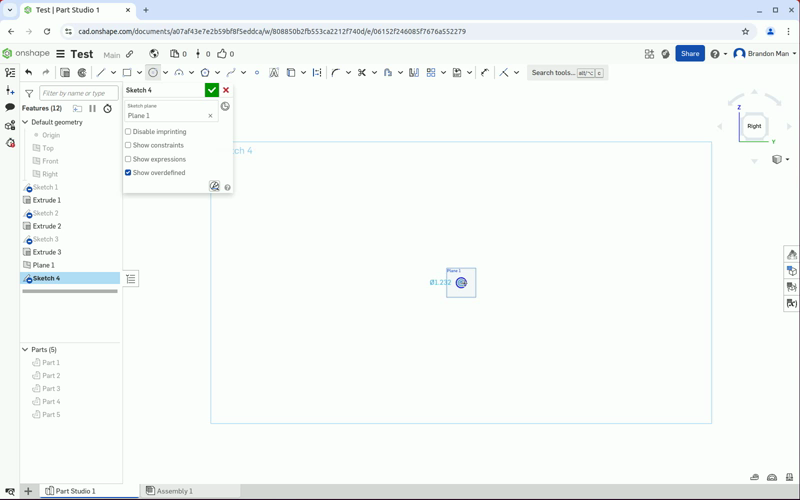
scroll(6)
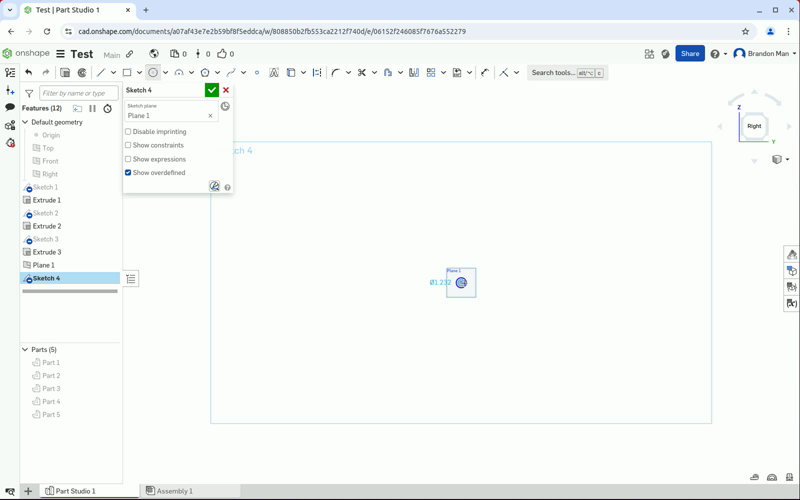
scroll(6)
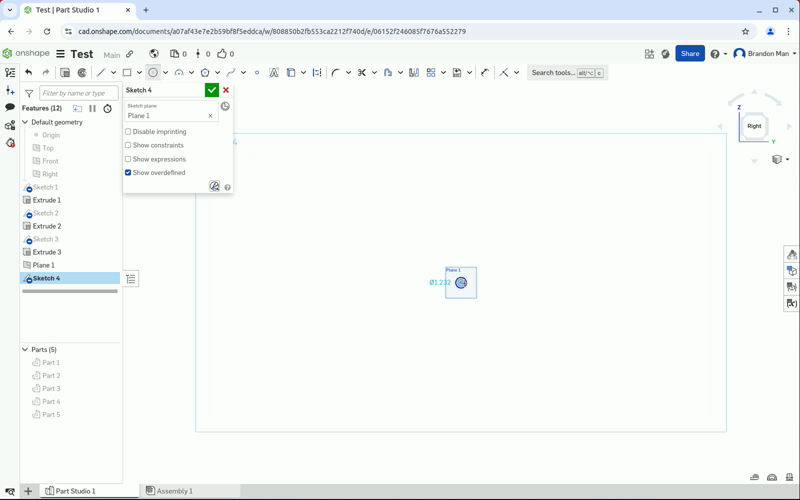
scroll(6)
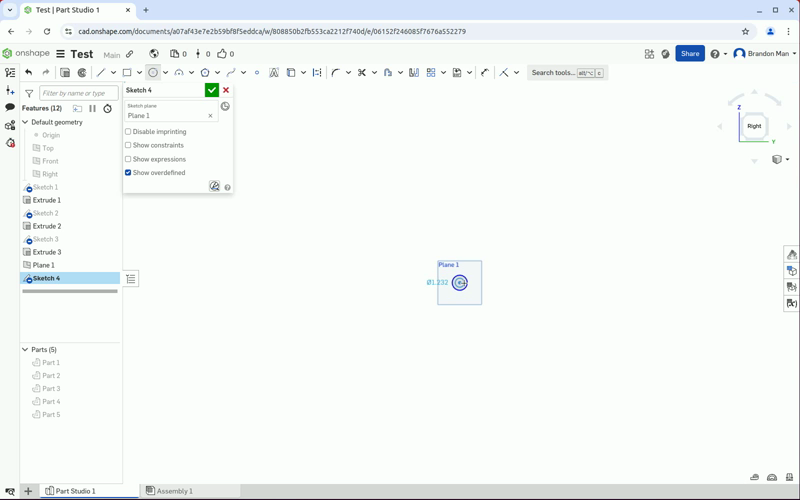
scroll(6)
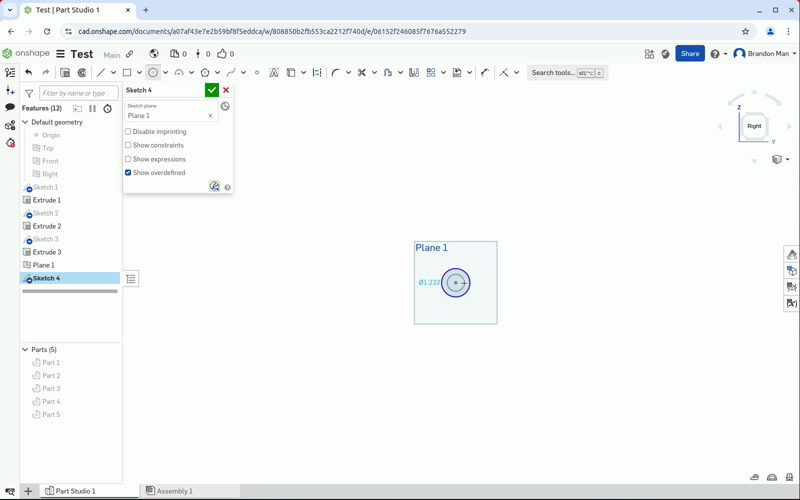
scroll(6)
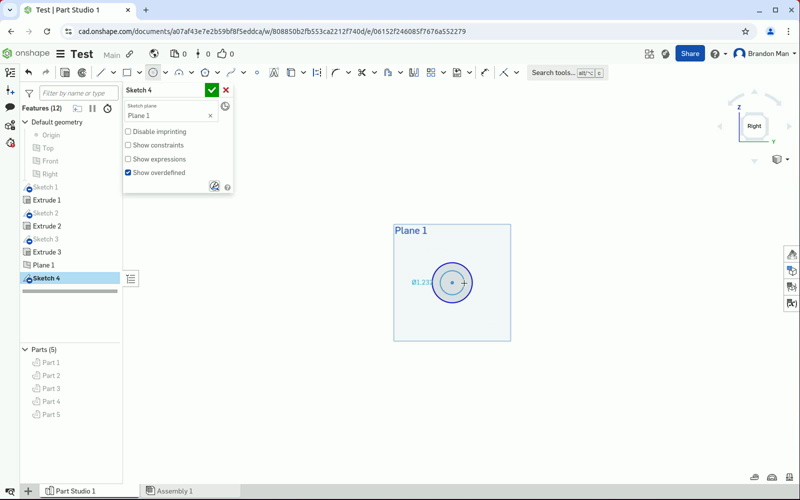
scroll(6)
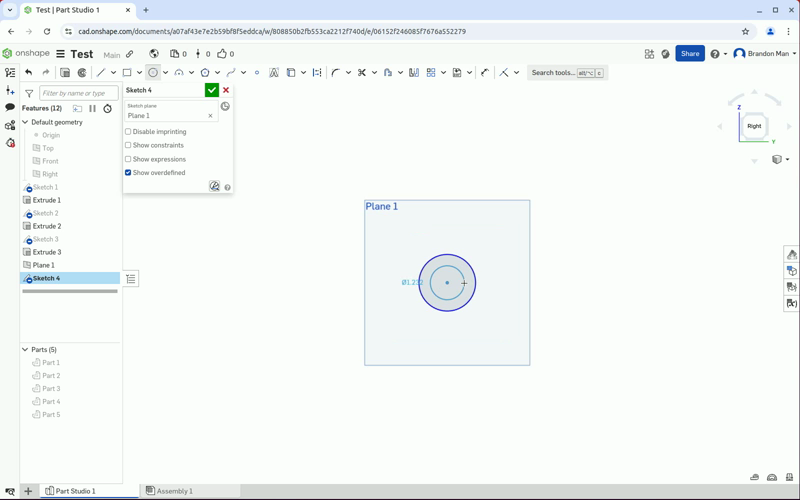
scroll(6)
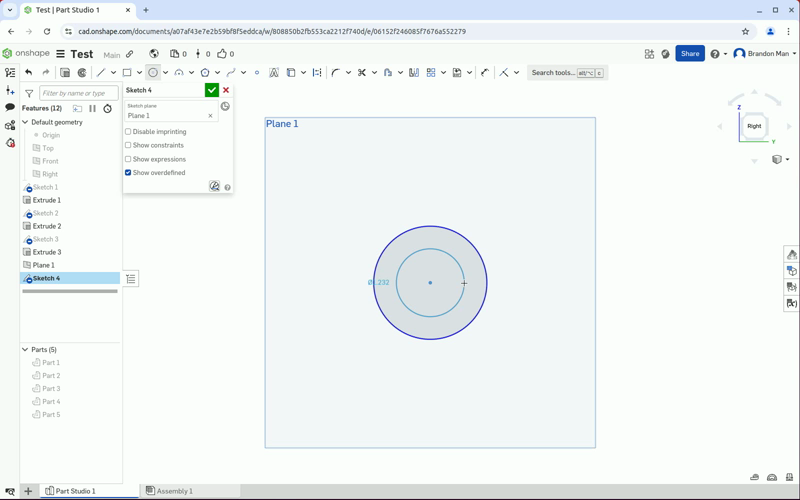
click(464, 282)
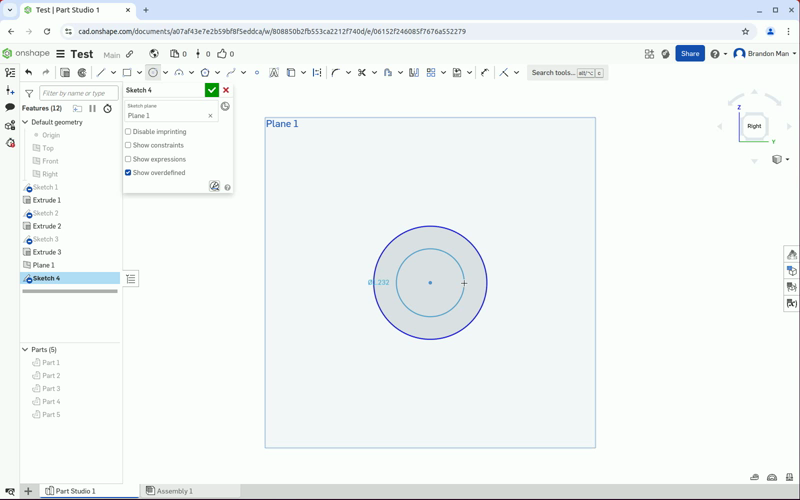
scroll(-6)
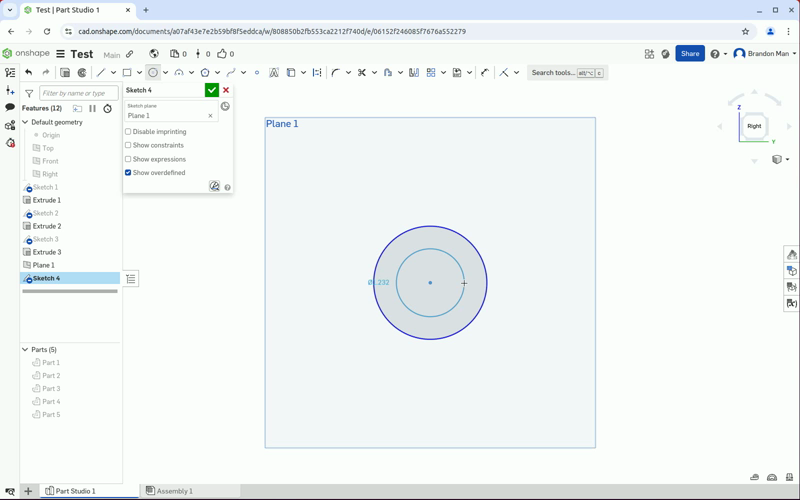
scroll(-6)
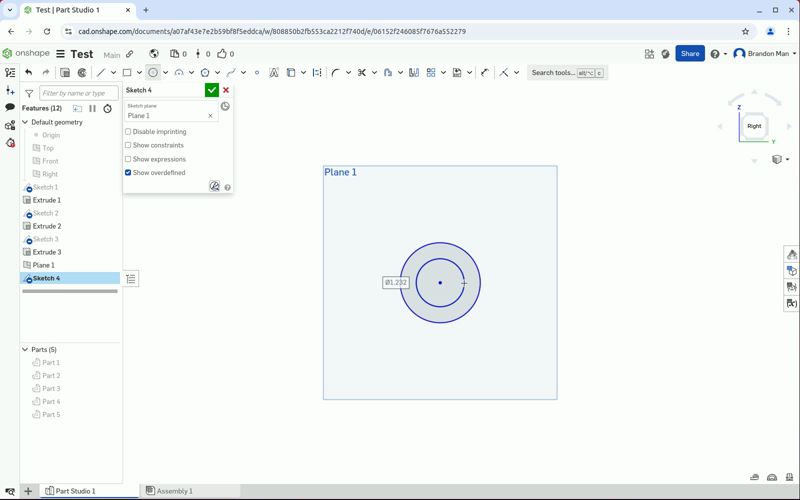
scroll(-6)
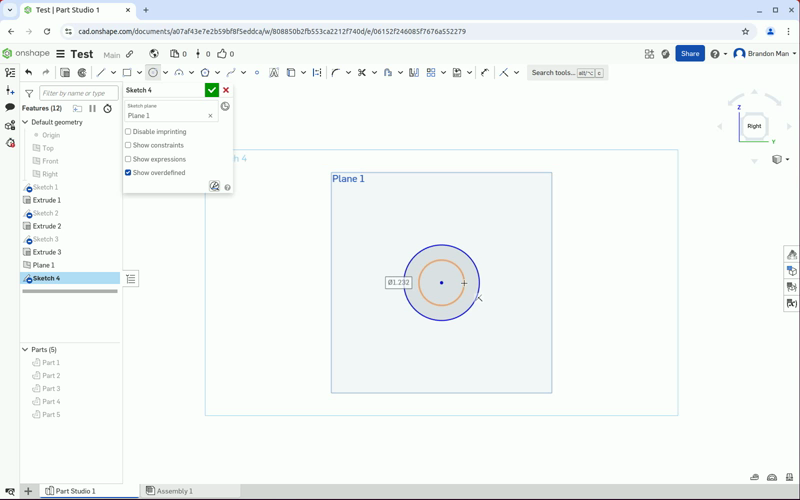
scroll(-6)
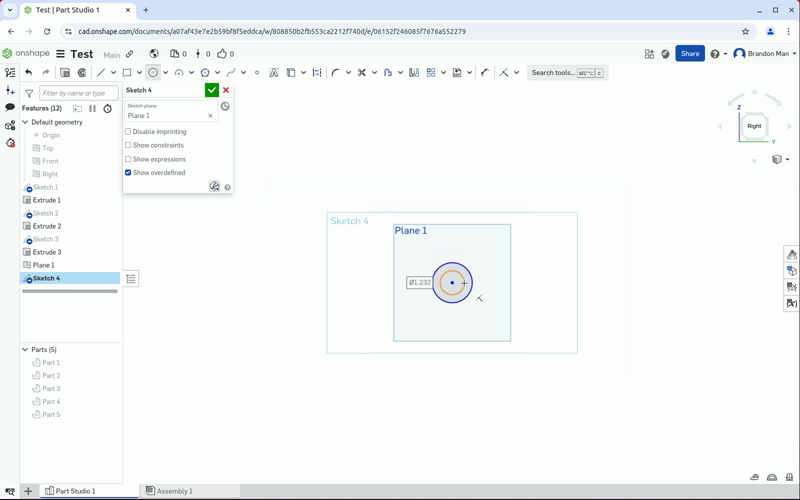
scroll(-6)
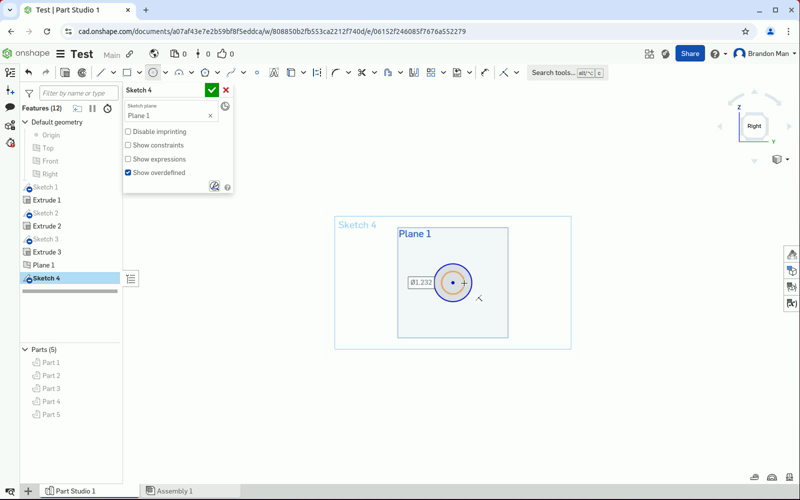
scroll(-6)
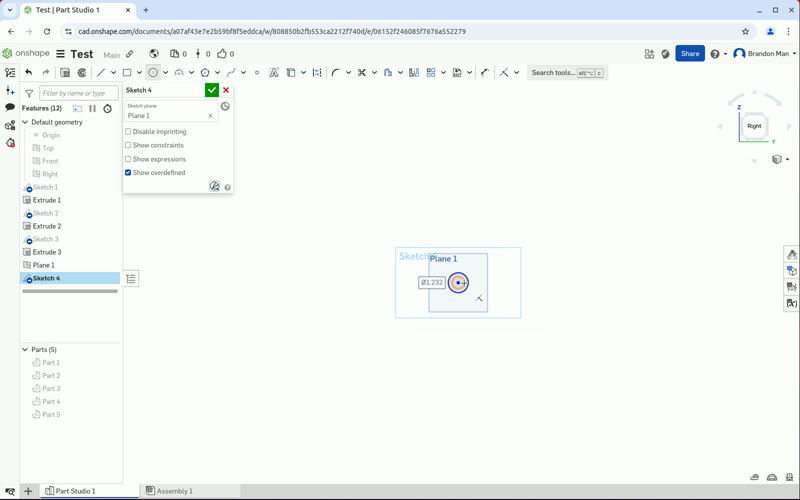
scroll(-6)
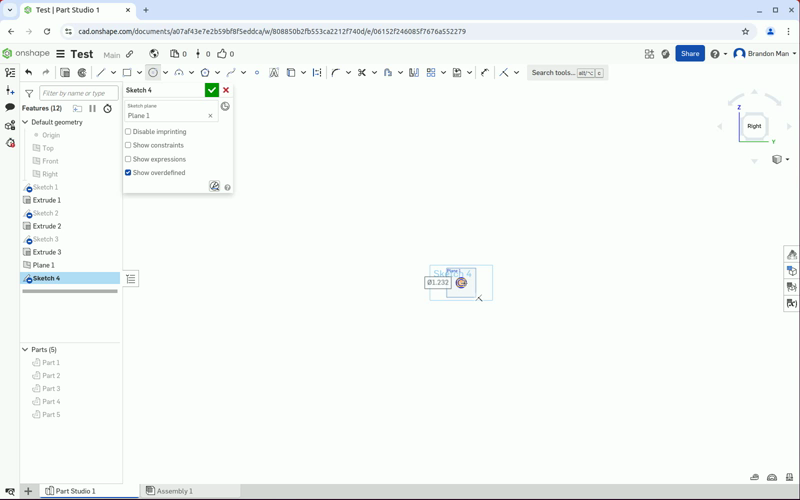
key(esc)
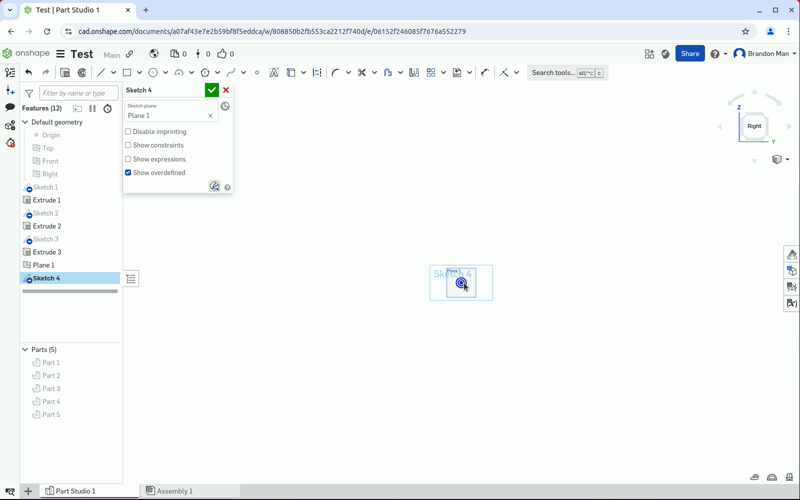
mouse_move(462, 287)
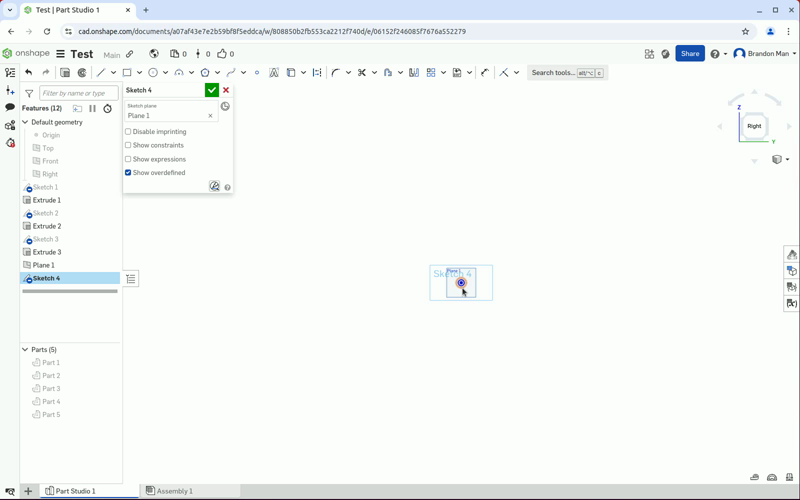
scroll(6)
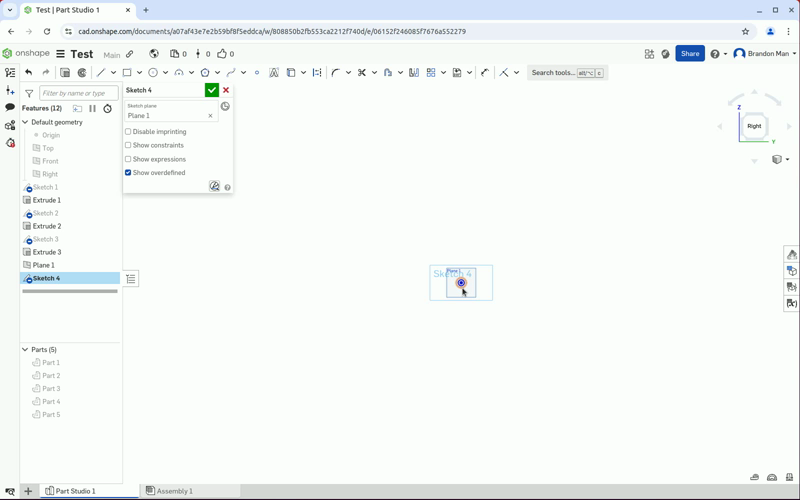
scroll(6)
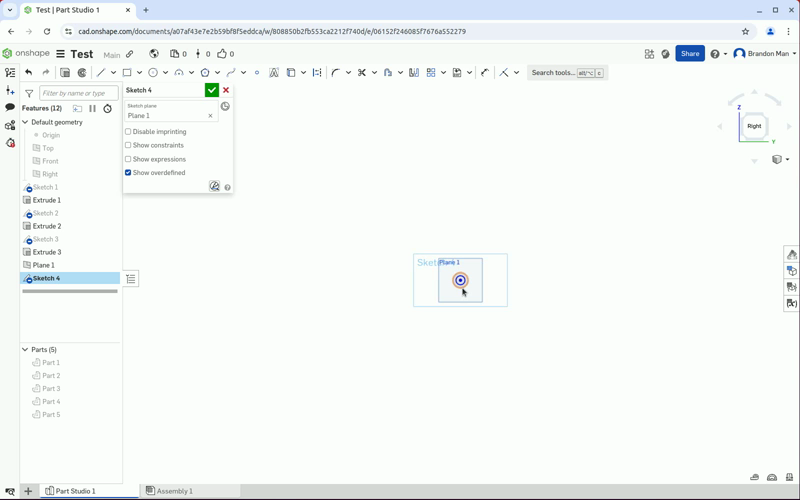
scroll(6)
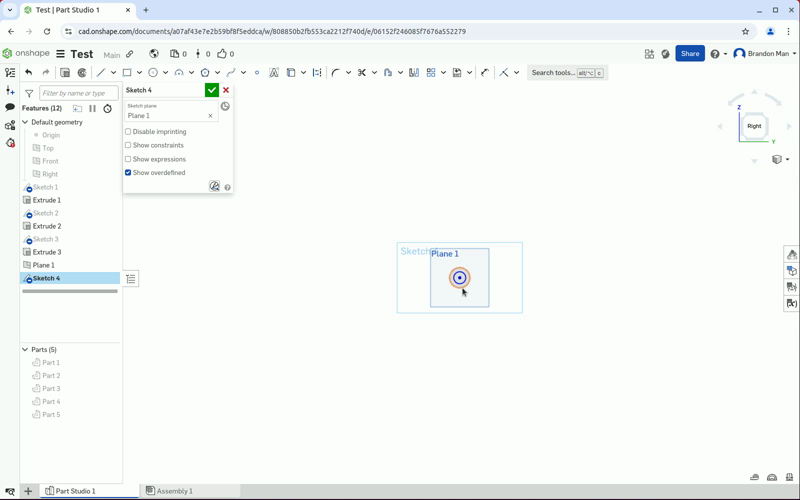
scroll(6)
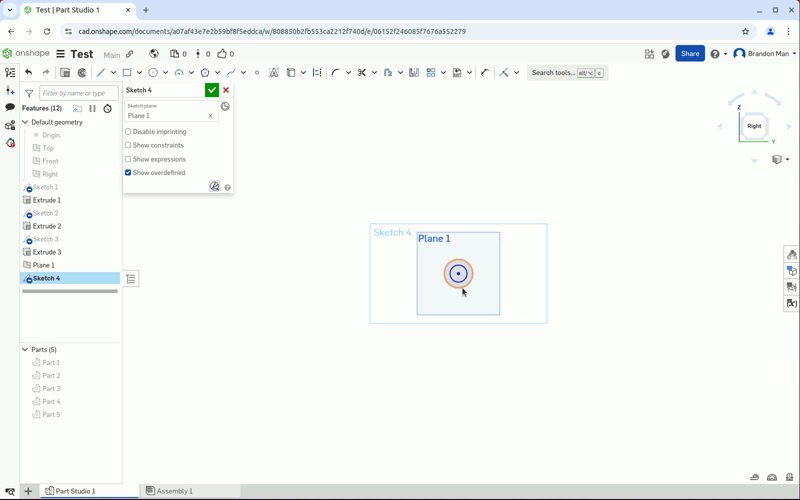
scroll(6)
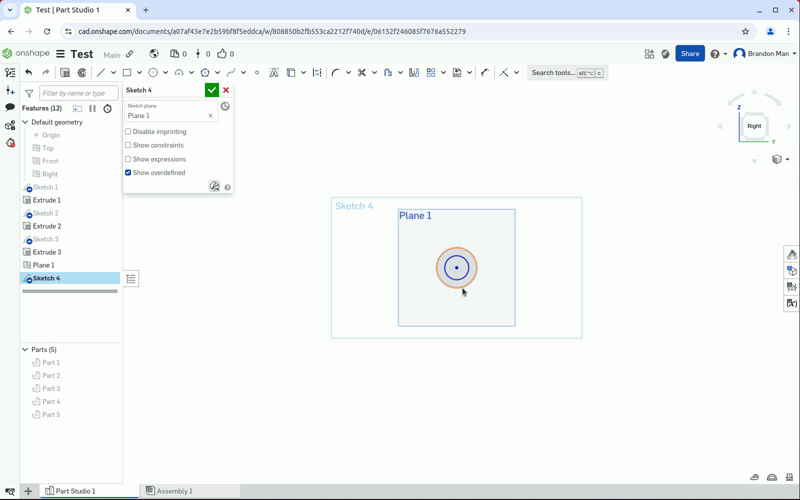
scroll(6)
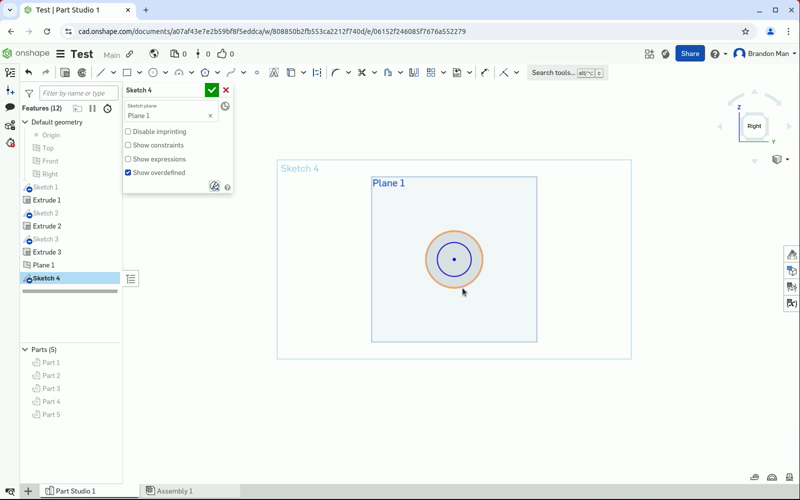
scroll(6)
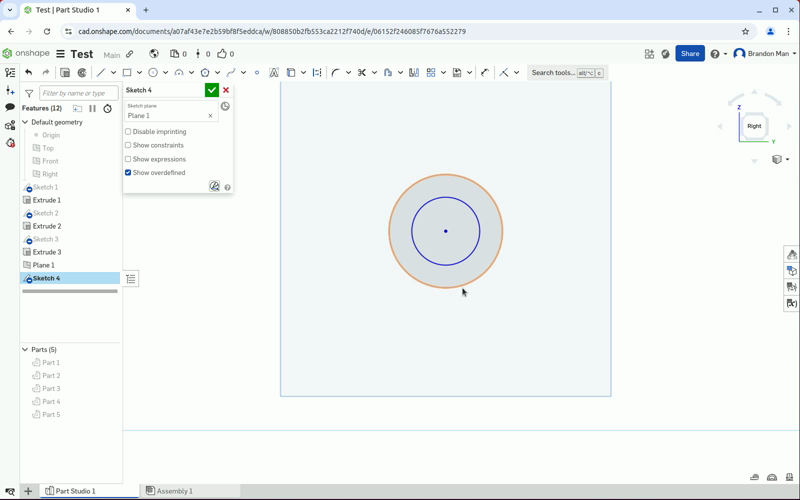
click(462, 287)
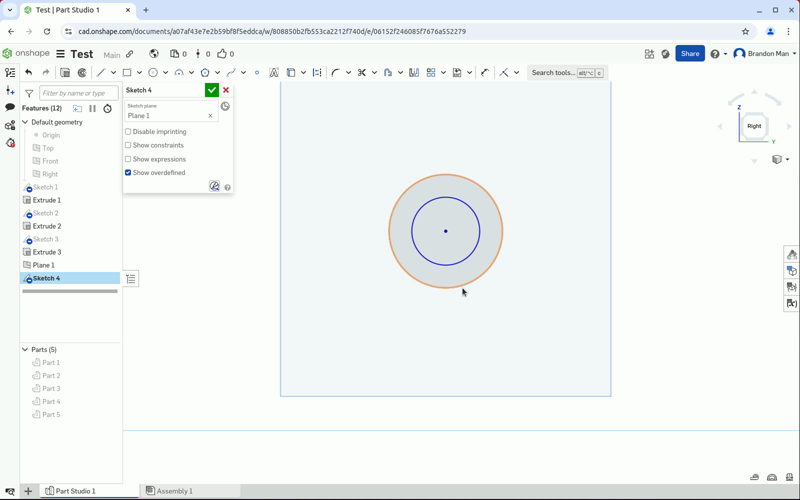
scroll(-6)
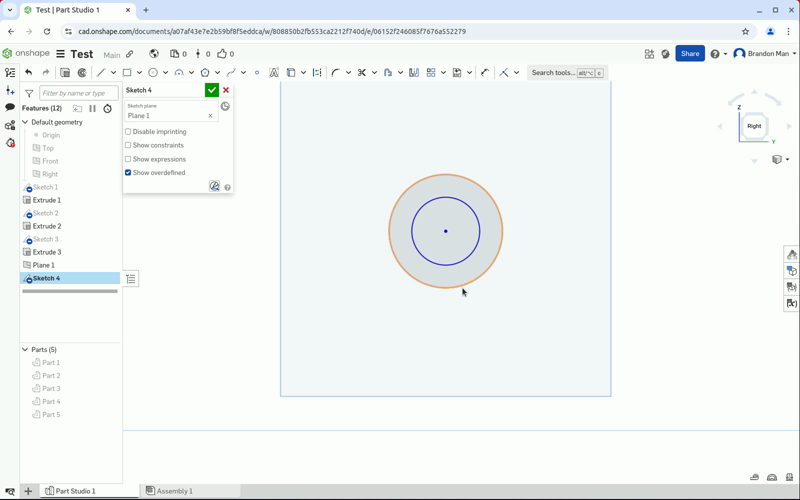
scroll(-6)
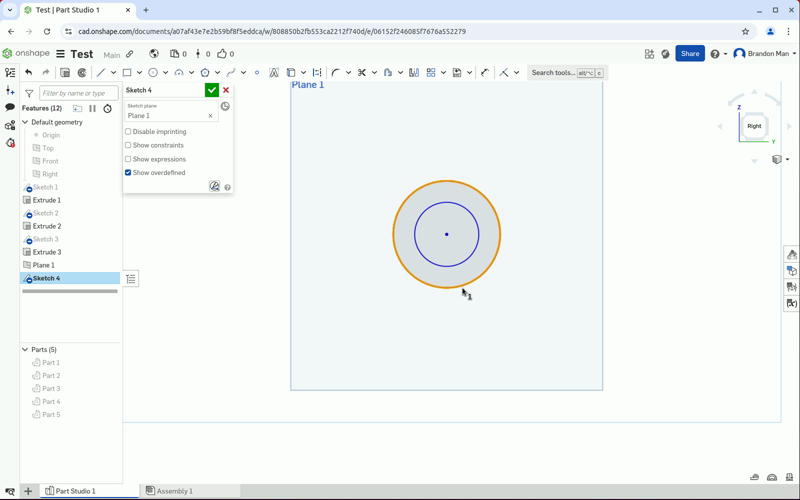
scroll(-6)
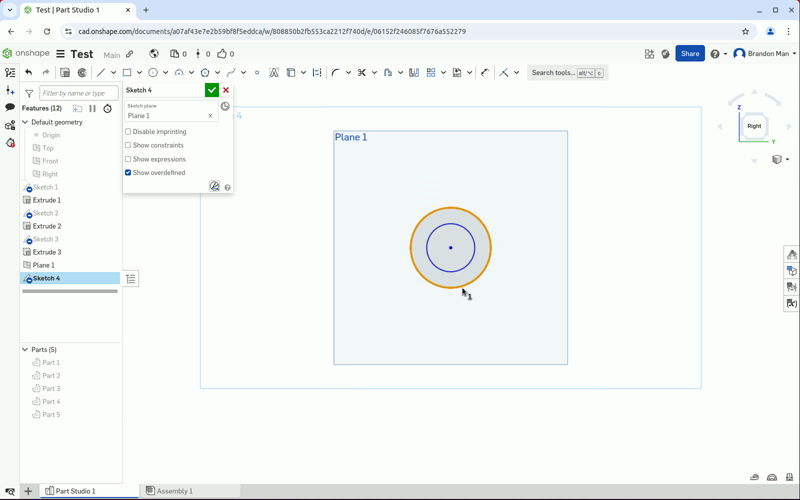
scroll(-6)
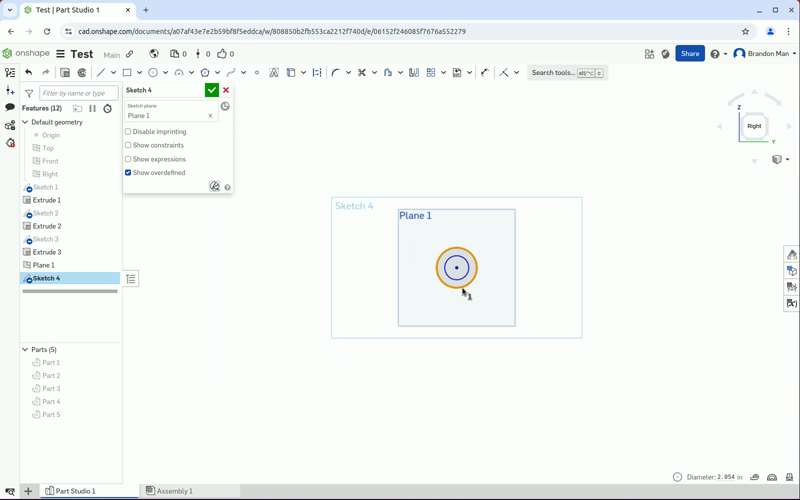
scroll(-6)
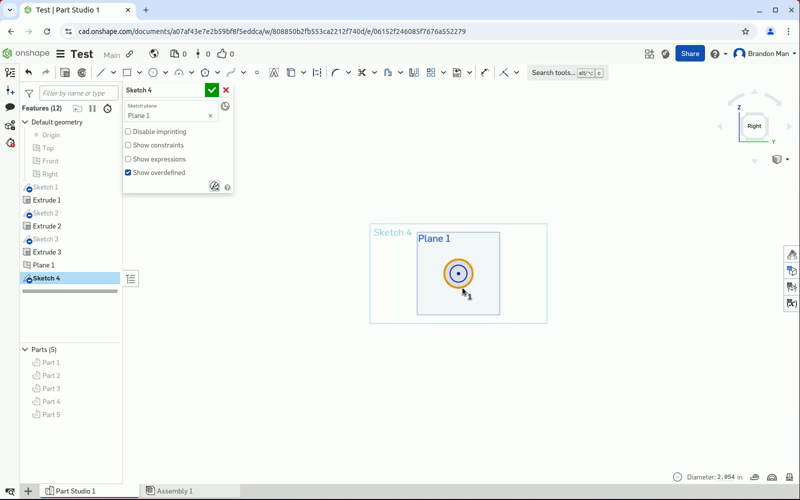
scroll(-6)
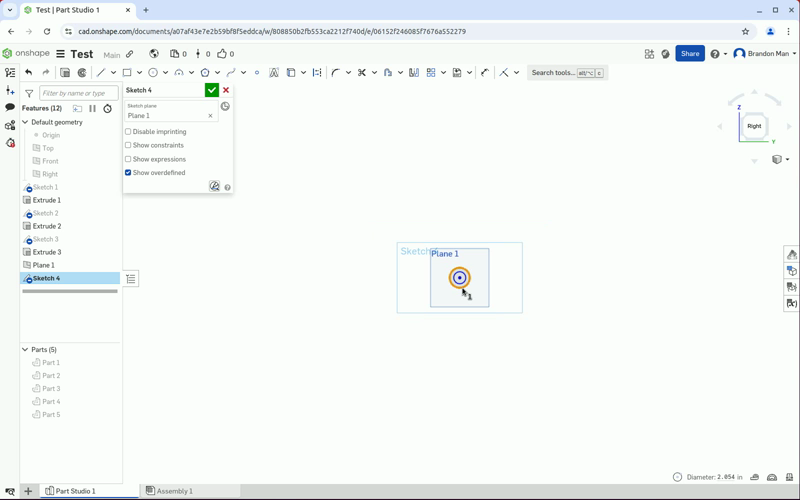
scroll(-6)
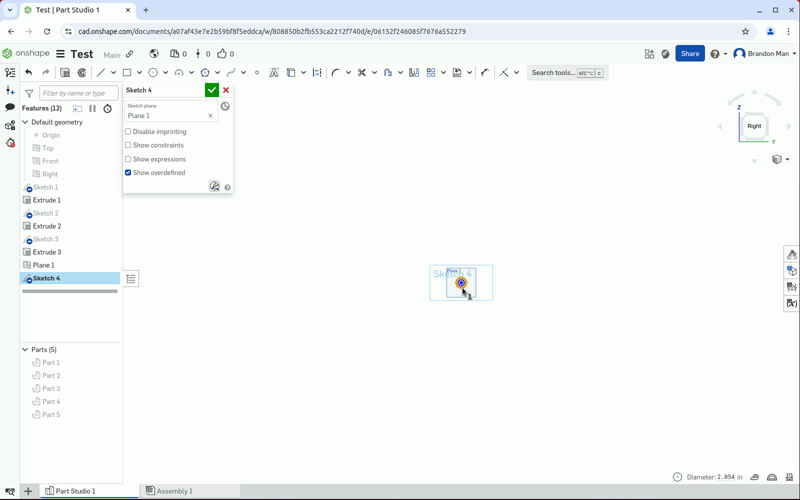
mouse_move(73, 352)
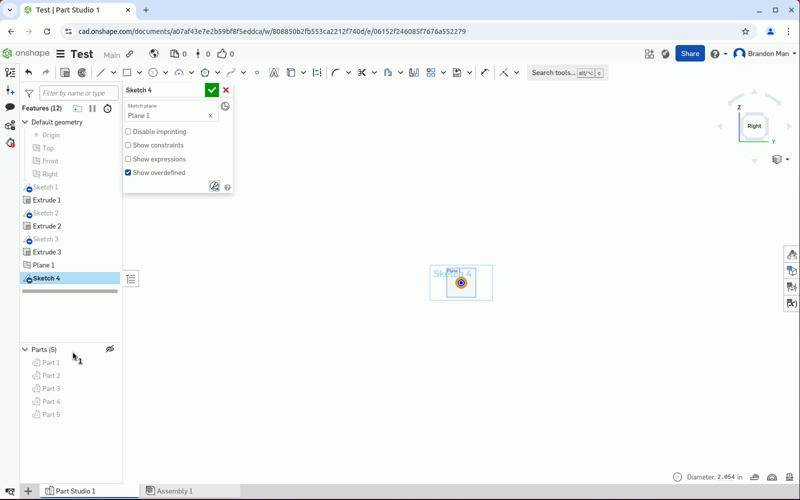
key(shift+y)
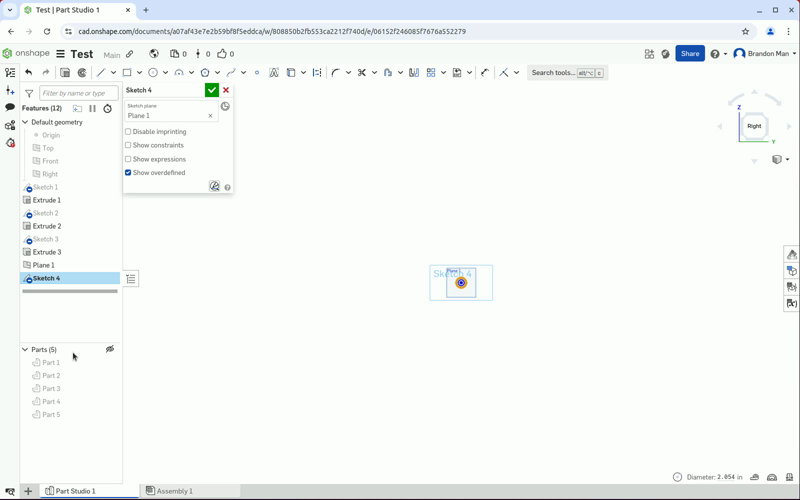
key(shift+e)
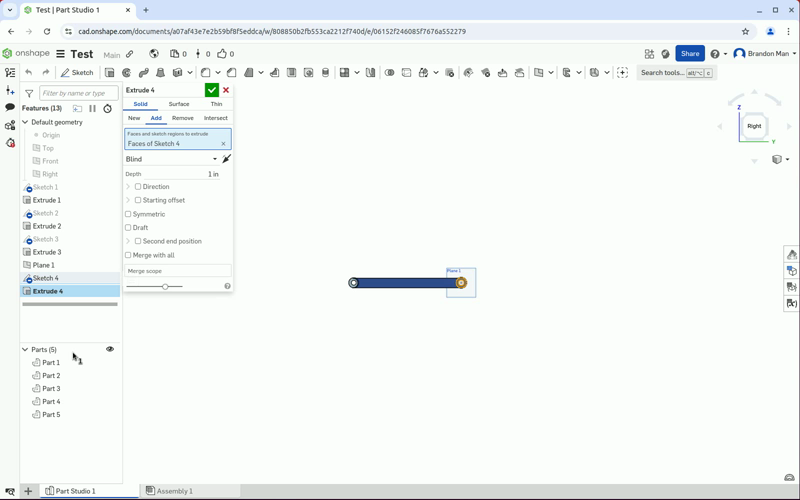
mouse_move(143, 106)
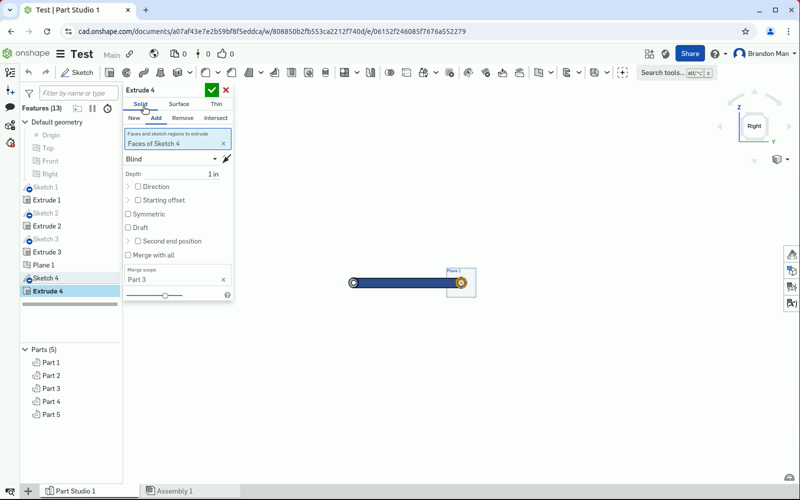
click(143, 106)
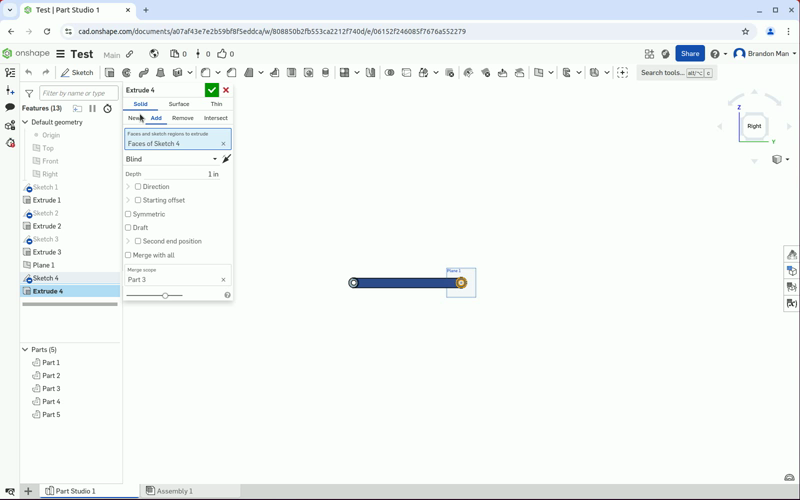
mouse_move(137, 120)
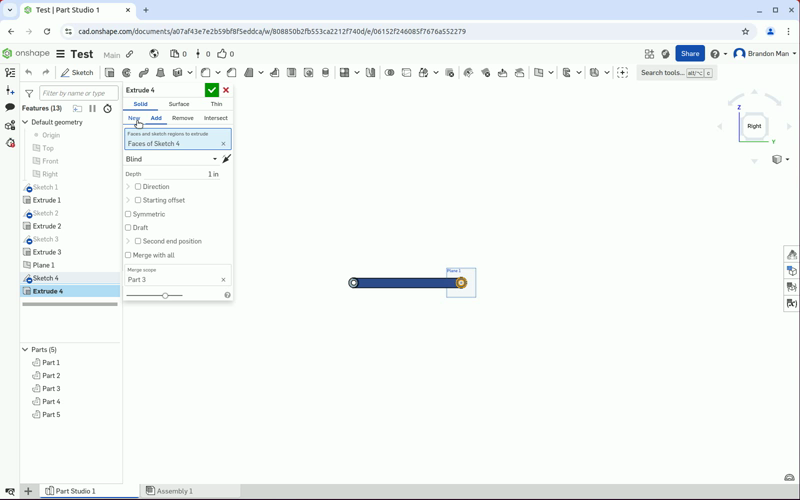
click(137, 120)
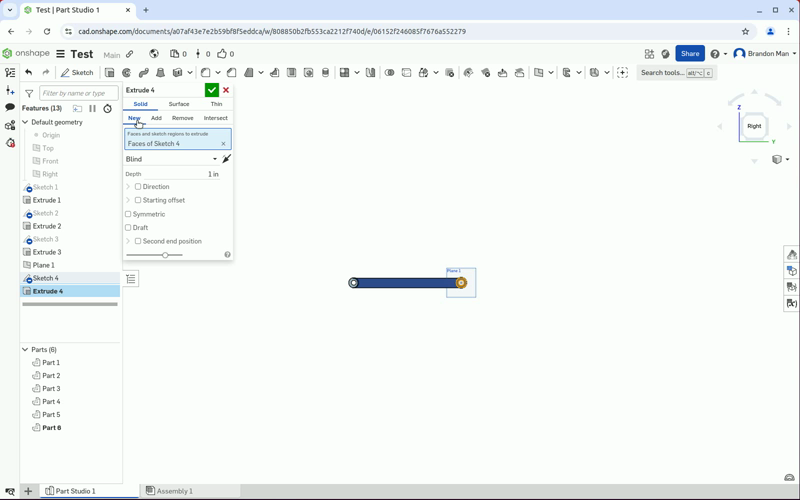
key(tab, 4)
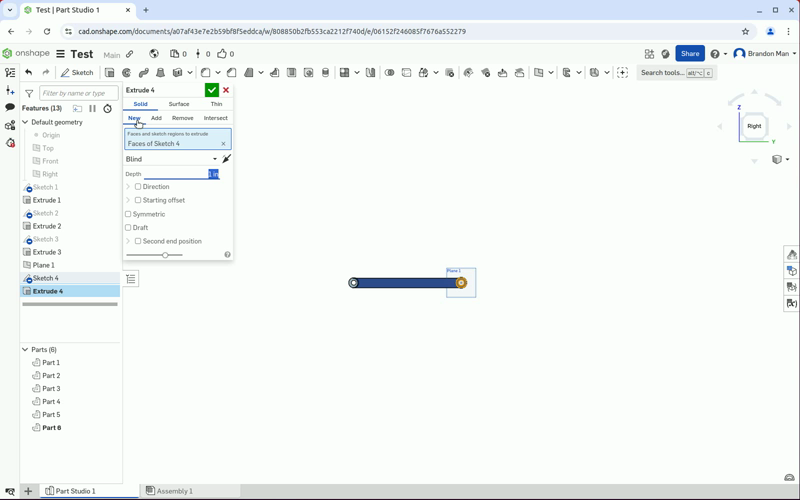
text(0.241)
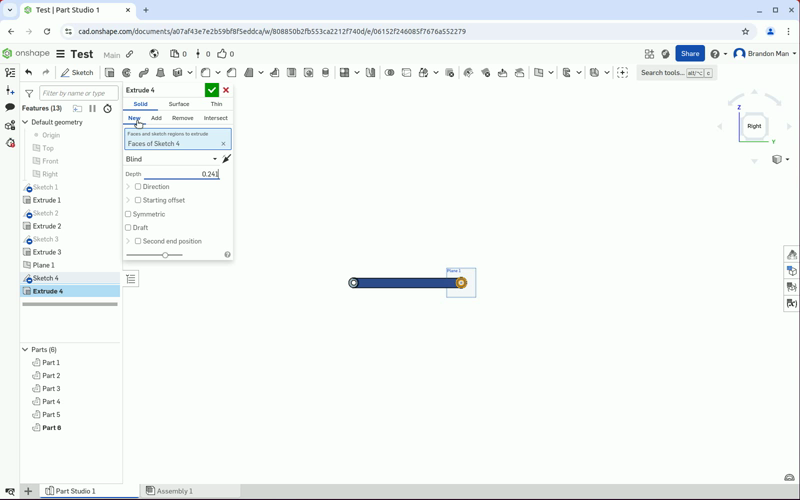
key(enter)
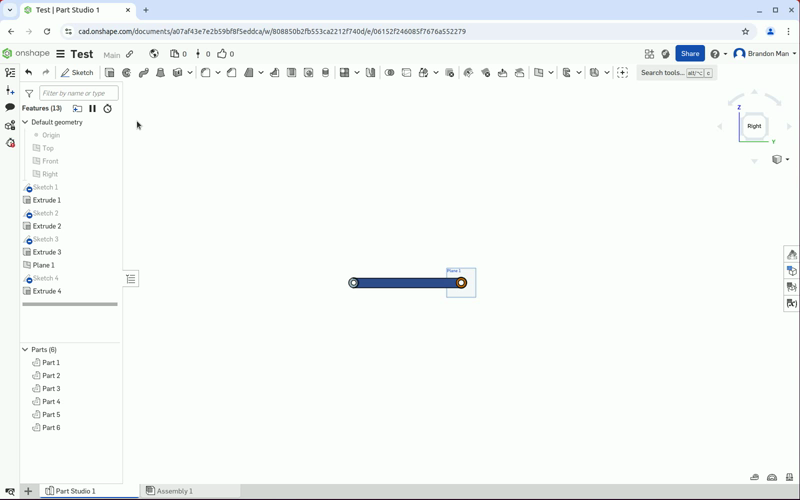
key(shift+h)
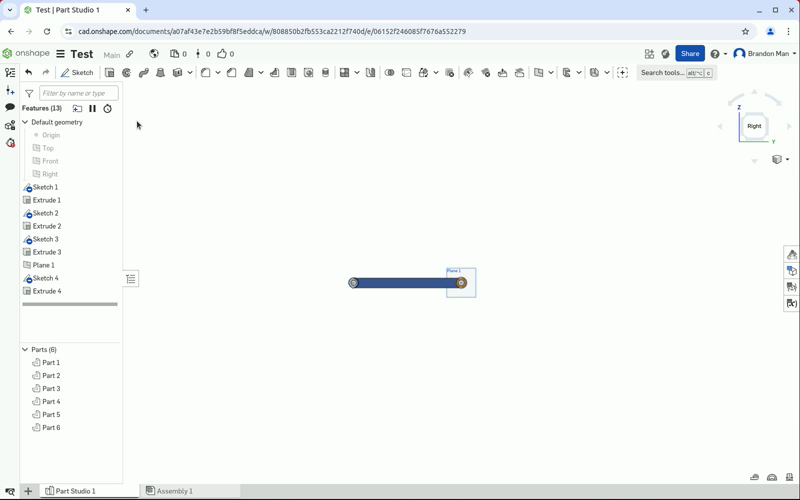
key(shift+h)
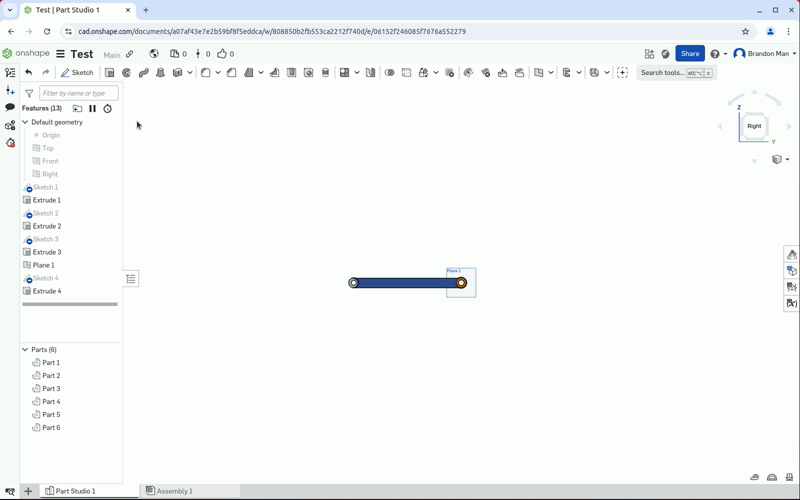
mouse_move(73, 189)
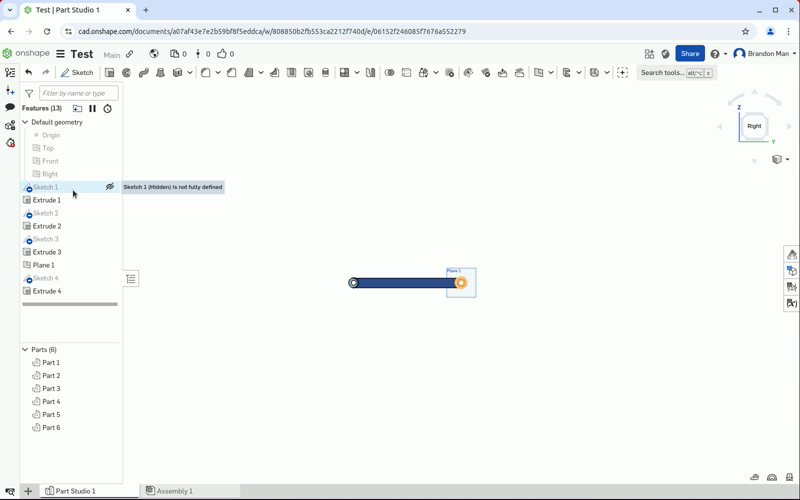
click(73, 189)
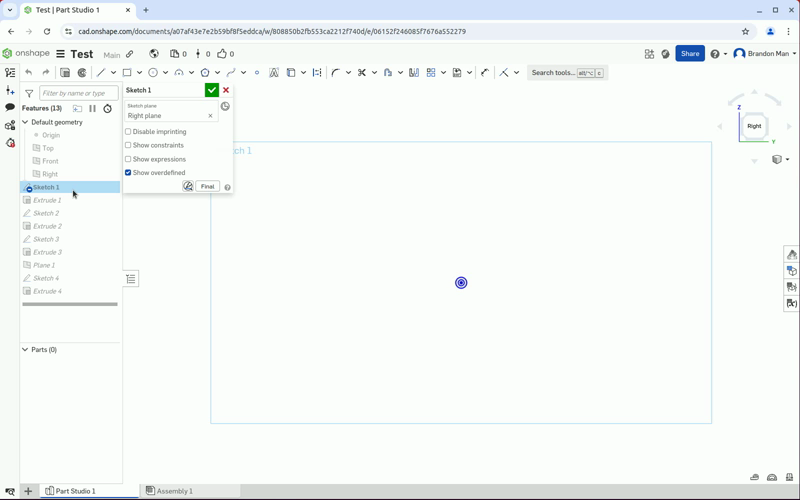
mouse_move(229, 92)
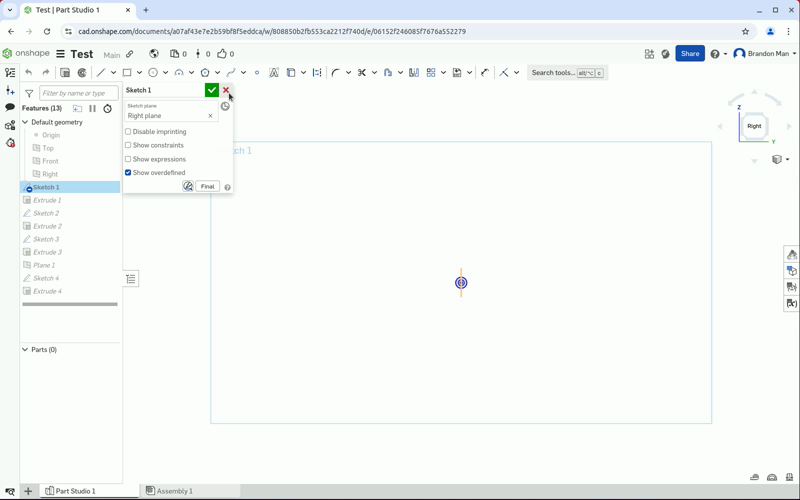
click(229, 92)
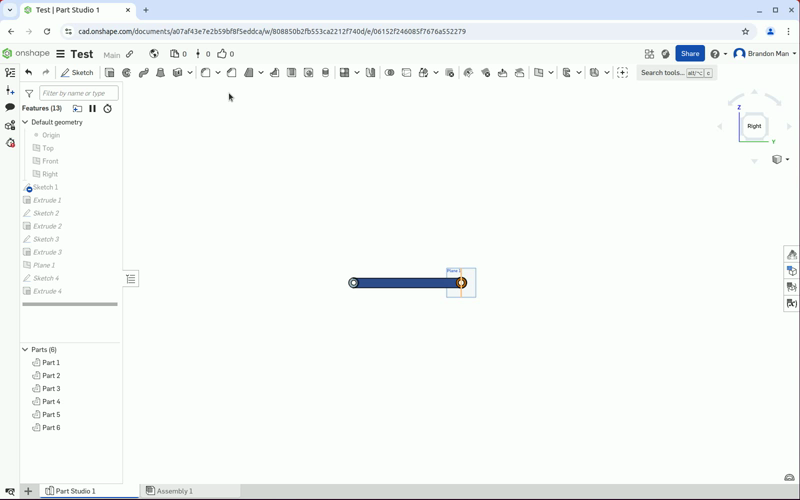
mouse_move(541, 75)
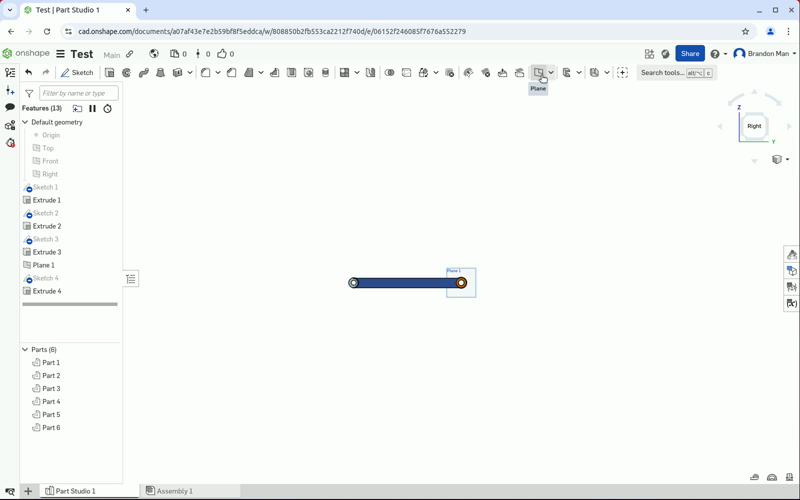
click(541, 75)
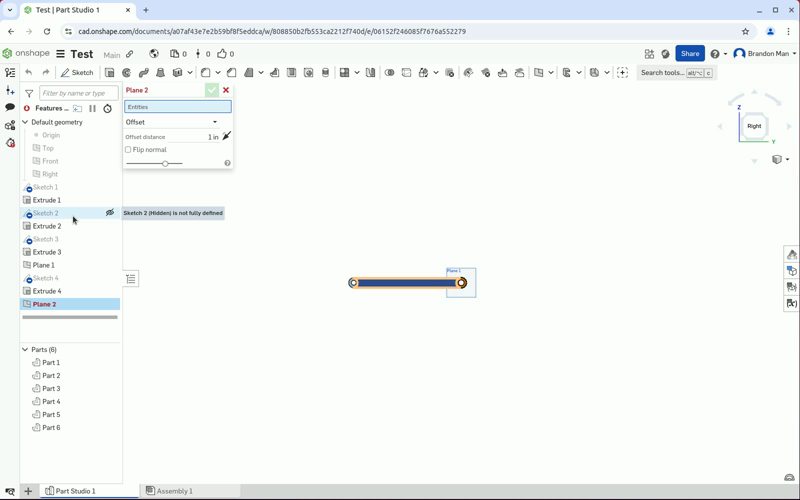
scroll(3)
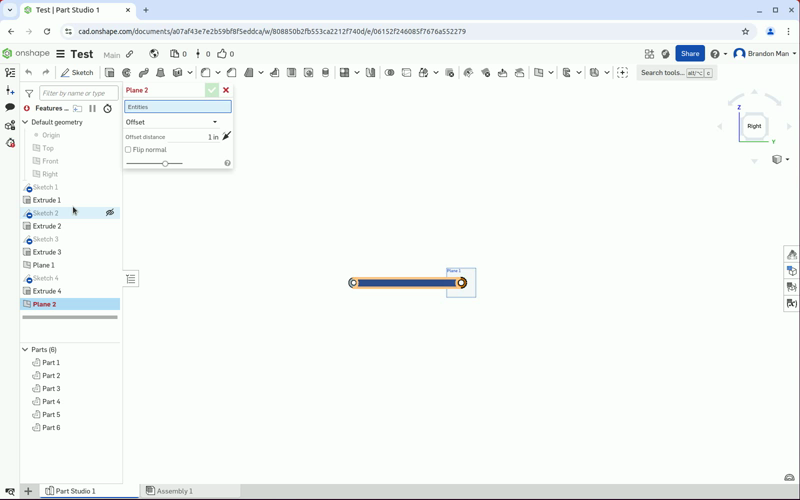
mouse_move(73, 176)
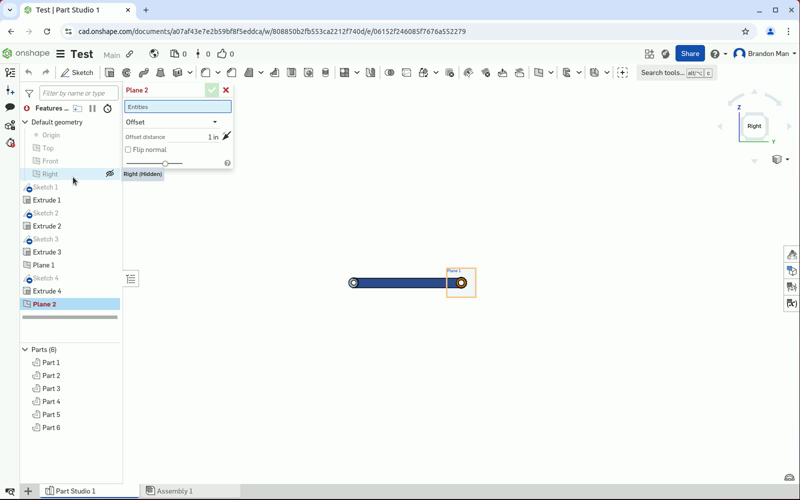
click(73, 176)
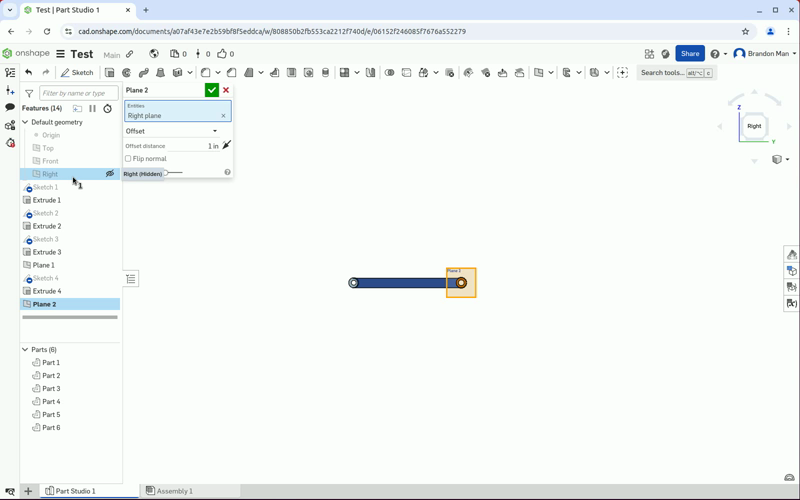
key(tab, 2)
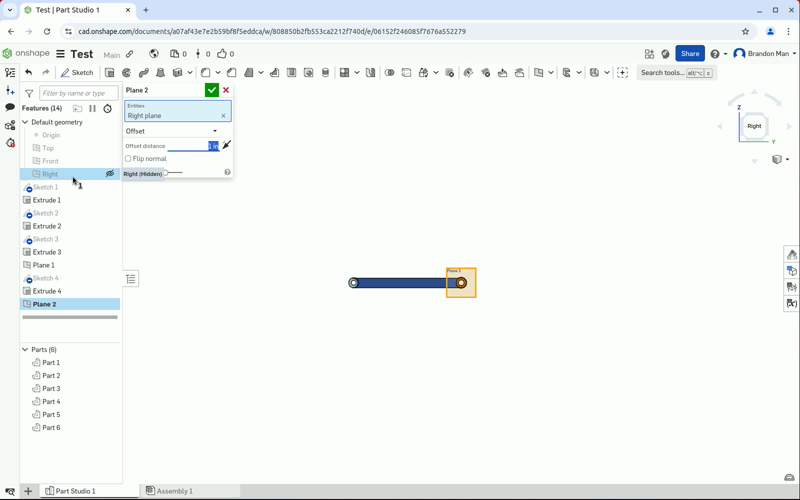
text(2.896)
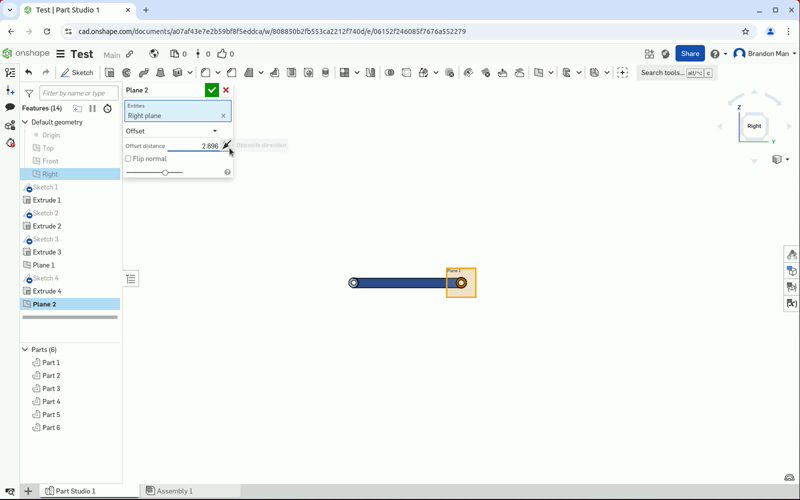
mouse_move(229, 147)
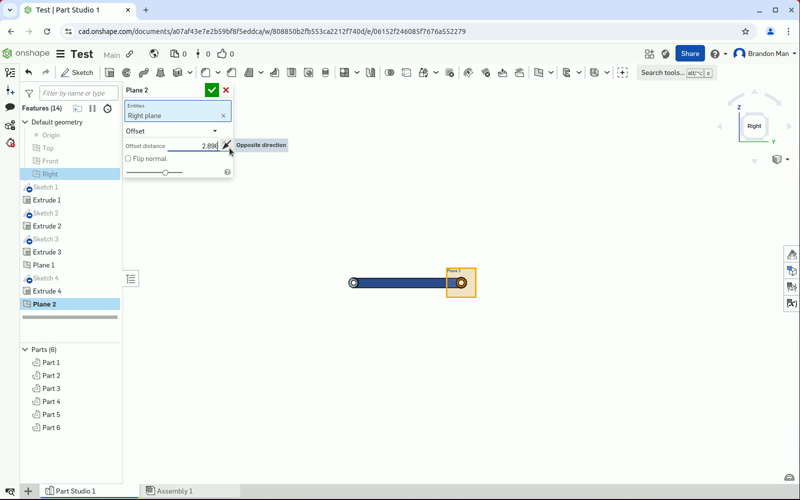
click(229, 147)
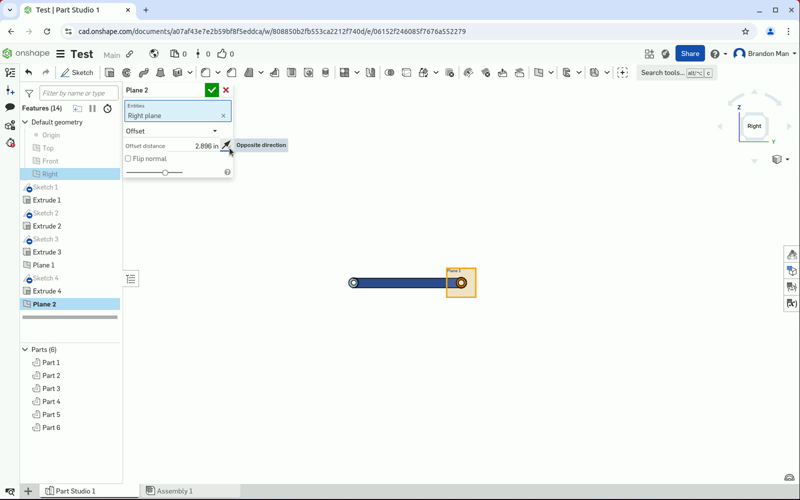
key(enter, 2)
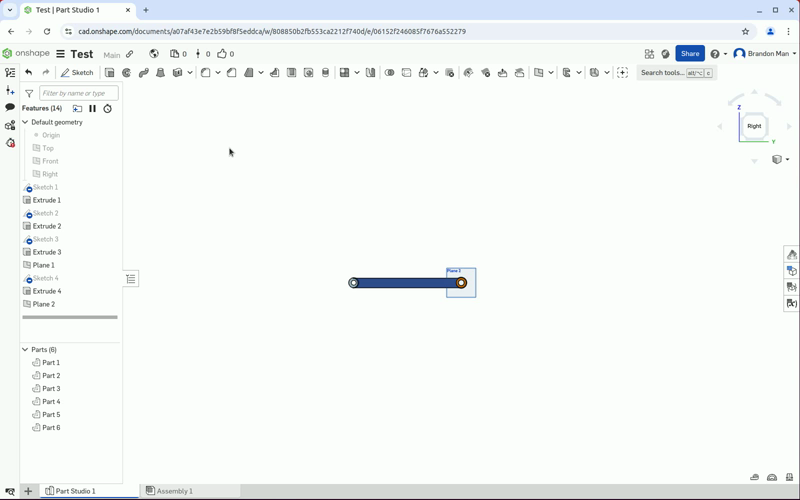
key(shift+s)
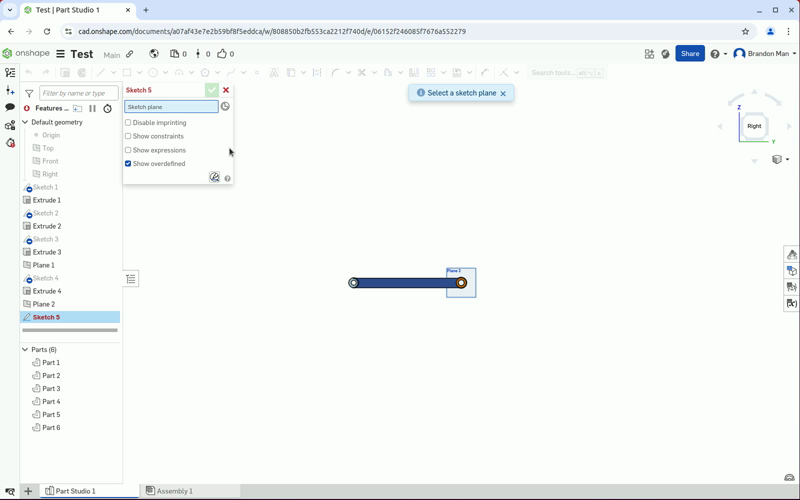
mouse_move(73, 306)
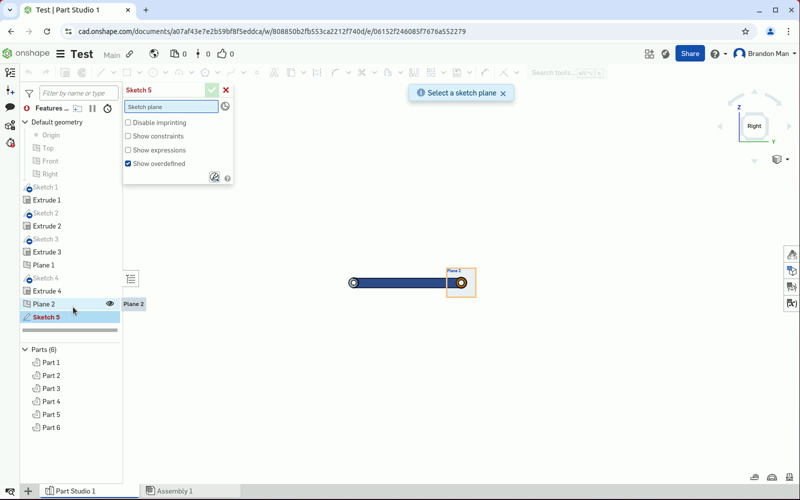
click(73, 306)
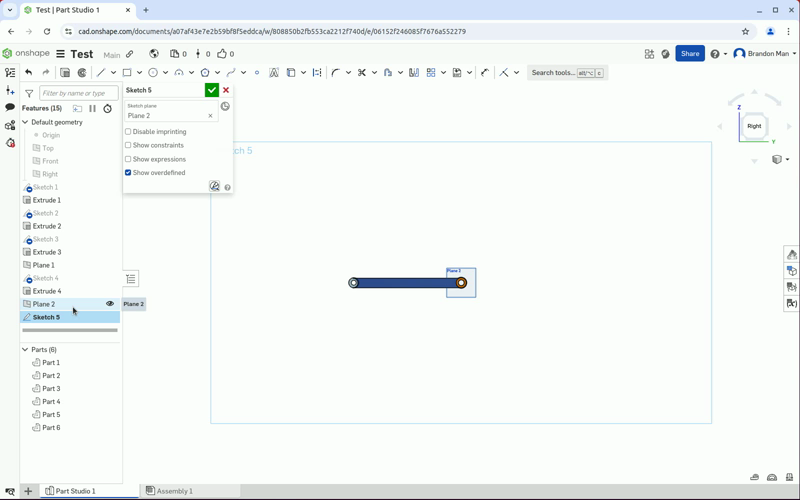
mouse_move(73, 352)
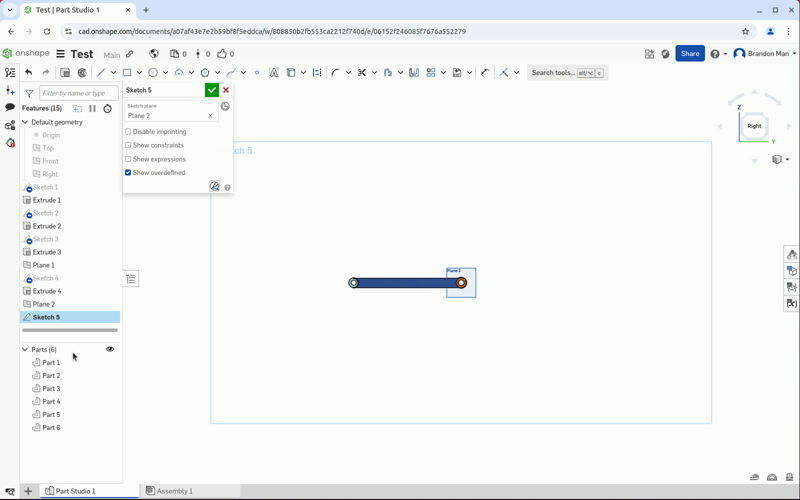
key(y)
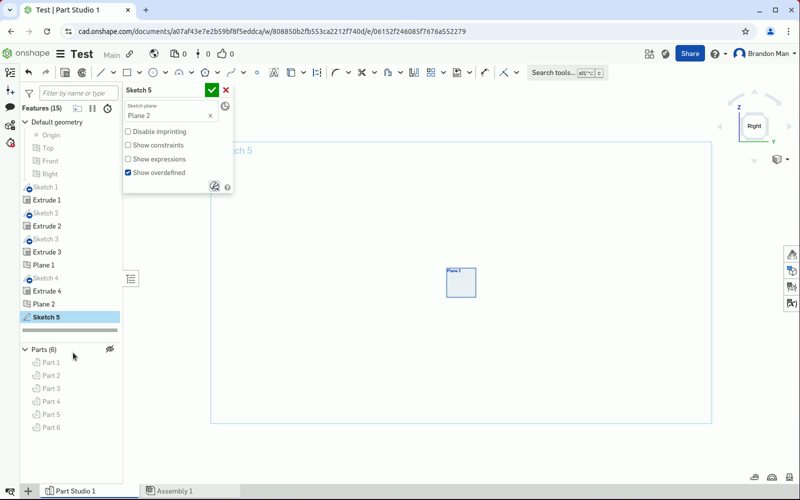
key(l)
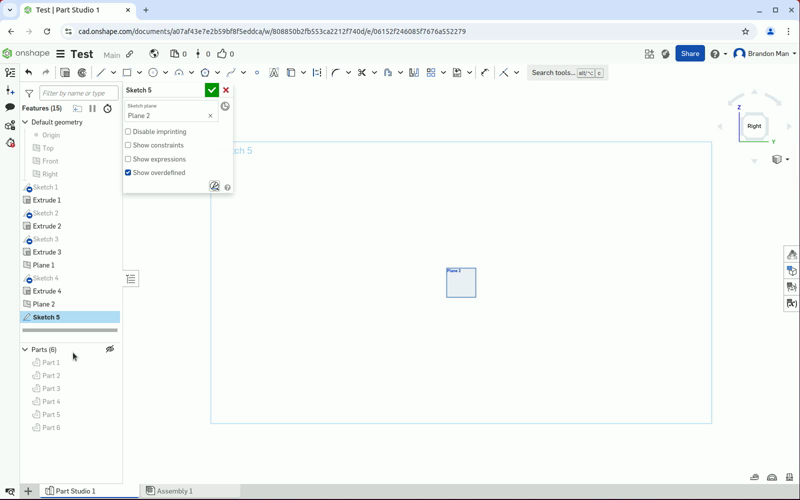
key_down(shift)
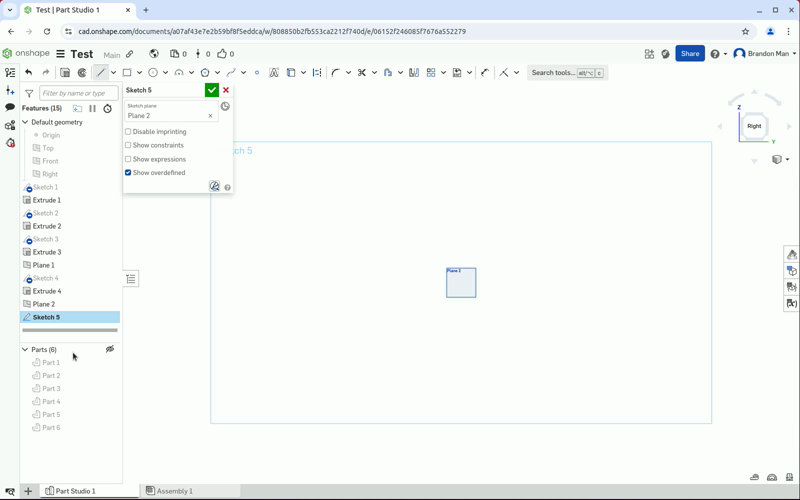
mouse_move(348, 287)
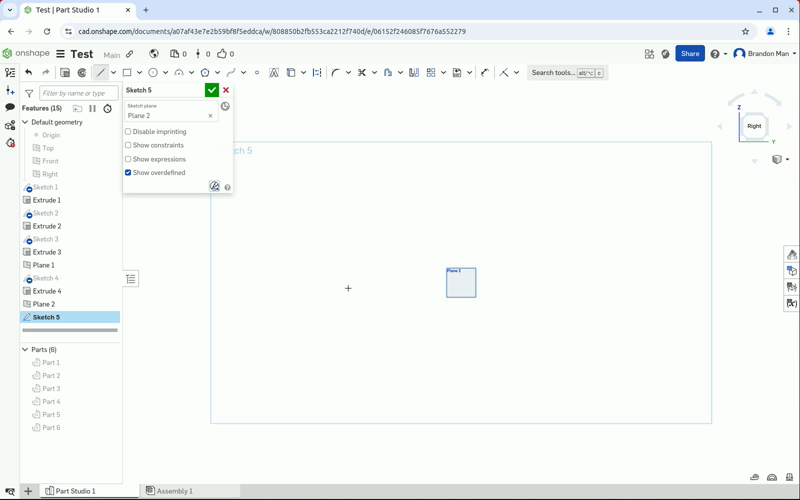
click(348, 287)
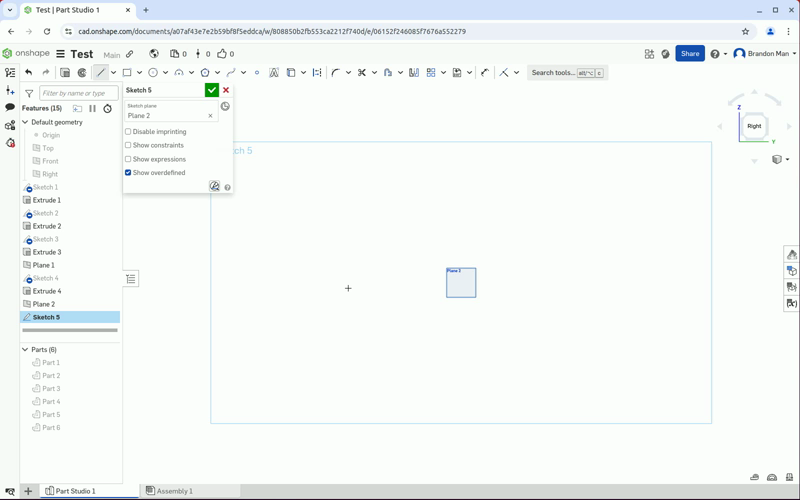
key_up(shift)
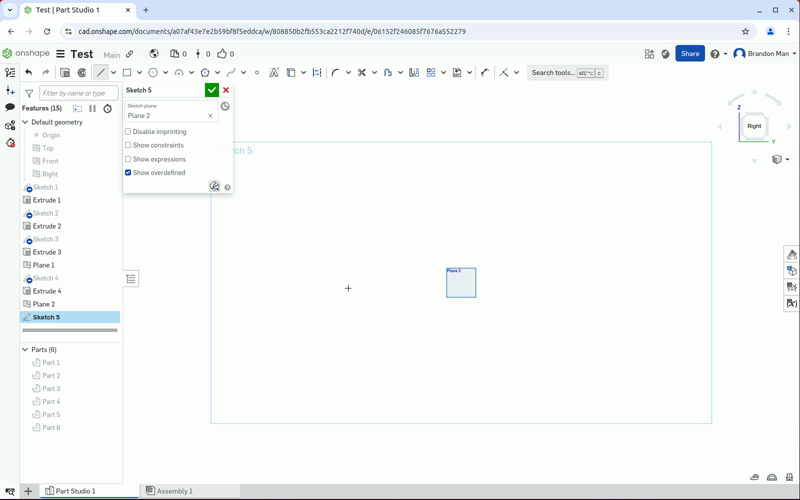
key_down(shift)
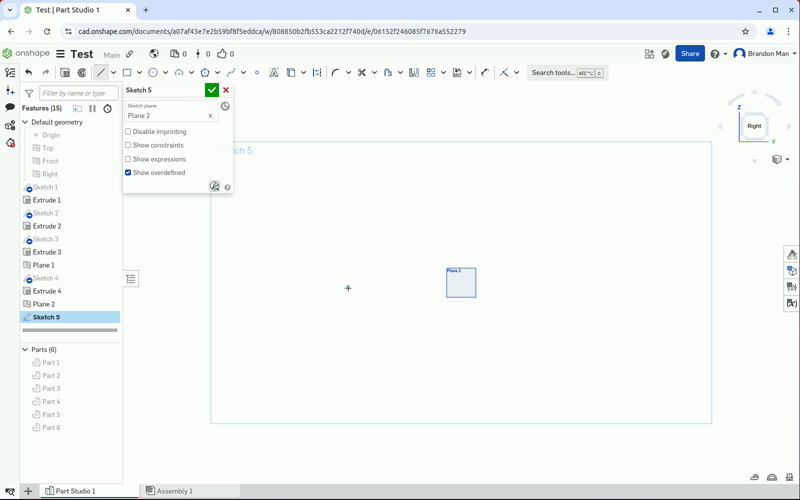
mouse_move(456, 287)
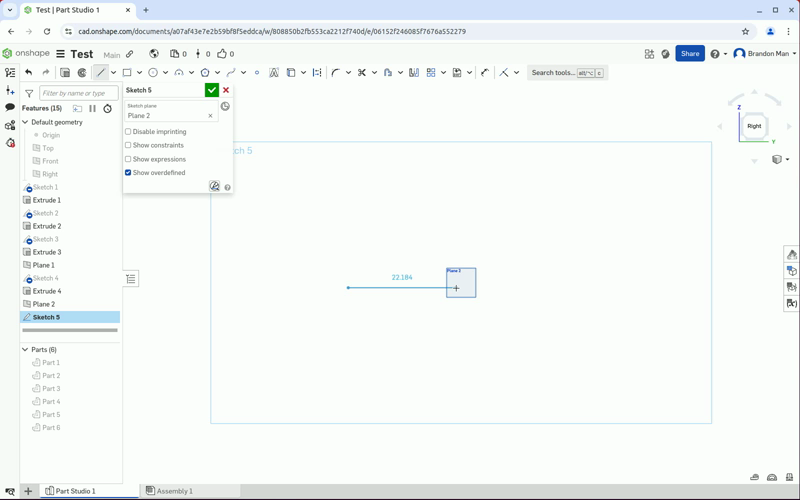
click(456, 287)
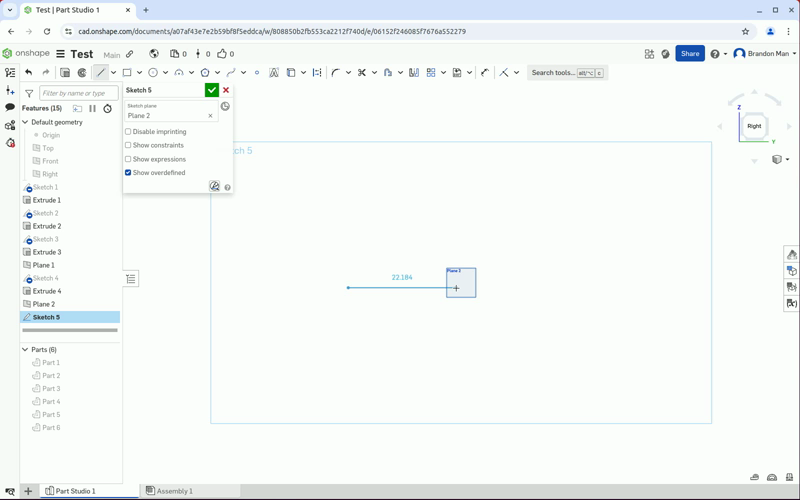
key_up(shift)
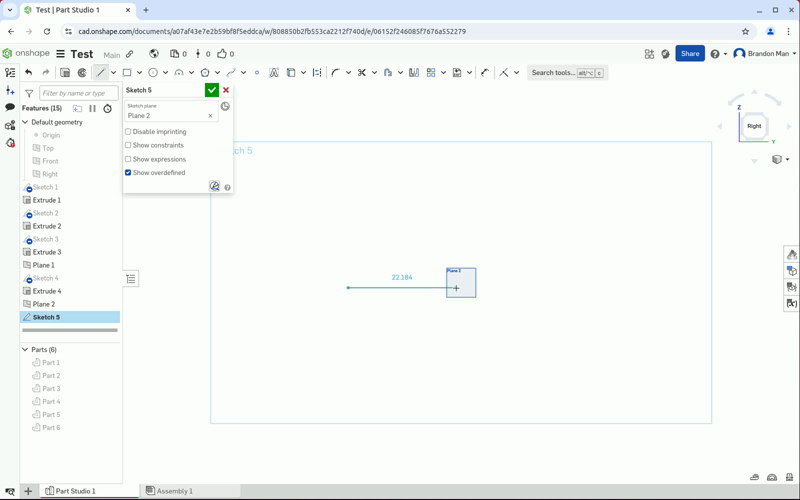
key(esc)
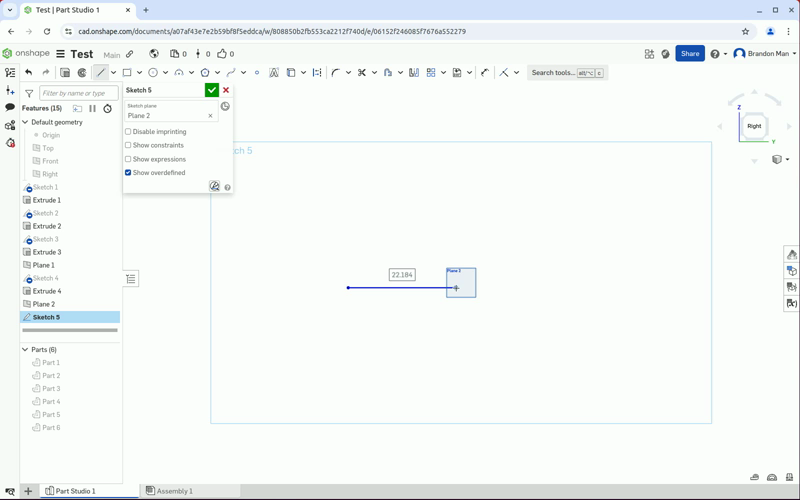
key(a)
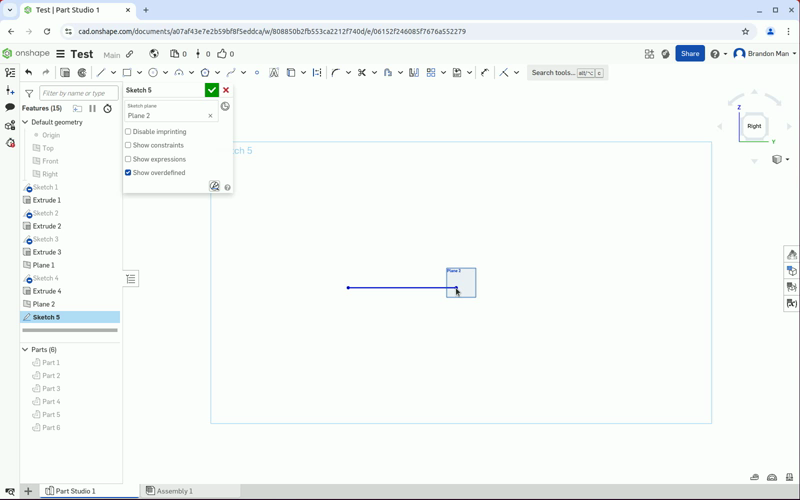
mouse_move(456, 287)
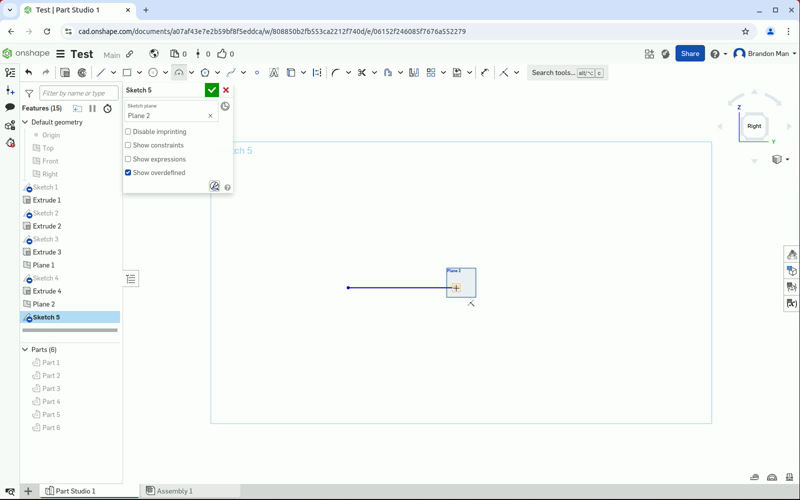
click(456, 287)
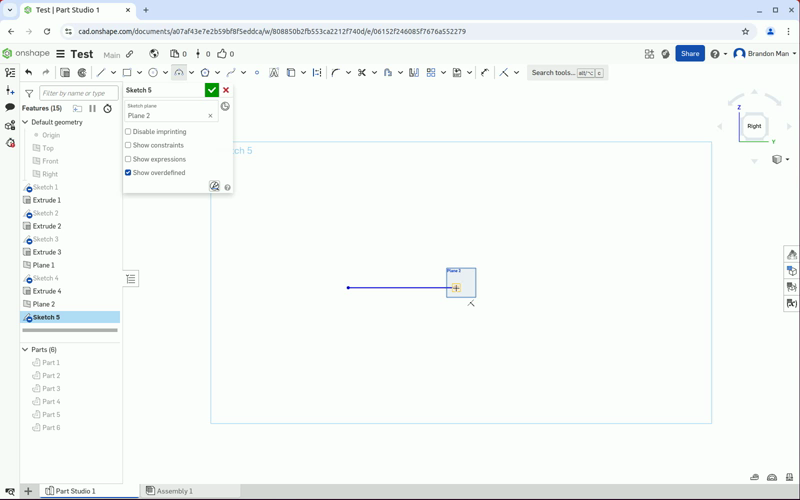
key_down(shift)
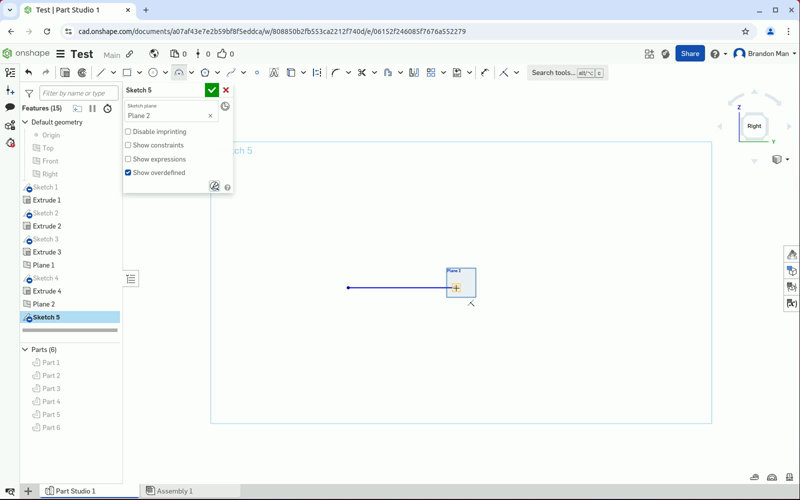
mouse_move(456, 278)
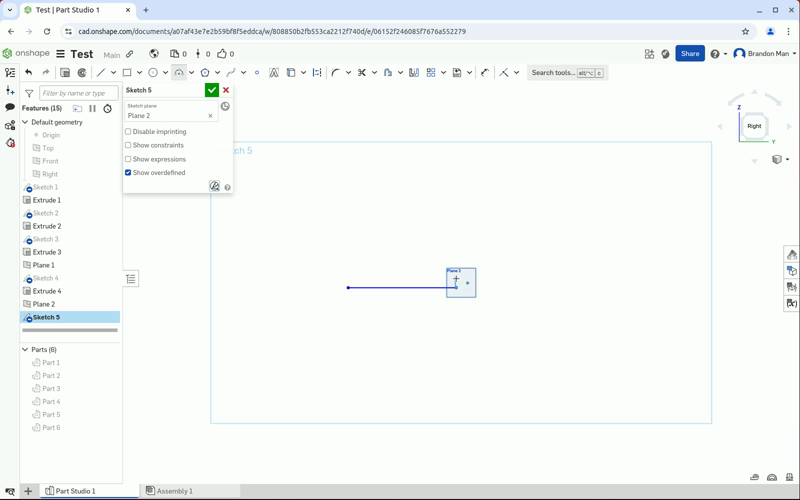
click(456, 278)
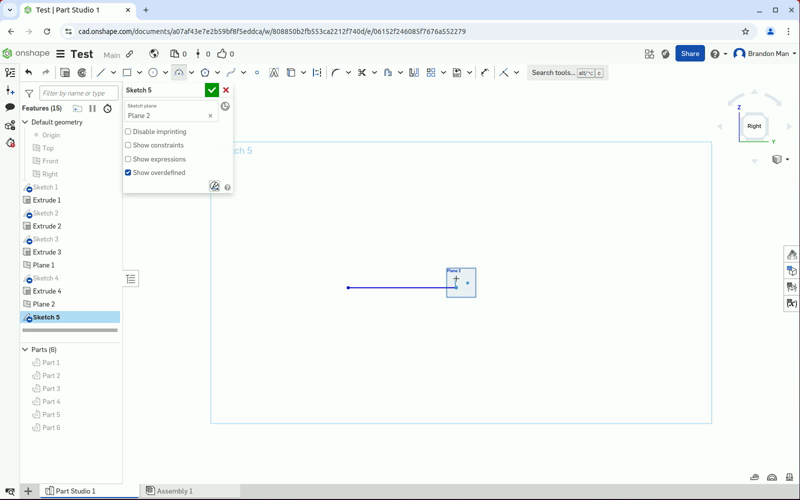
mouse_move(451, 282)
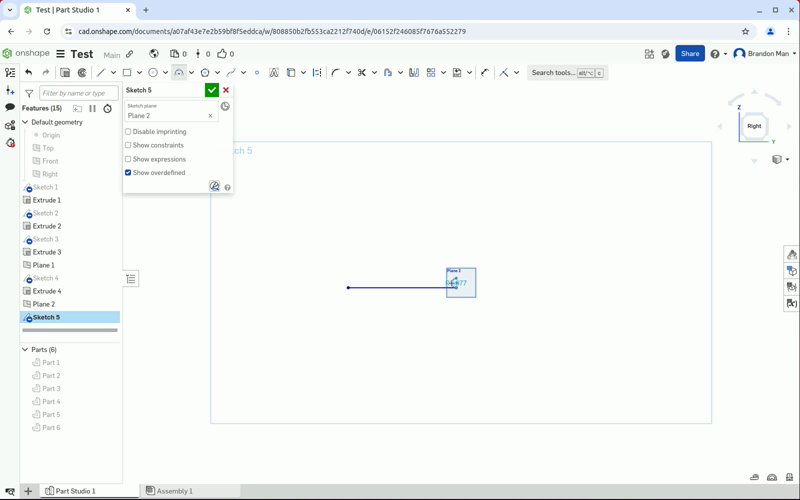
click(451, 282)
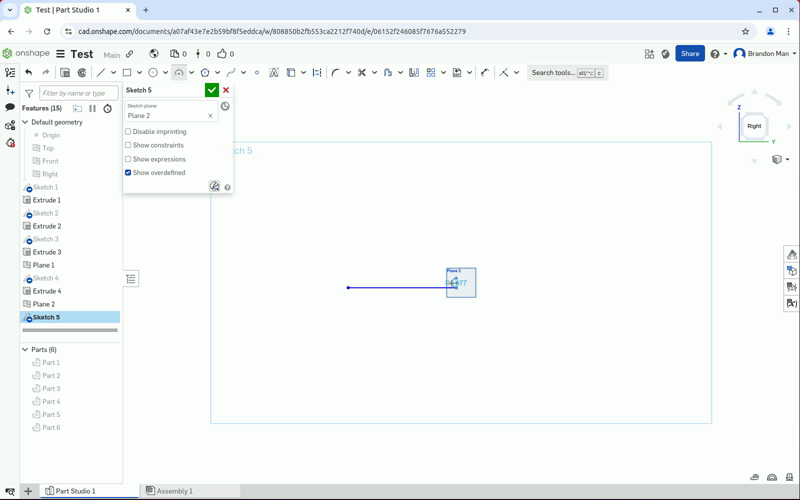
key_up(shift)
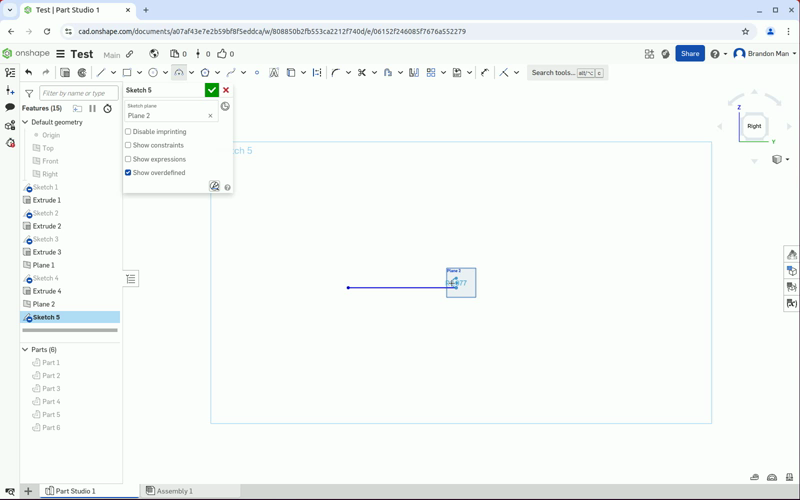
key(esc)
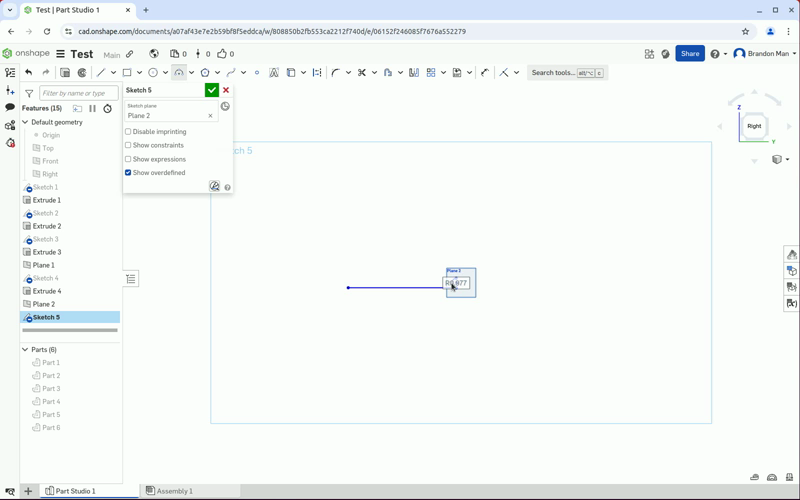
key(l)
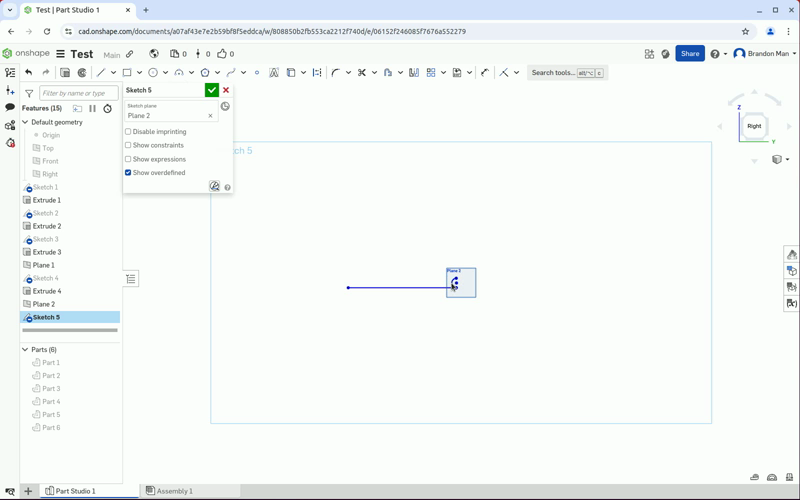
mouse_move(456, 278)
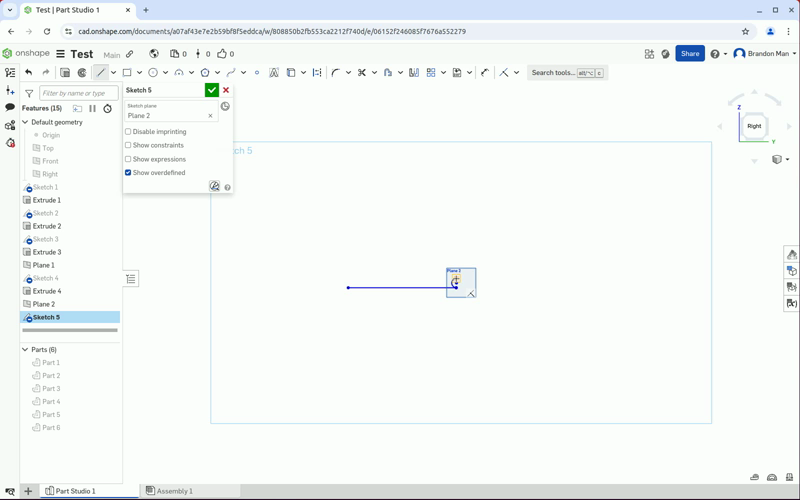
click(456, 278)
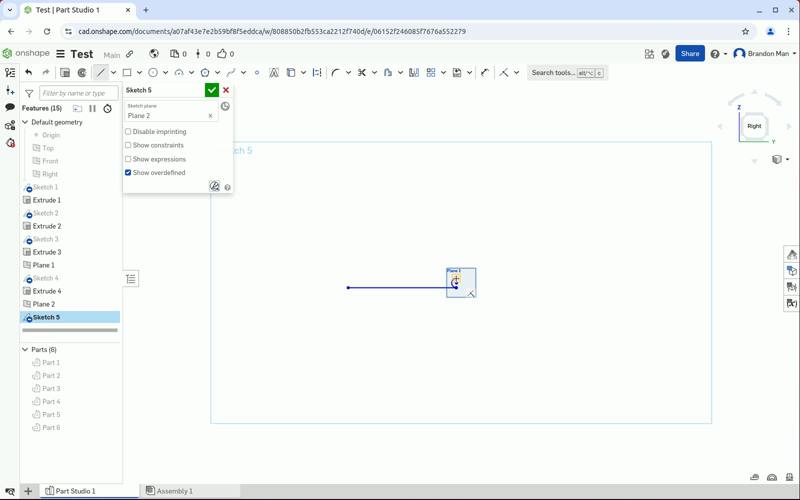
key_down(shift)
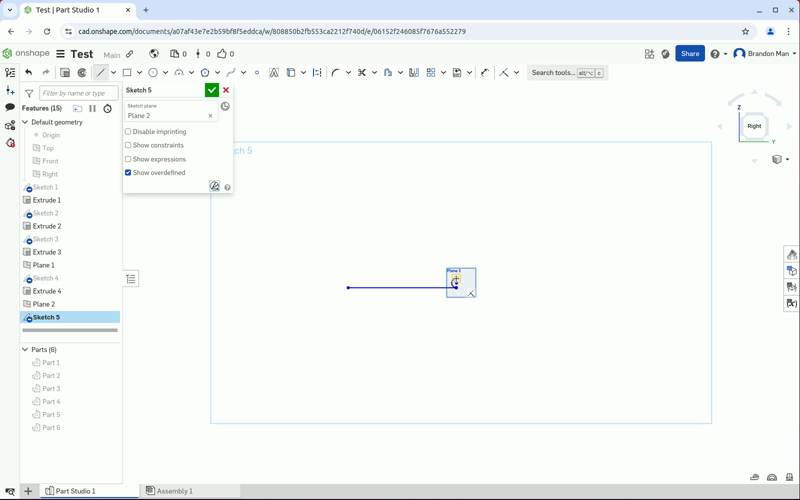
mouse_move(348, 278)
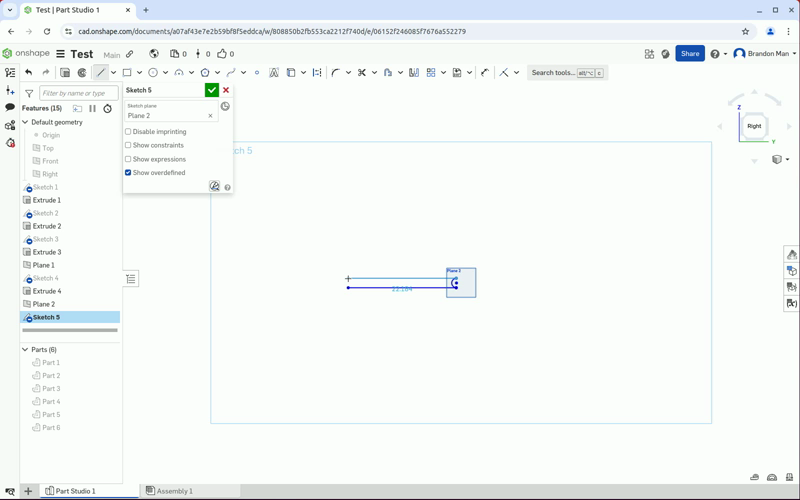
click(348, 278)
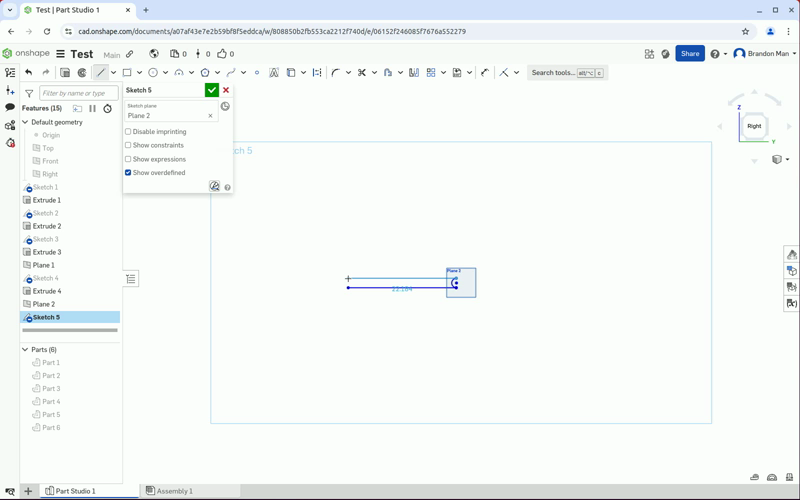
key_up(shift)
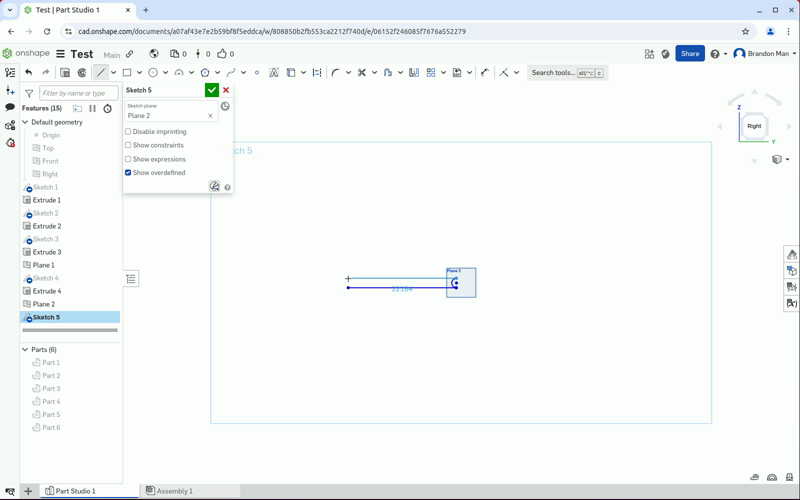
key(esc)
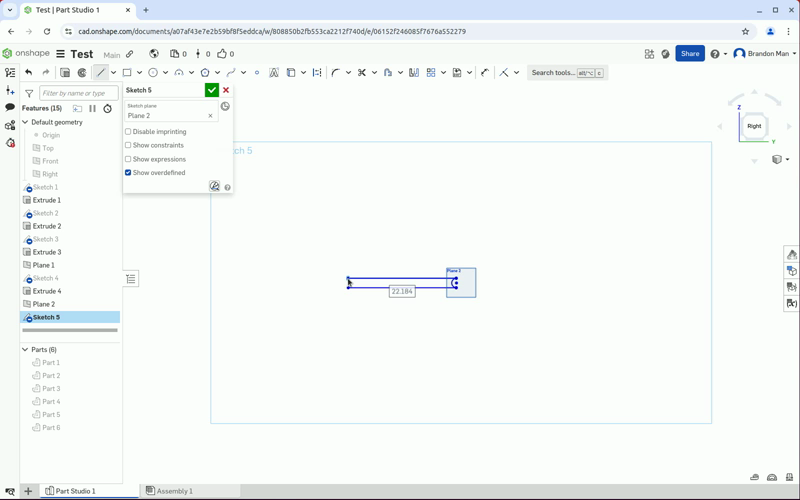
key(a)
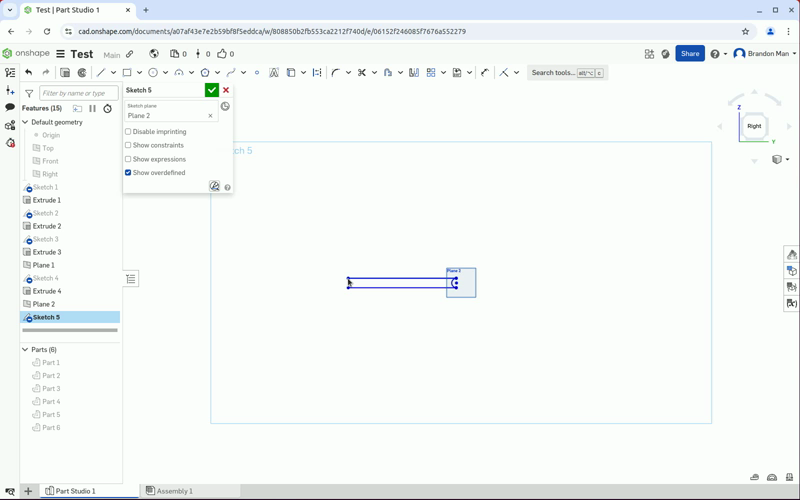
mouse_move(348, 278)
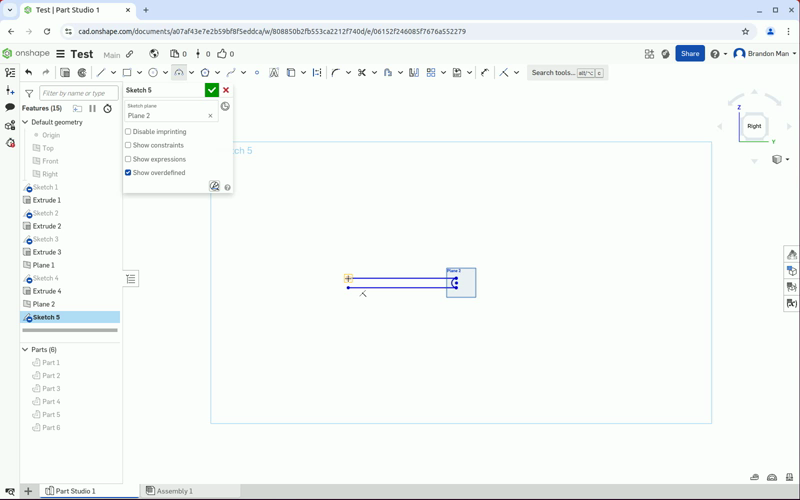
click(348, 278)
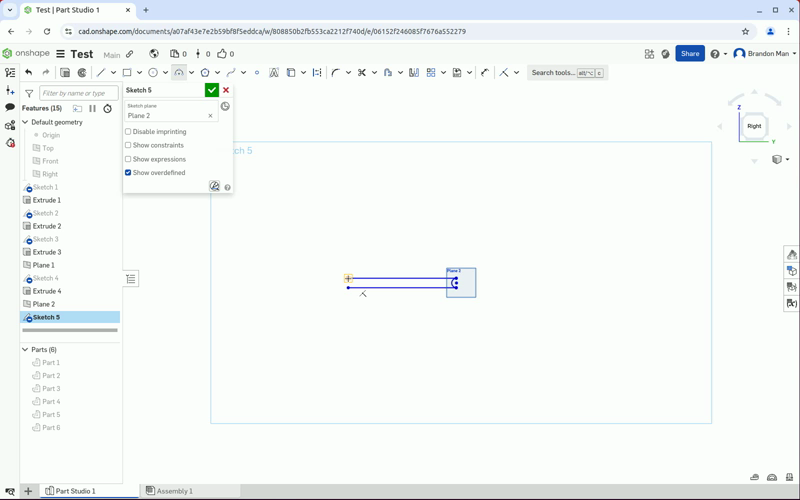
mouse_move(348, 287)
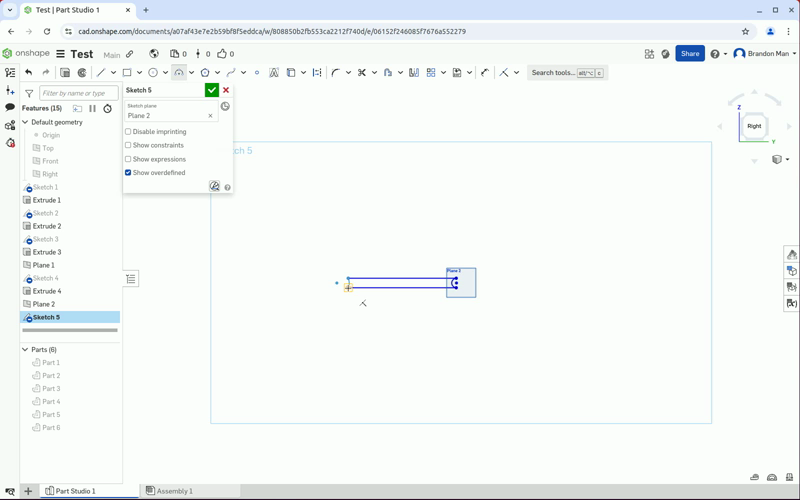
click(348, 287)
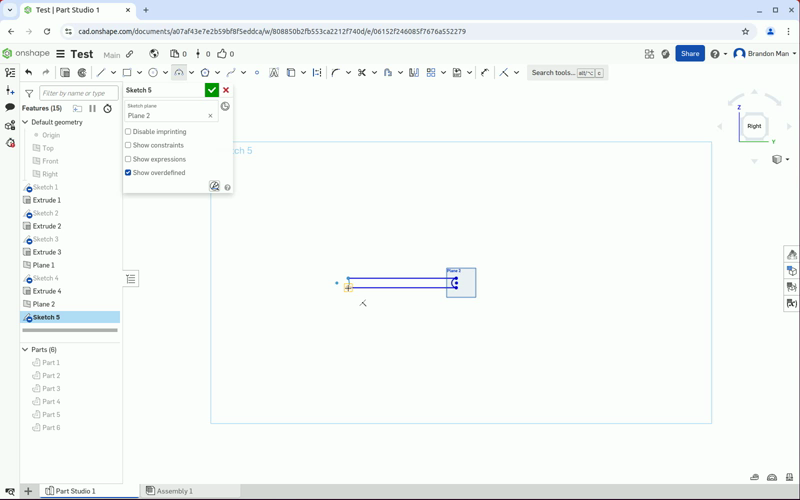
key_down(shift)
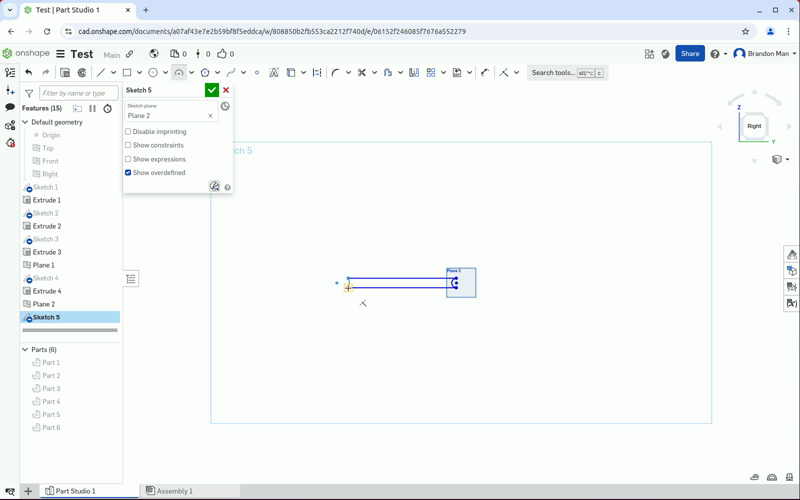
mouse_move(352, 282)
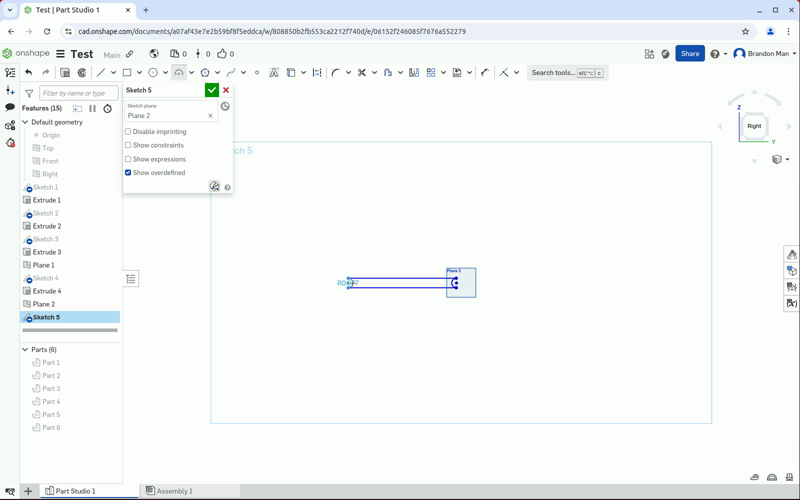
click(352, 282)
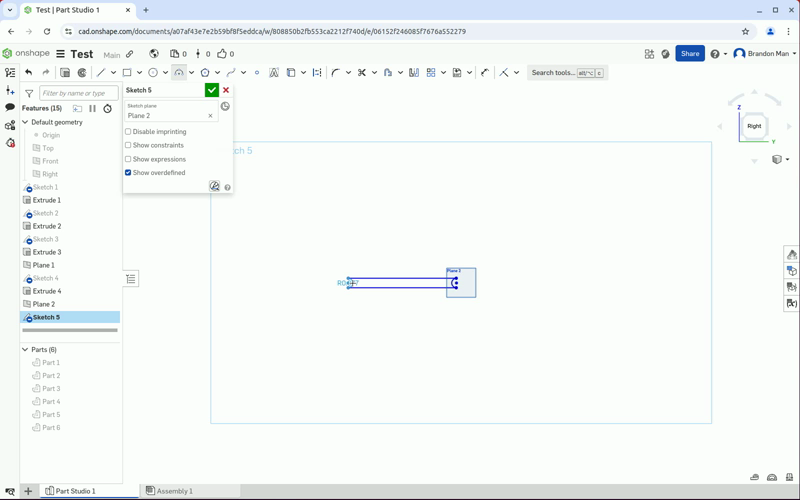
key_up(shift)
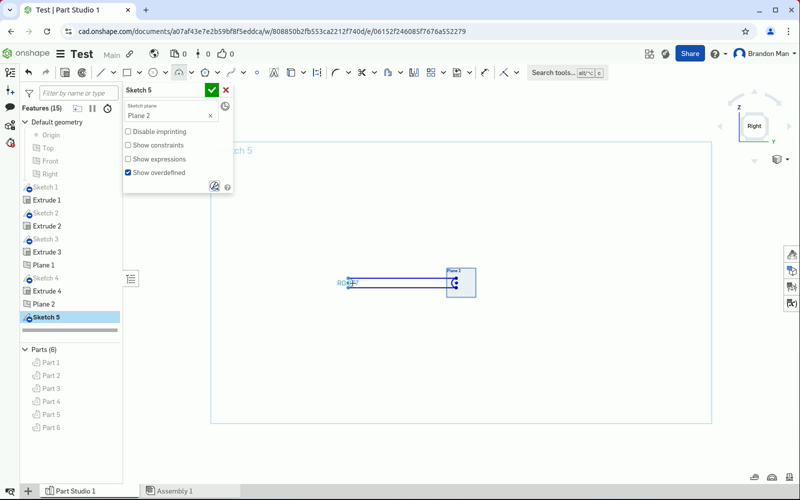
key(esc)
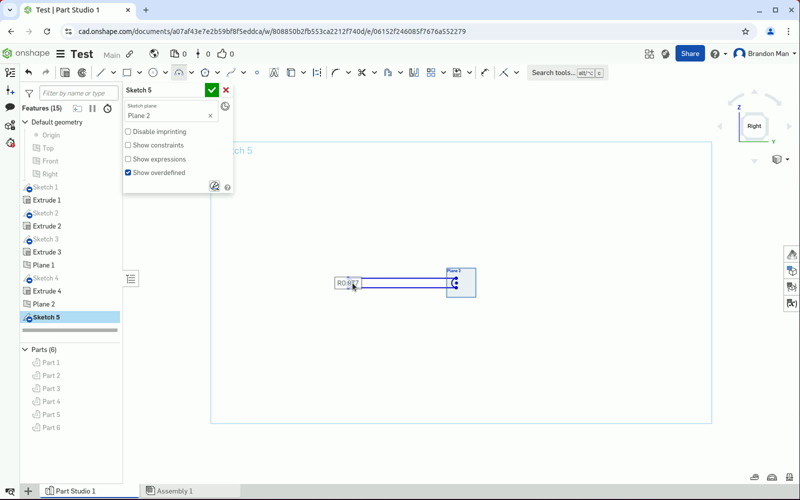
mouse_move(387, 284)
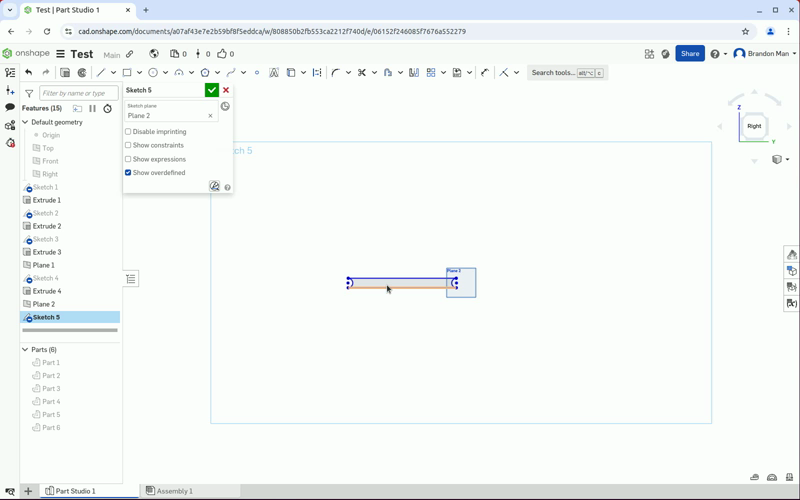
scroll(6)
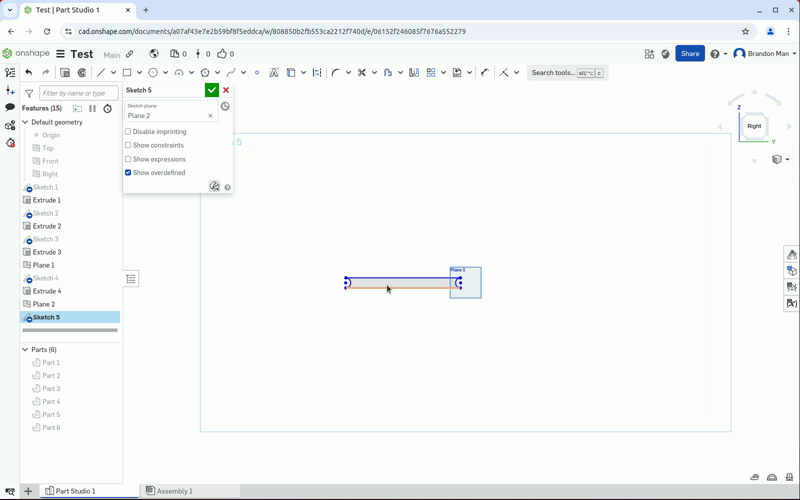
scroll(6)
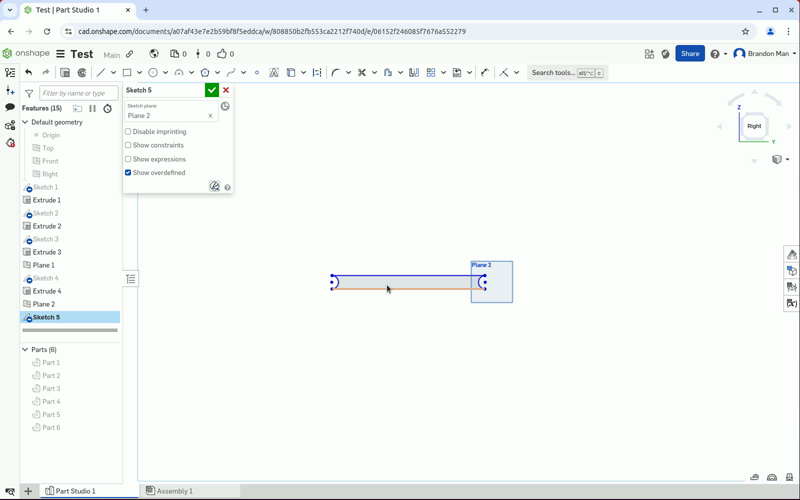
scroll(6)
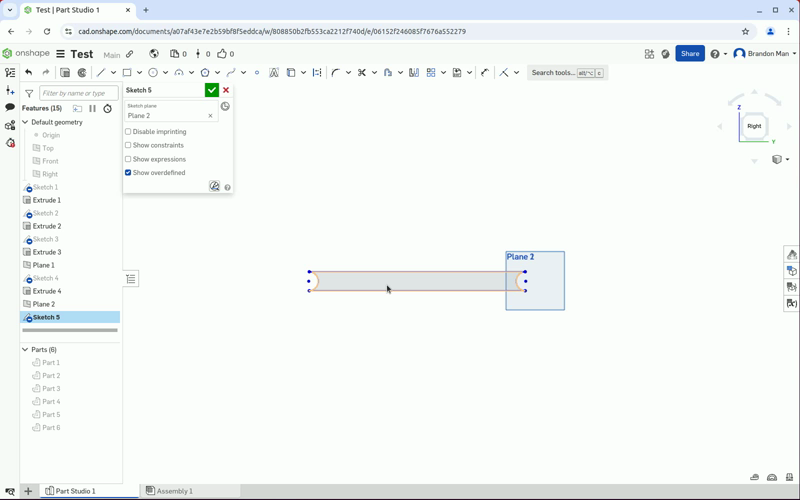
scroll(6)
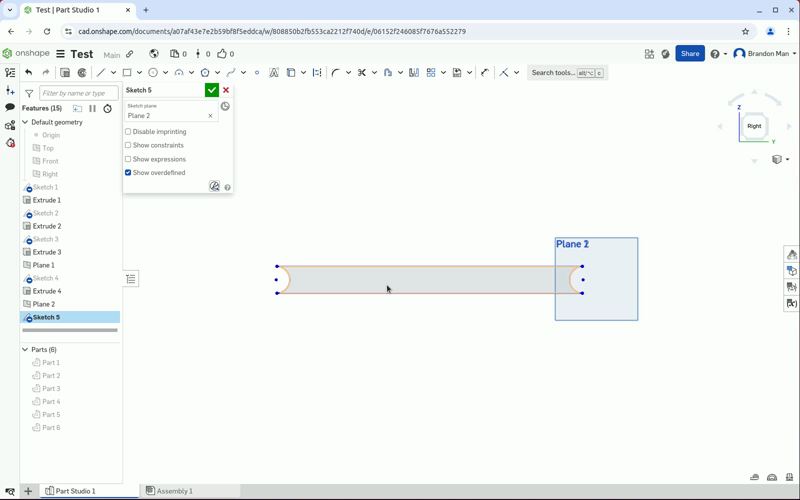
scroll(6)
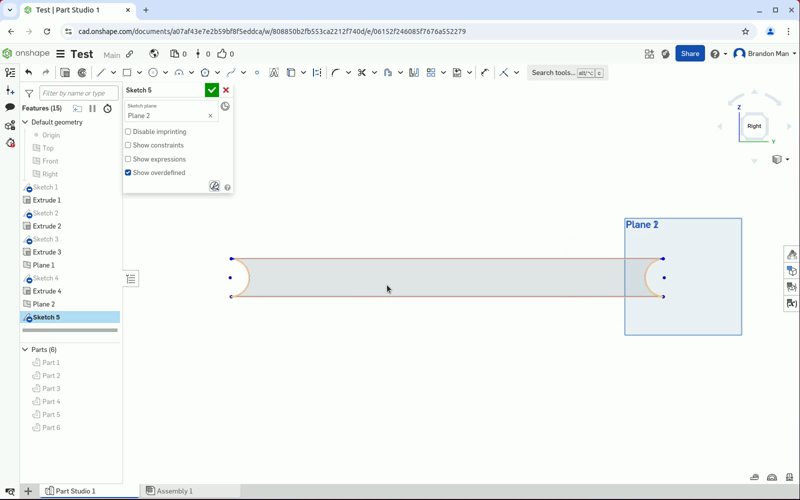
scroll(6)
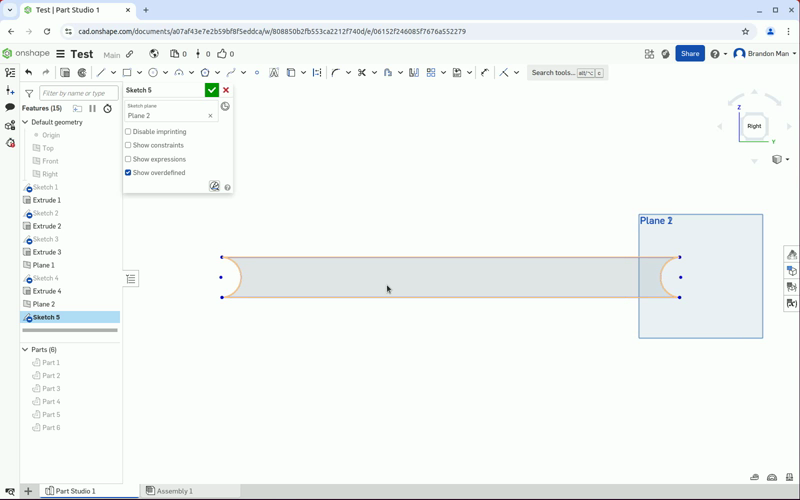
scroll(6)
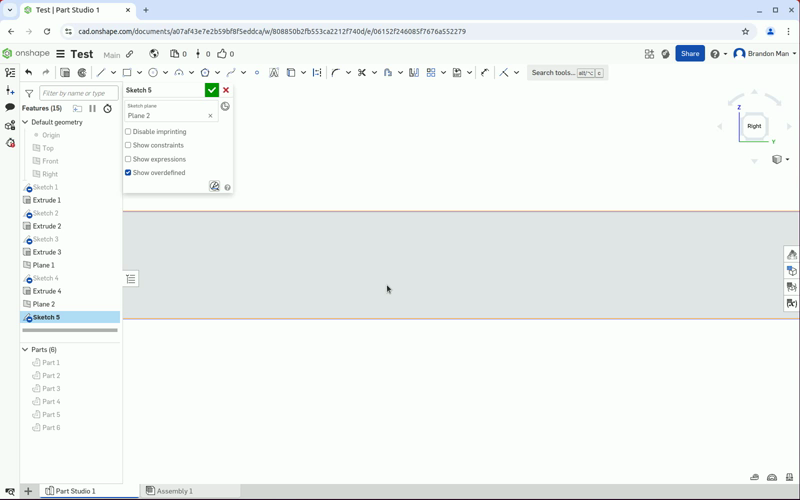
click(387, 284)
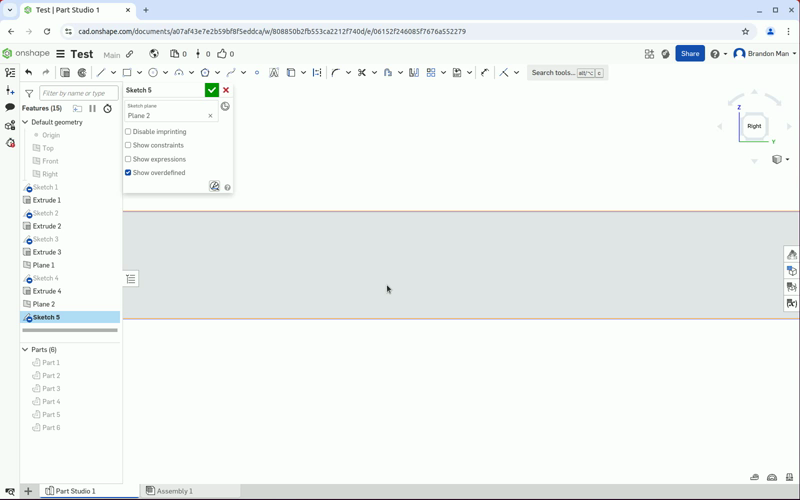
scroll(-6)
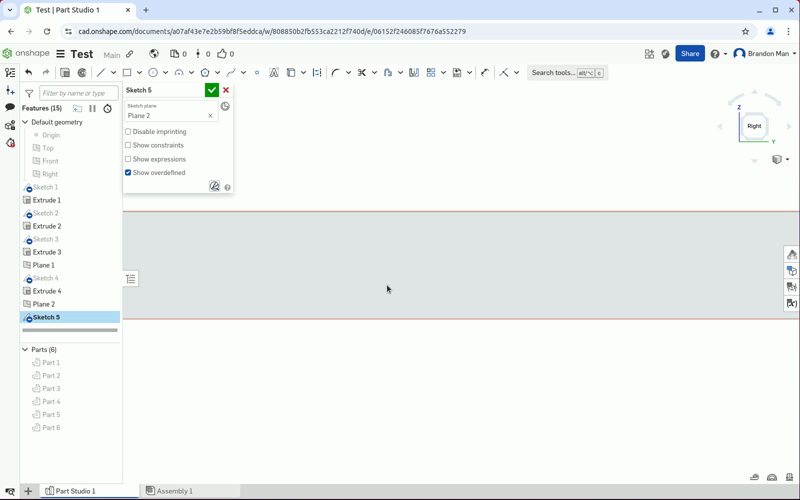
scroll(-6)
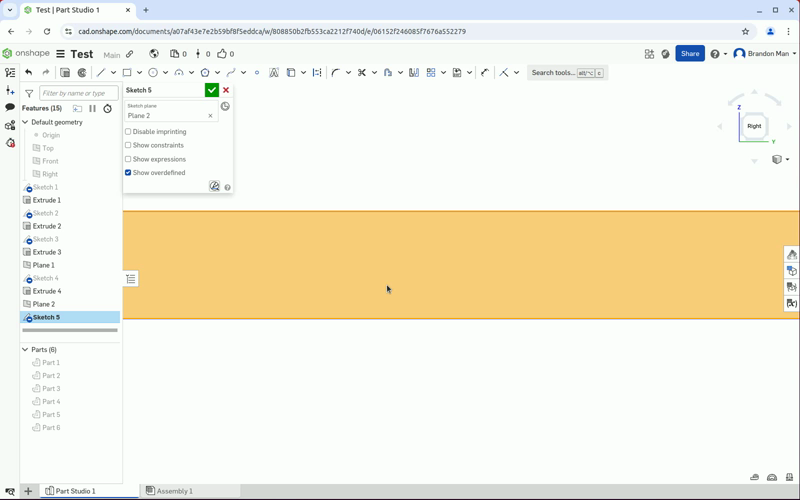
scroll(-6)
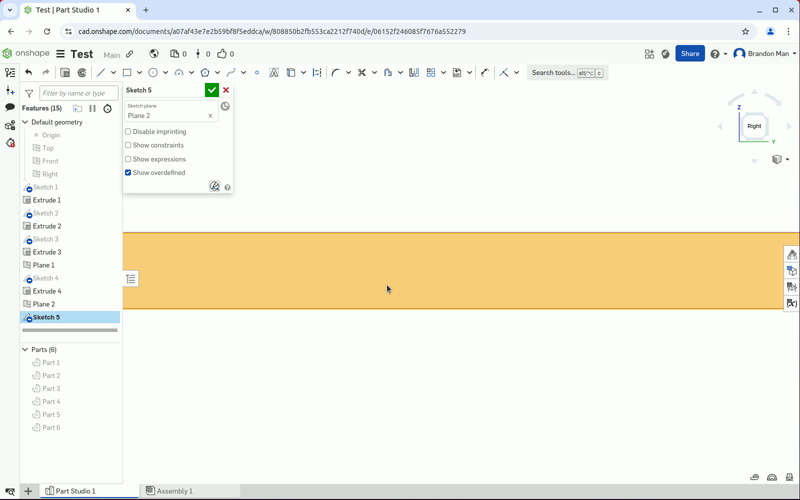
scroll(-6)
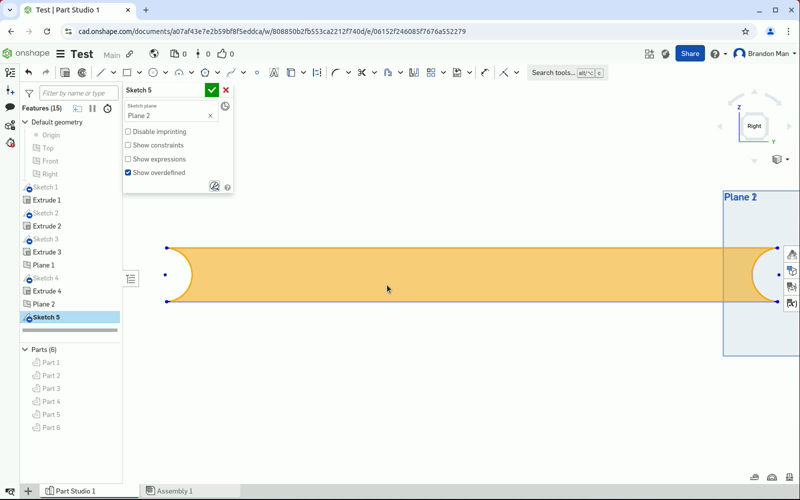
scroll(-6)
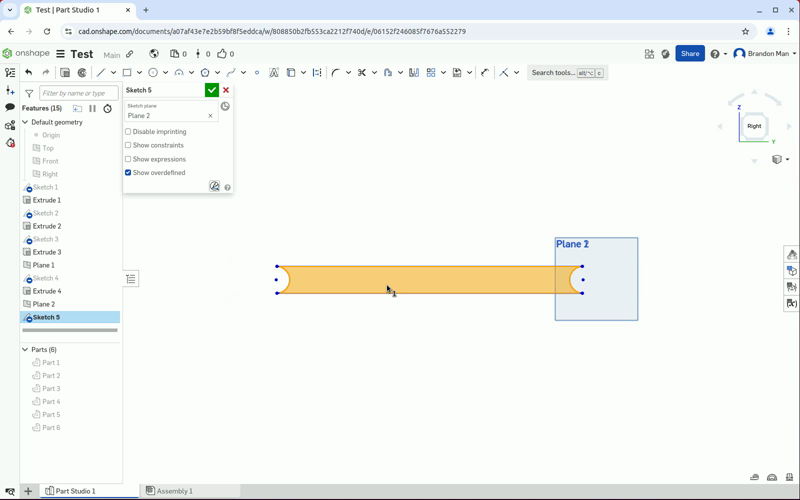
scroll(-6)
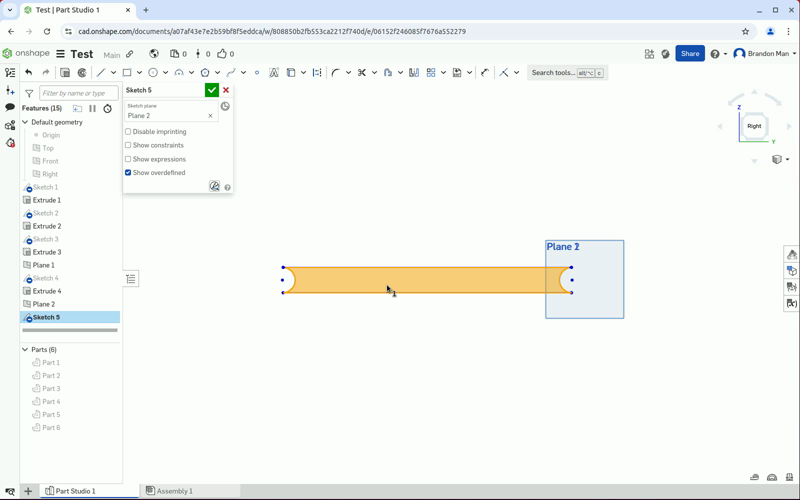
scroll(-6)
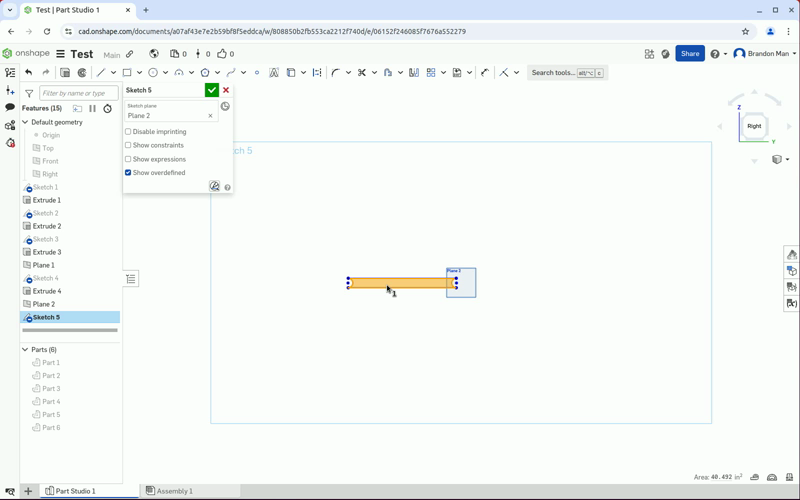
mouse_move(73, 352)
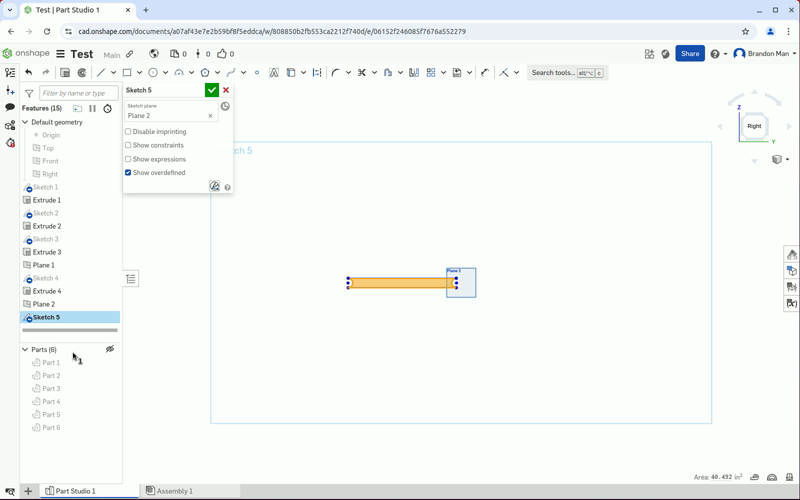
key(shift+y)
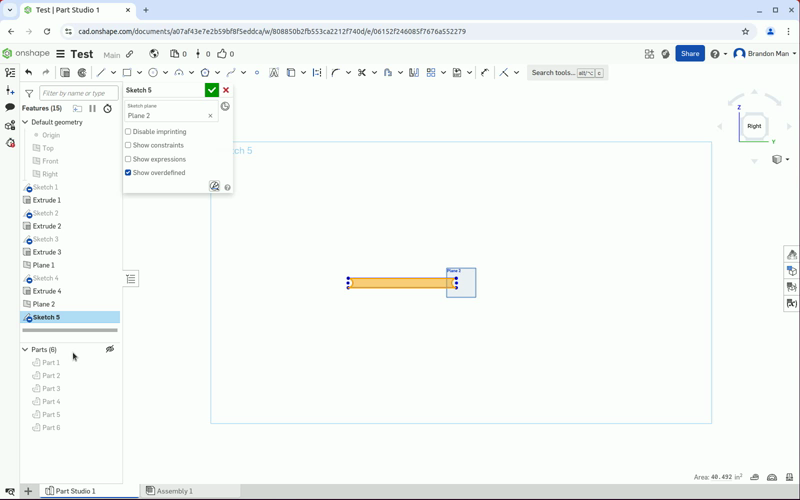
key(shift+e)
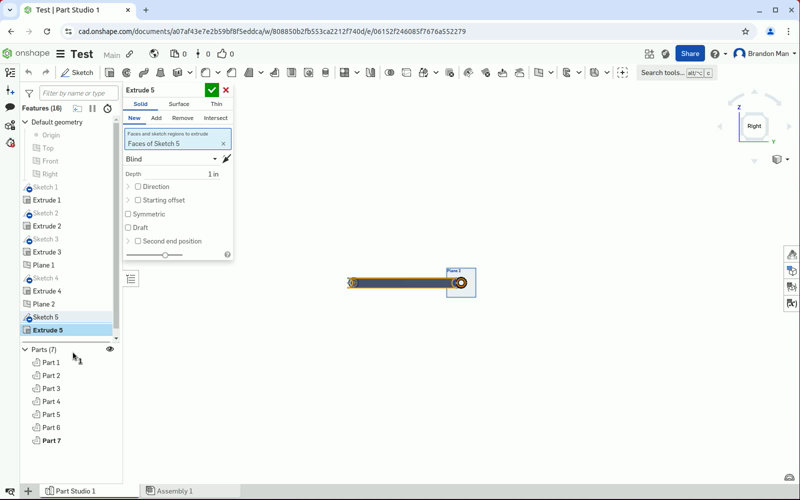
mouse_move(143, 106)
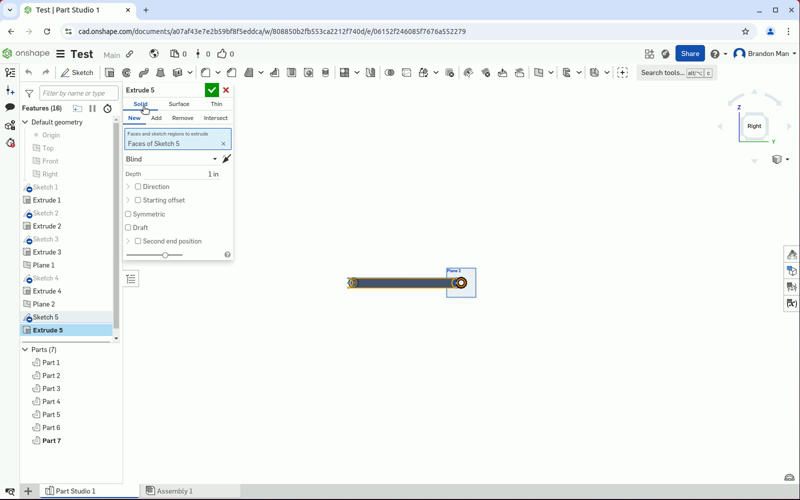
click(143, 106)
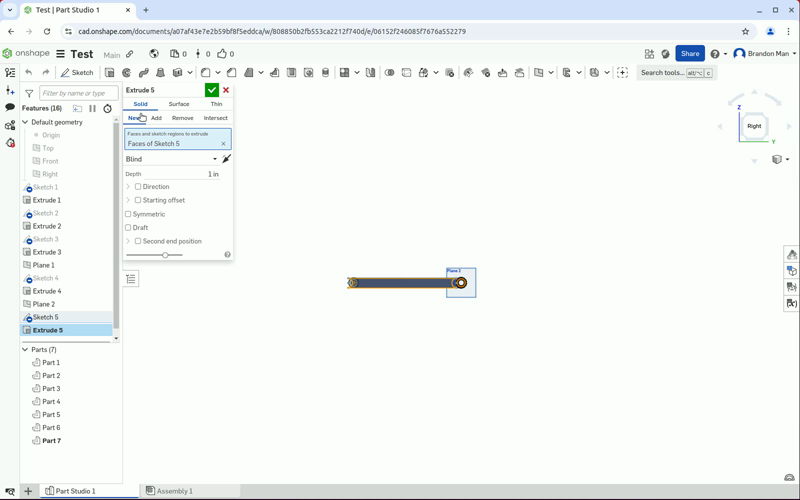
mouse_move(137, 120)
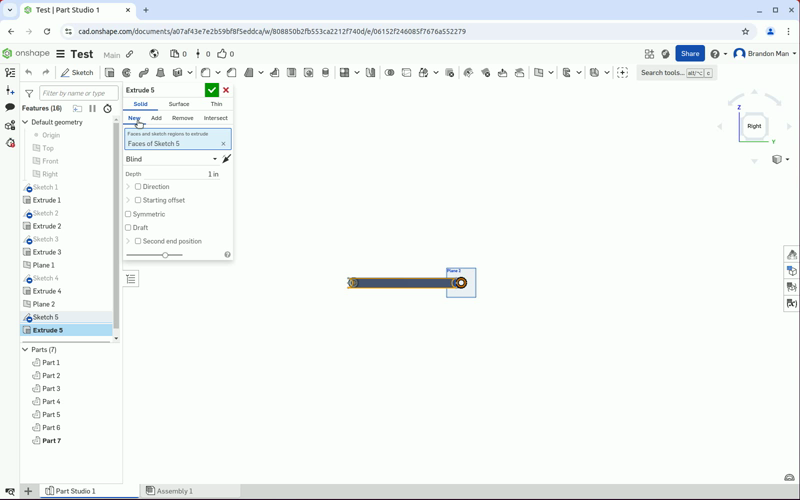
click(137, 120)
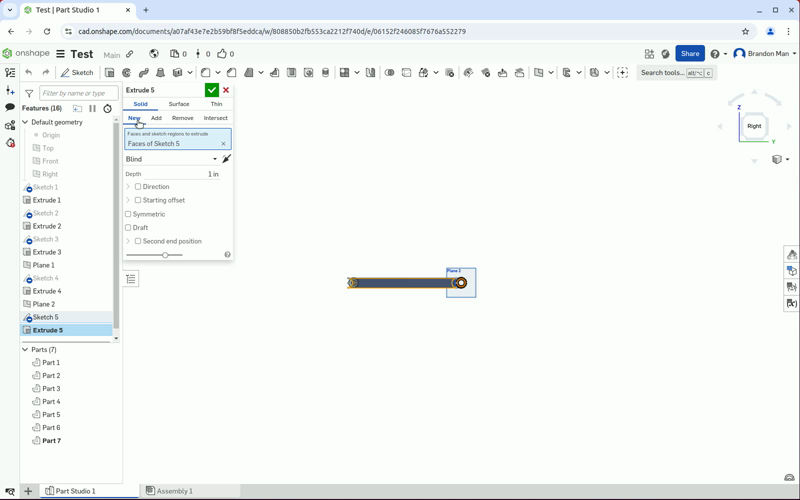
key(tab, 4)
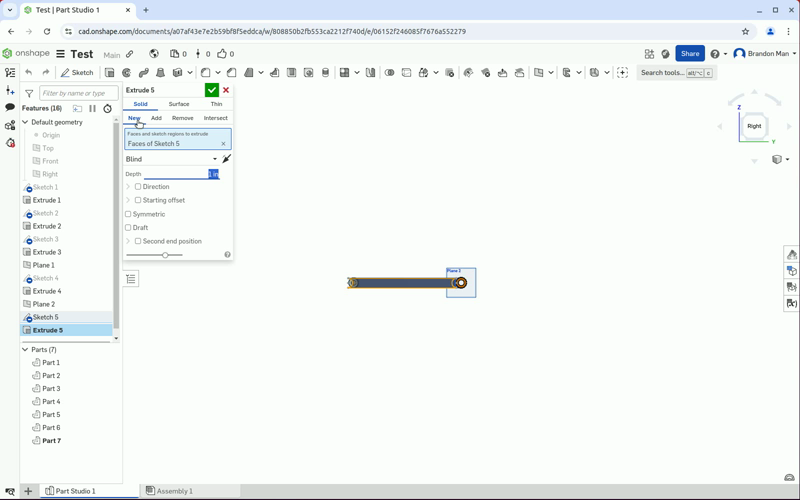
text(-0.963)
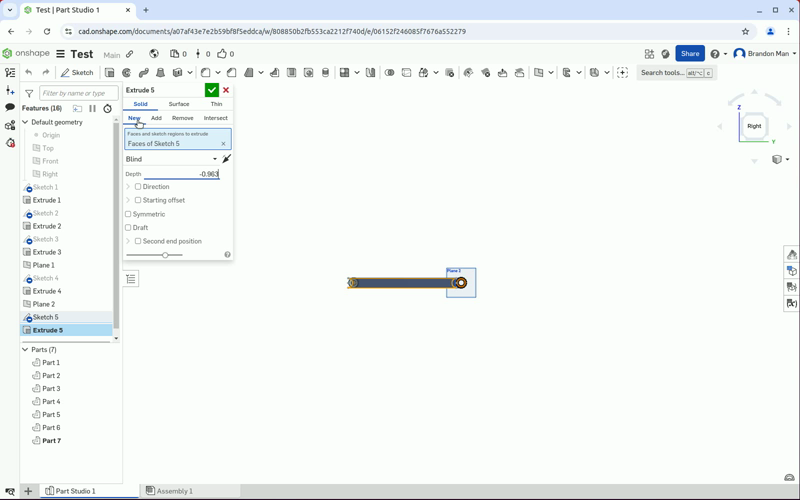
key(enter)
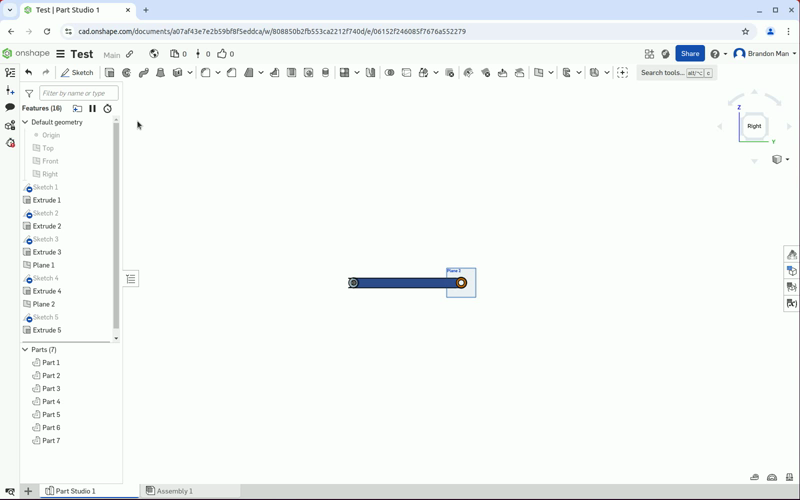
key(shift+h)
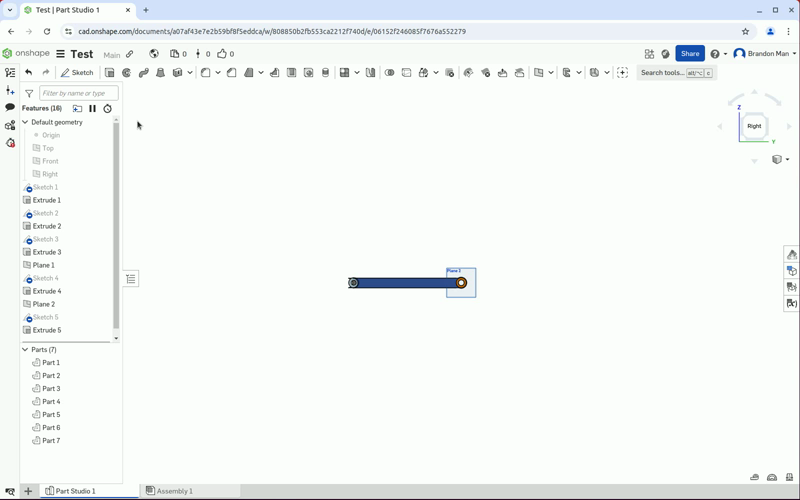
key(shift+h)
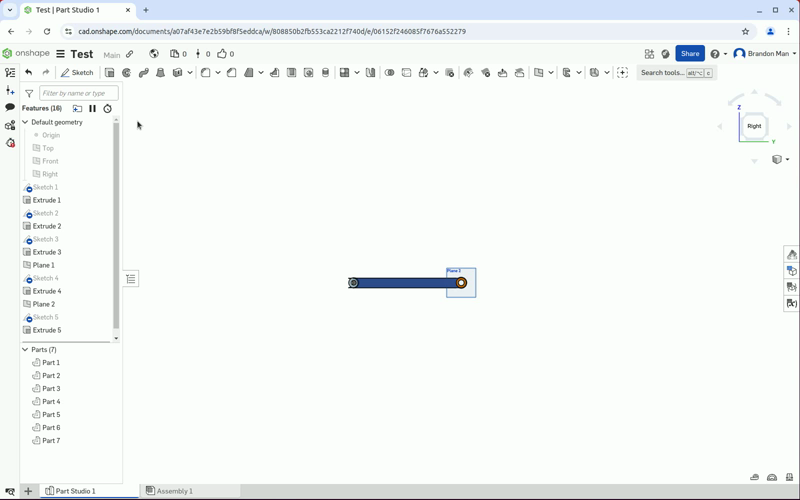
mouse_move(69, 189)
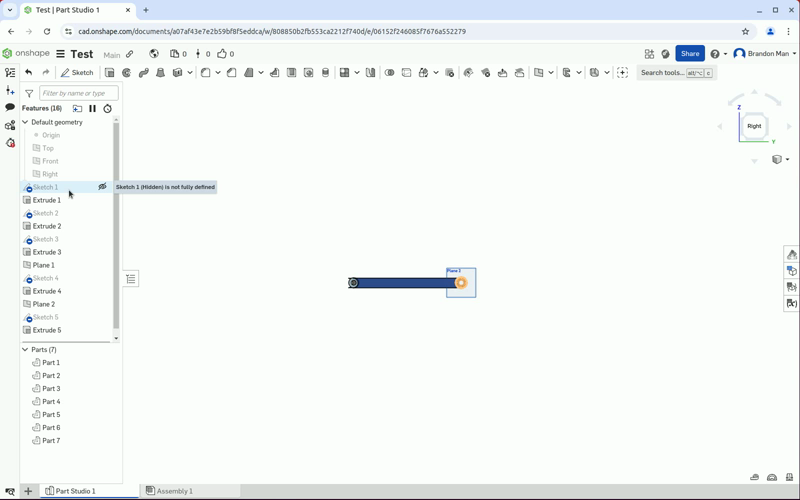
click(69, 189)
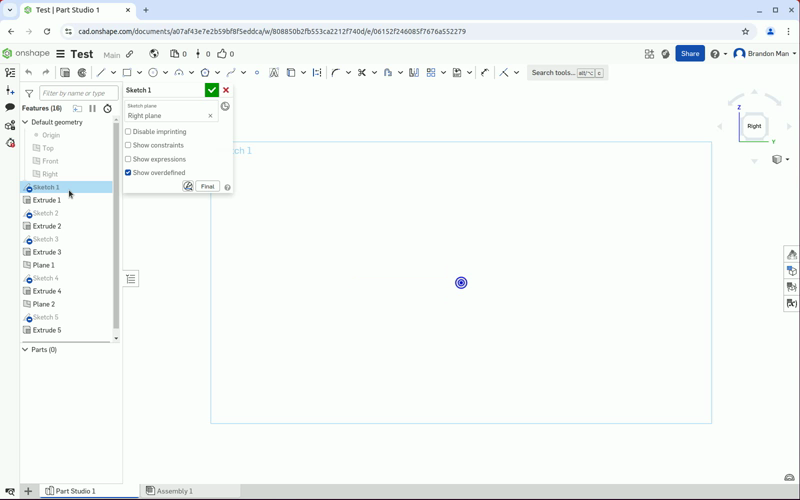
mouse_move(229, 92)
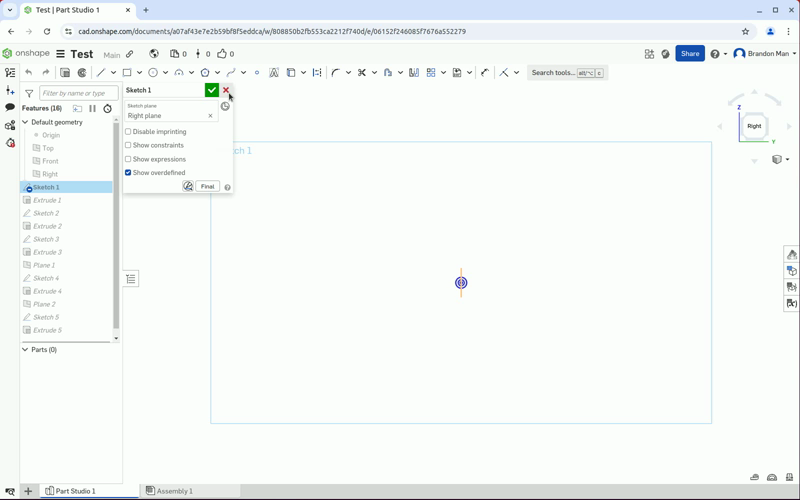
click(229, 92)
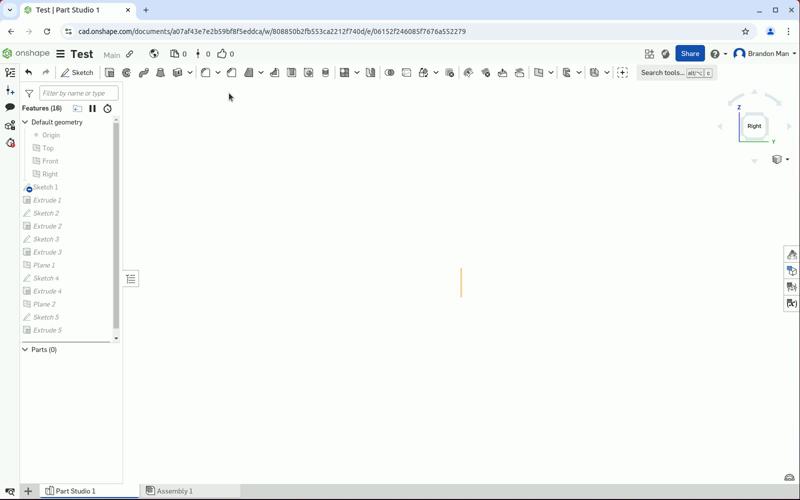
key(shift+s)
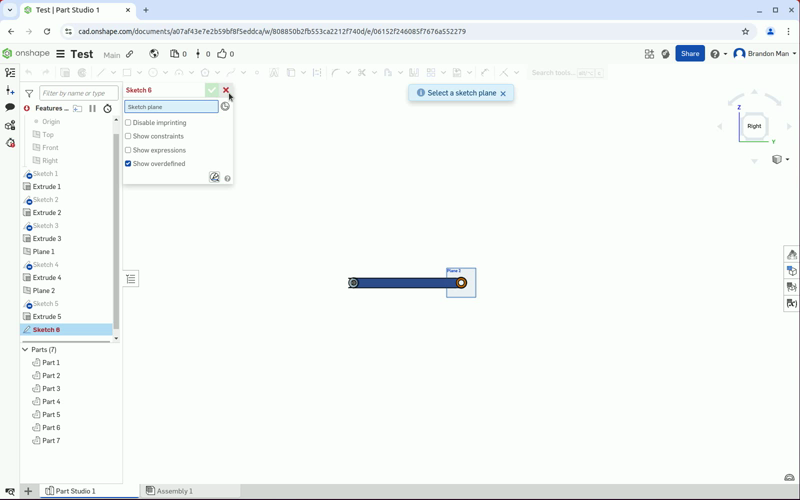
mouse_move(69, 293)
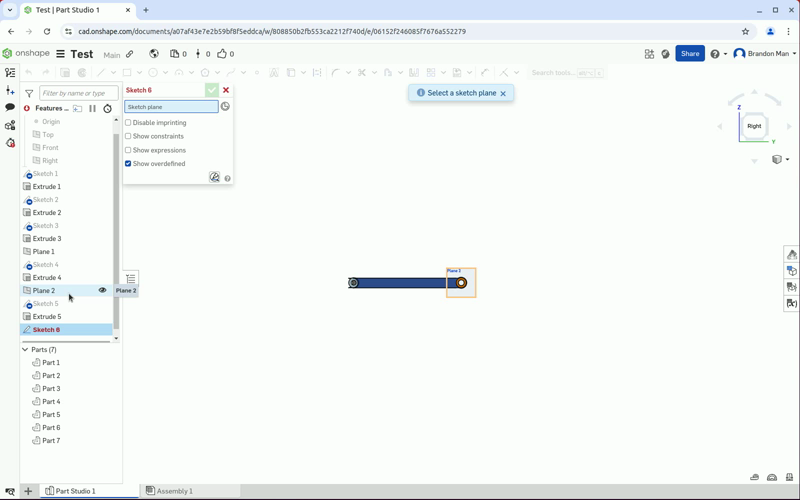
click(69, 293)
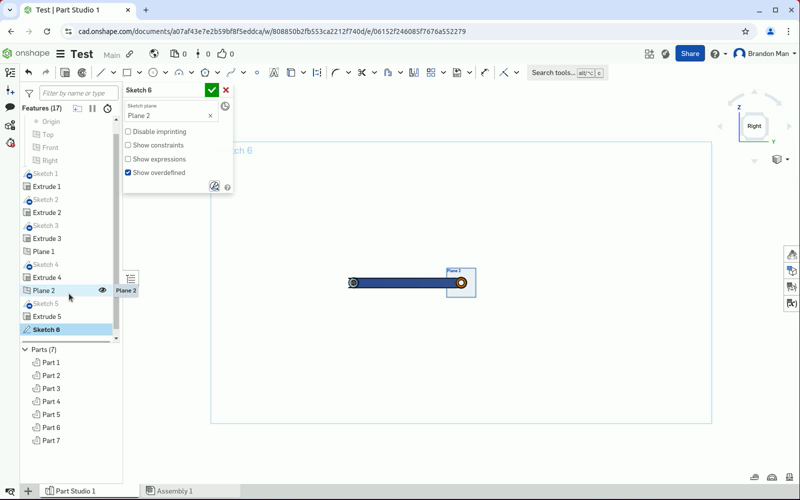
mouse_move(73, 352)
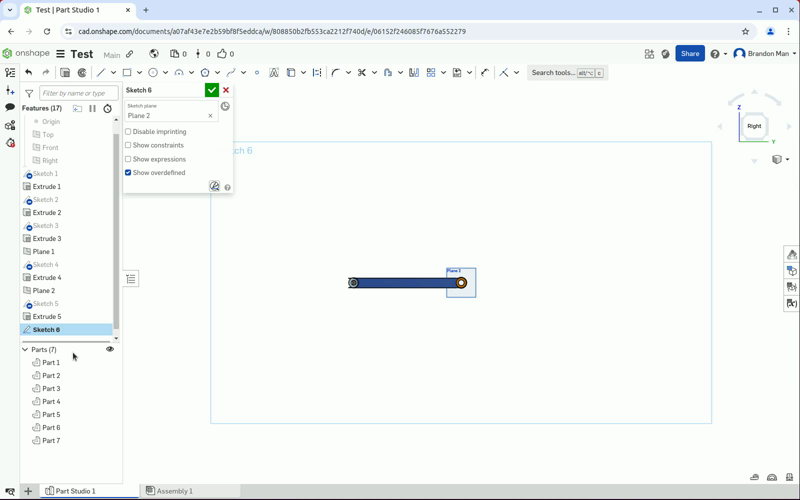
key(y)
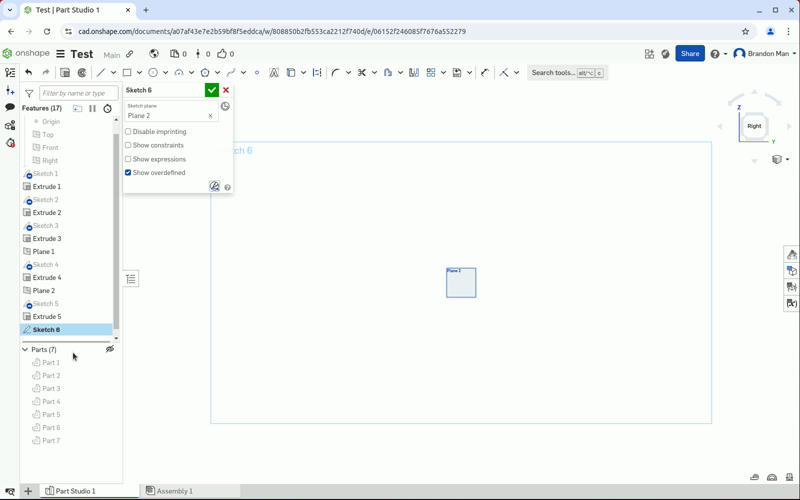
key(c)
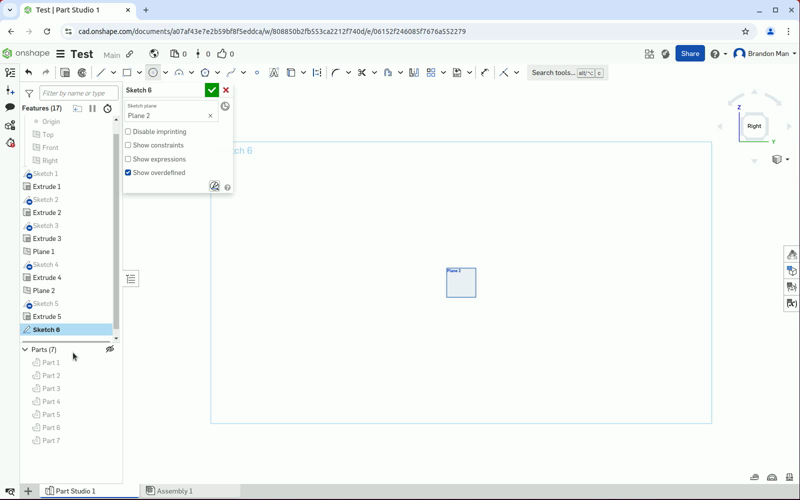
key_down(shift)
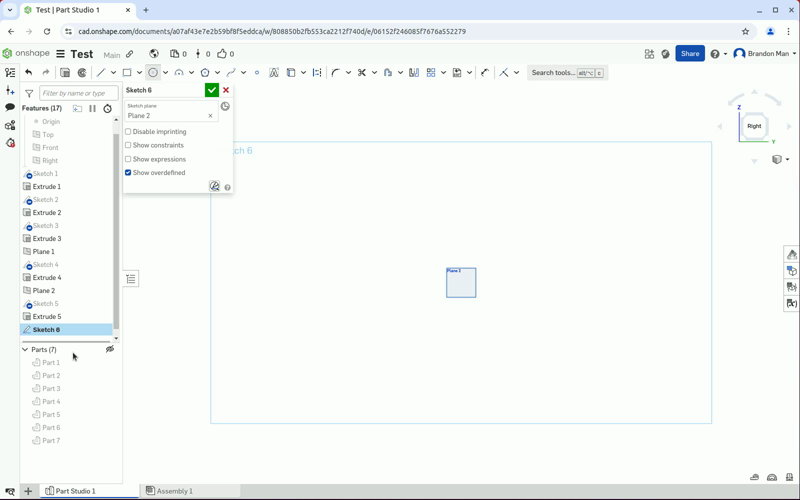
mouse_move(456, 282)
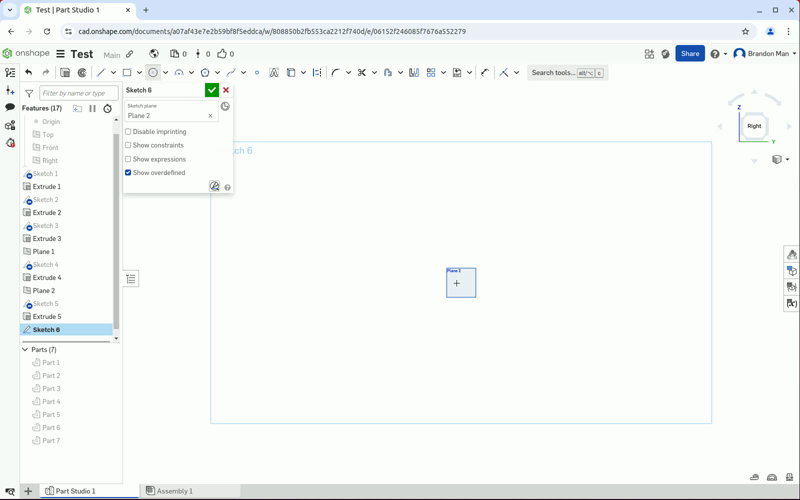
click(456, 282)
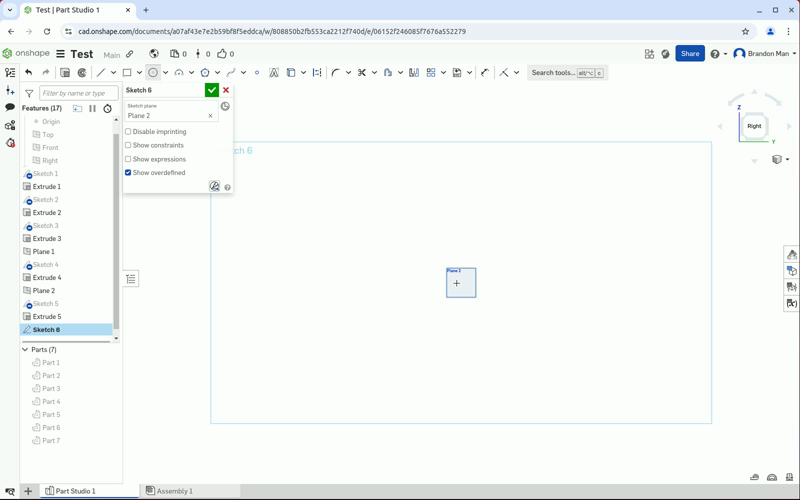
key_up(shift)
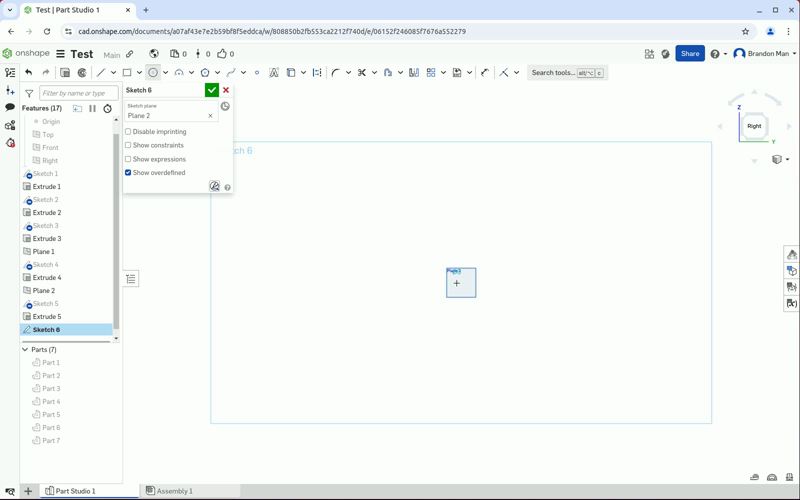
mouse_move(462, 282)
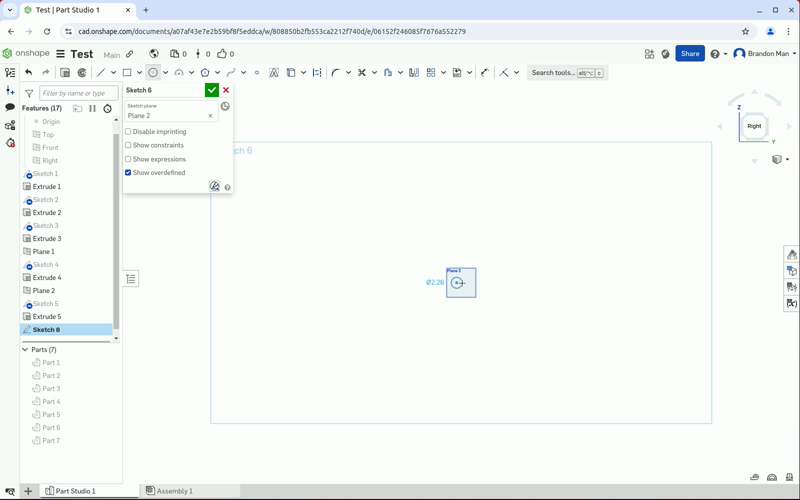
click(462, 282)
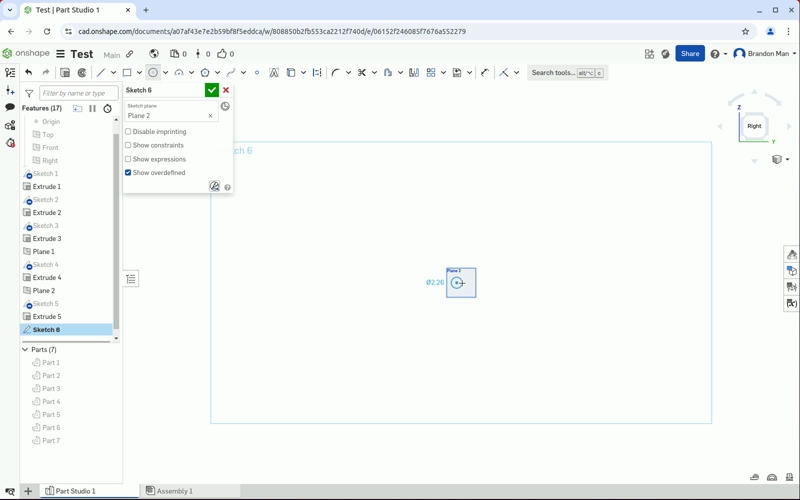
key(esc)
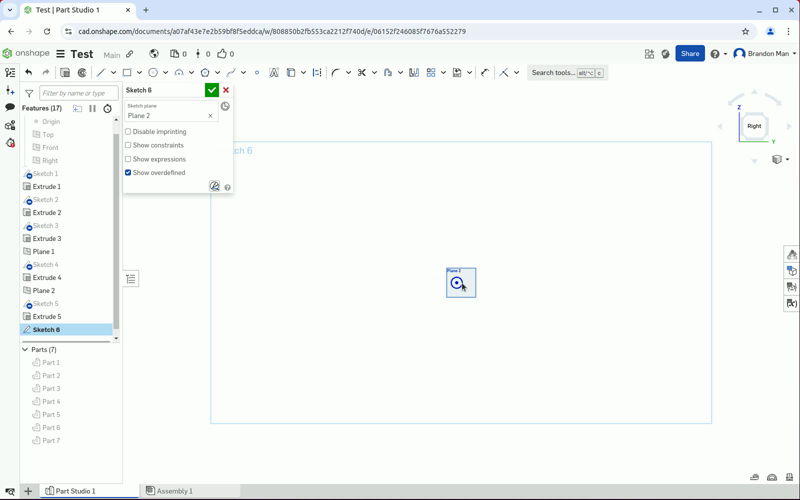
key(c)
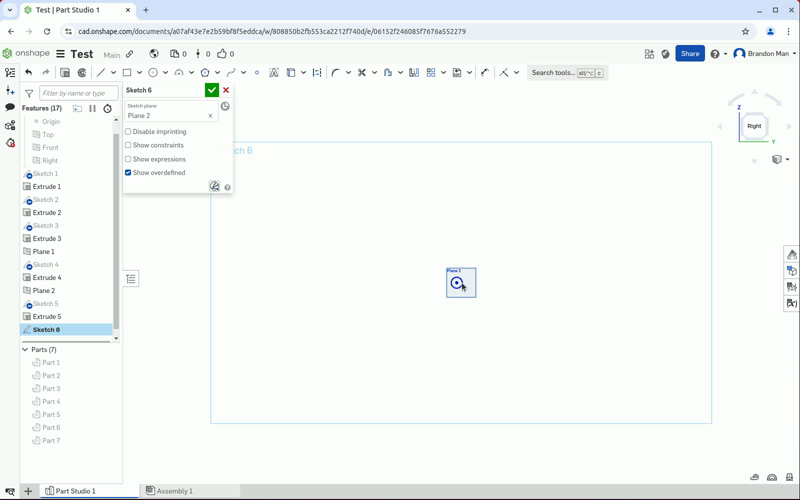
key_down(shift)
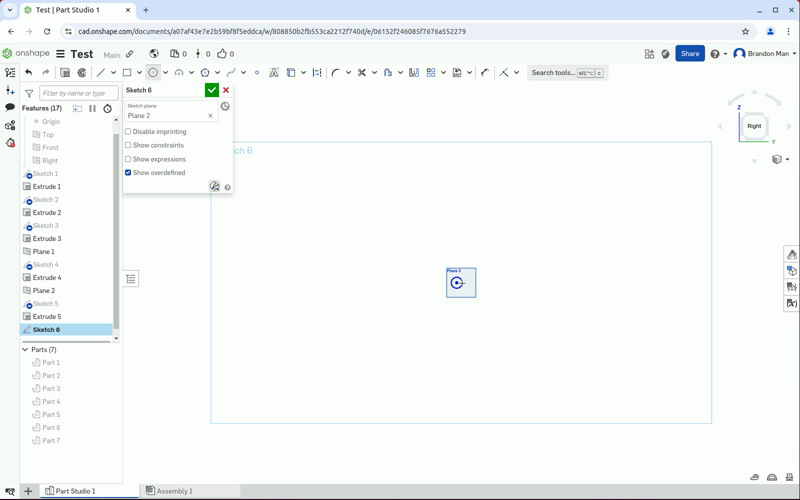
mouse_move(456, 282)
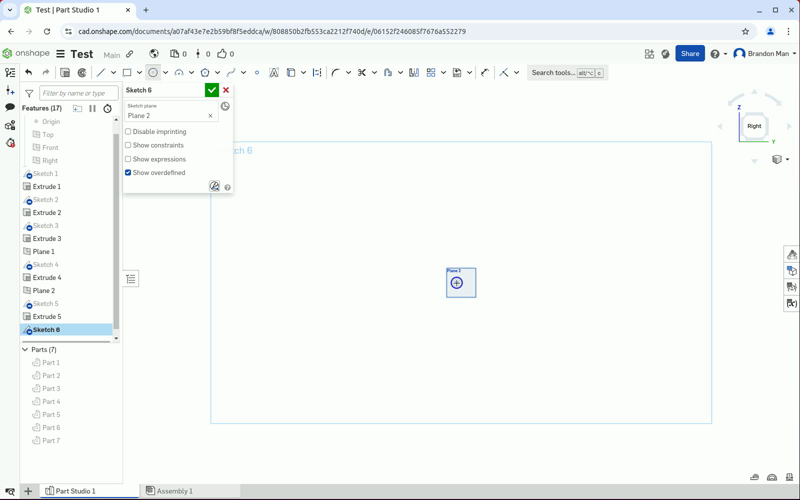
click(456, 282)
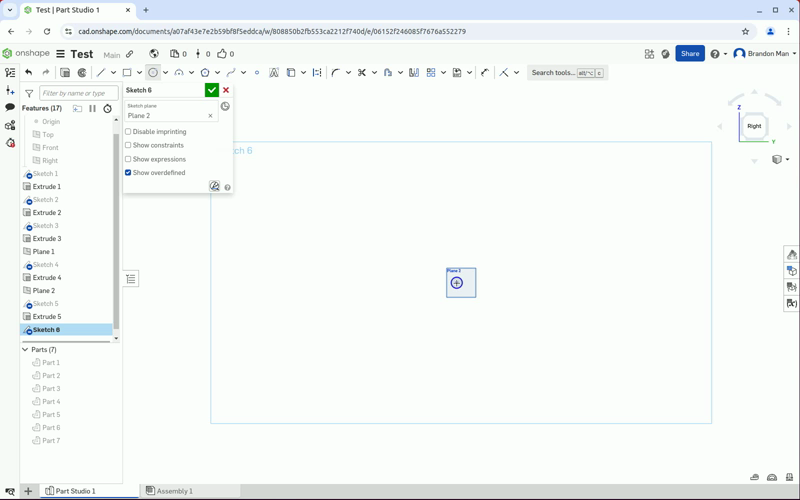
key_up(shift)
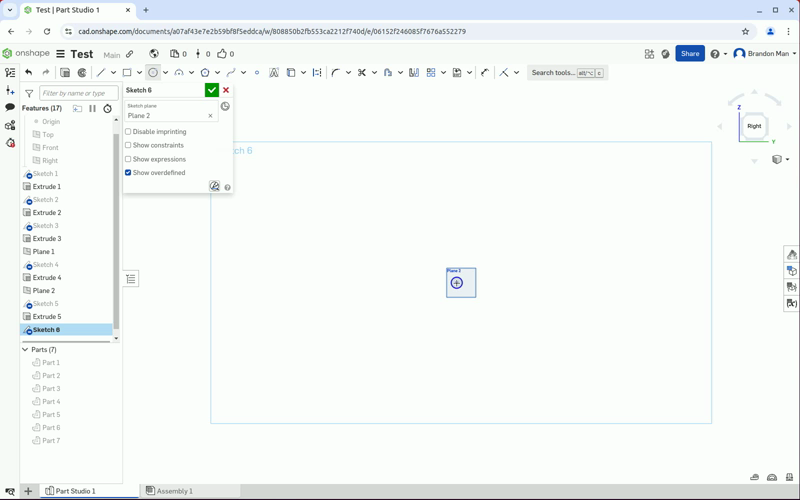
mouse_move(459, 282)
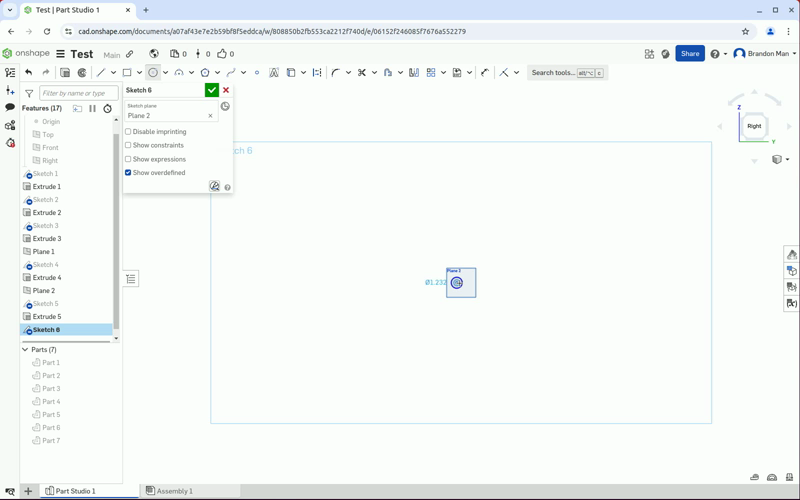
scroll(6)
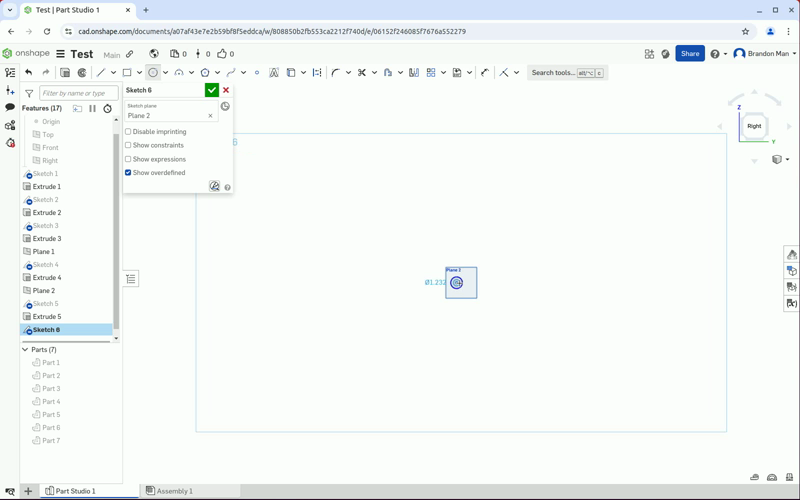
scroll(6)
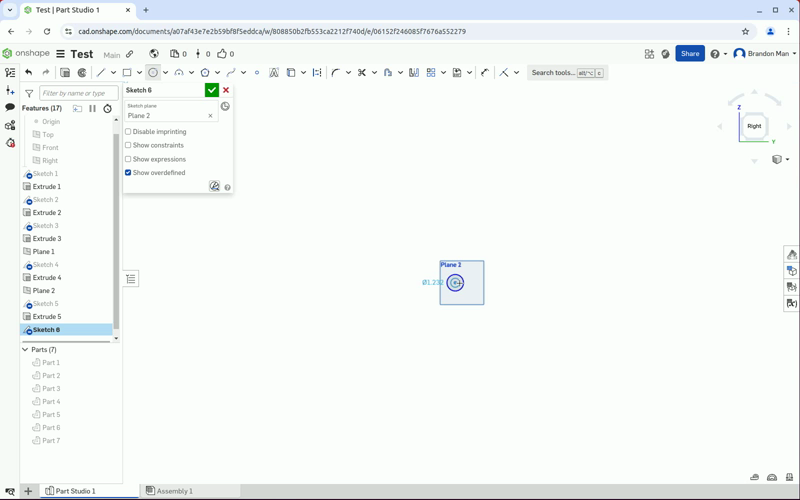
scroll(6)
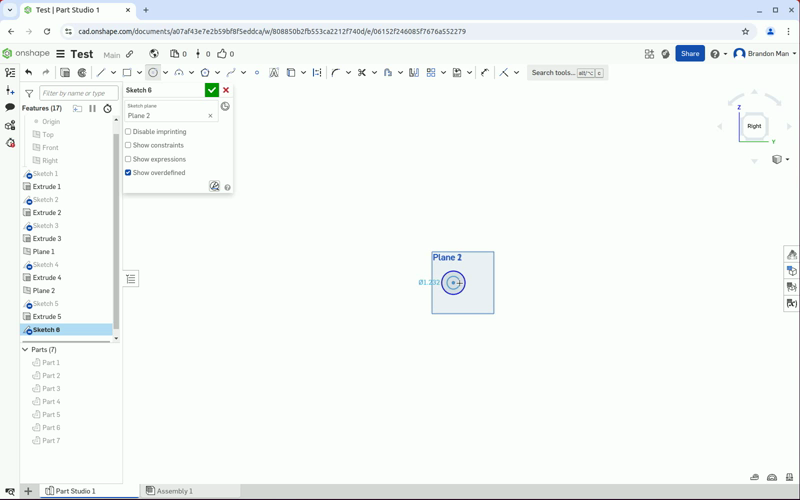
scroll(6)
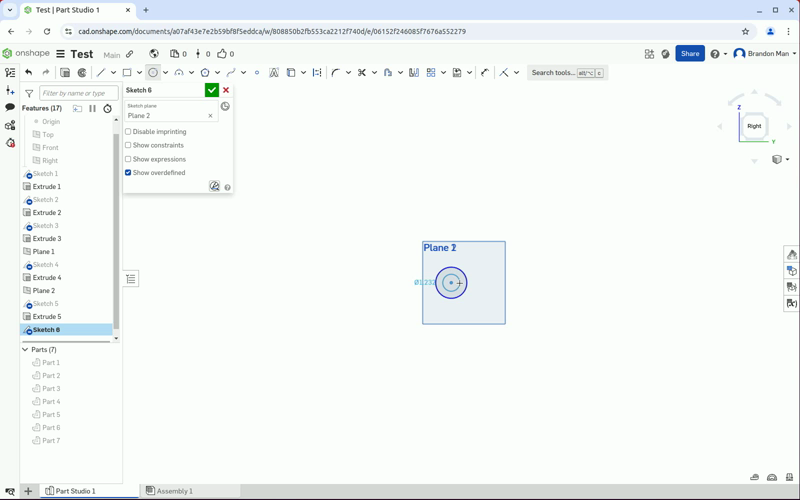
scroll(6)
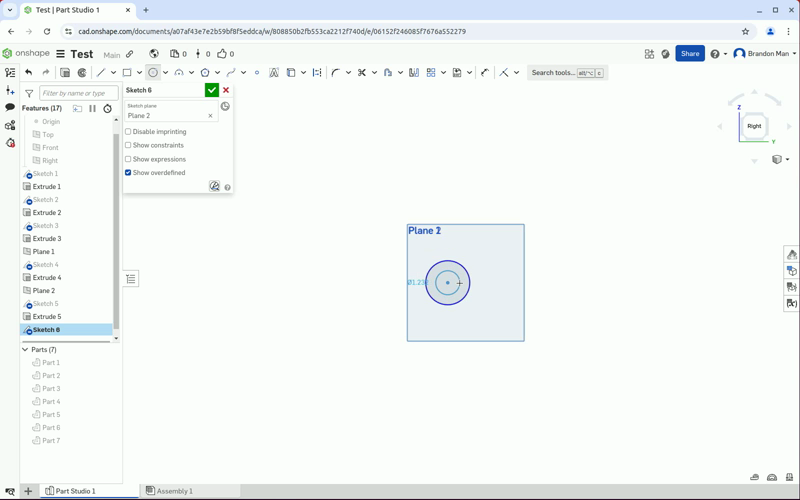
scroll(6)
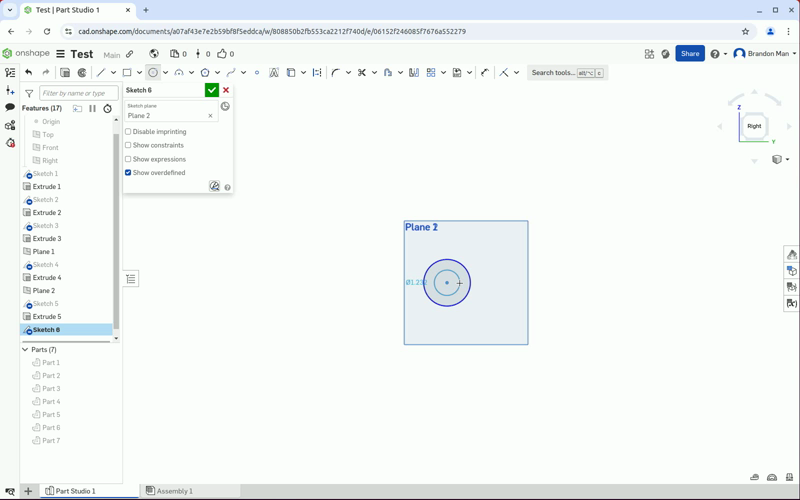
scroll(6)
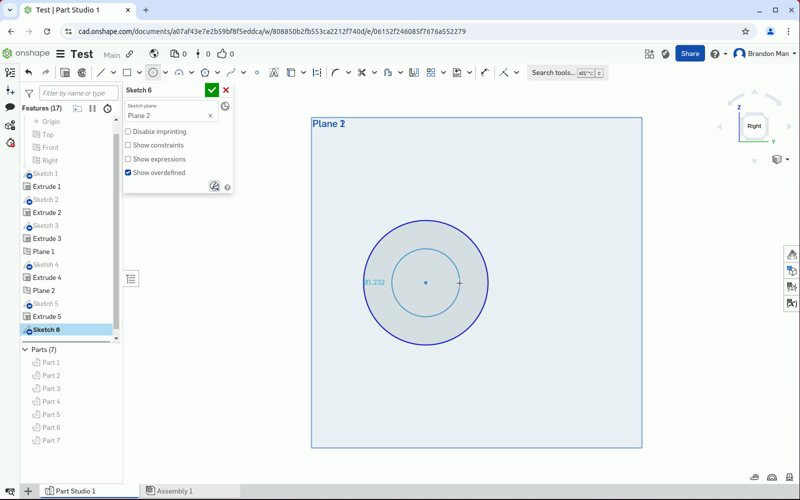
click(459, 282)
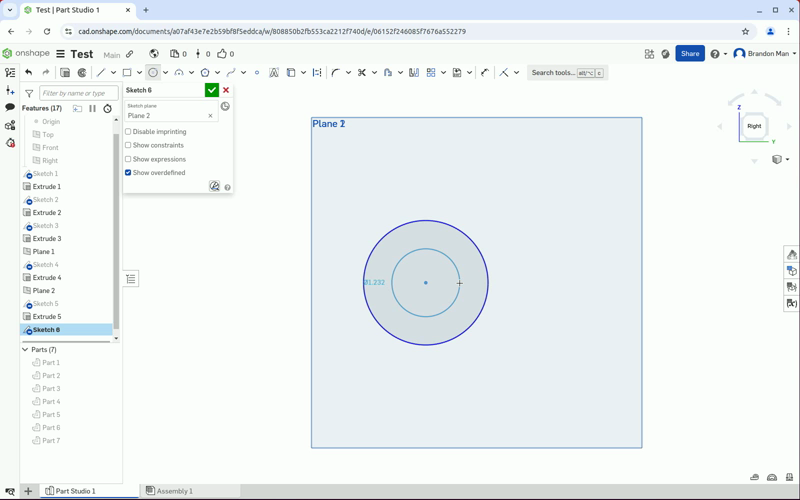
scroll(-6)
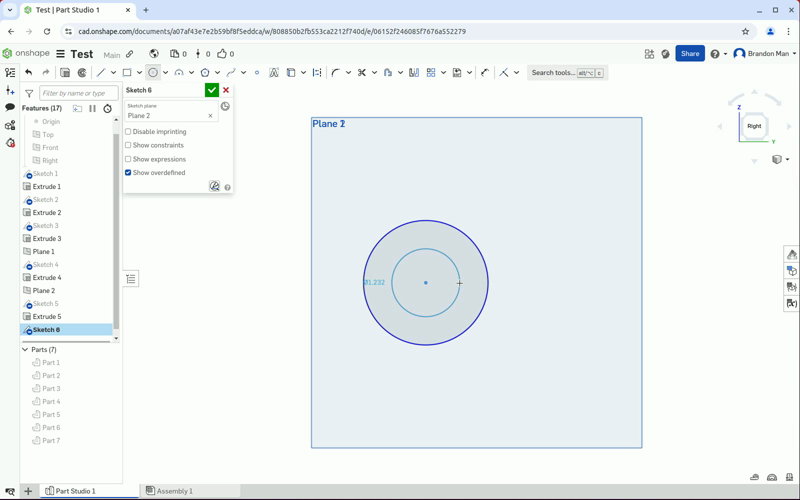
scroll(-6)
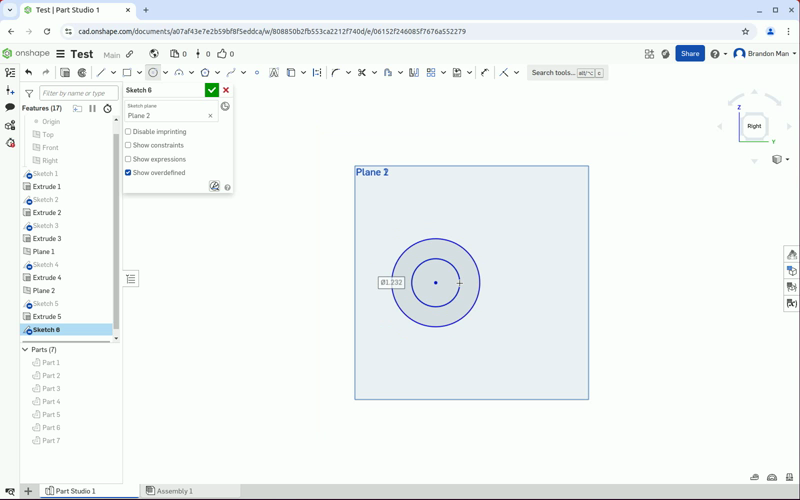
scroll(-6)
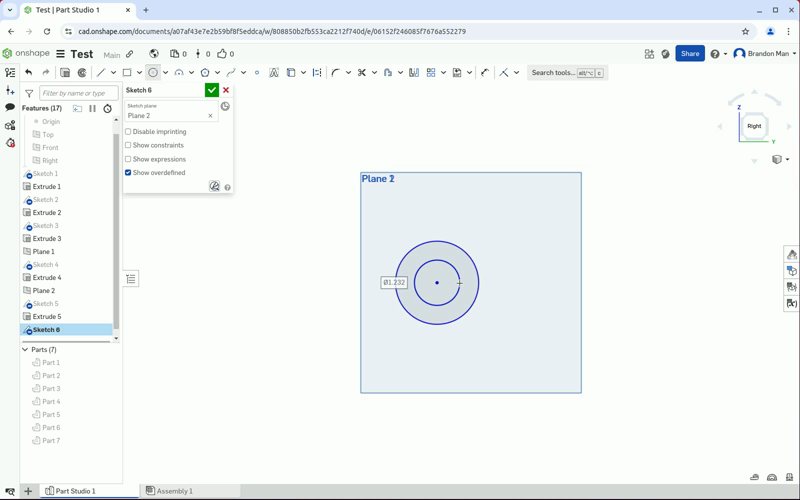
scroll(-6)
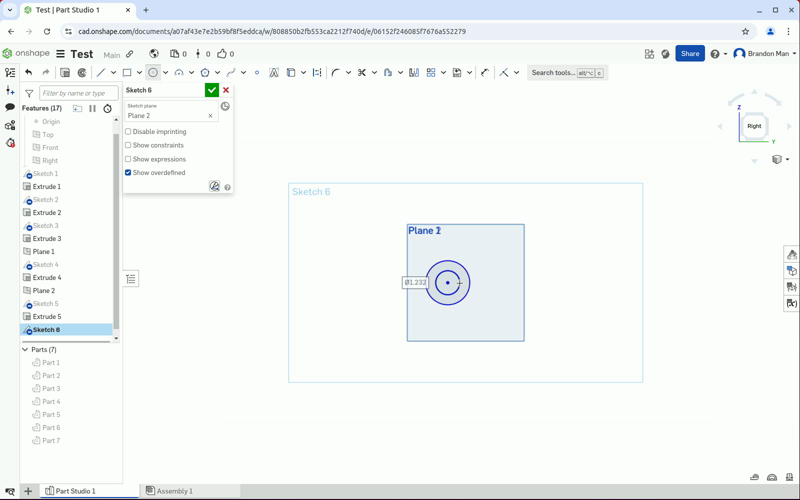
scroll(-6)
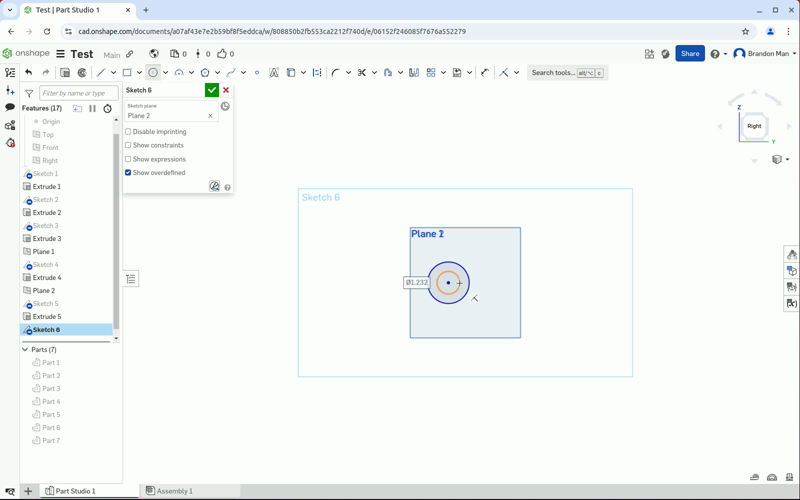
scroll(-6)
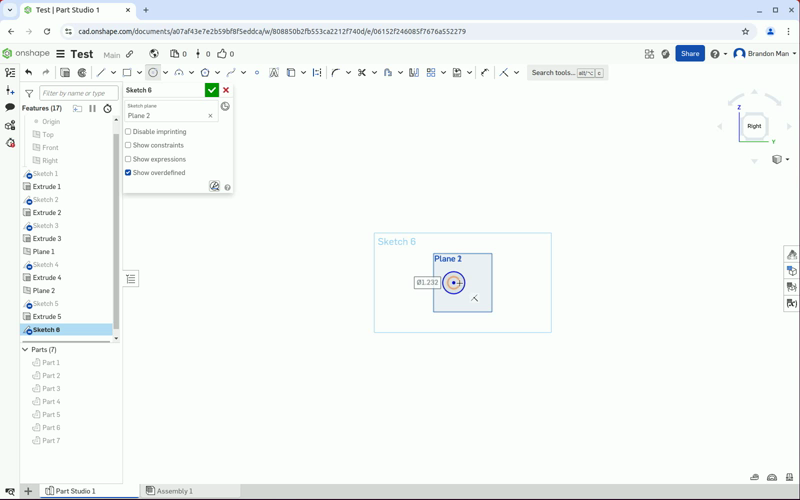
scroll(-6)
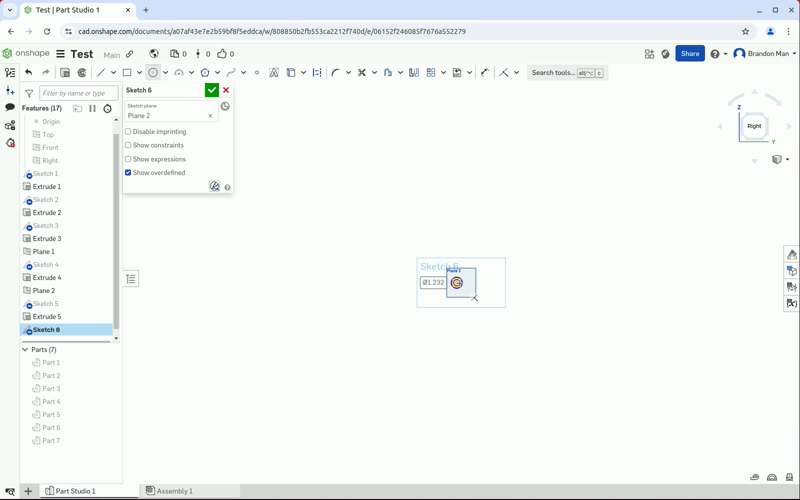
key(esc)
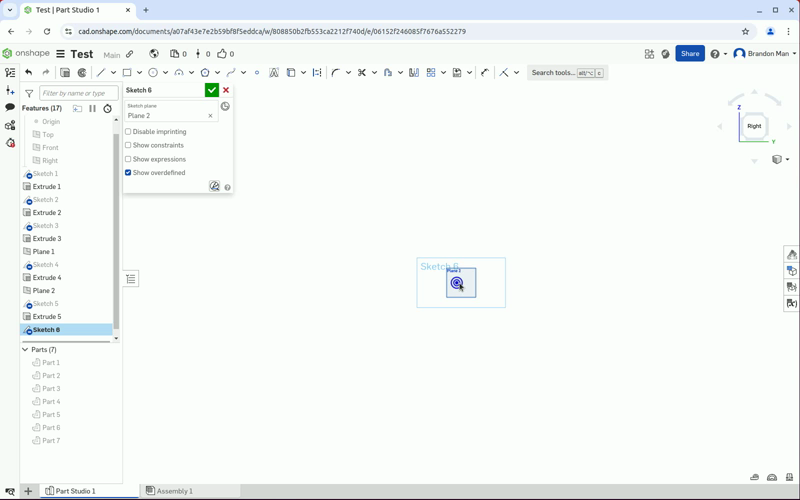
mouse_move(453, 285)
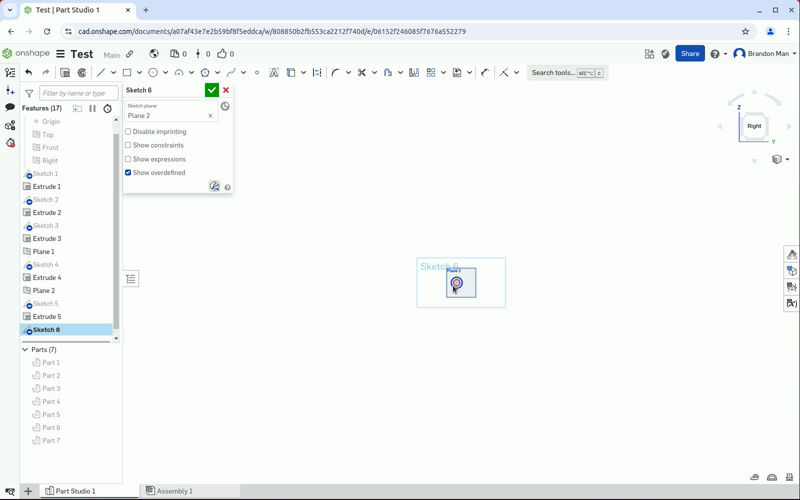
scroll(6)
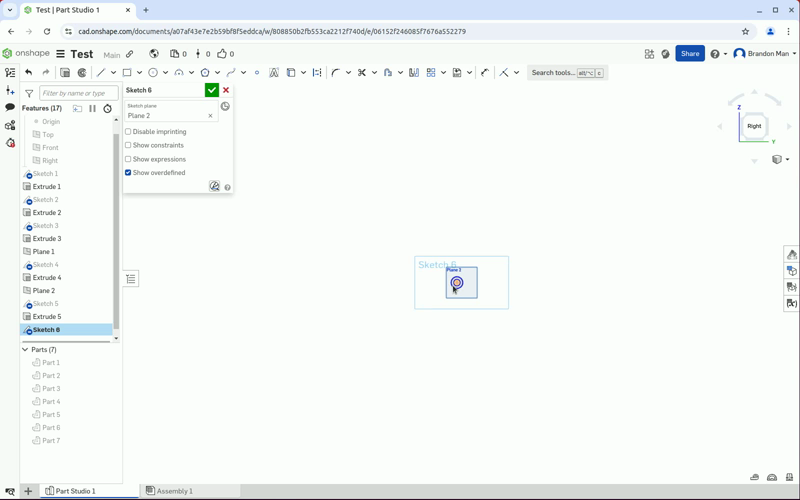
scroll(6)
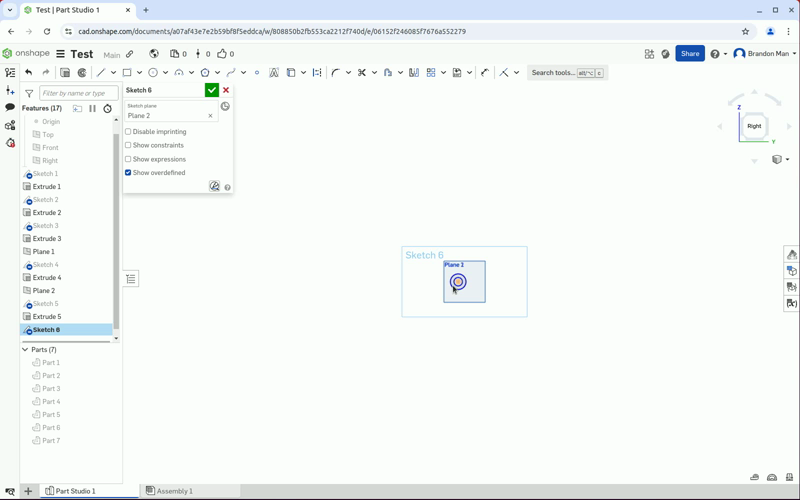
scroll(6)
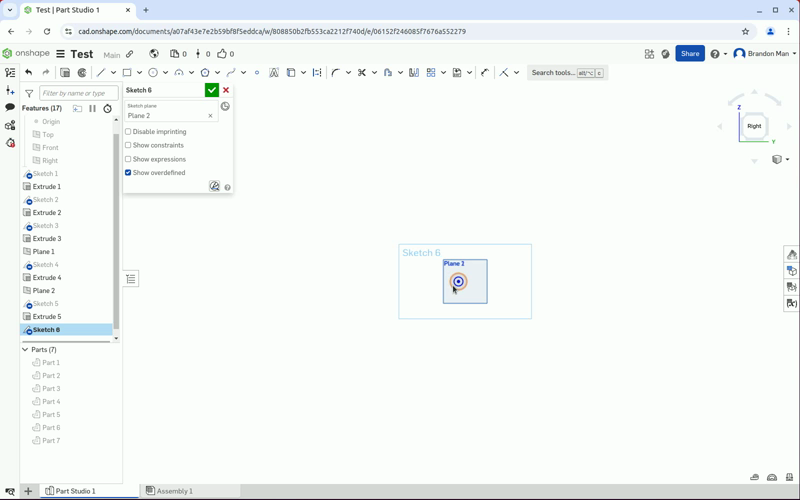
scroll(6)
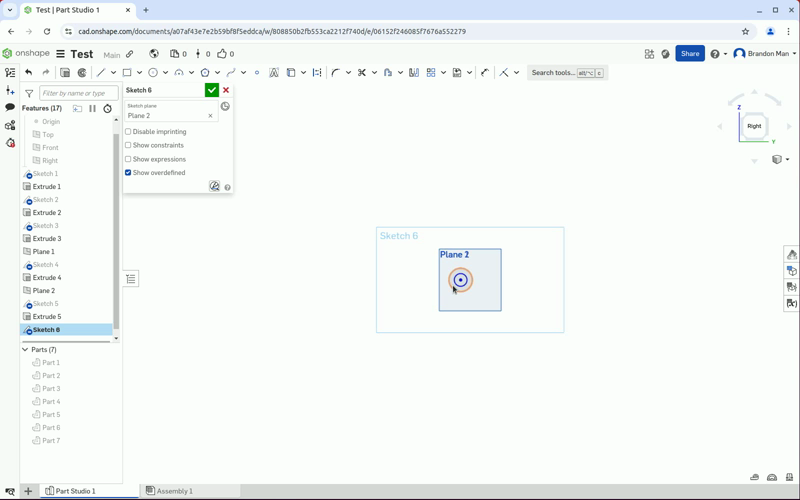
scroll(6)
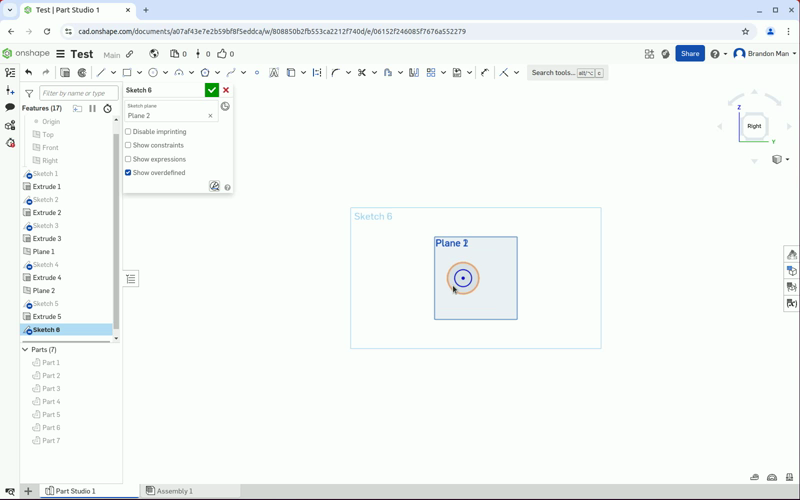
scroll(6)
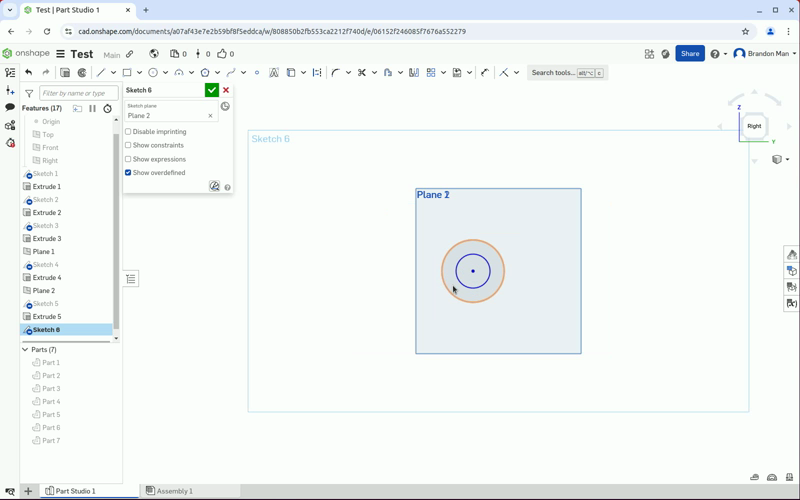
scroll(6)
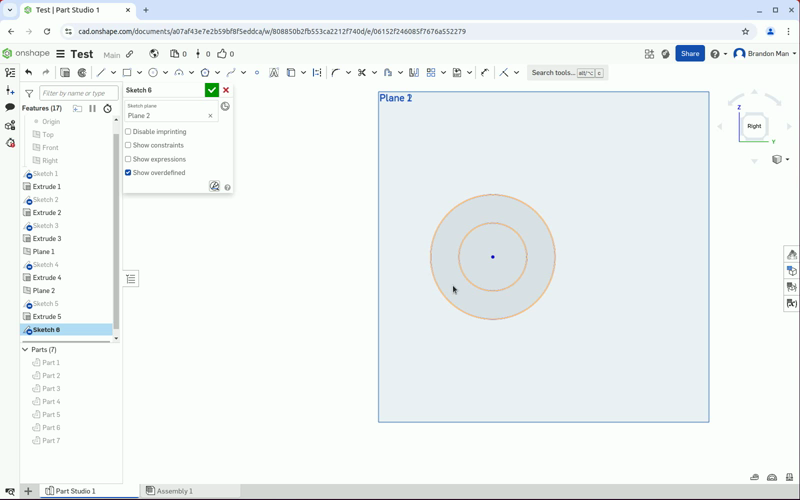
click(453, 285)
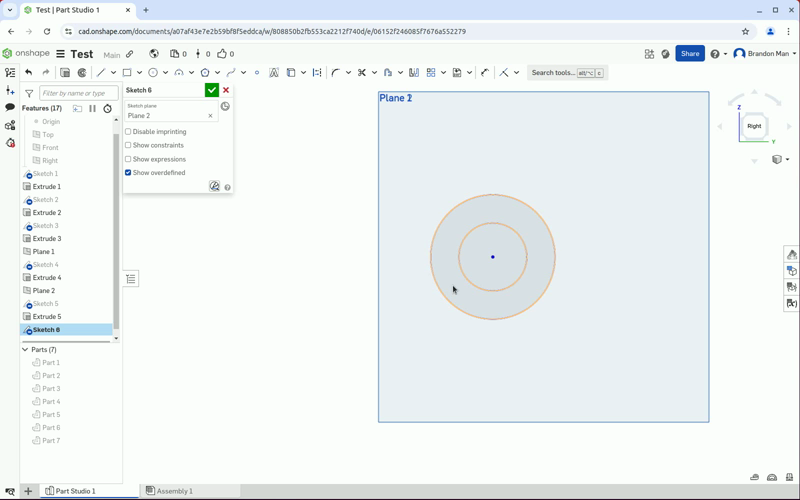
scroll(-6)
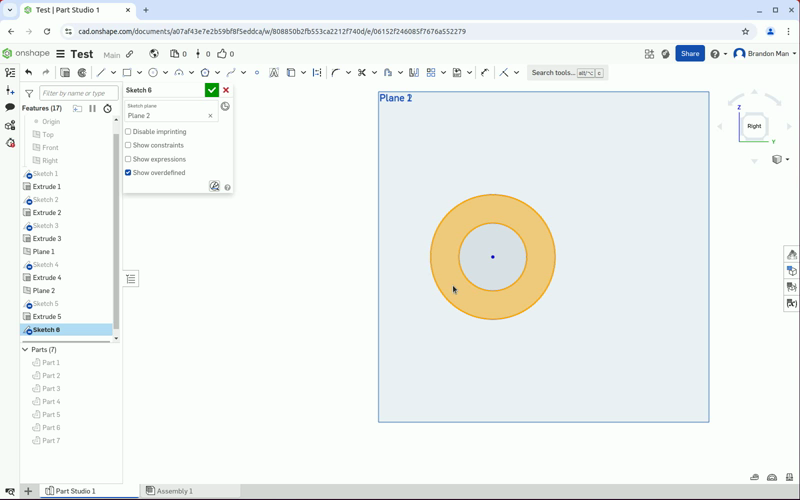
scroll(-6)
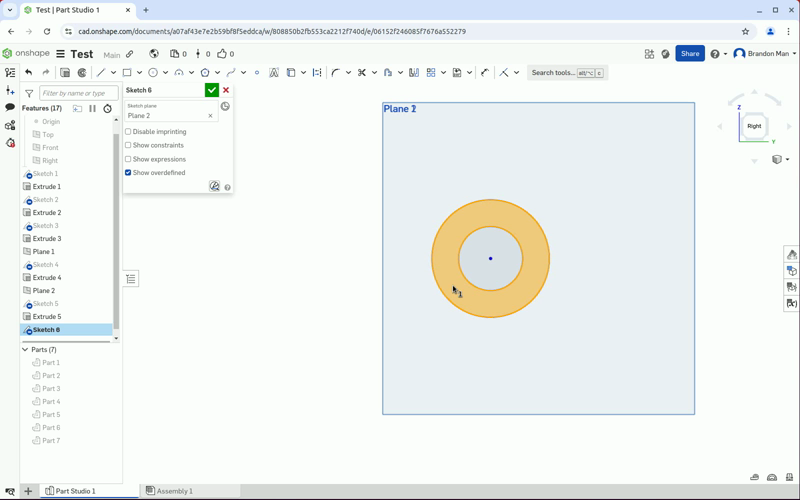
scroll(-6)
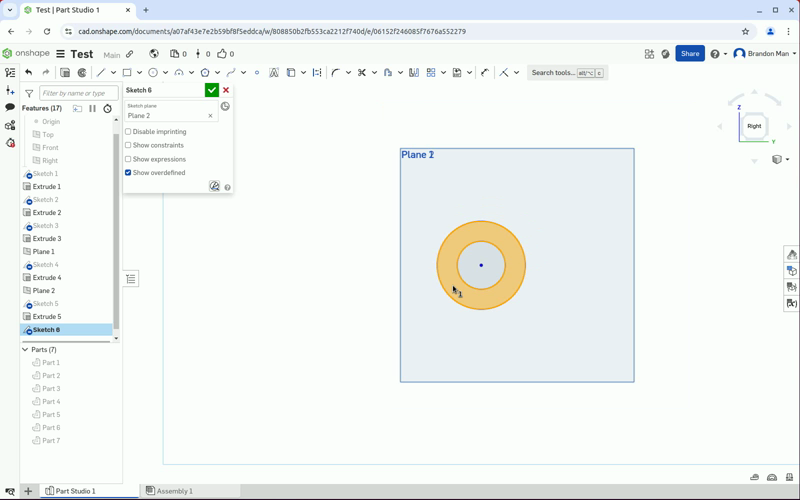
scroll(-6)
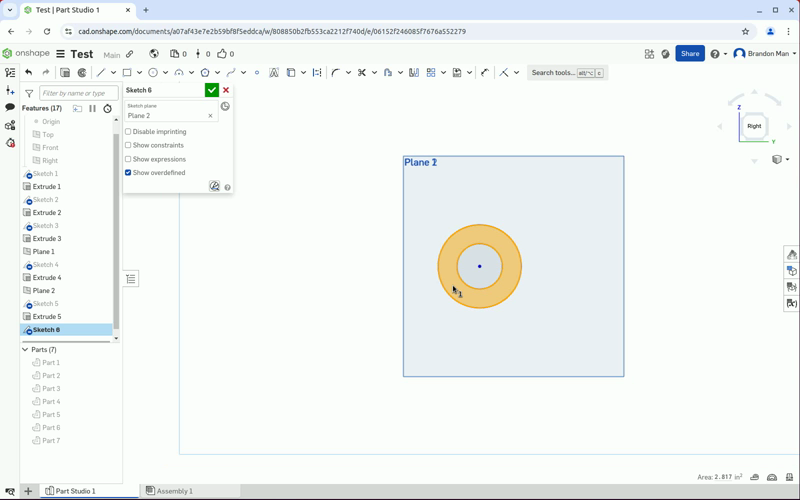
scroll(-6)
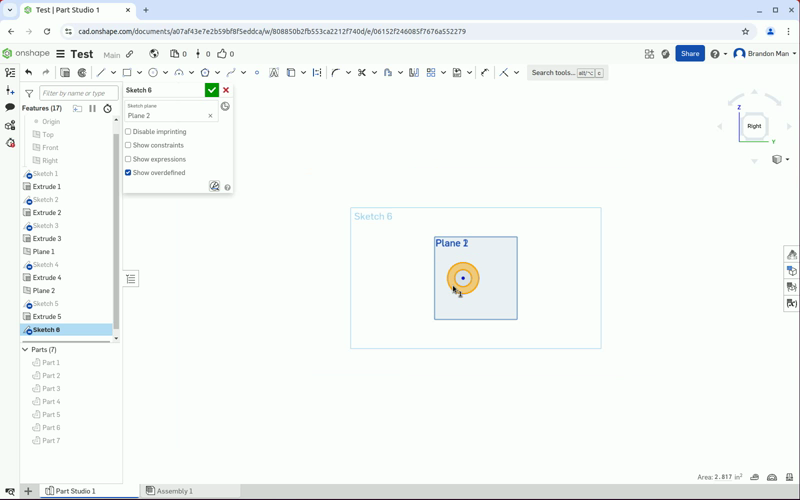
scroll(-6)
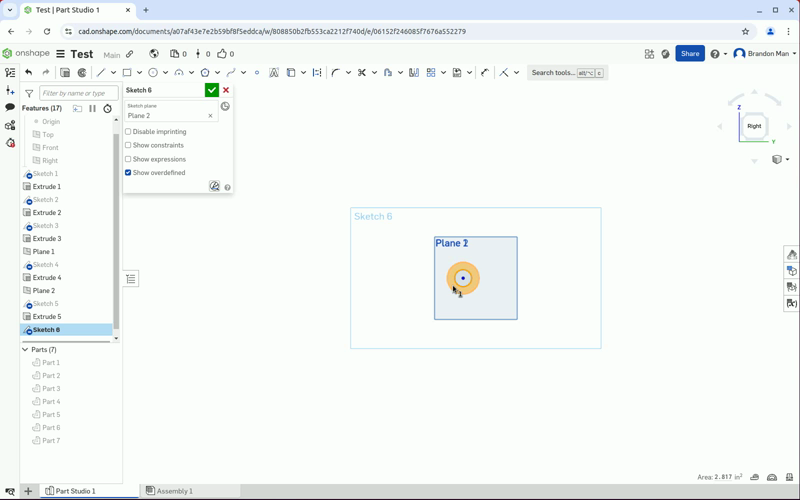
scroll(-6)
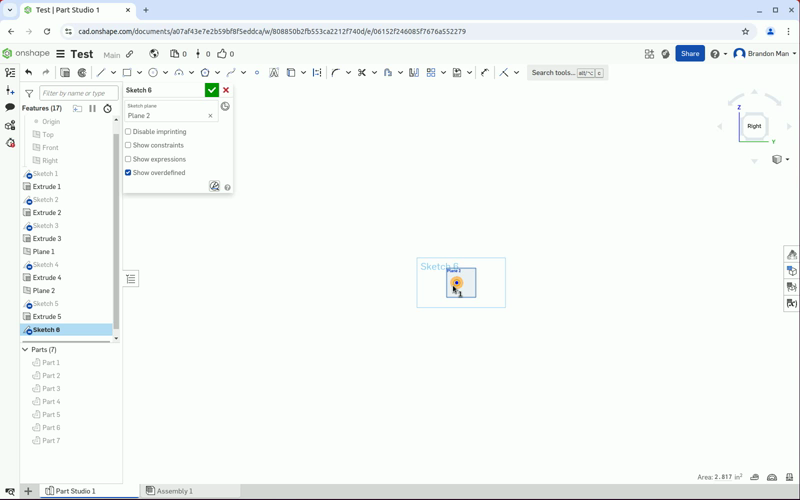
mouse_move(73, 352)
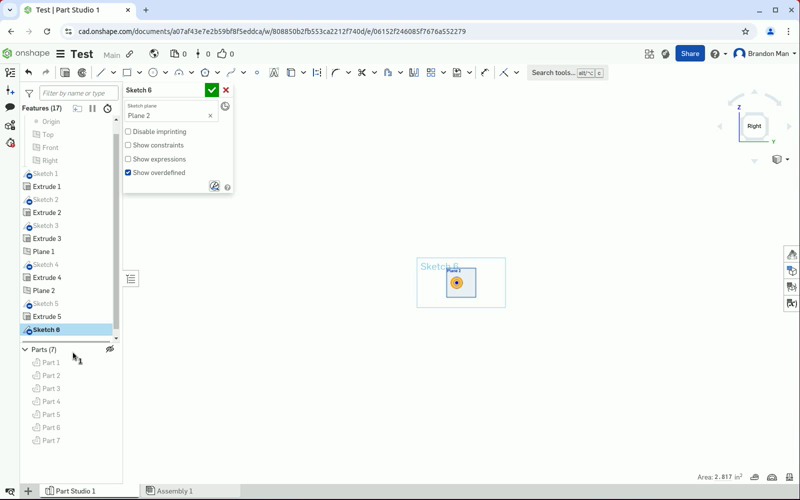
key(shift+y)
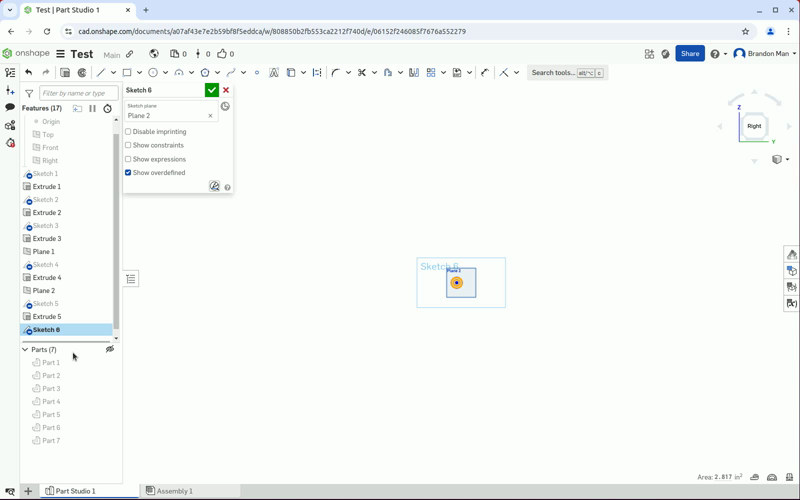
key(shift+e)
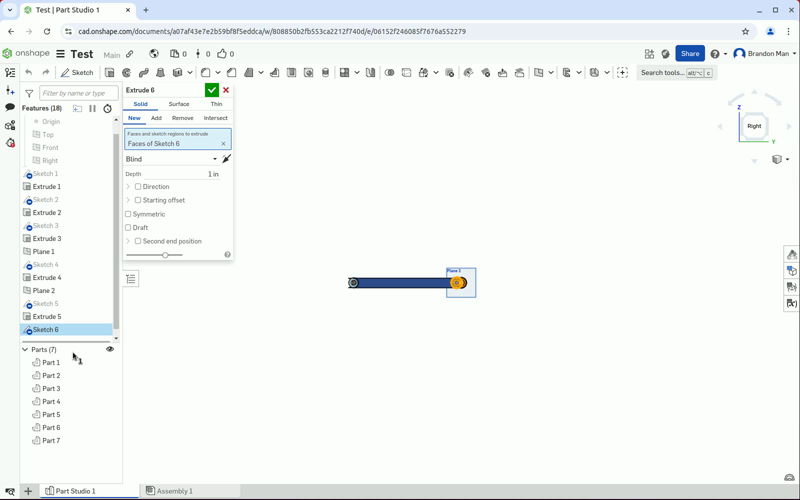
mouse_move(143, 106)
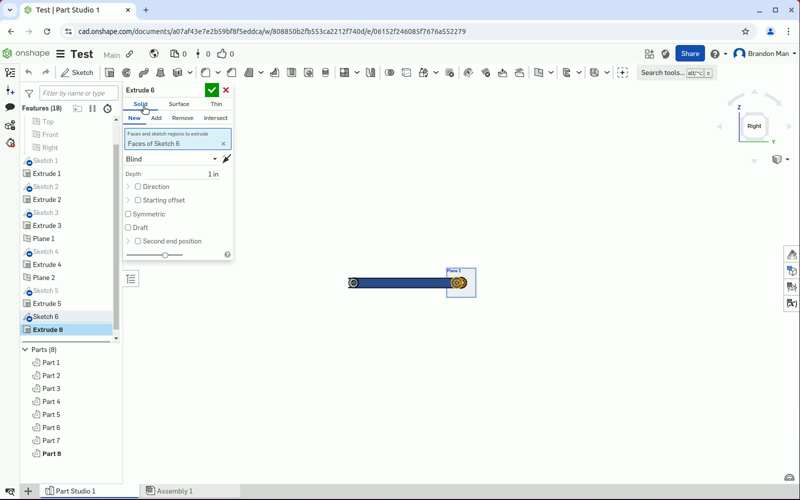
click(143, 106)
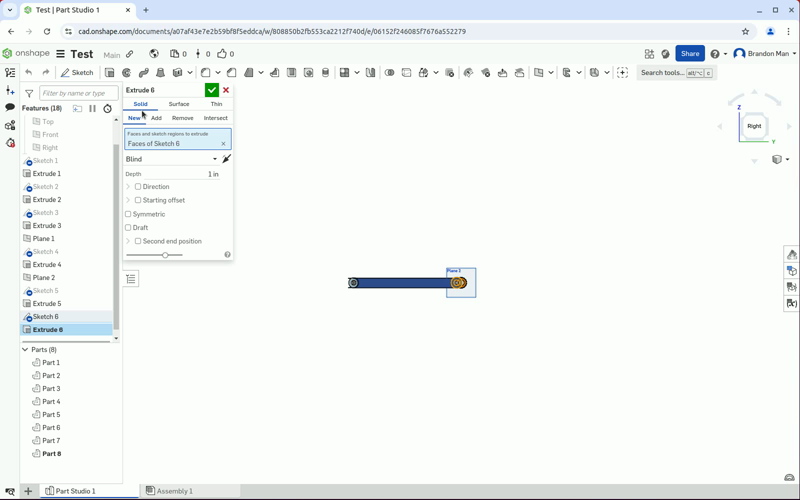
mouse_move(137, 120)
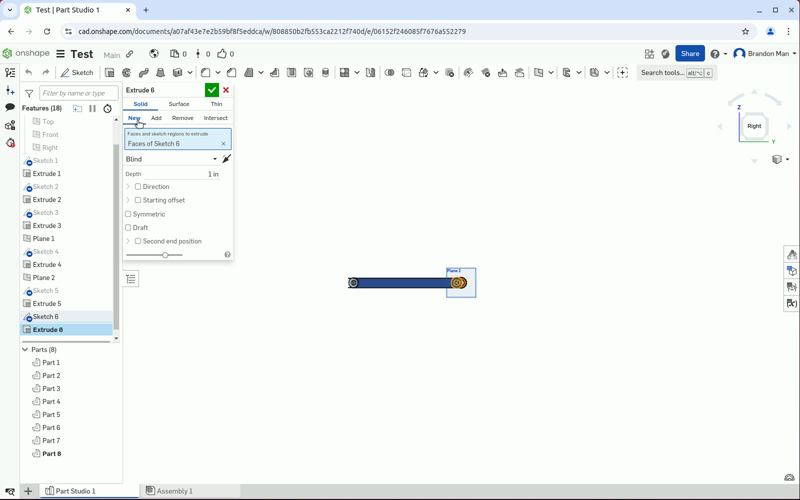
click(137, 120)
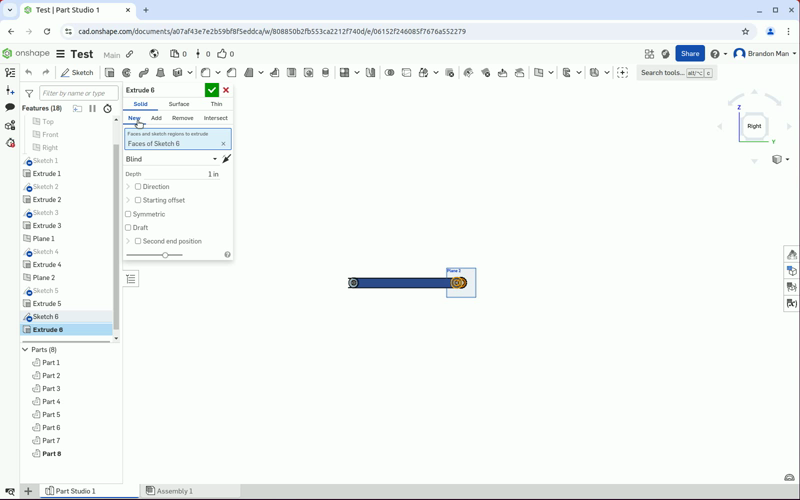
key(tab, 4)
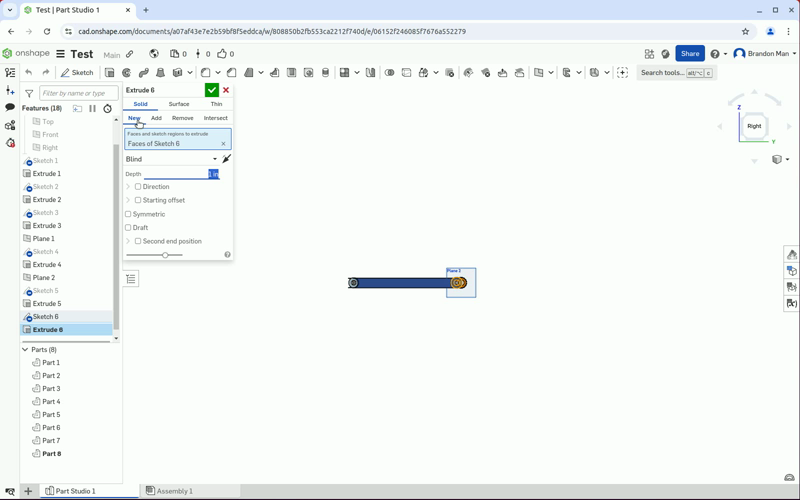
text(-0.963)
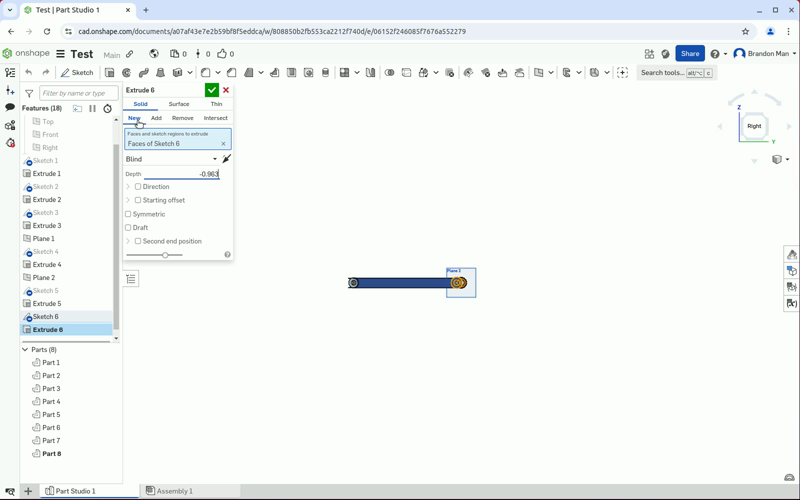
key(enter)
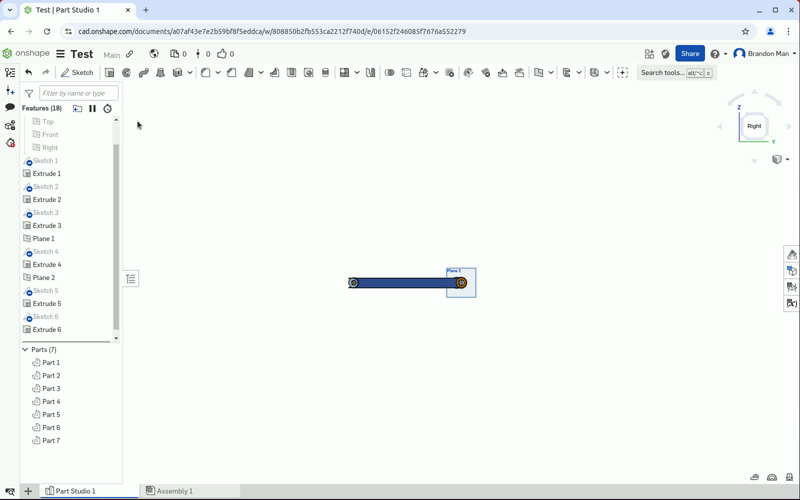
key(shift+h)
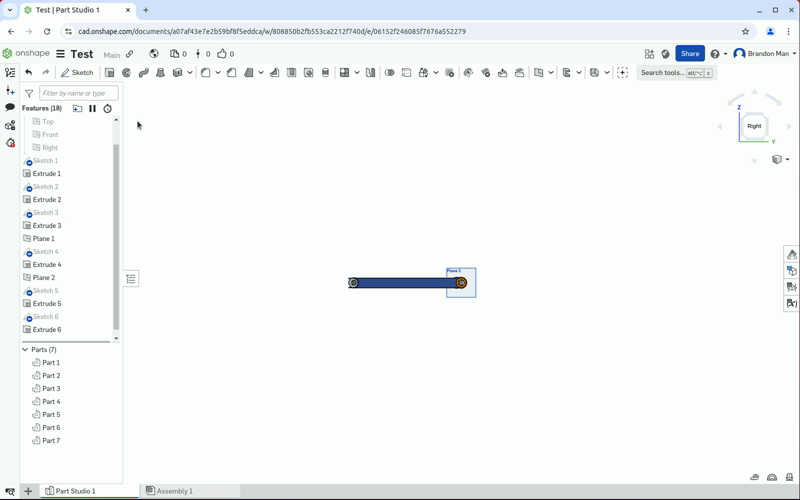
key(shift+h)
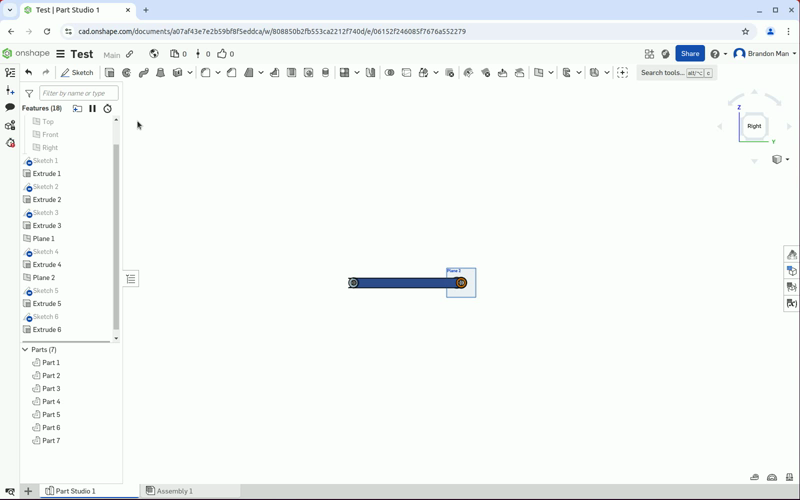
mouse_move(69, 163)
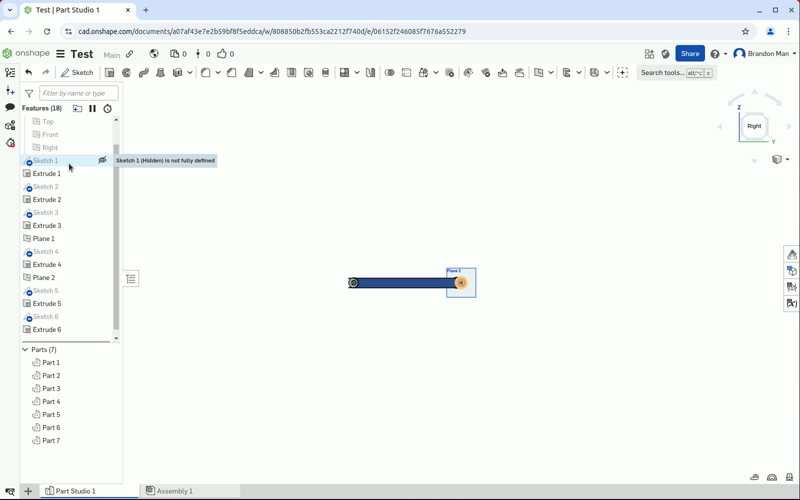
click(69, 163)
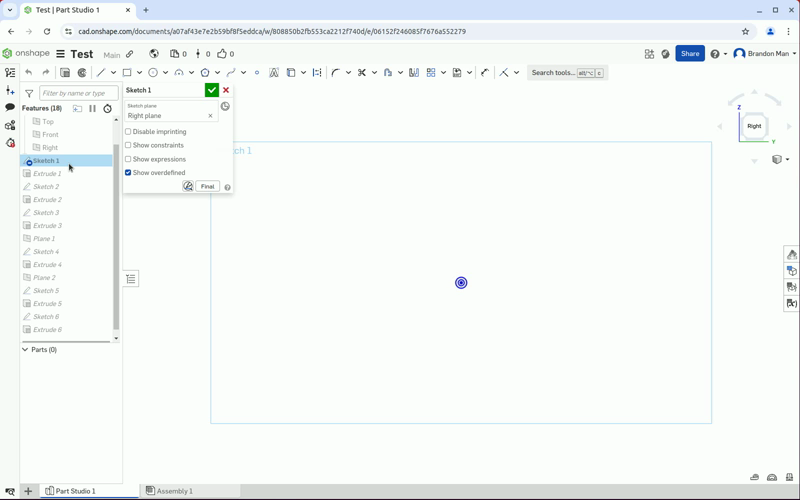
mouse_move(229, 92)
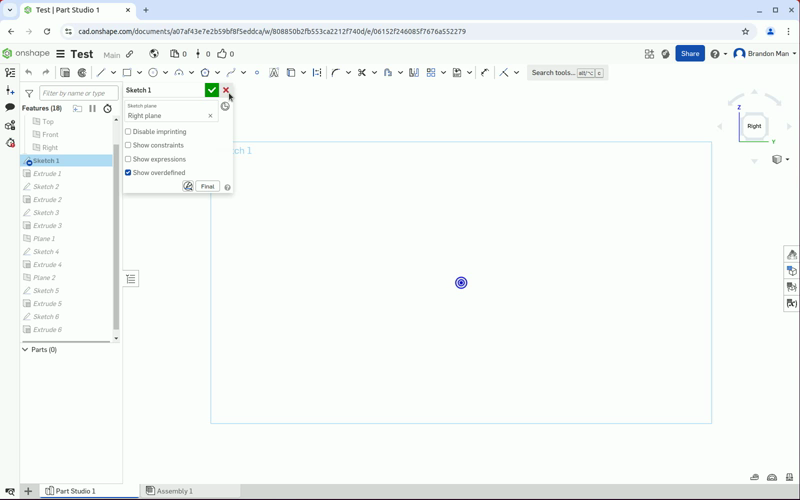
click(229, 92)
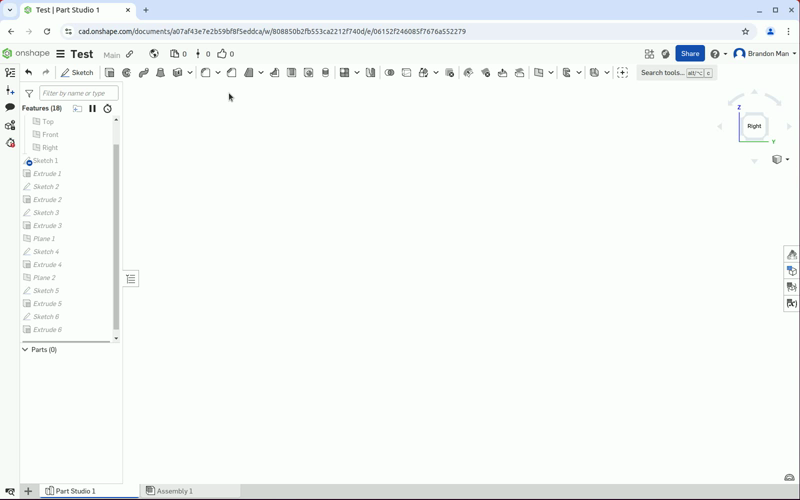
key(shift+s)
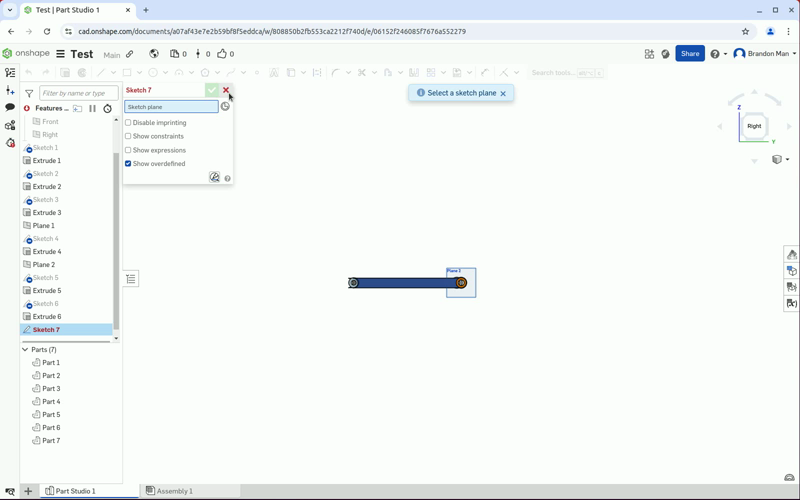
mouse_move(69, 267)
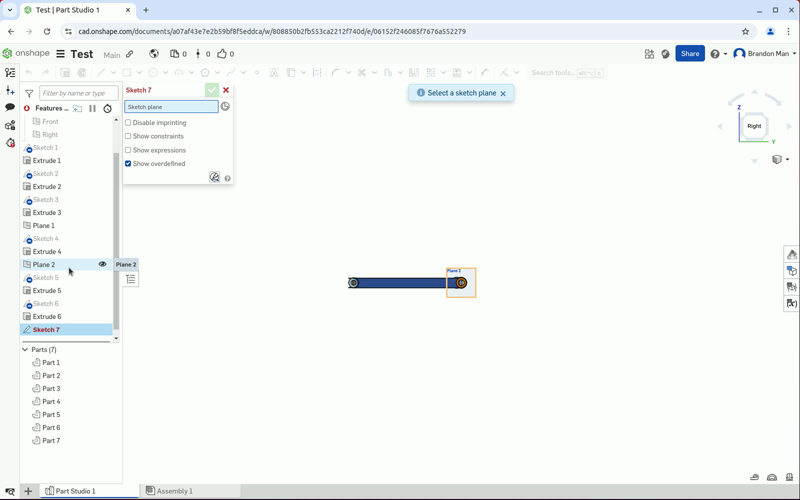
click(69, 267)
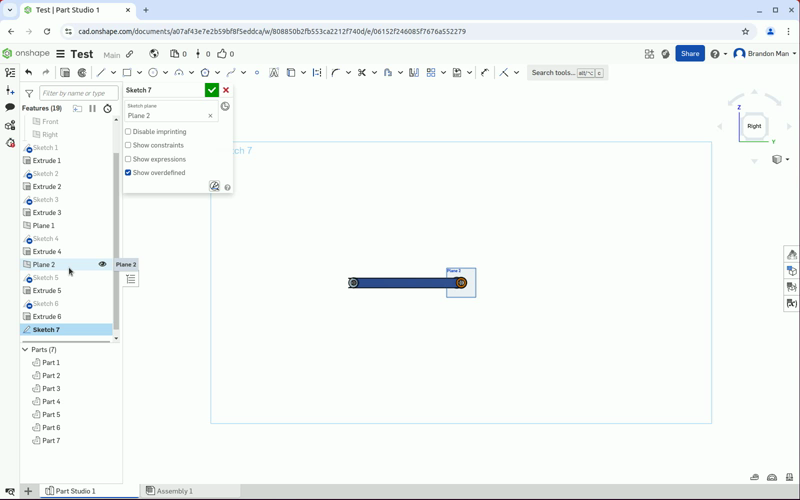
mouse_move(73, 352)
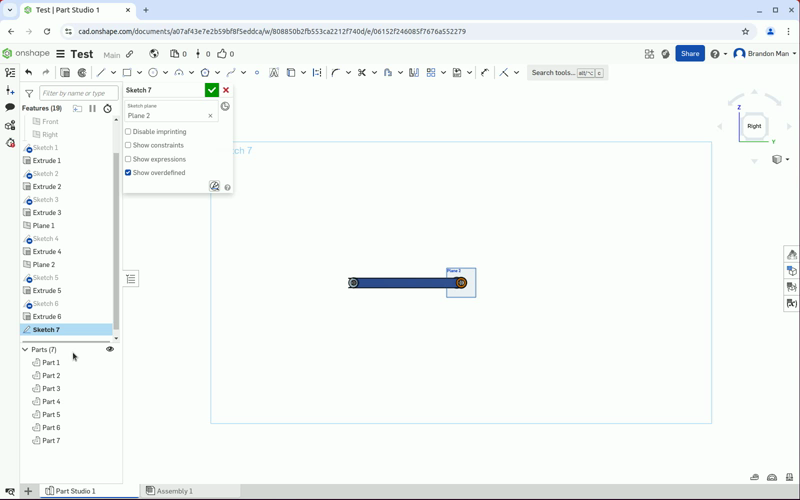
key(y)
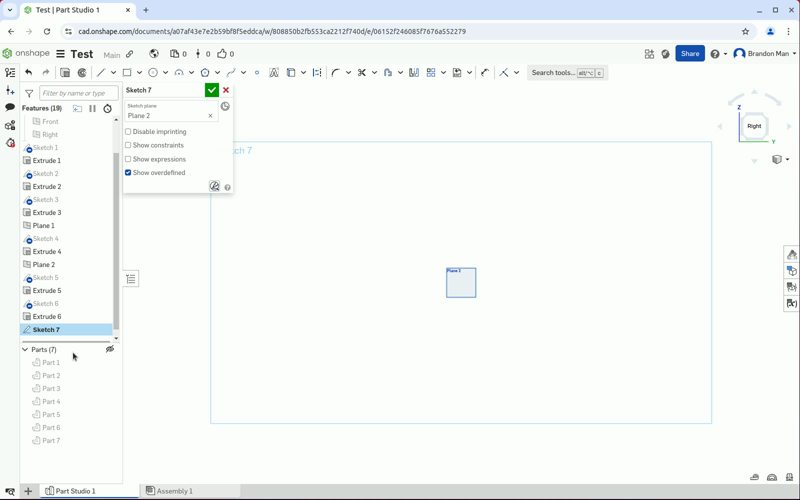
key(c)
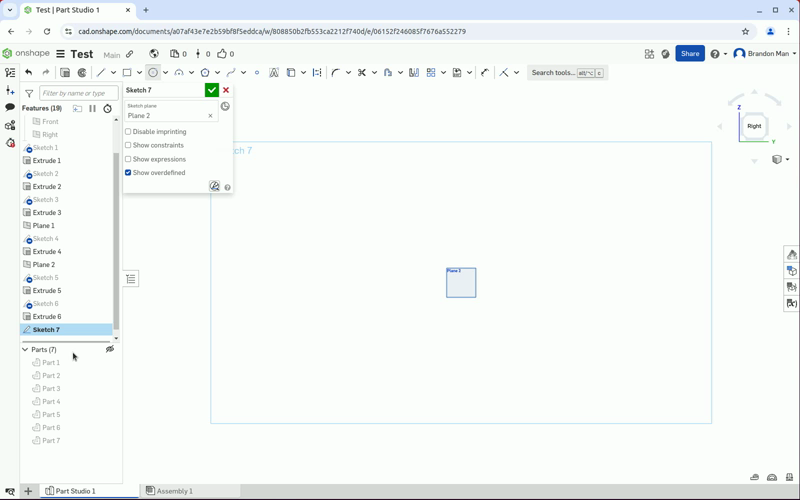
key_down(shift)
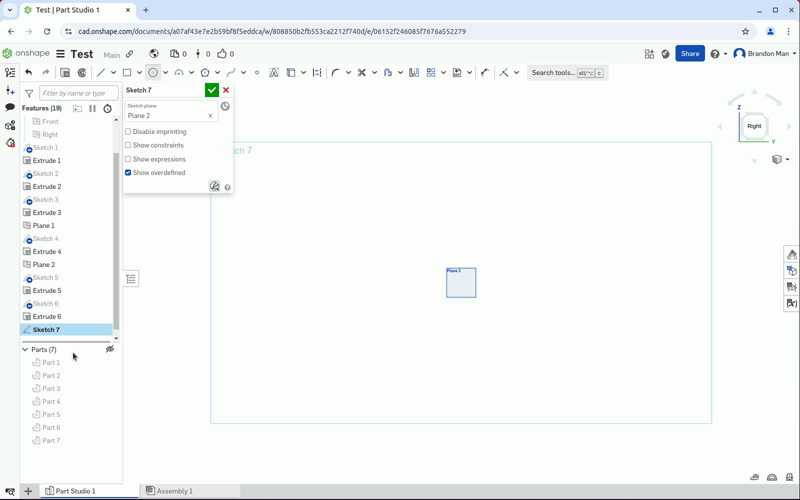
mouse_move(348, 282)
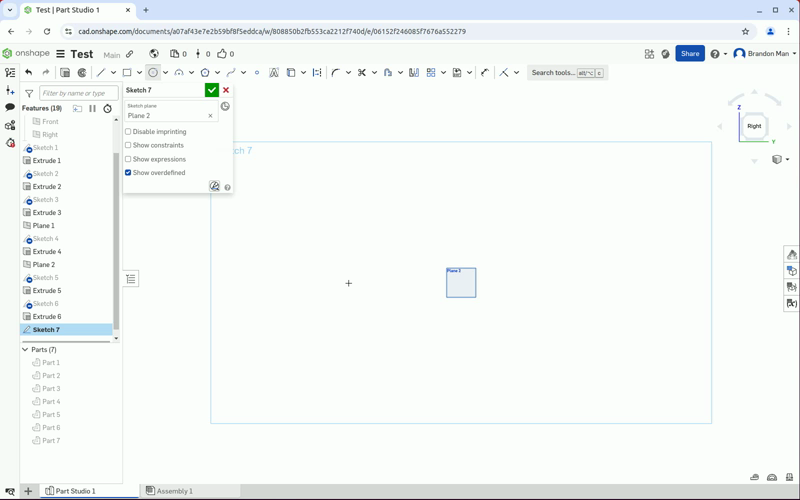
click(348, 282)
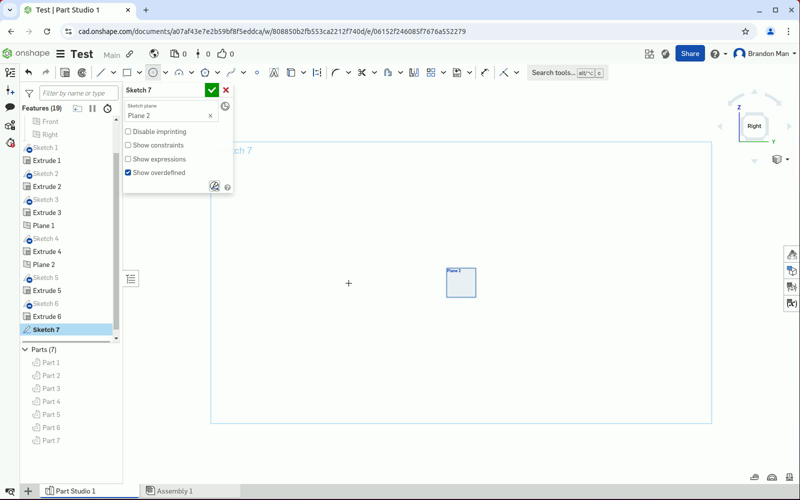
key_up(shift)
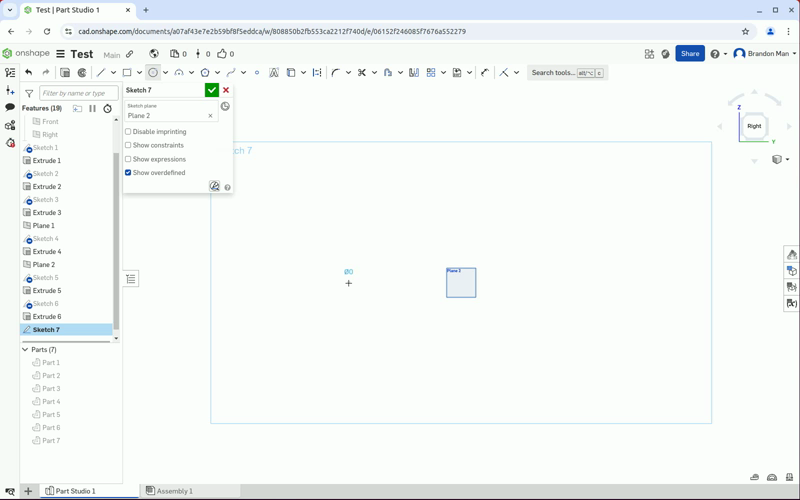
mouse_move(353, 282)
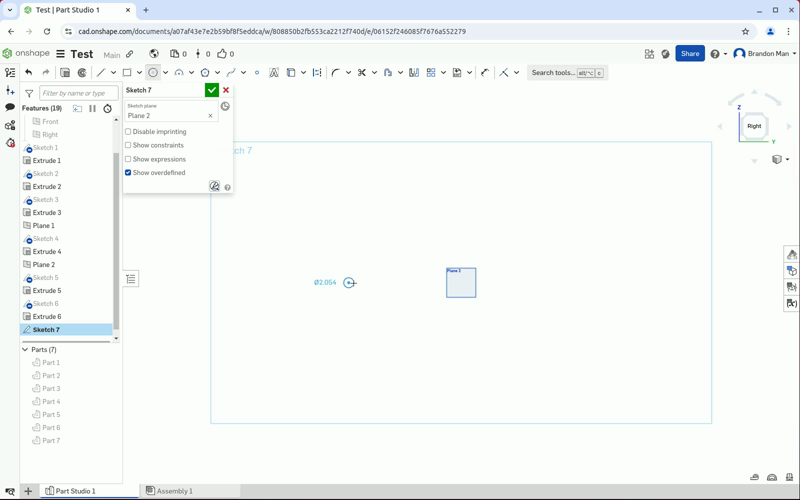
click(353, 282)
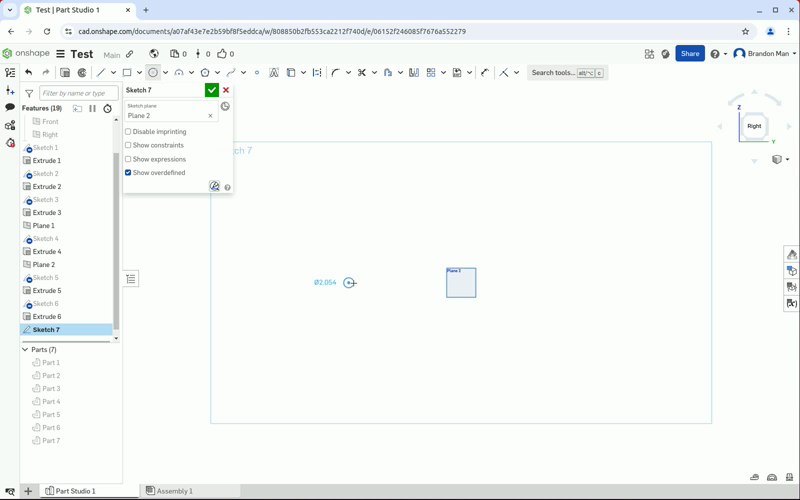
key(esc)
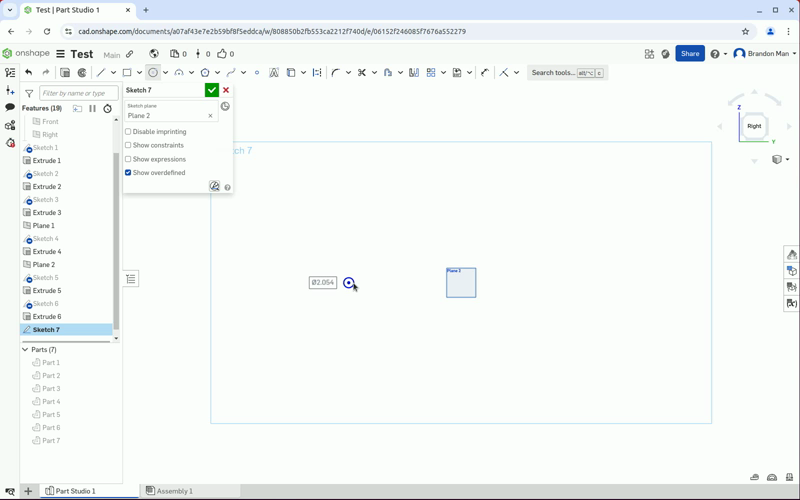
key(c)
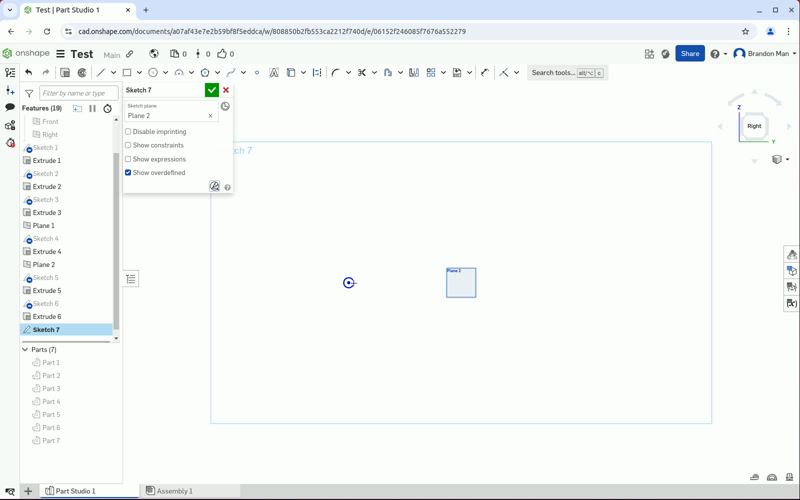
key_down(shift)
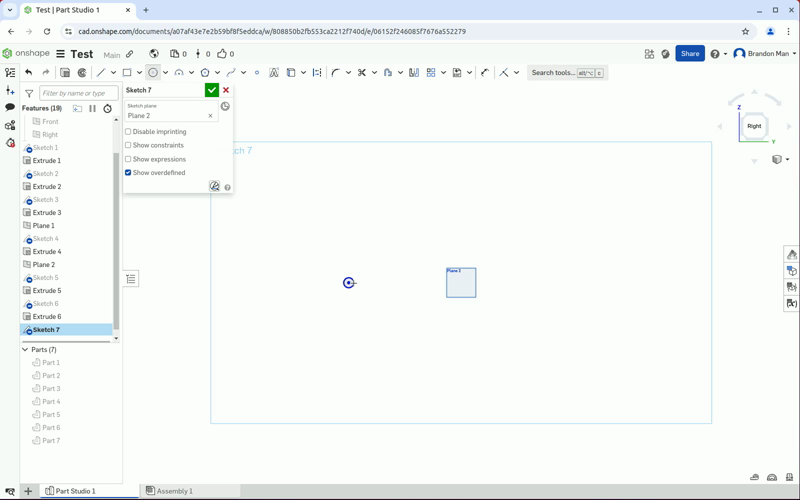
mouse_move(348, 282)
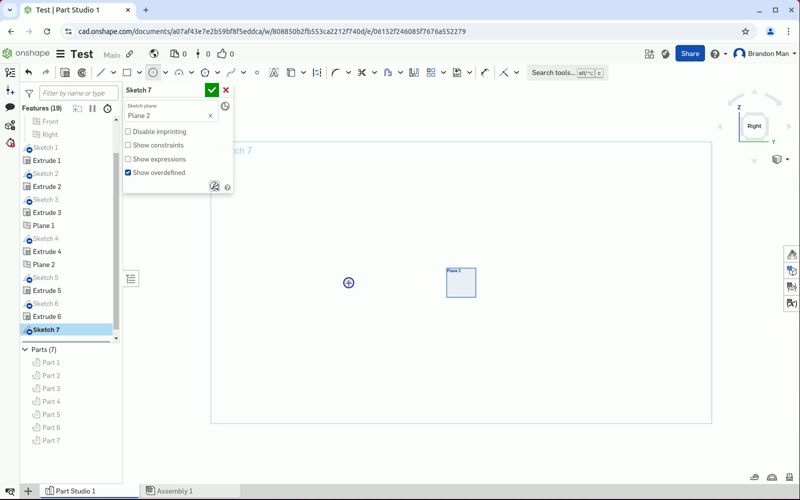
click(348, 282)
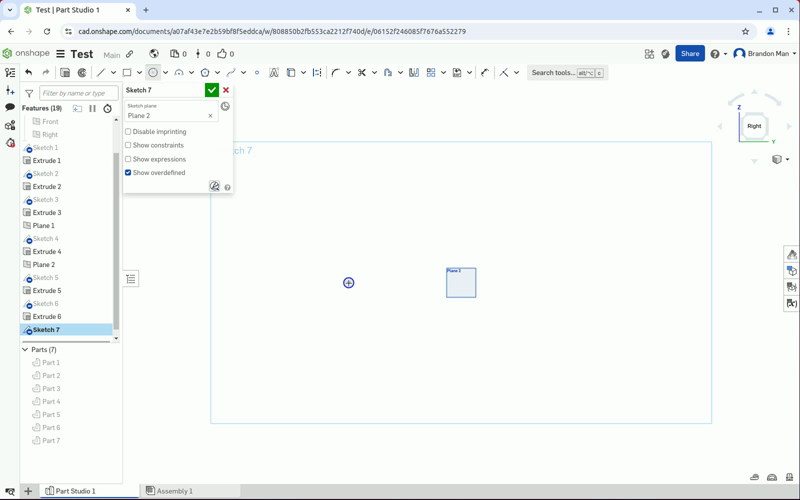
key_up(shift)
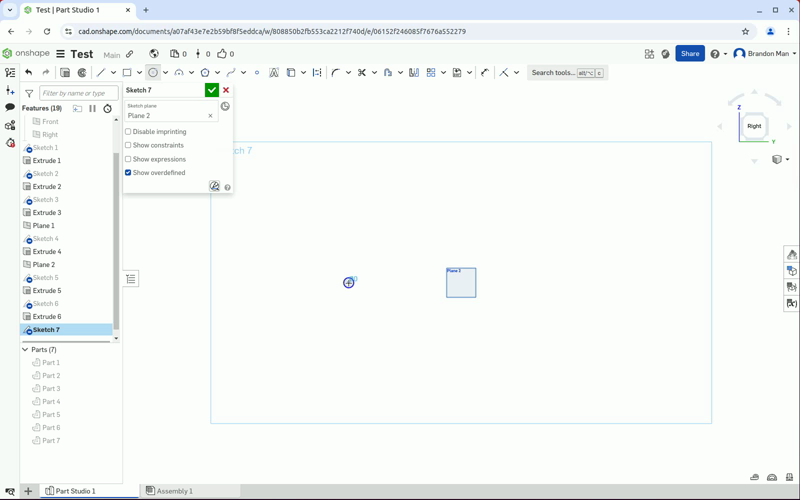
mouse_move(351, 282)
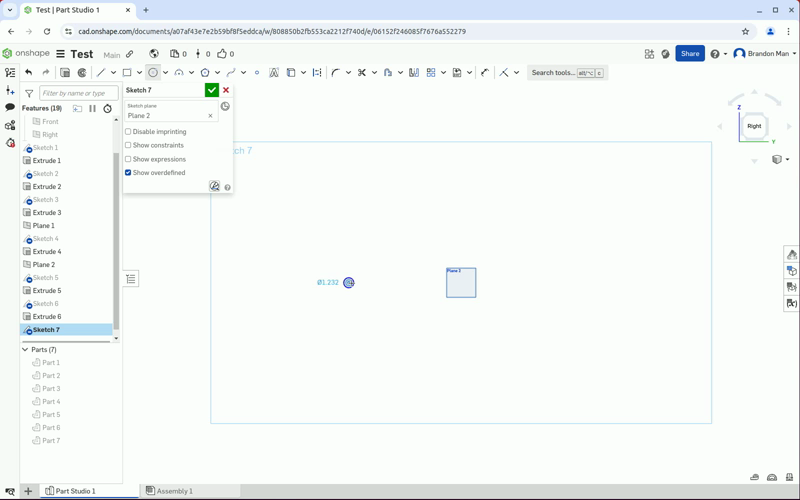
scroll(6)
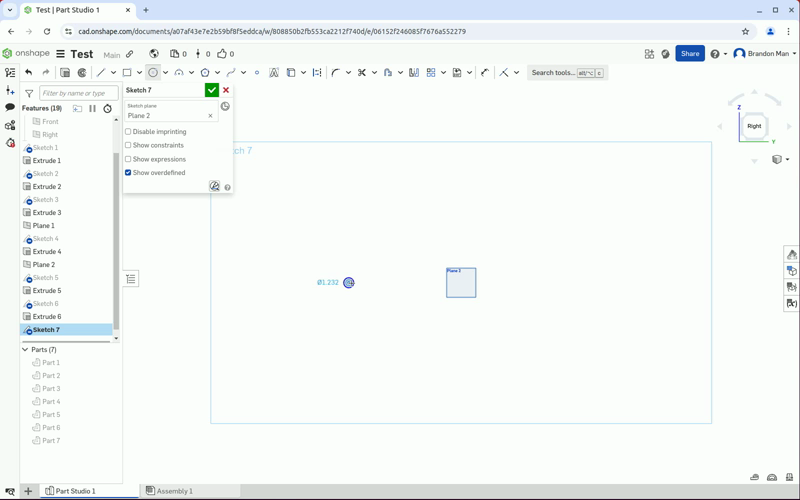
scroll(6)
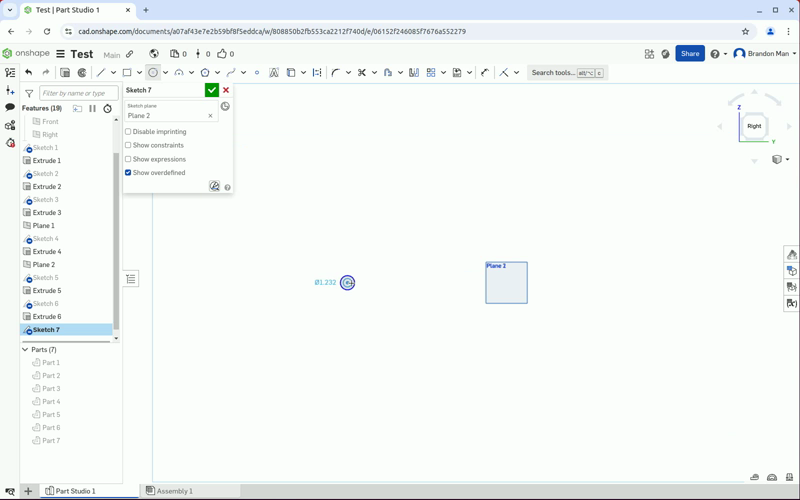
scroll(6)
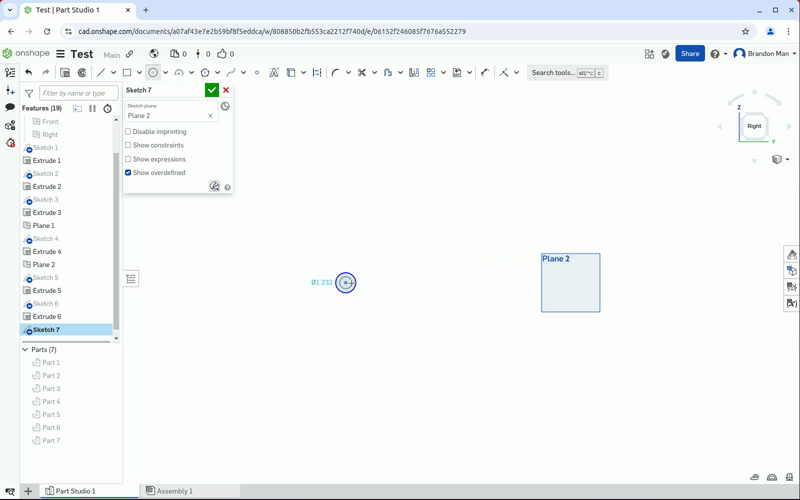
scroll(6)
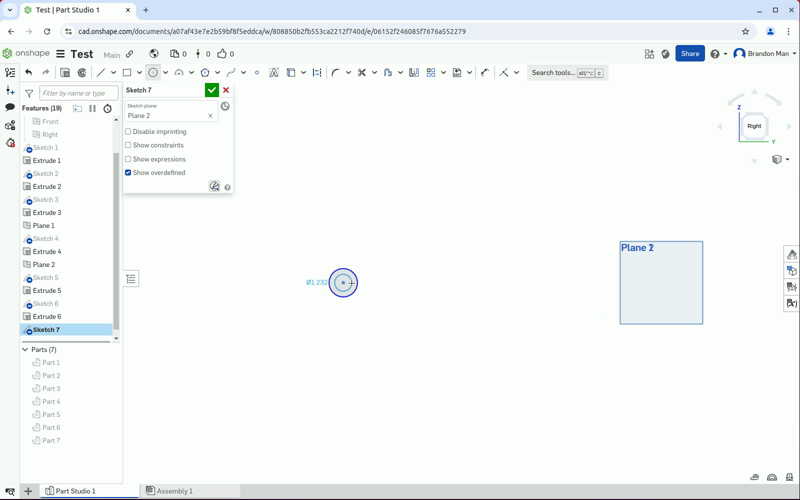
scroll(6)
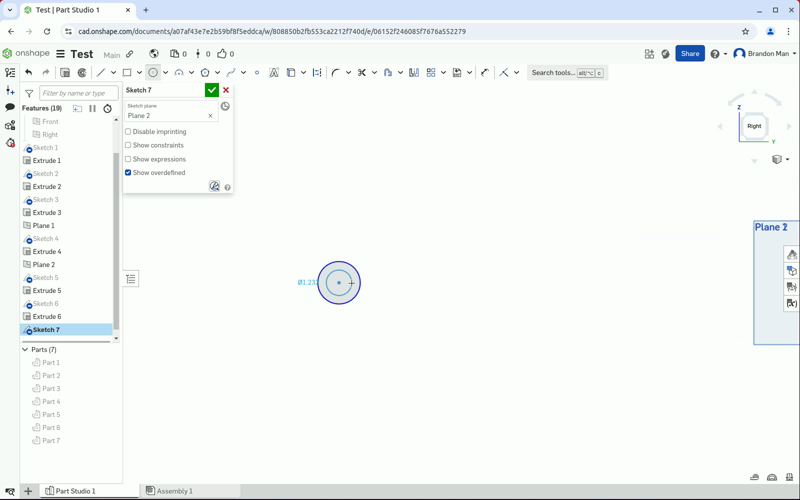
scroll(6)
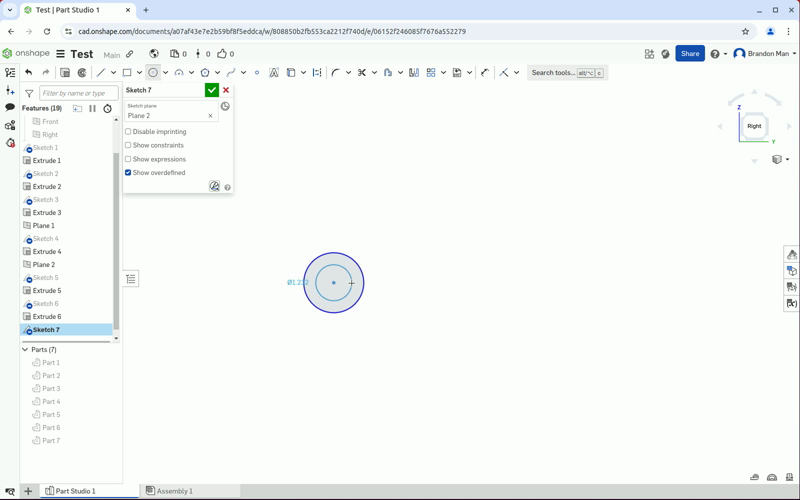
scroll(6)
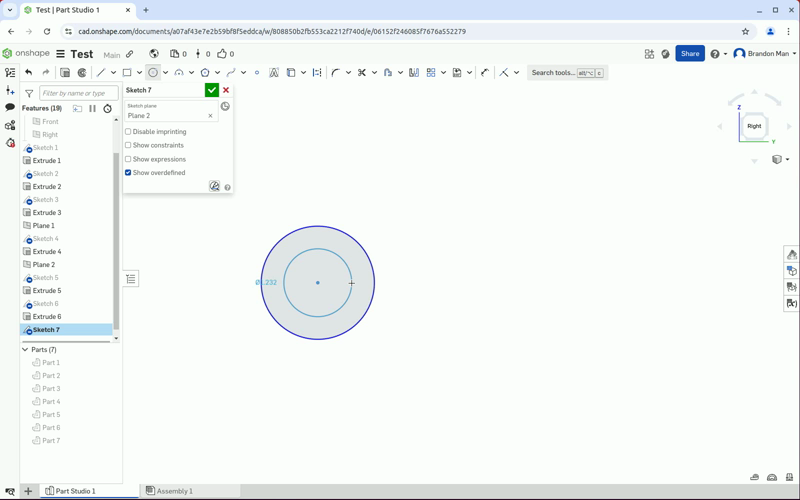
click(351, 282)
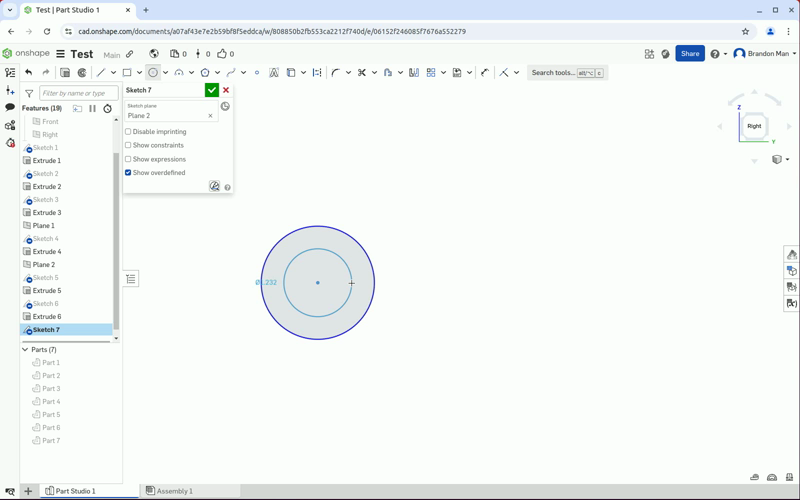
scroll(-6)
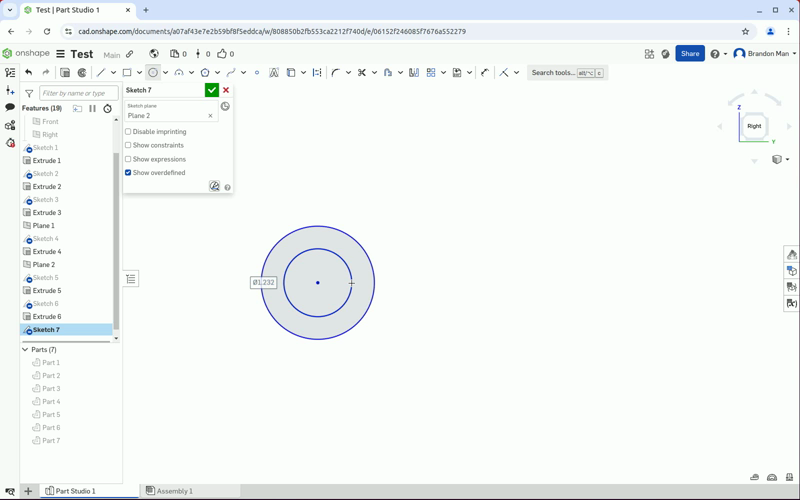
scroll(-6)
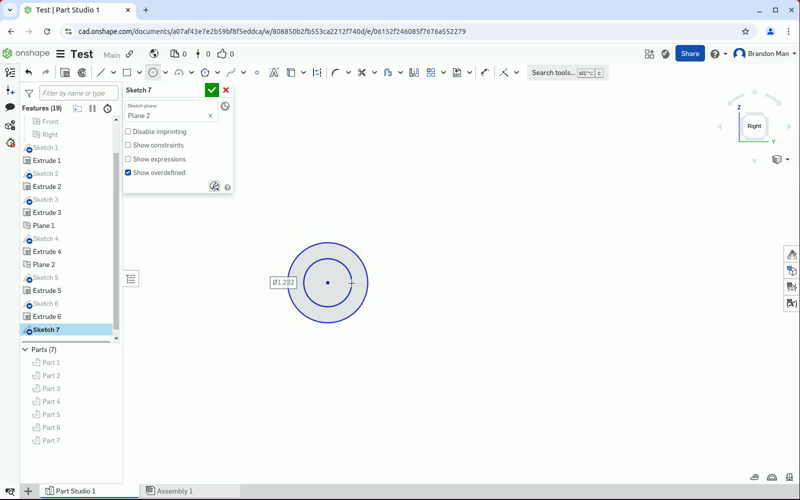
scroll(-6)
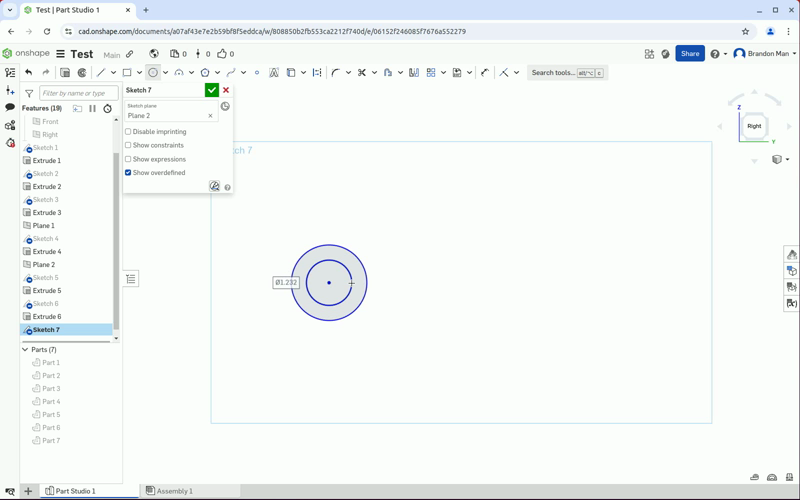
scroll(-6)
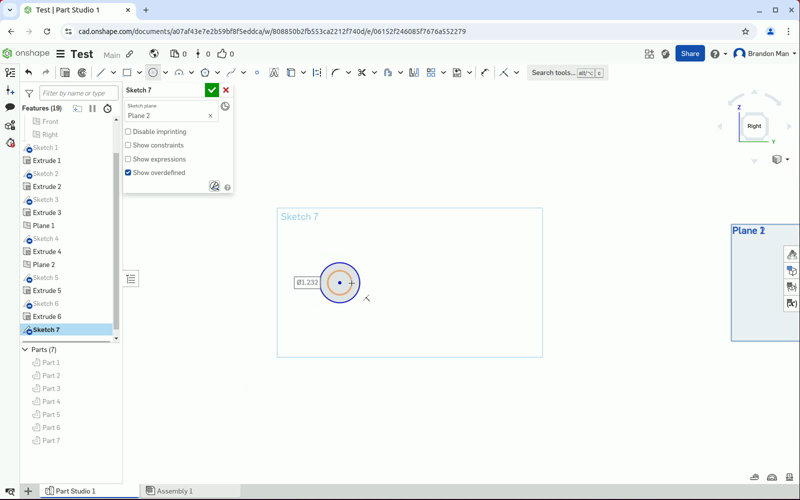
scroll(-6)
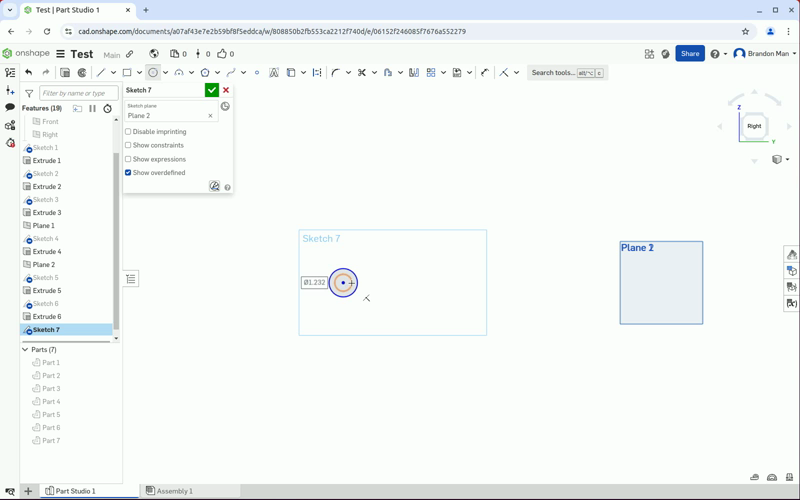
scroll(-6)
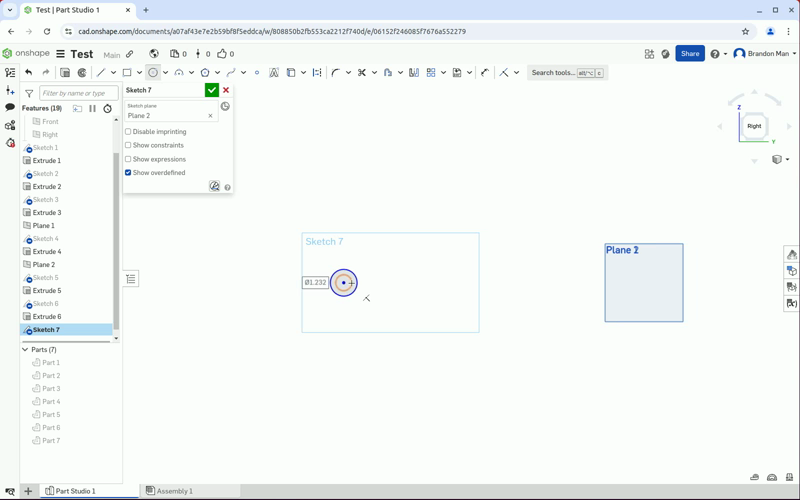
scroll(-6)
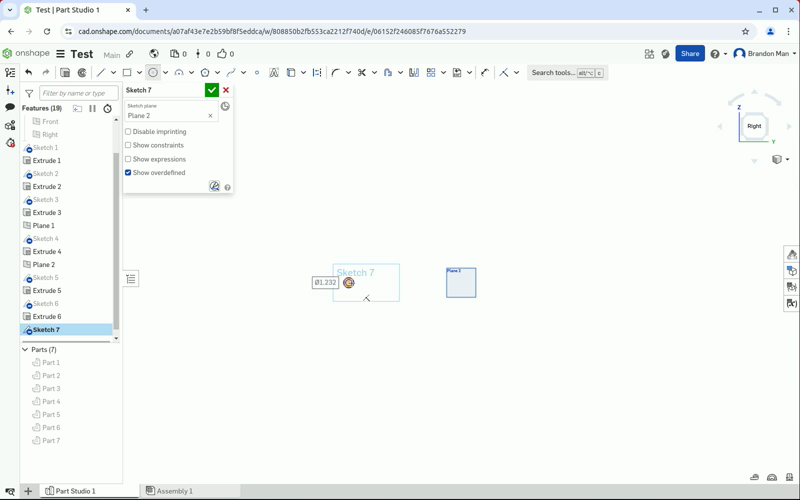
key(esc)
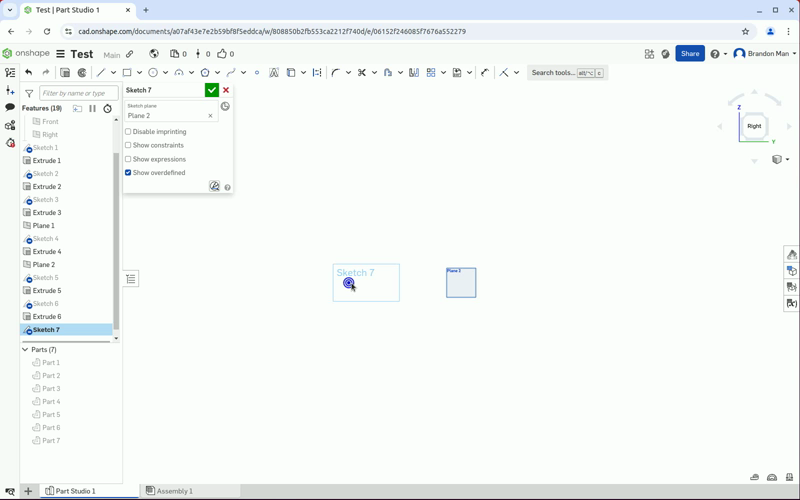
mouse_move(351, 281)
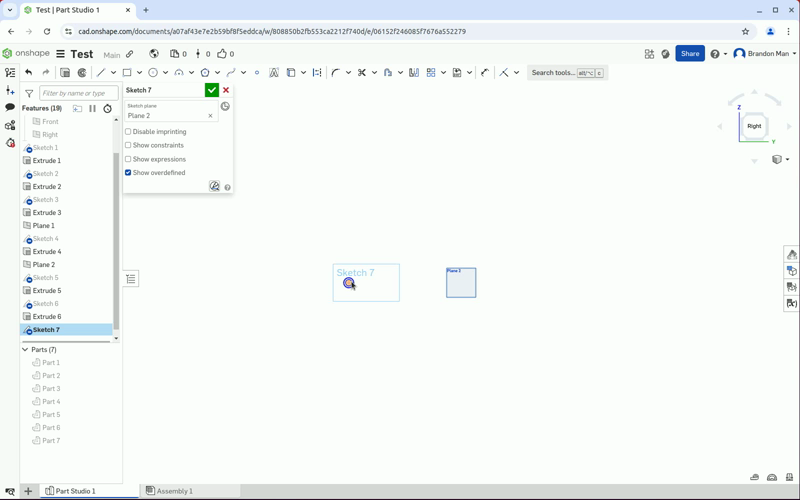
scroll(6)
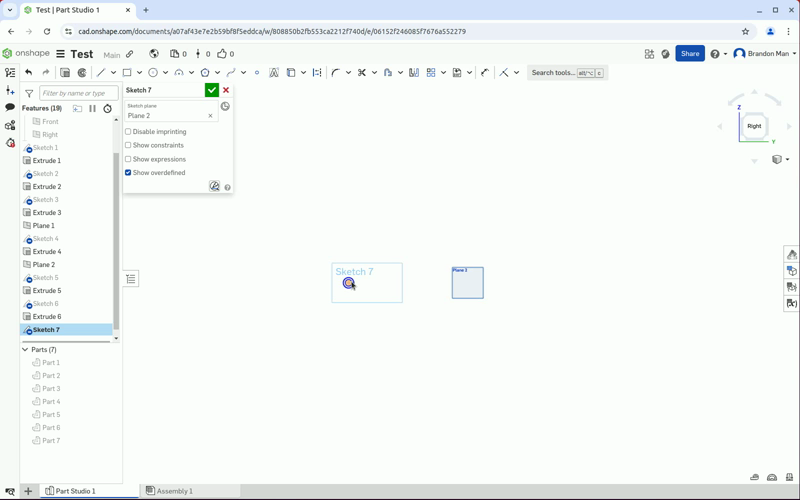
scroll(6)
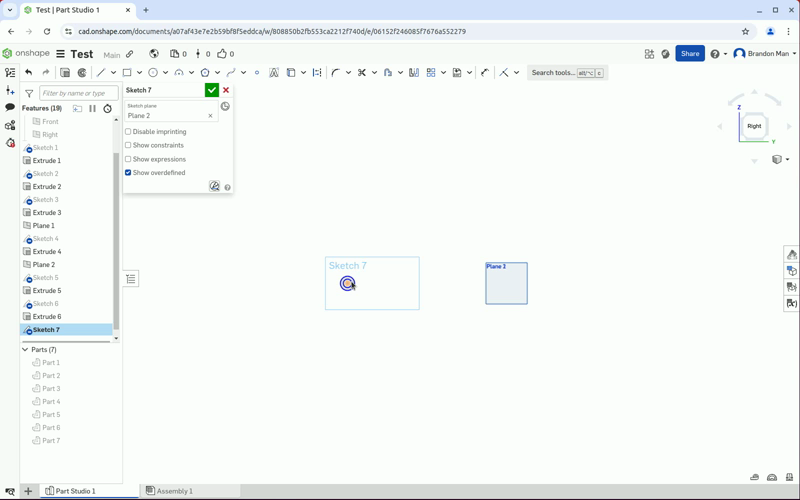
scroll(6)
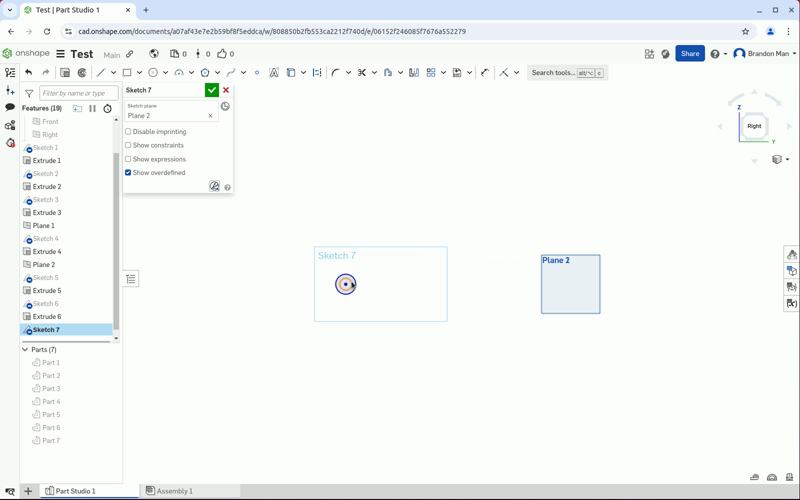
scroll(6)
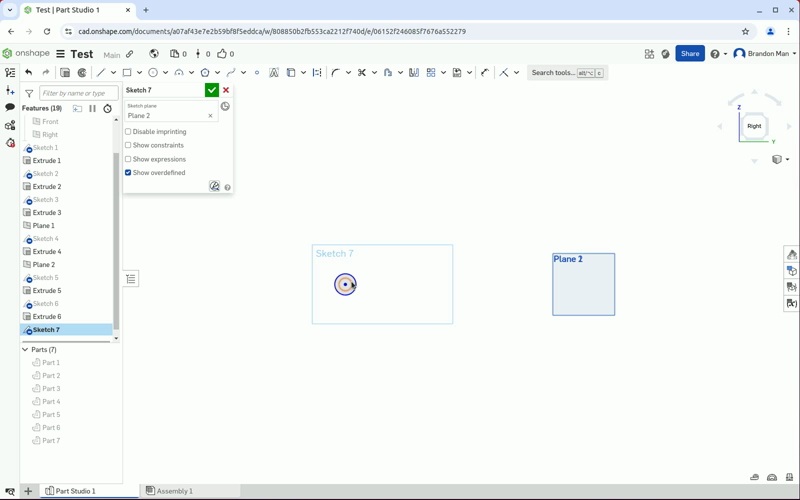
scroll(6)
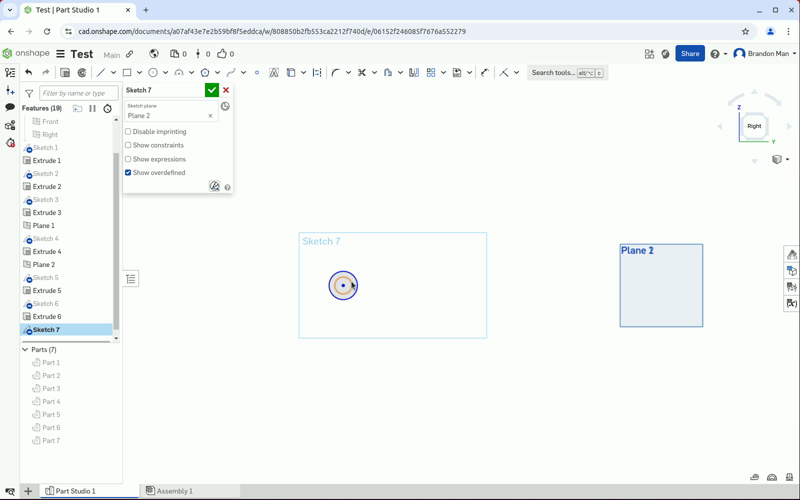
scroll(6)
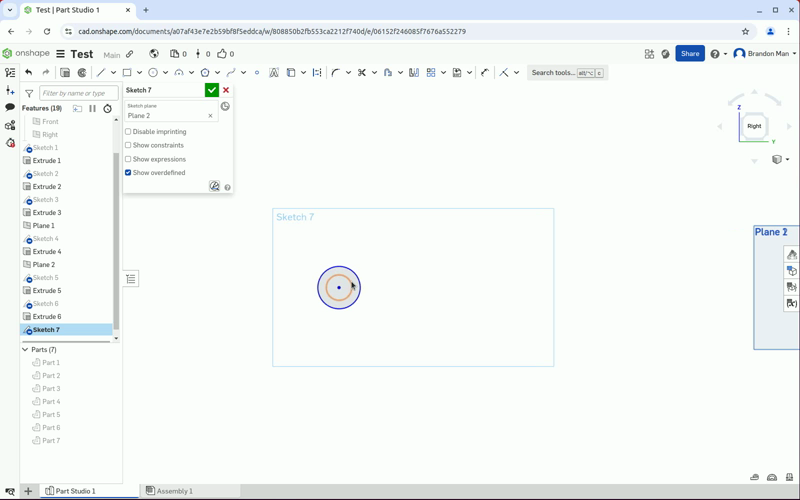
scroll(6)
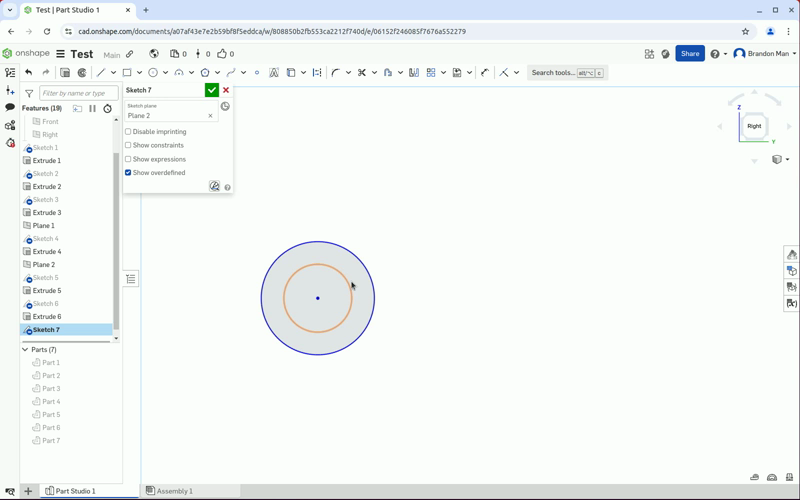
click(351, 281)
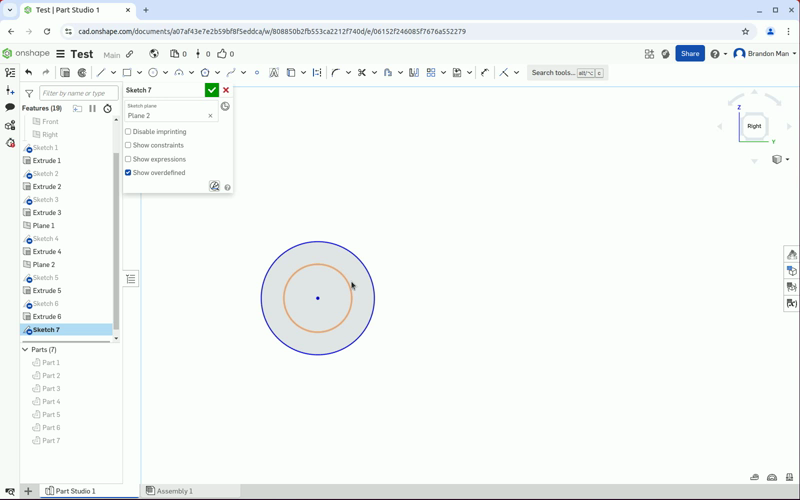
scroll(-6)
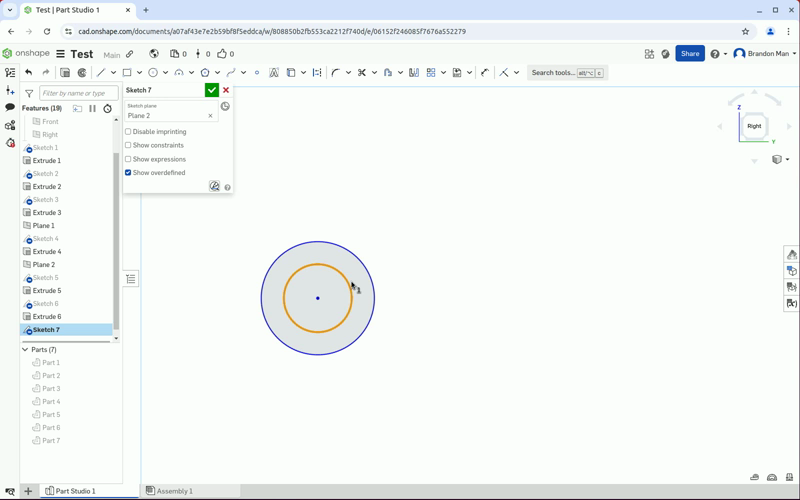
scroll(-6)
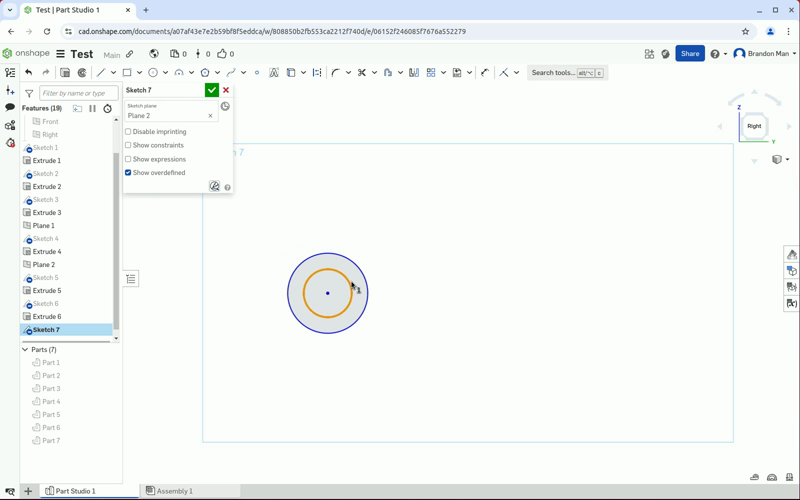
scroll(-6)
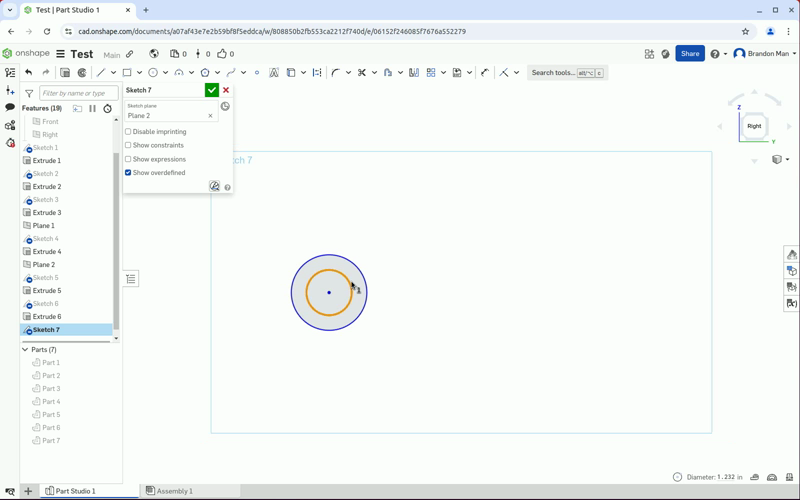
scroll(-6)
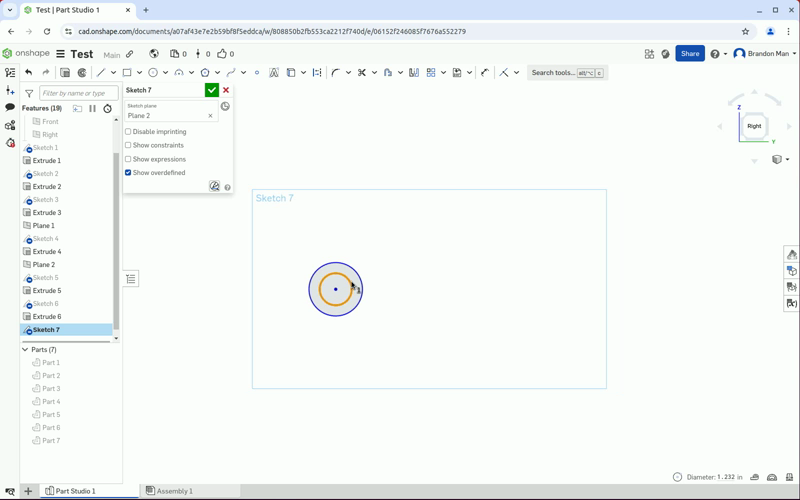
scroll(-6)
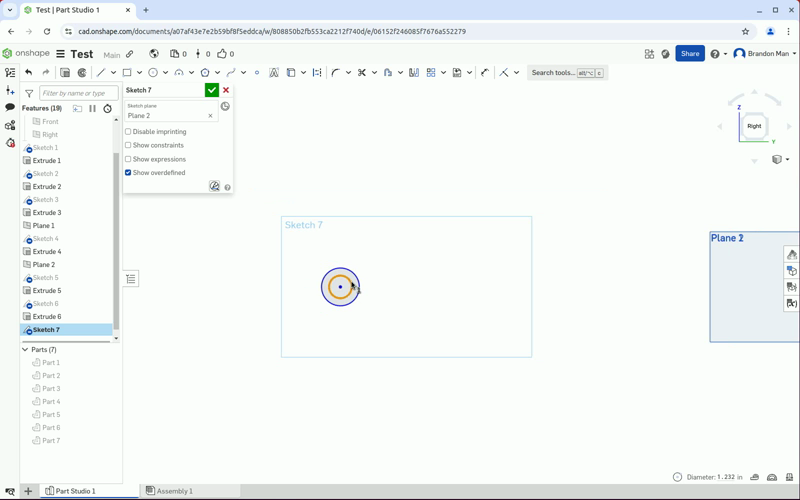
scroll(-6)
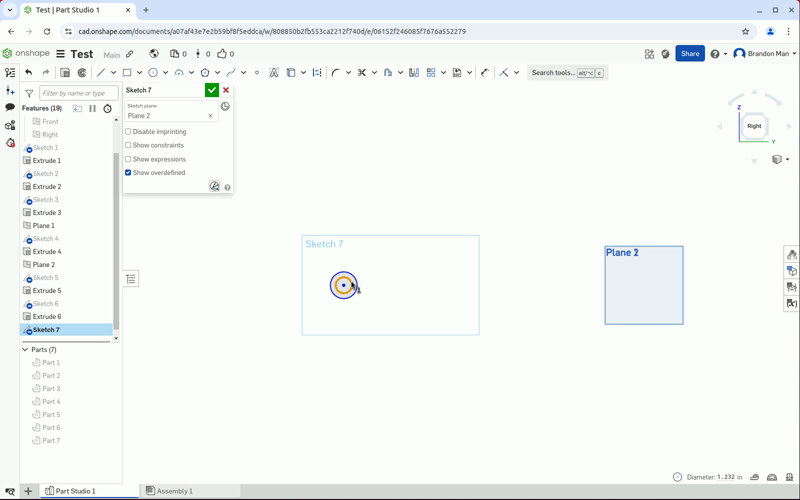
scroll(-6)
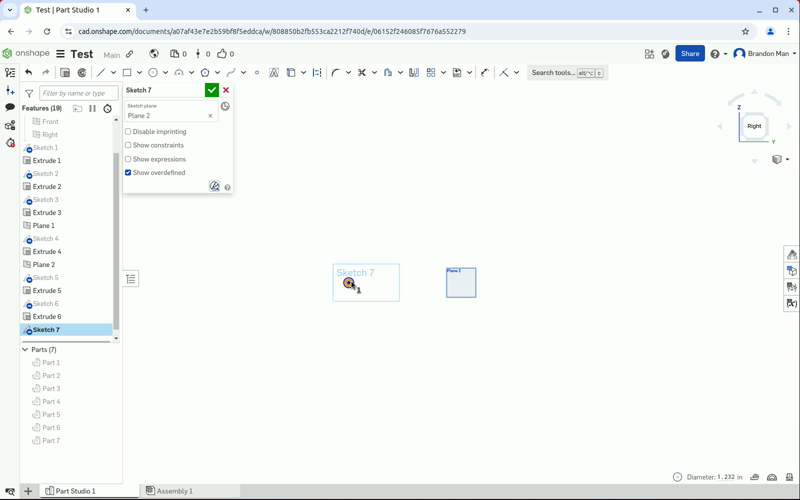
mouse_move(73, 352)
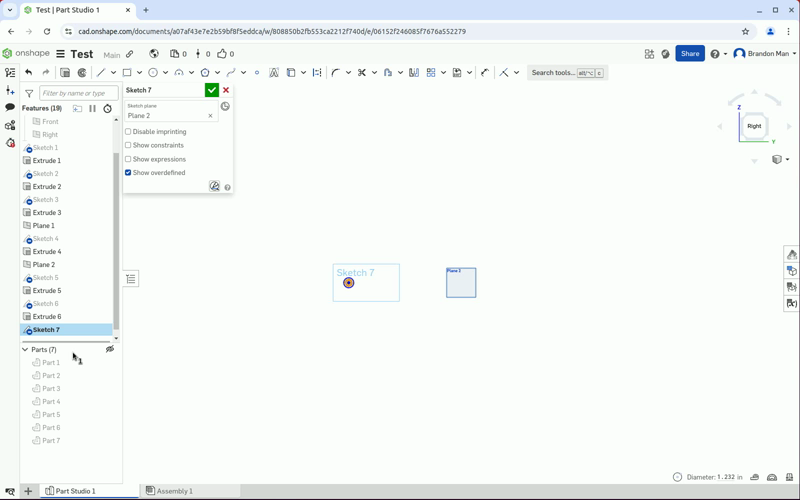
key(shift+y)
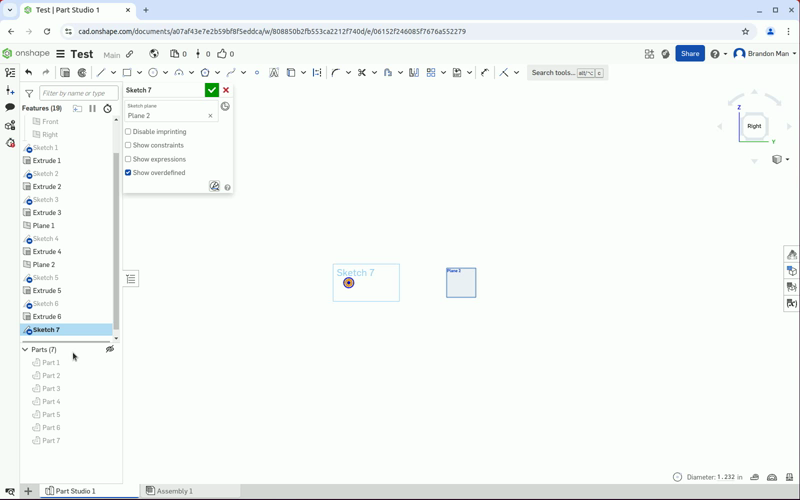
key(shift+e)
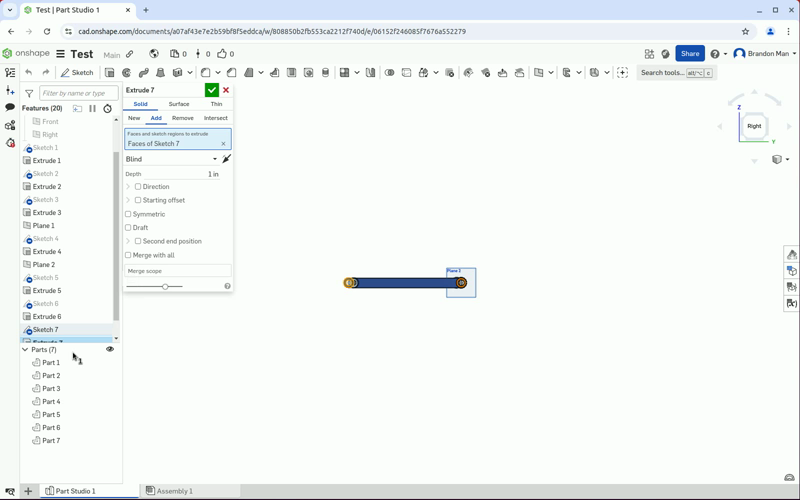
mouse_move(143, 106)
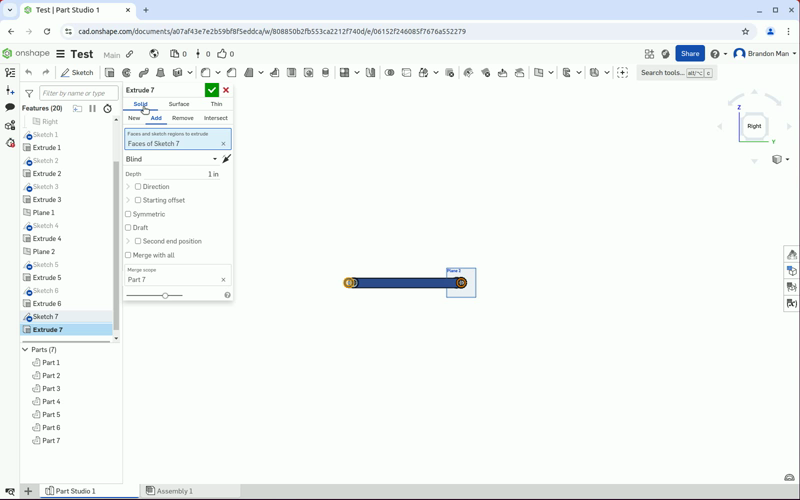
click(143, 106)
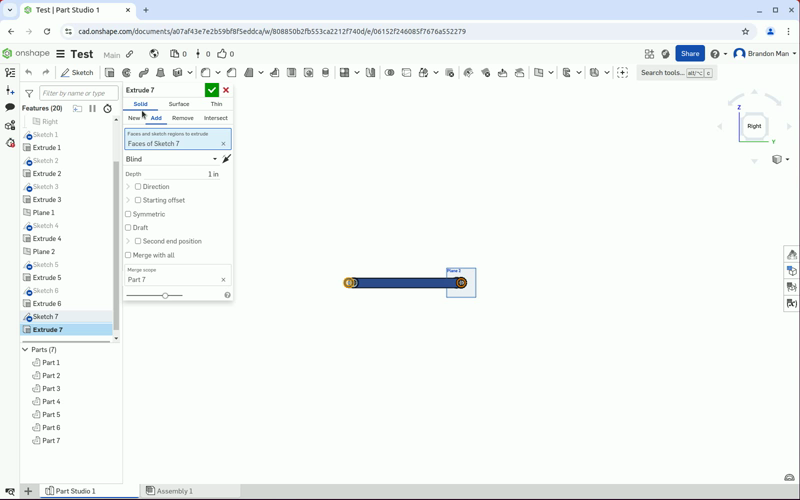
mouse_move(137, 120)
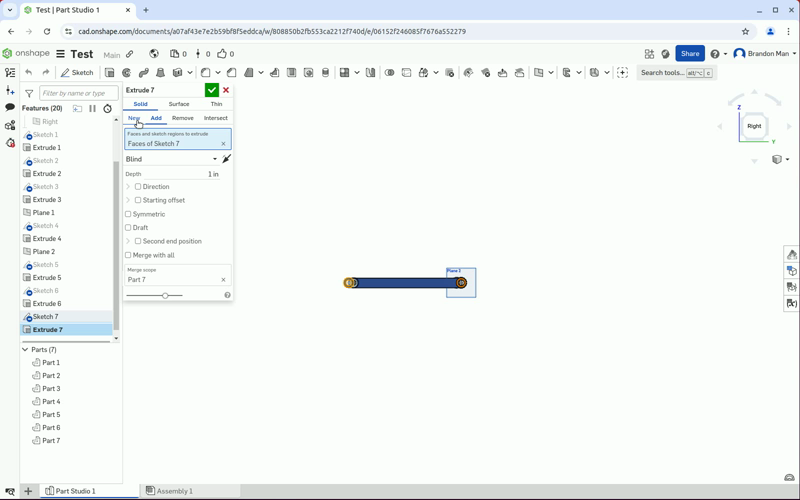
click(137, 120)
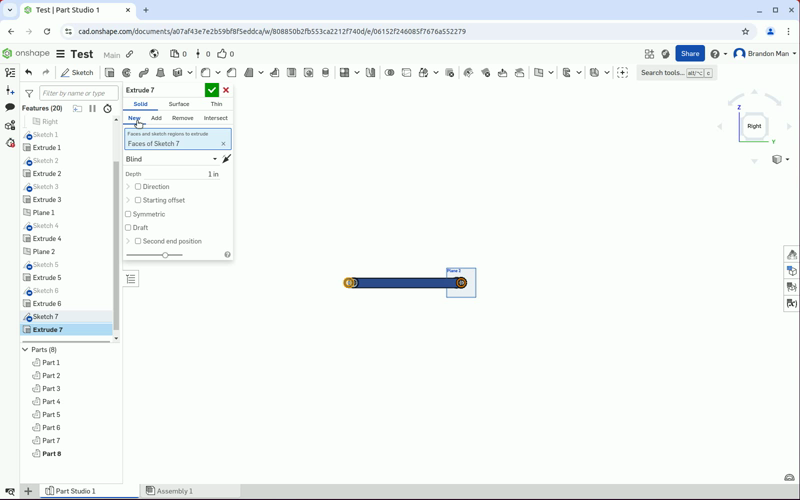
key(tab, 4)
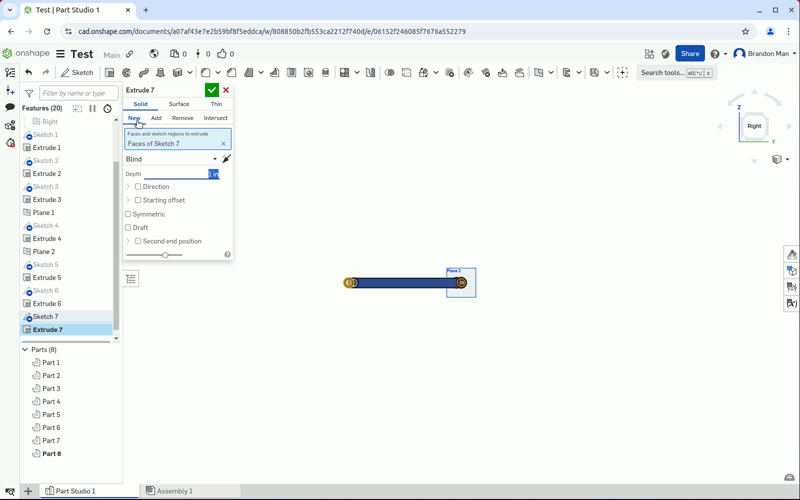
text(0.241)
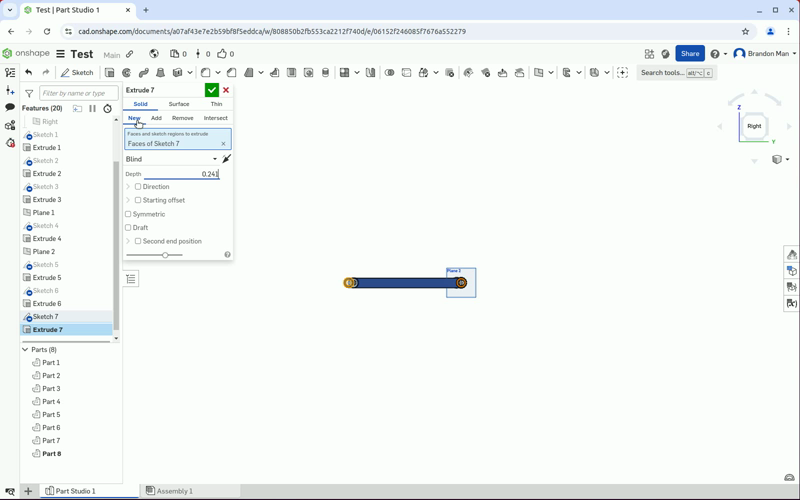
key(enter)
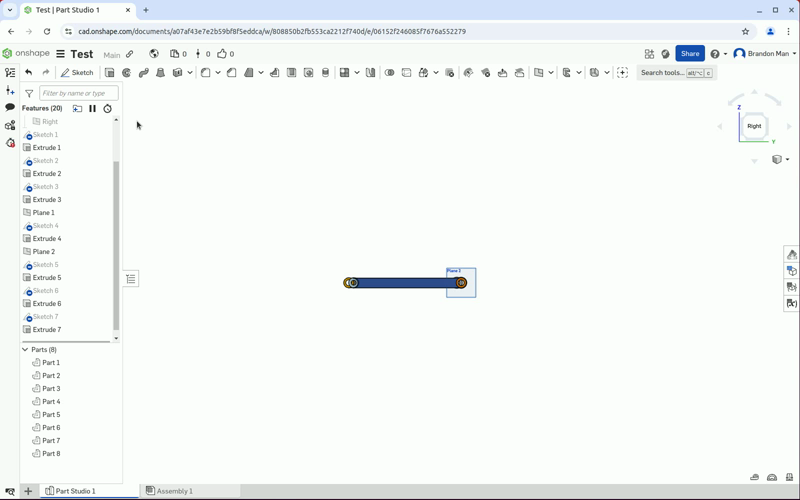
key(shift+h)
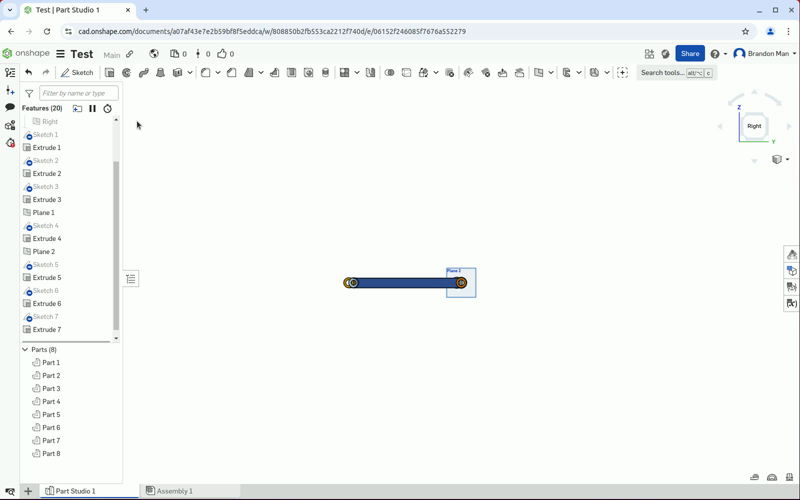
key(shift+h)
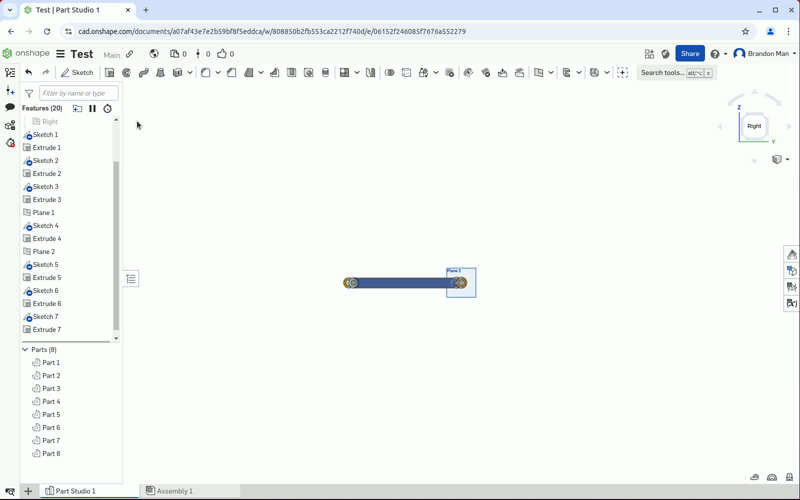
key(shift+7)
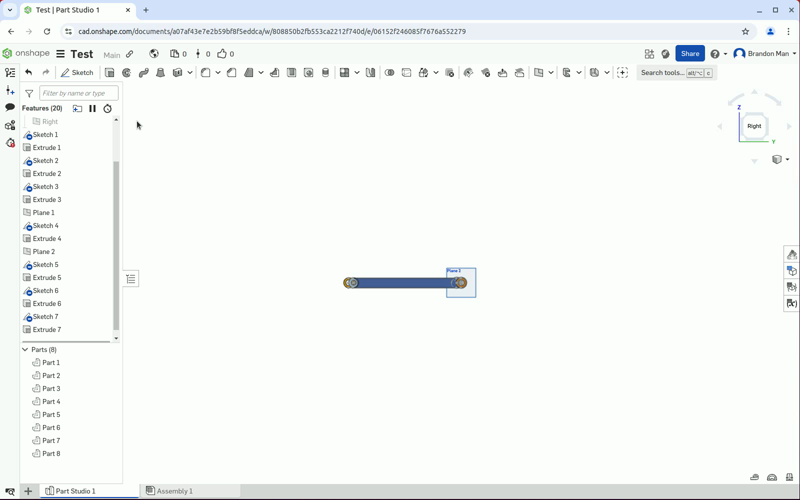
key(right, 2)
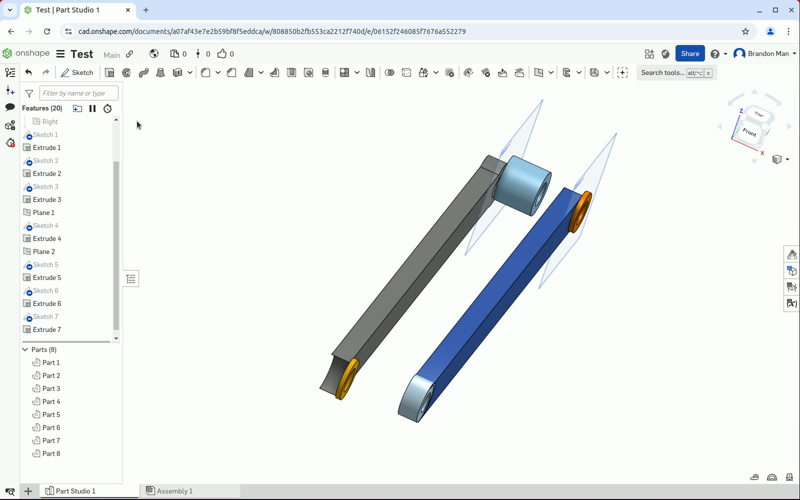
key(down, 2)
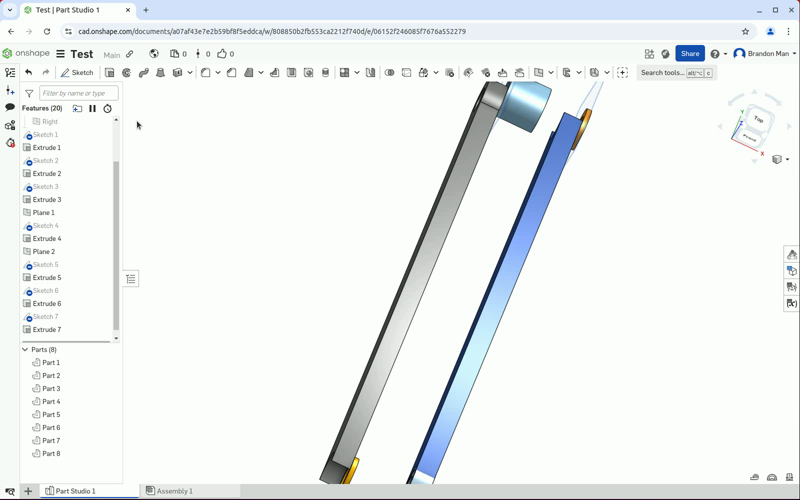
key(up, 2)
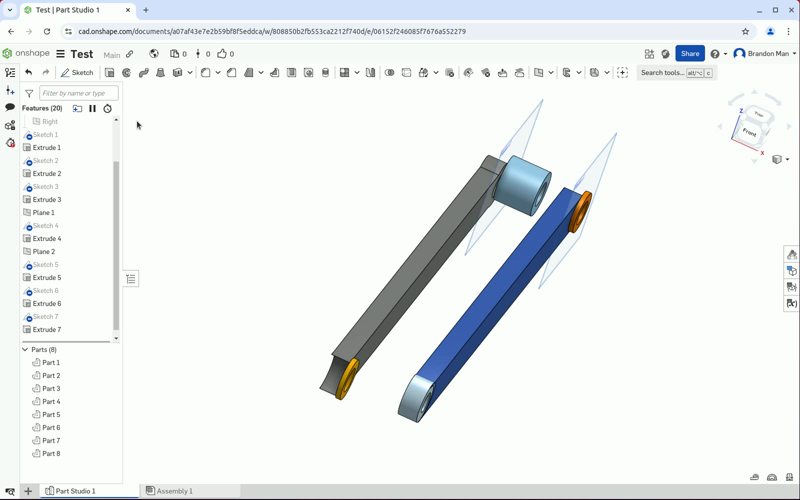
key(left, 2)
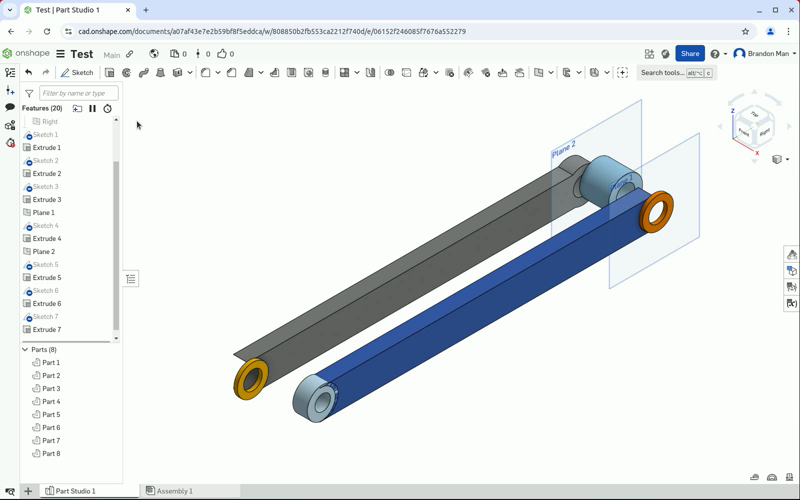
mouse_move(69, 137)
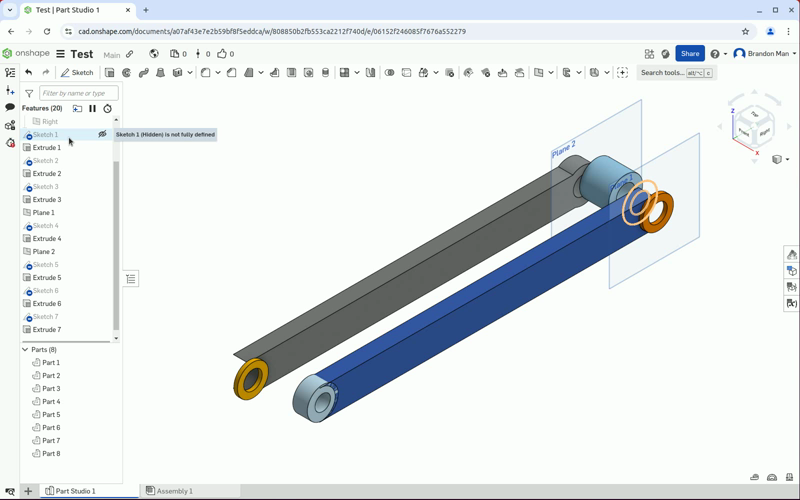
click(69, 137)